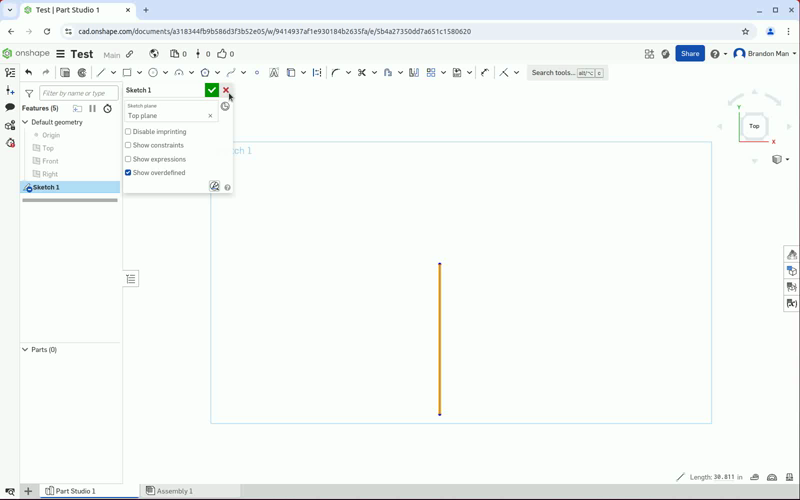
key(shift+h)
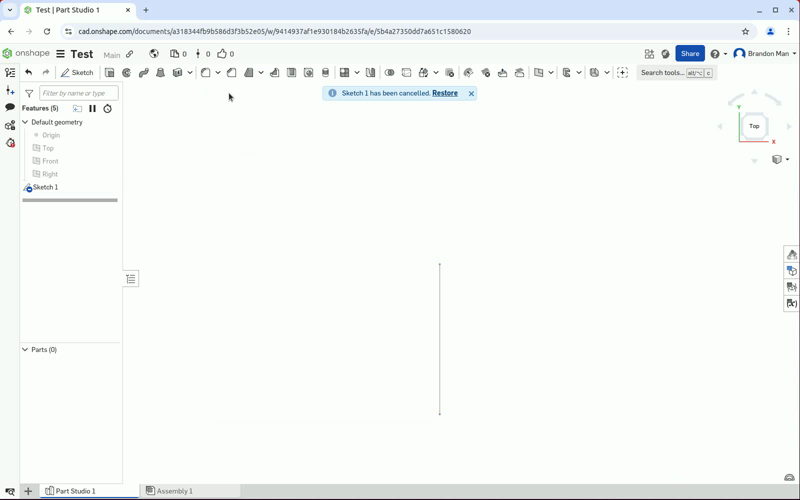
mouse_move(73, 352)
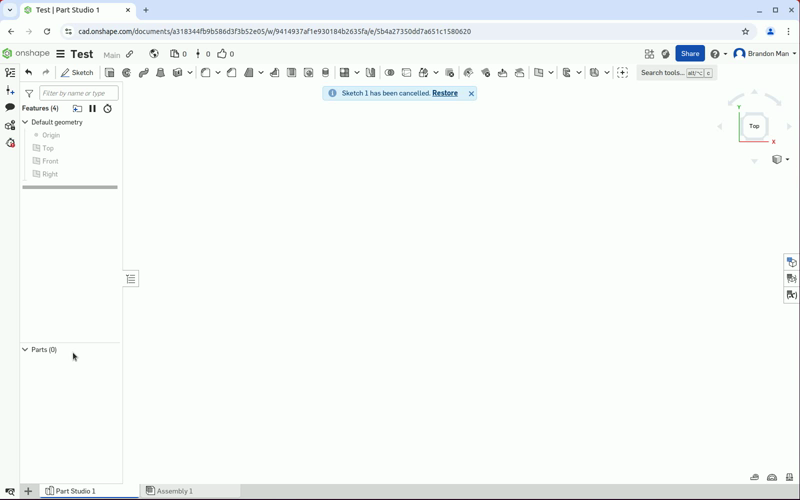
key(y)
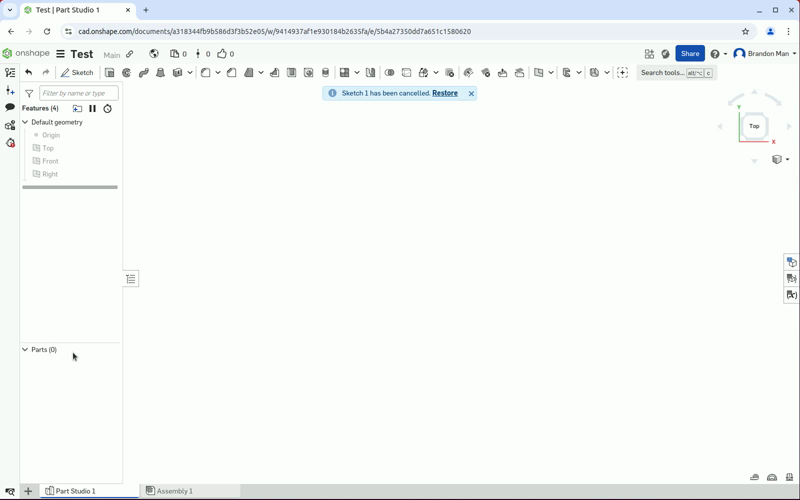
key(shift+p)
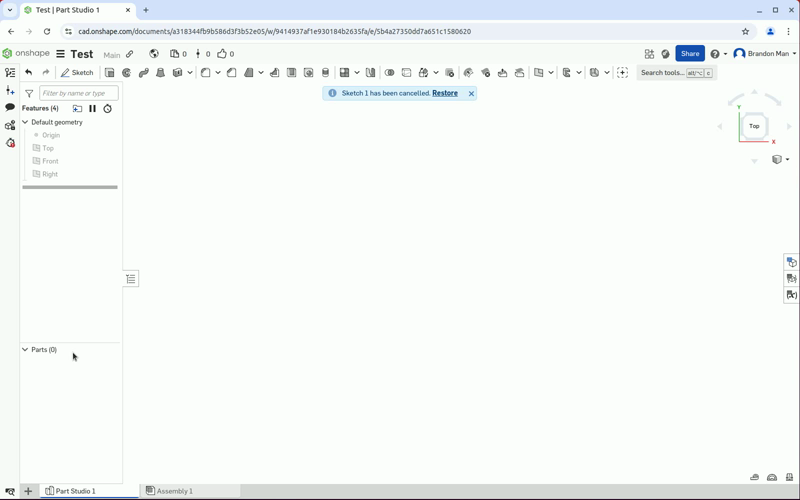
key(space)
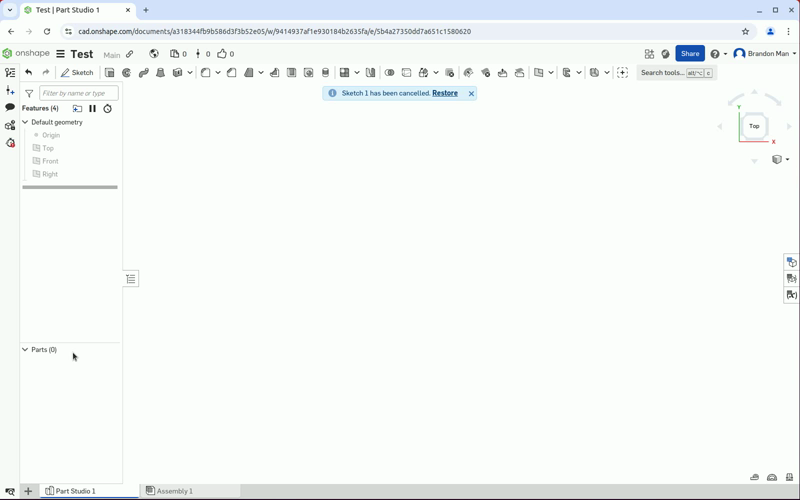
key_down(shift)
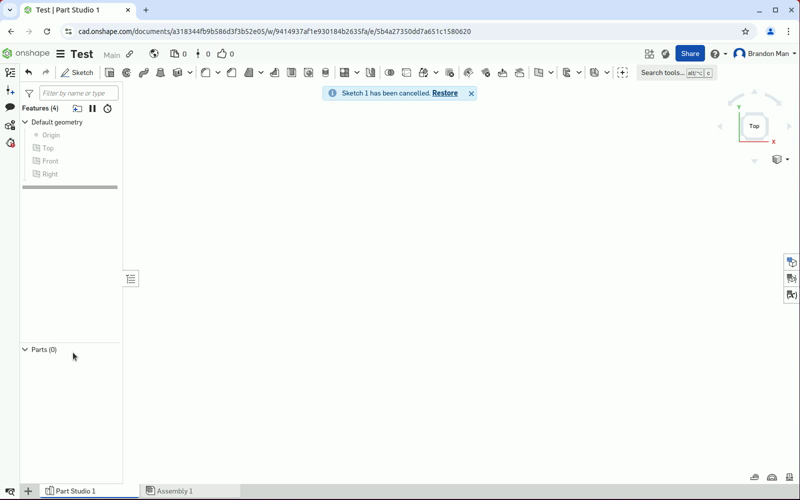
key(up)
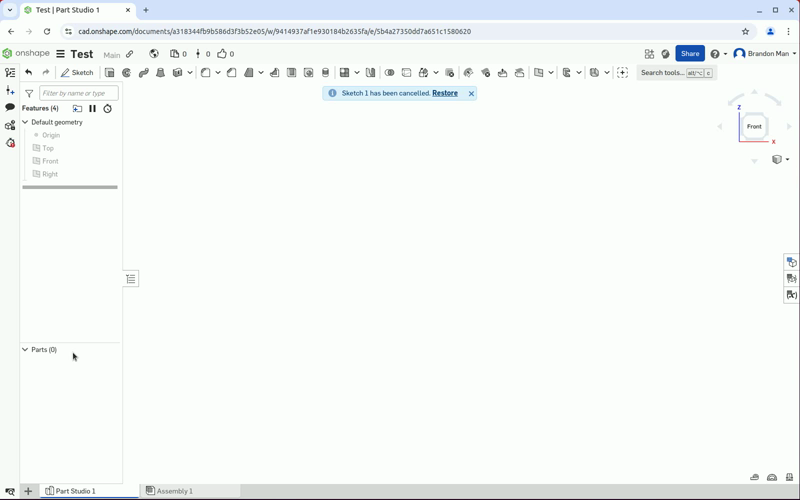
key_up(shift)
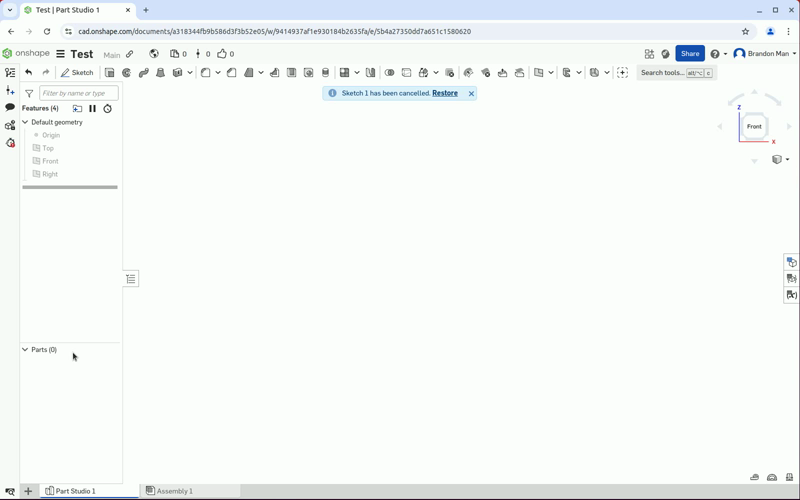
mouse_move(73, 352)
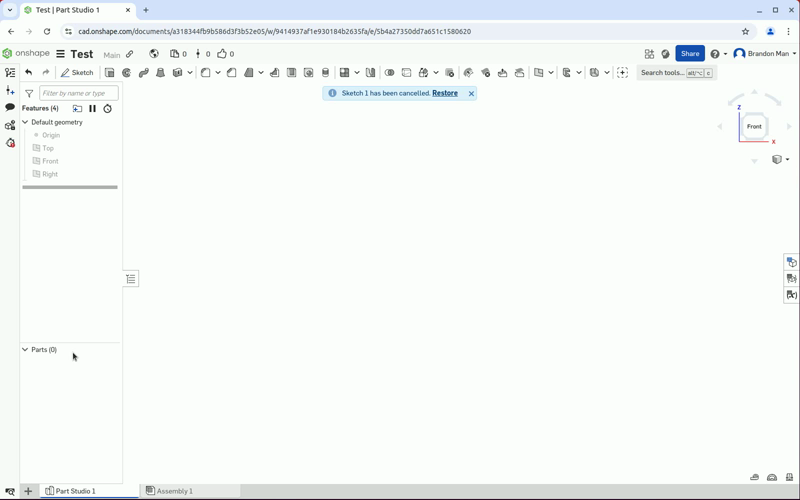
key(shift+y)
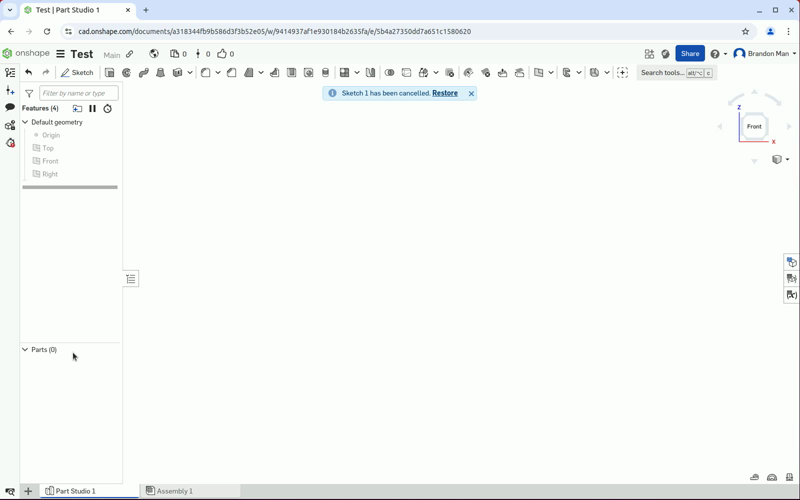
key(shift+s)
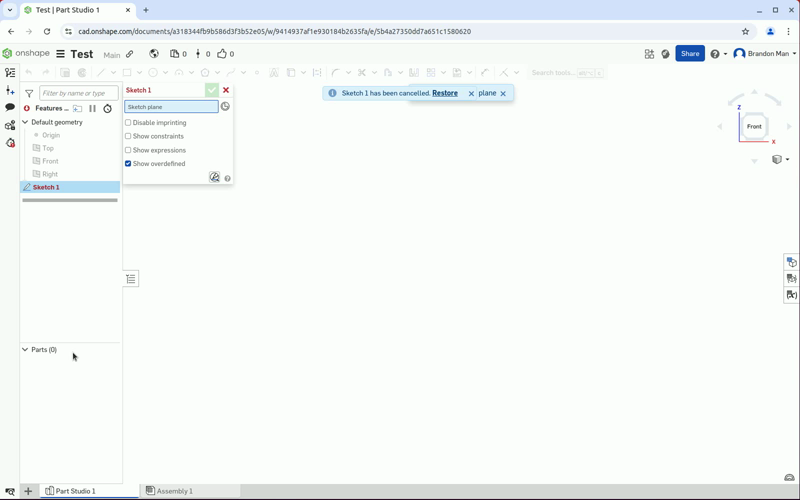
mouse_move(73, 163)
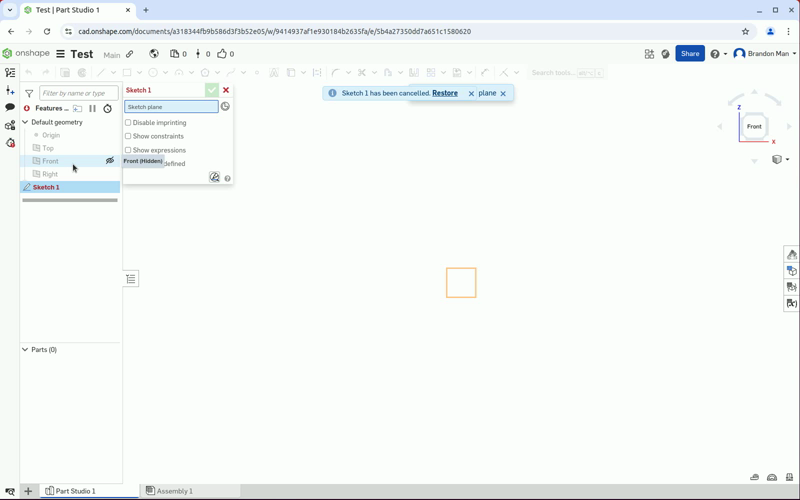
click(73, 163)
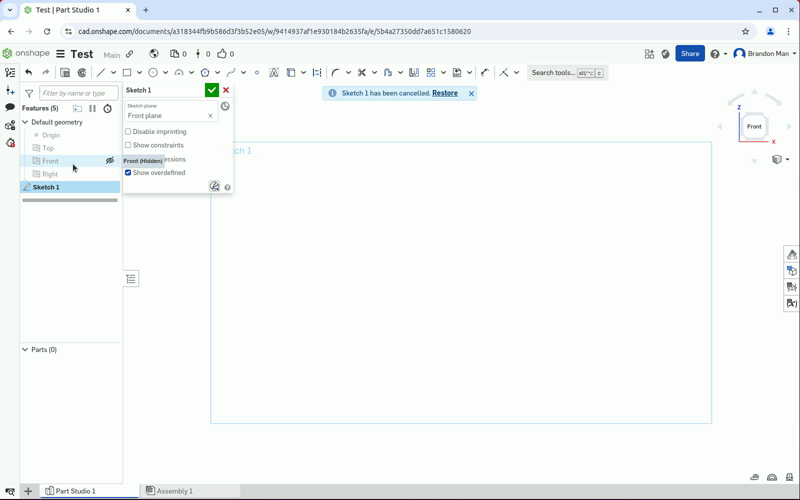
mouse_move(73, 352)
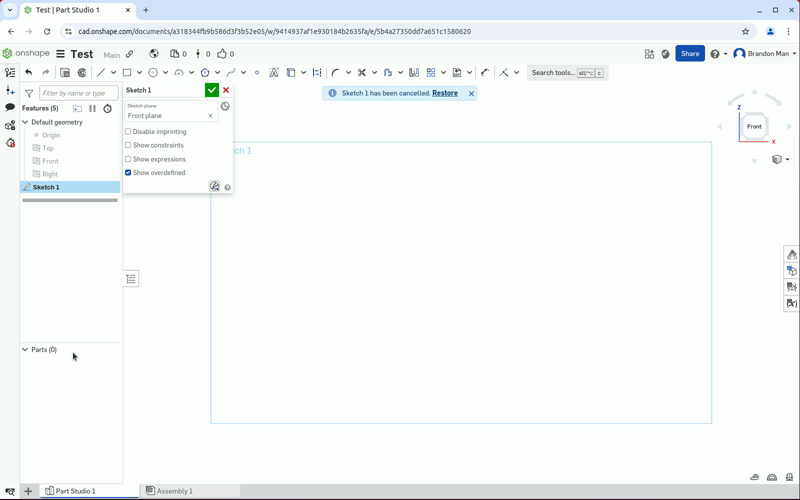
key(y)
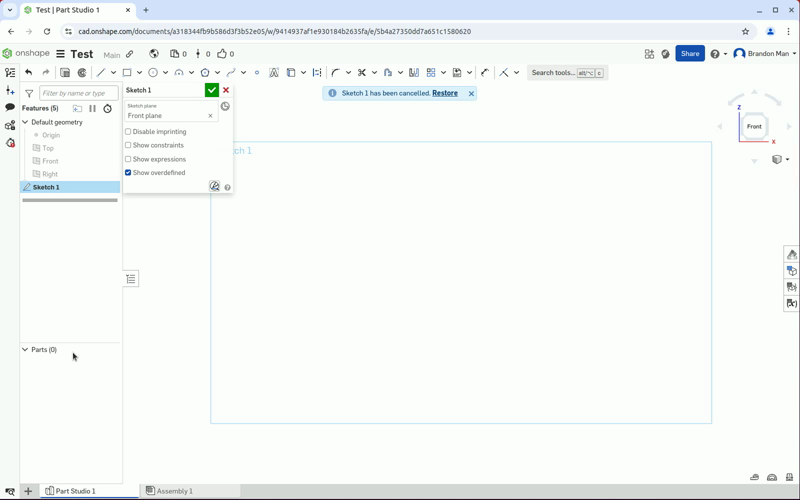
key(l)
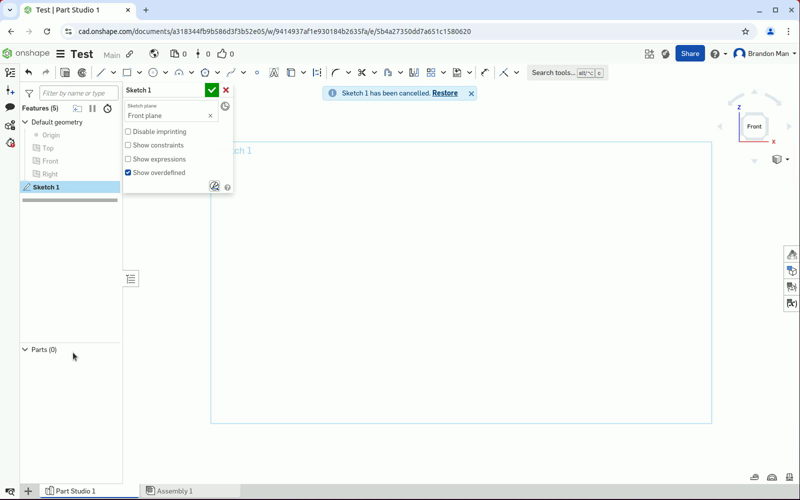
key_down(shift)
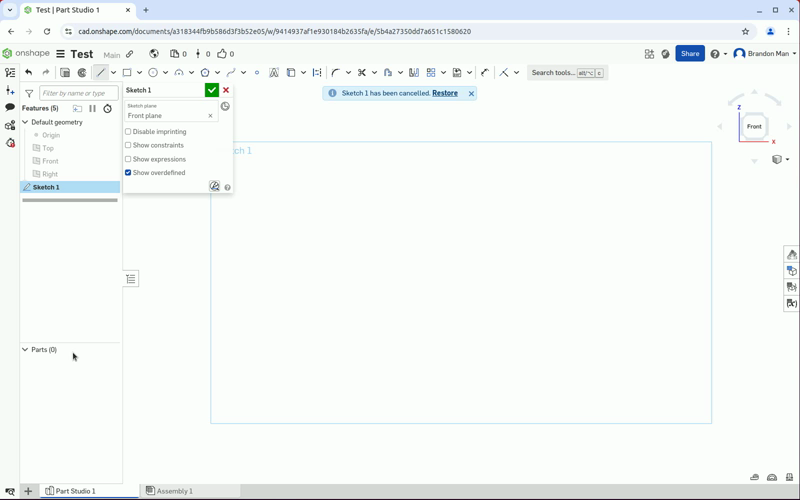
mouse_move(364, 307)
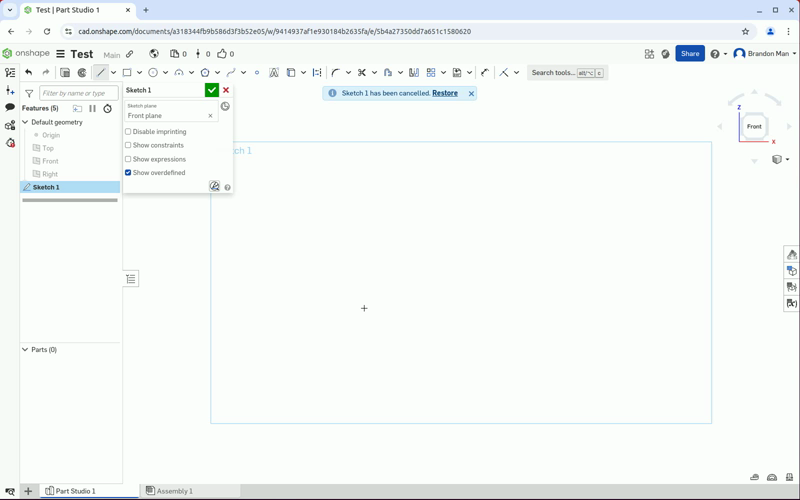
click(364, 307)
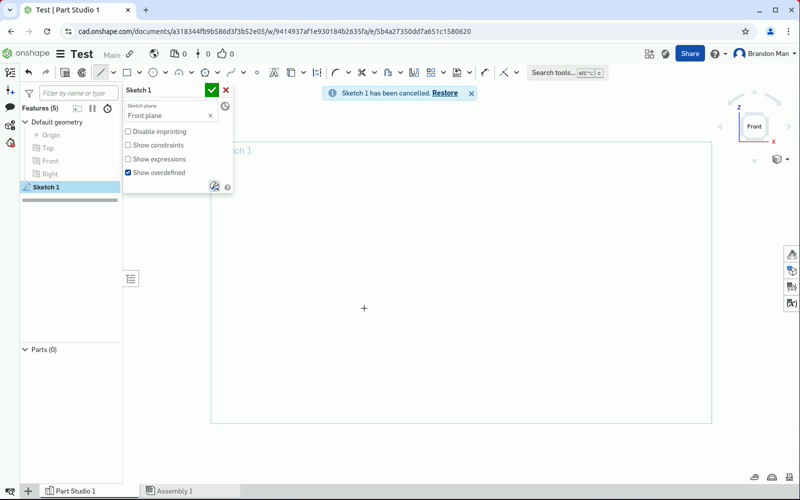
key_up(shift)
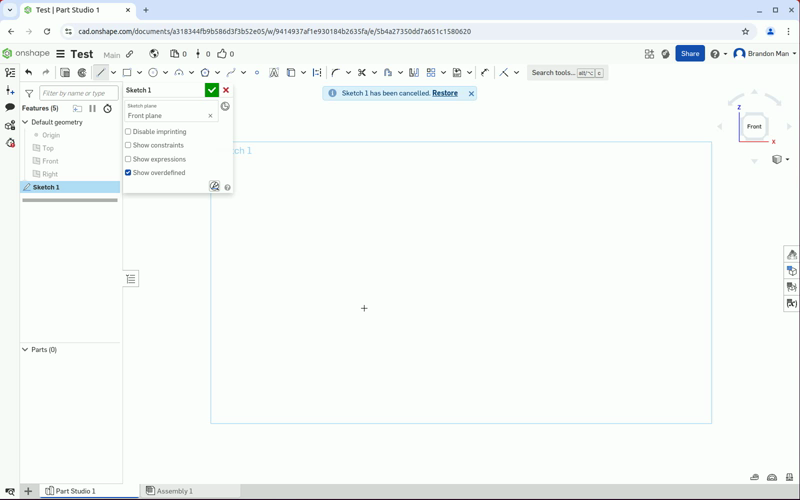
key_down(shift)
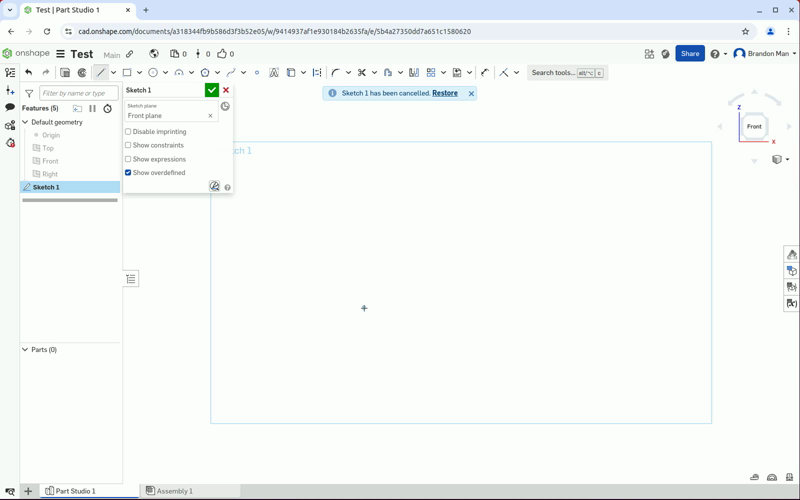
mouse_move(508, 307)
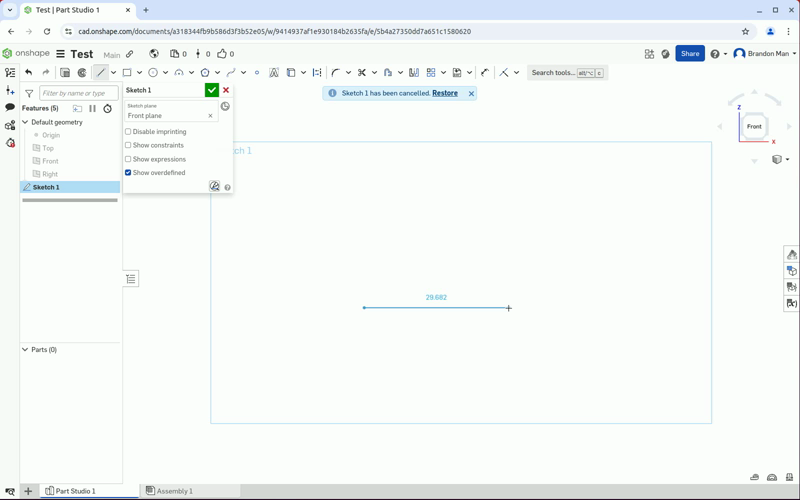
click(508, 307)
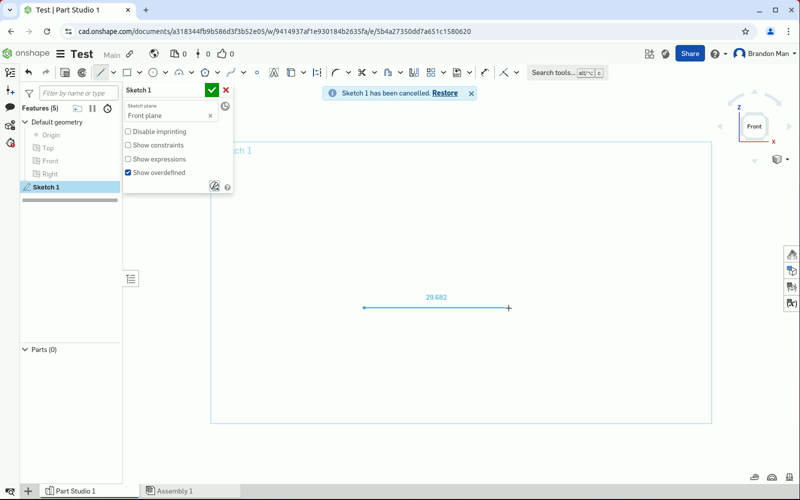
key_up(shift)
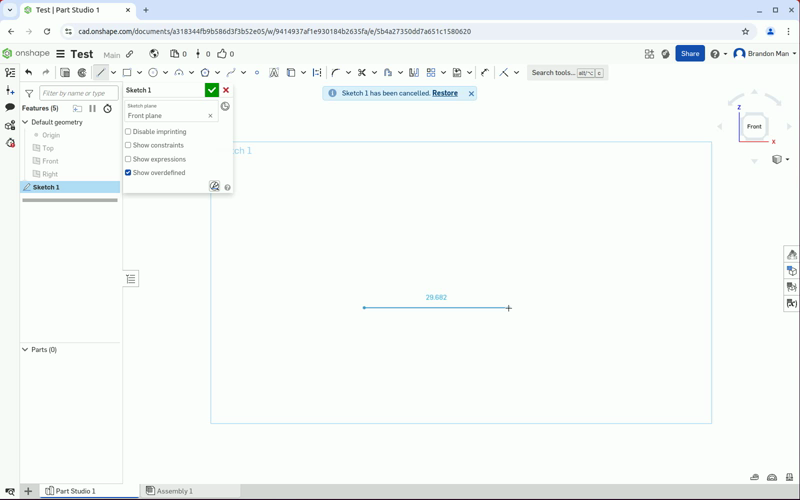
key_down(shift)
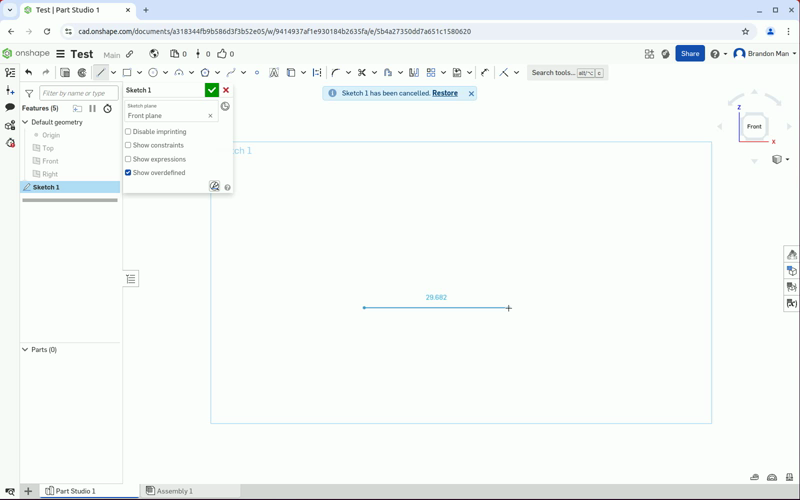
mouse_move(538, 307)
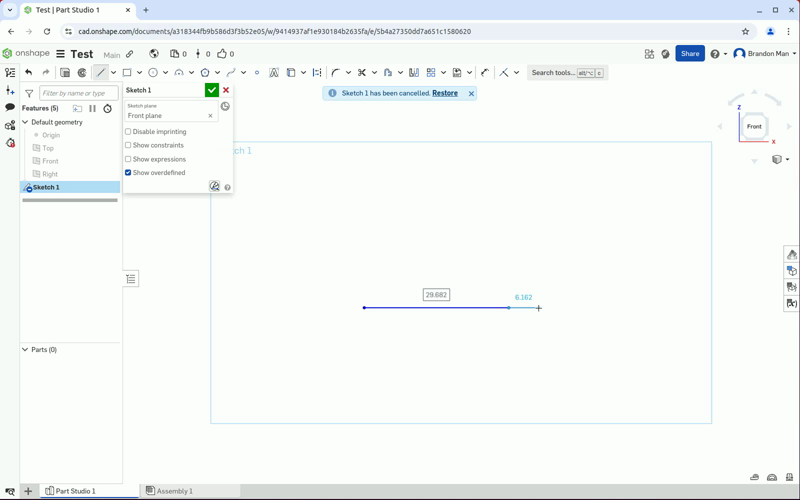
mouse_move(508, 290)
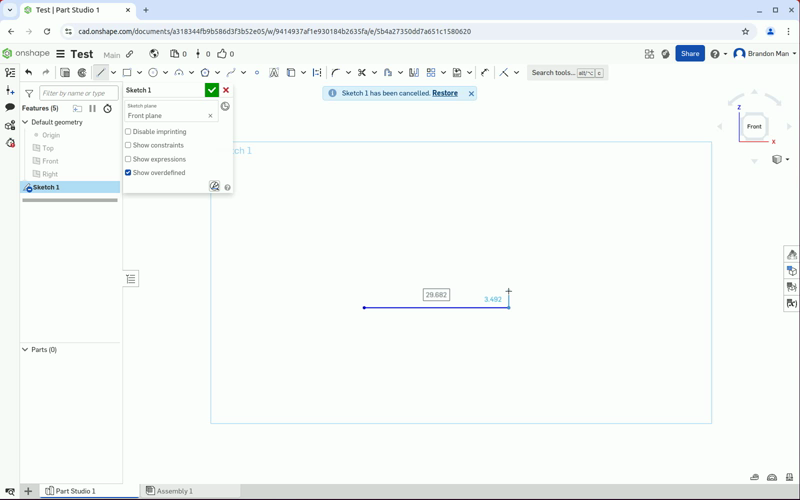
click(508, 290)
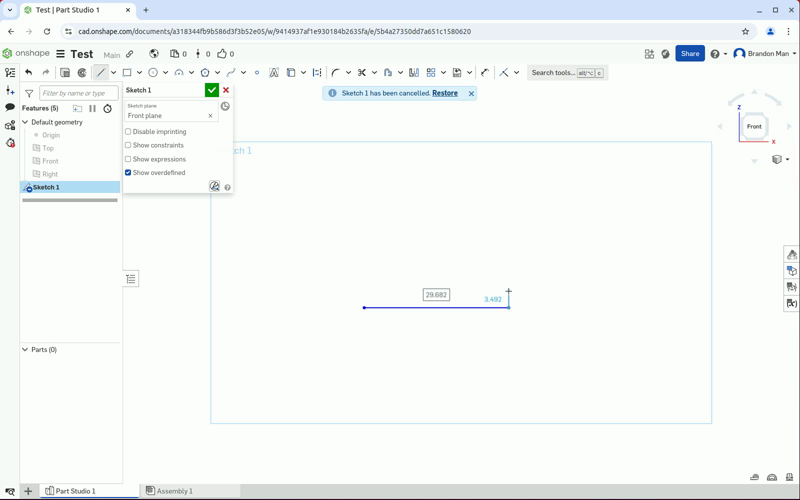
key_up(shift)
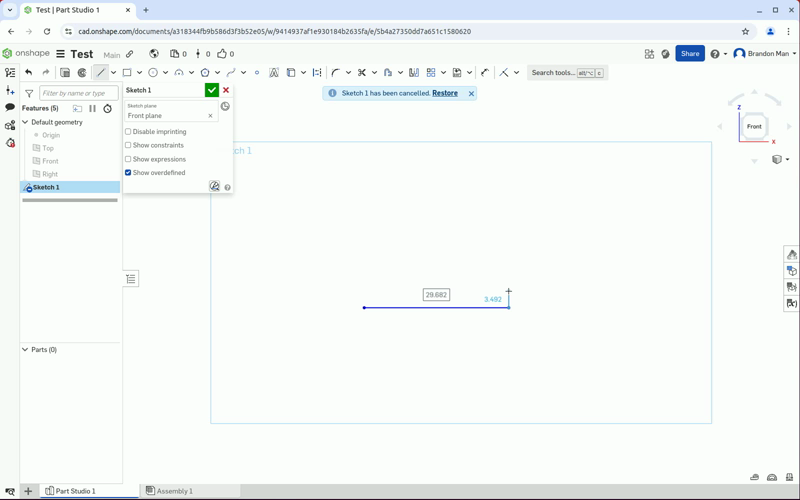
key(esc)
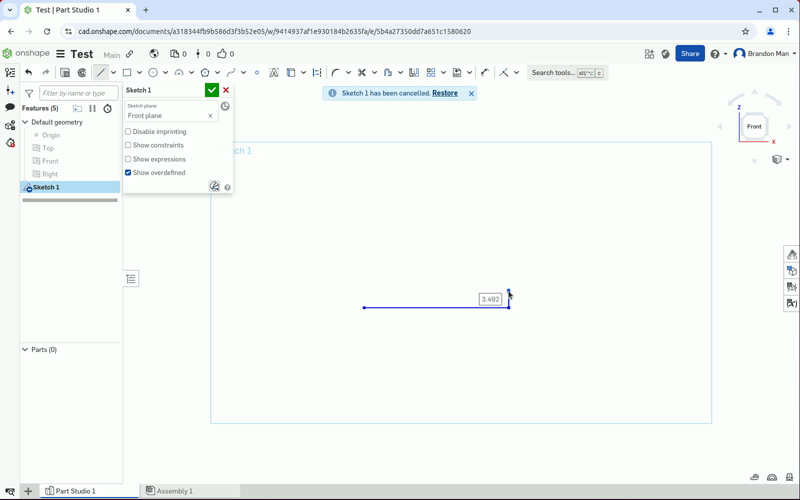
key(a)
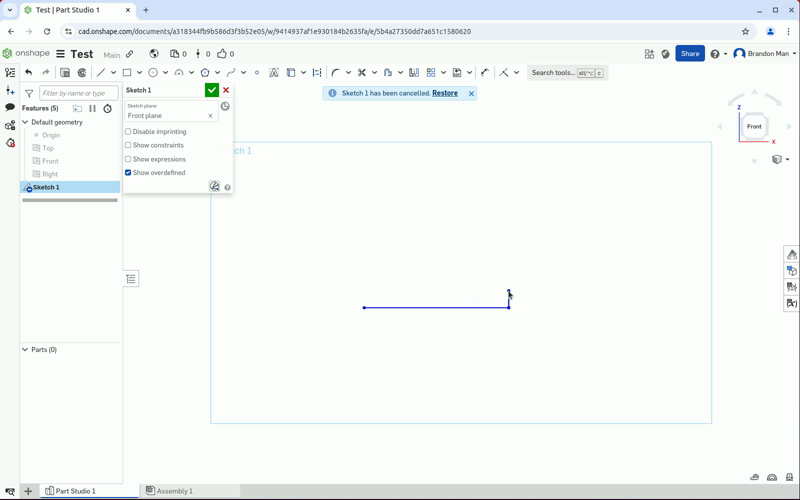
mouse_move(508, 290)
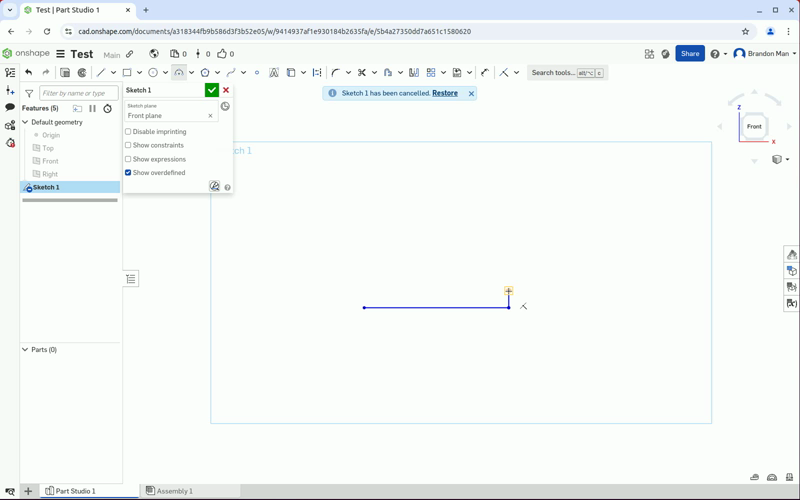
click(508, 290)
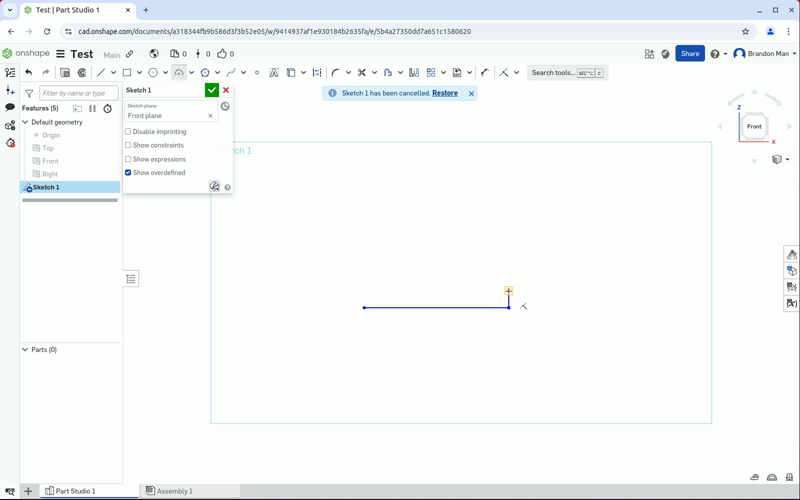
key_down(shift)
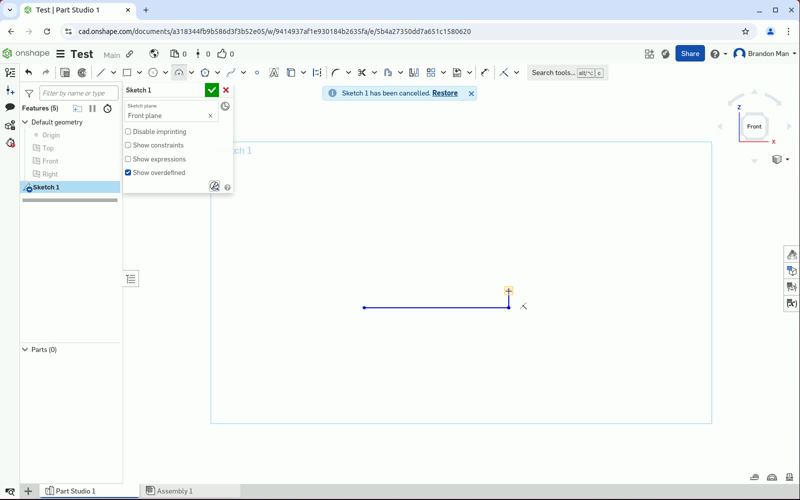
mouse_move(462, 259)
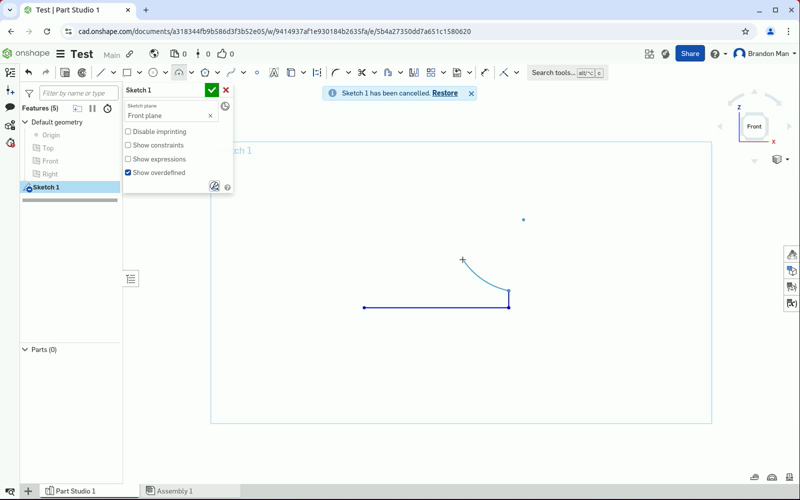
click(462, 259)
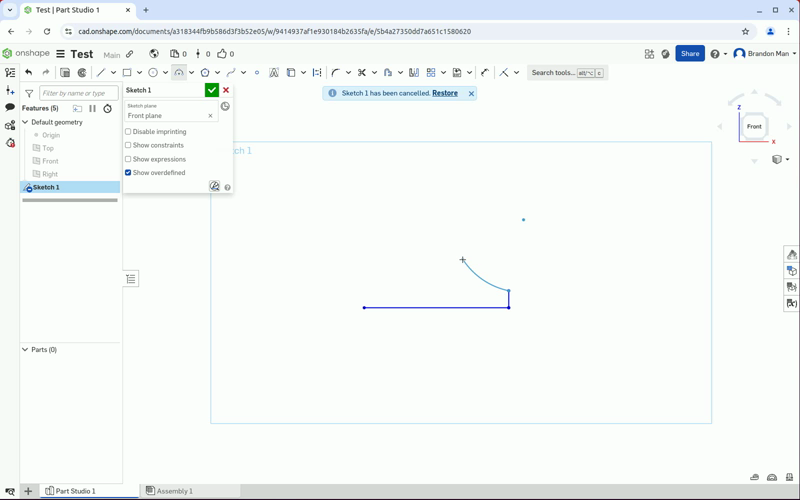
mouse_move(480, 282)
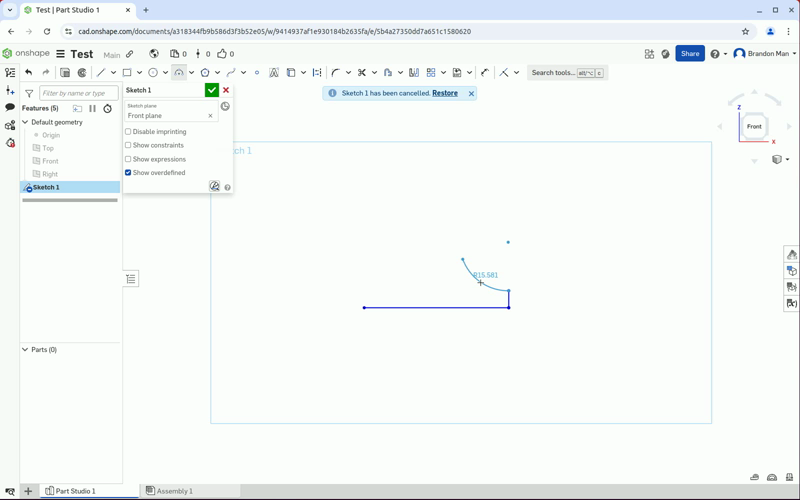
click(480, 282)
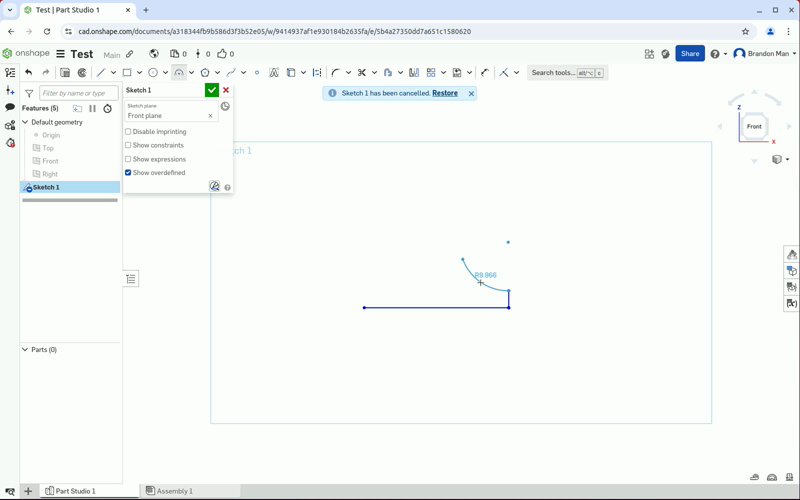
key_up(shift)
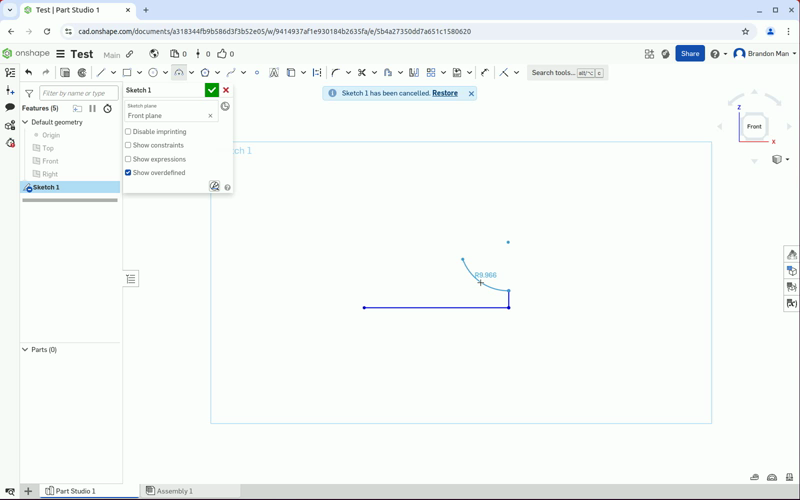
key(esc)
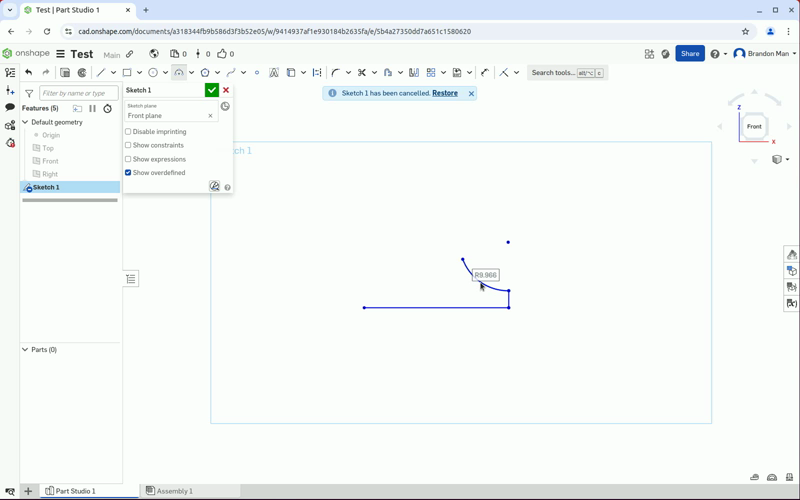
key(l)
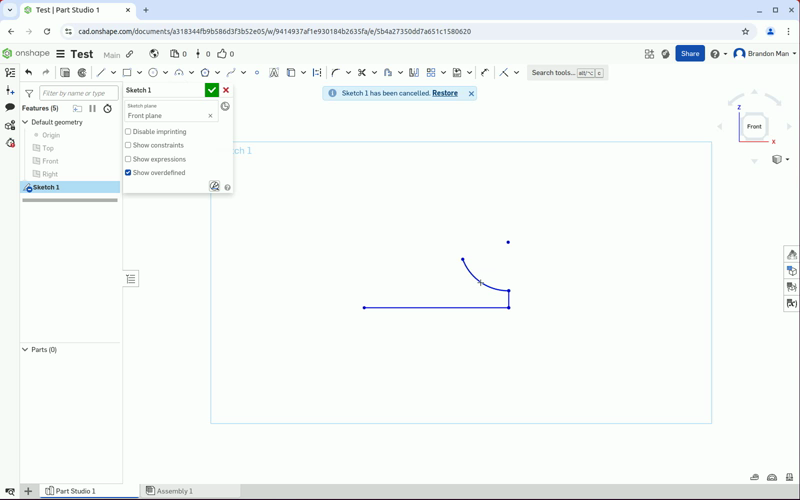
mouse_move(462, 259)
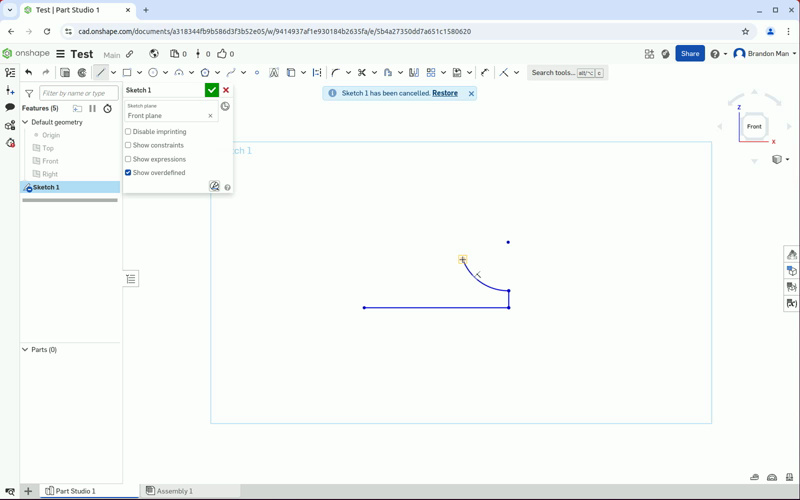
click(462, 259)
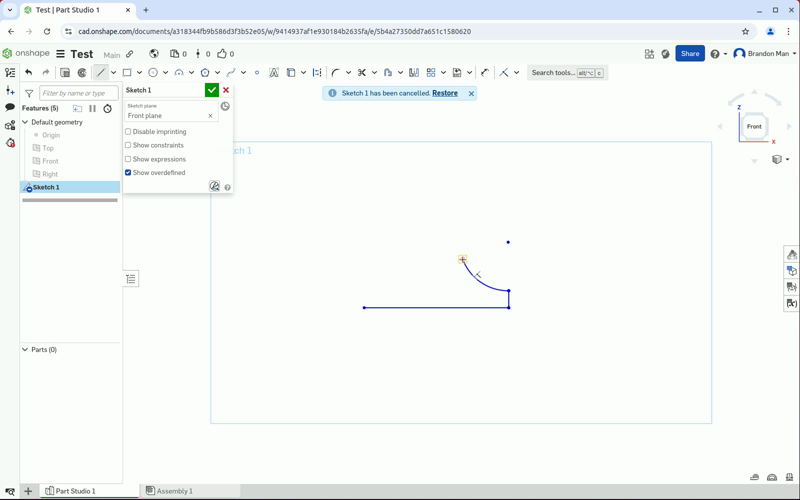
key_down(shift)
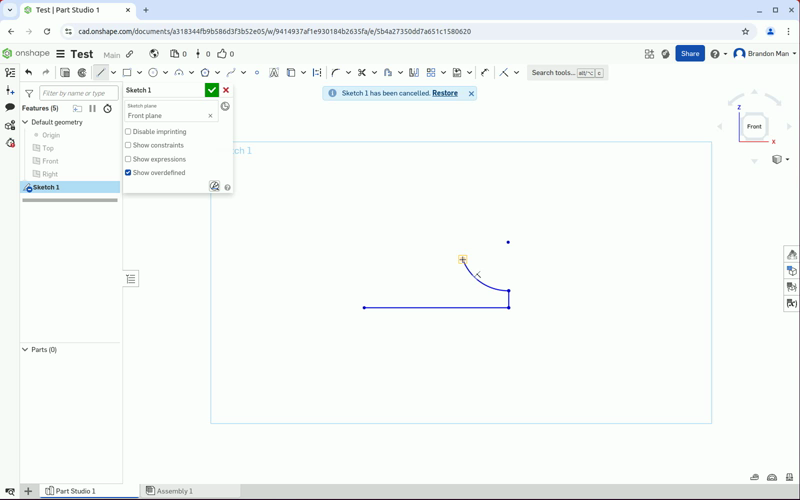
mouse_move(364, 259)
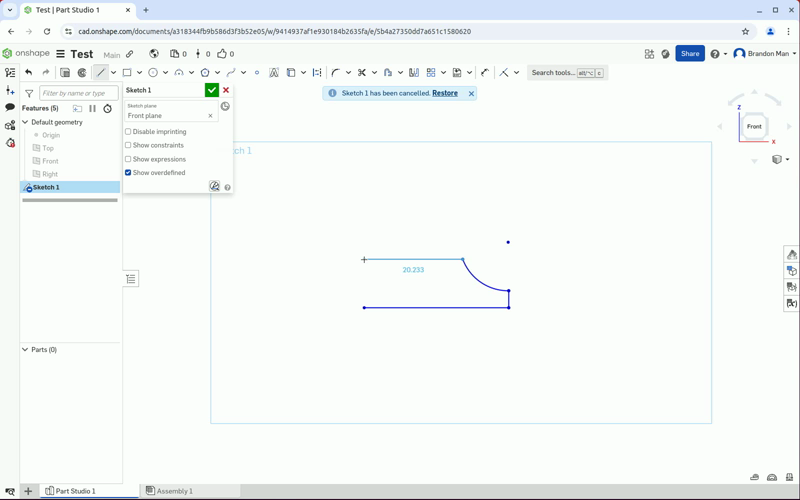
click(364, 259)
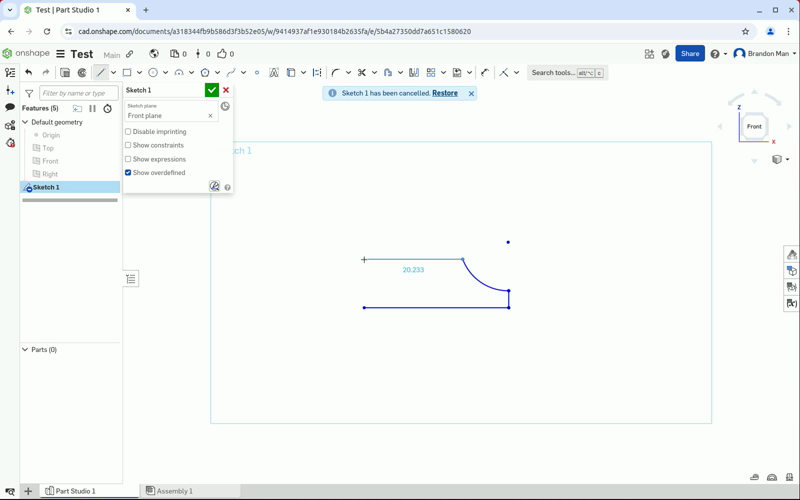
key_up(shift)
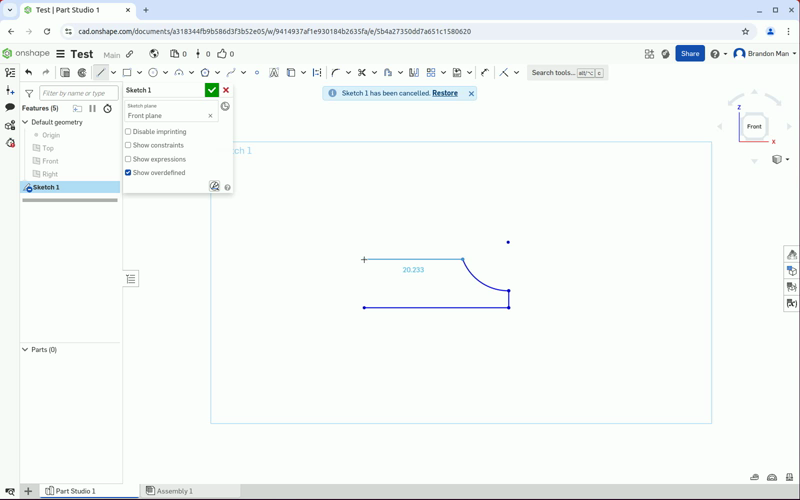
mouse_move(394, 259)
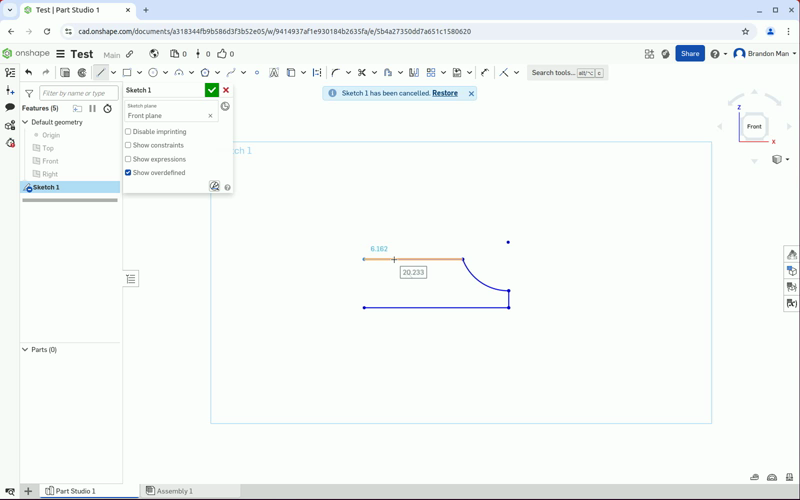
key_down(shift)
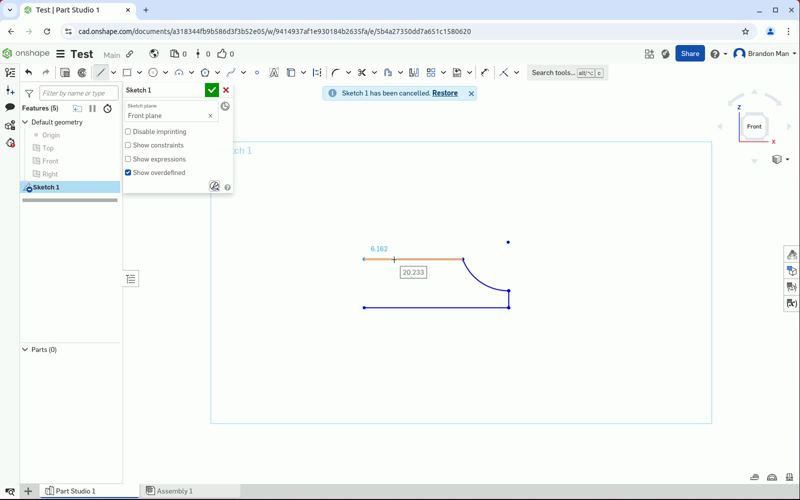
mouse_move(364, 307)
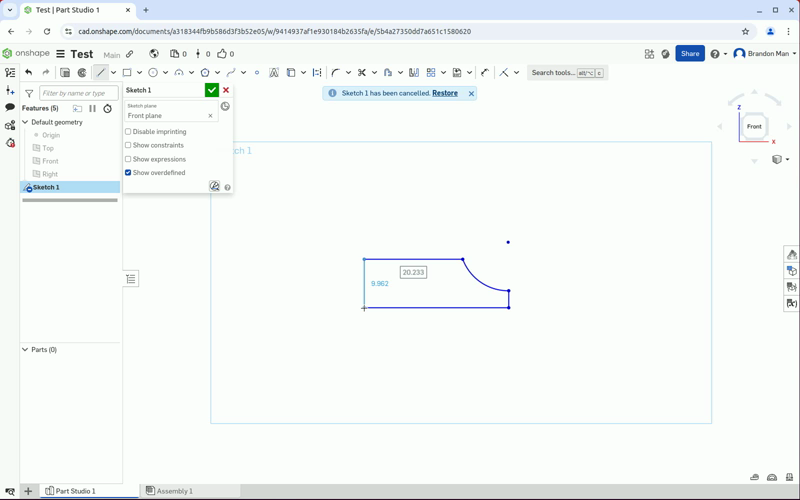
key_up(shift)
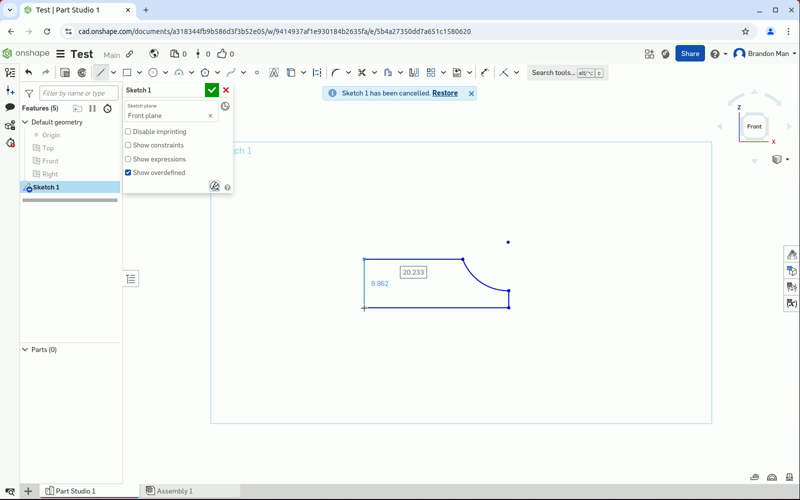
click(364, 307)
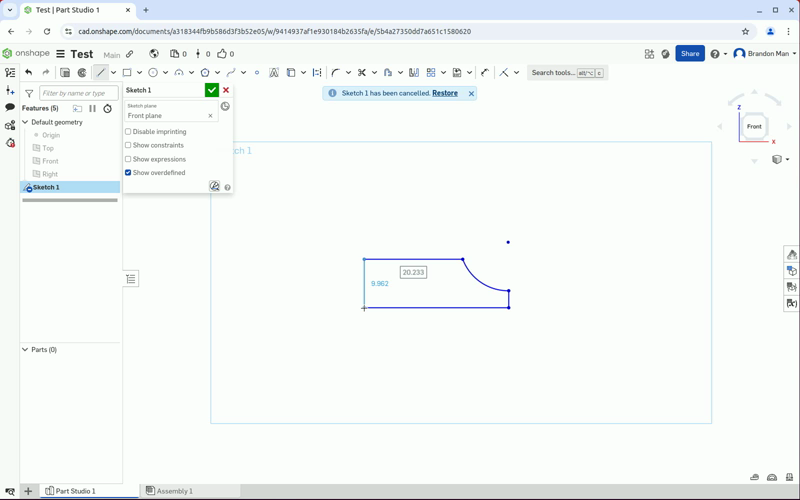
key(esc)
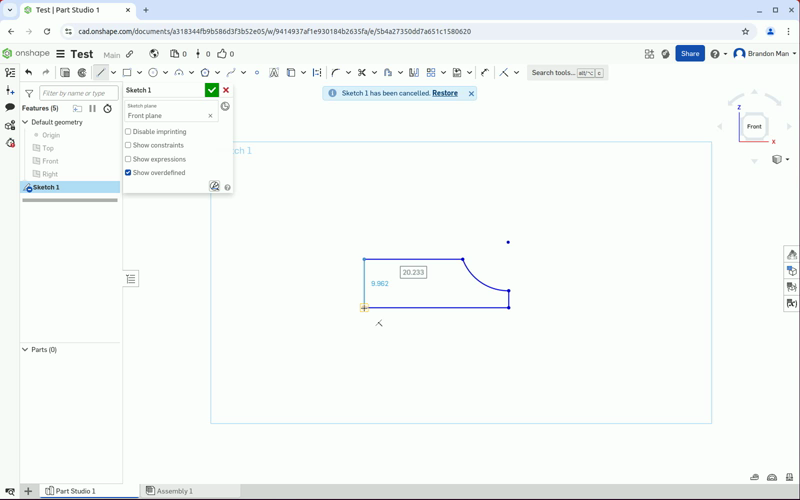
mouse_move(486, 297)
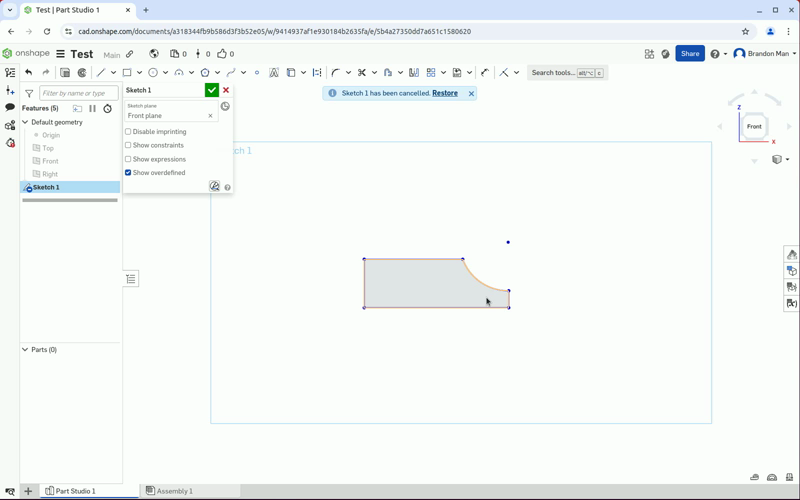
click(486, 297)
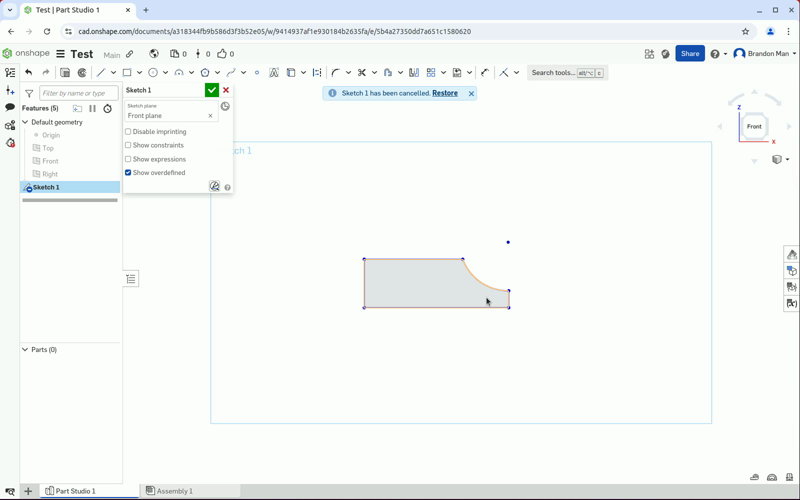
mouse_move(73, 352)
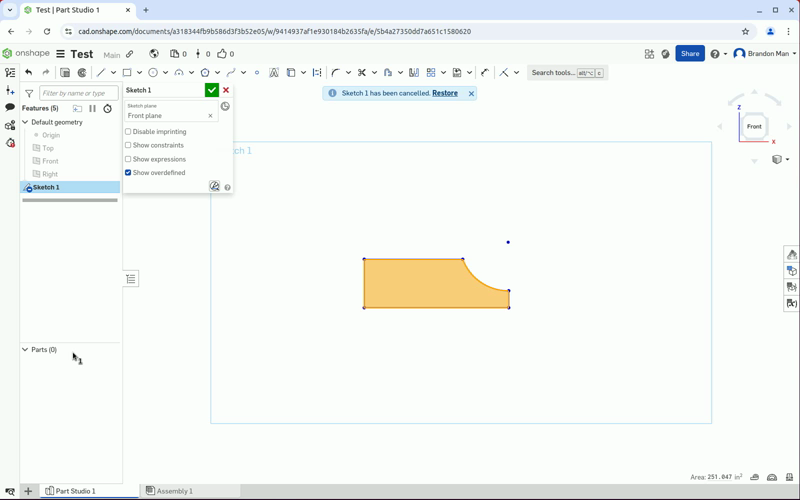
key(shift+y)
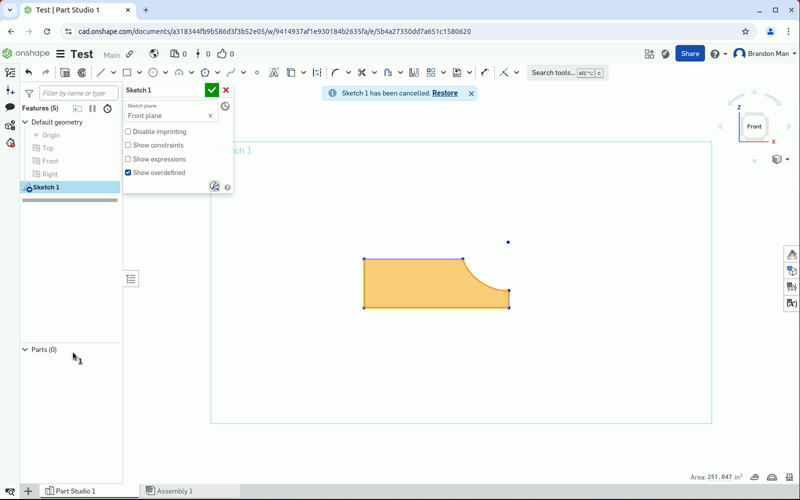
key(shift+e)
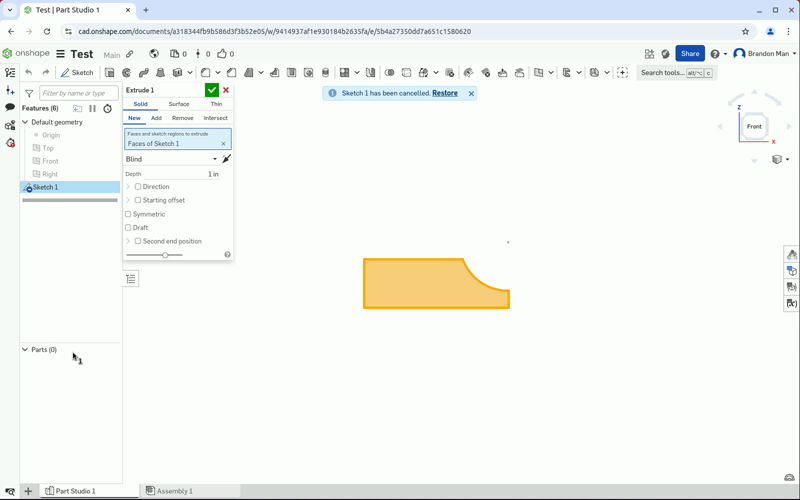
mouse_move(143, 106)
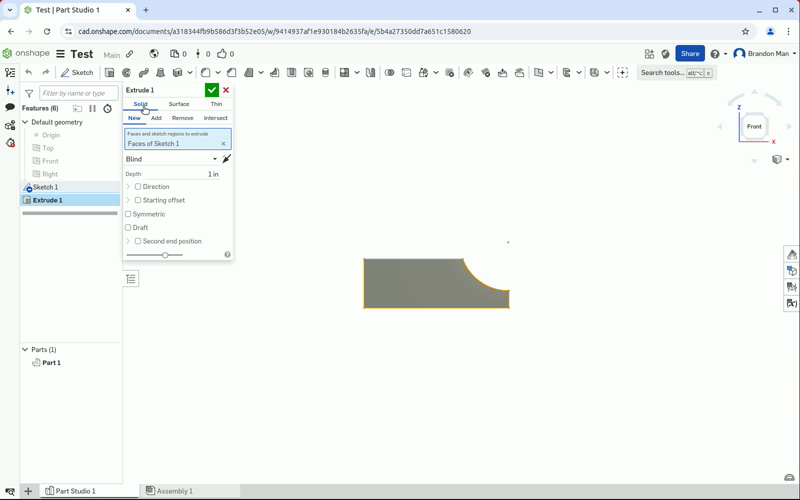
click(143, 106)
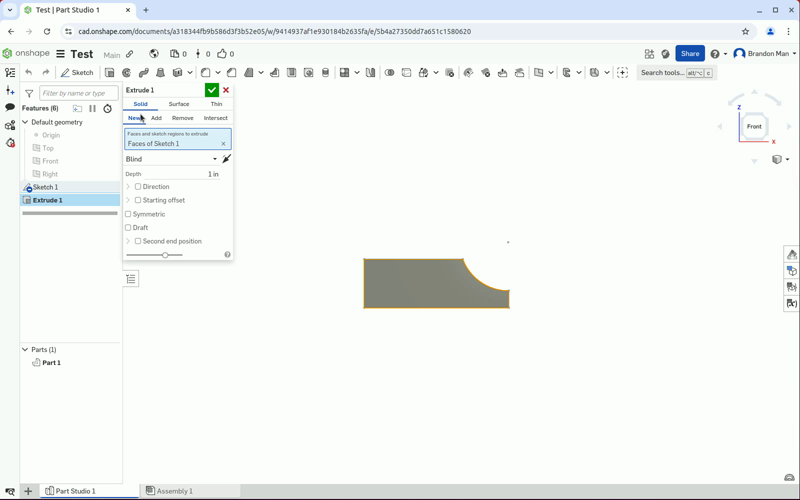
mouse_move(137, 120)
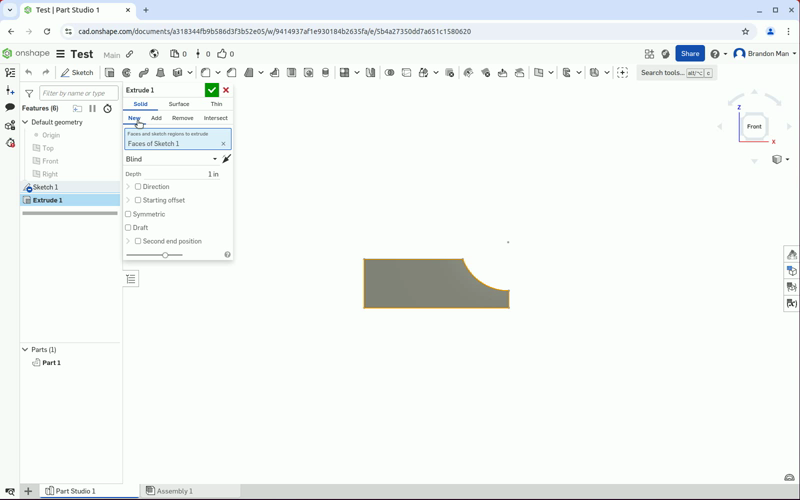
click(137, 120)
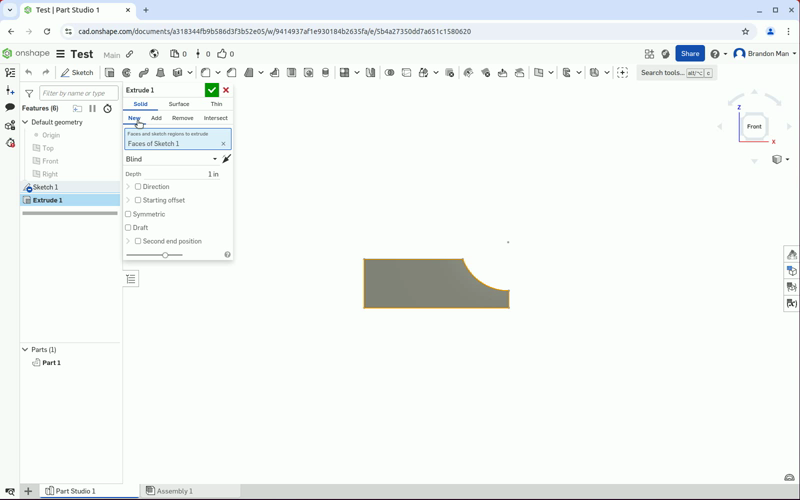
key(tab, 4)
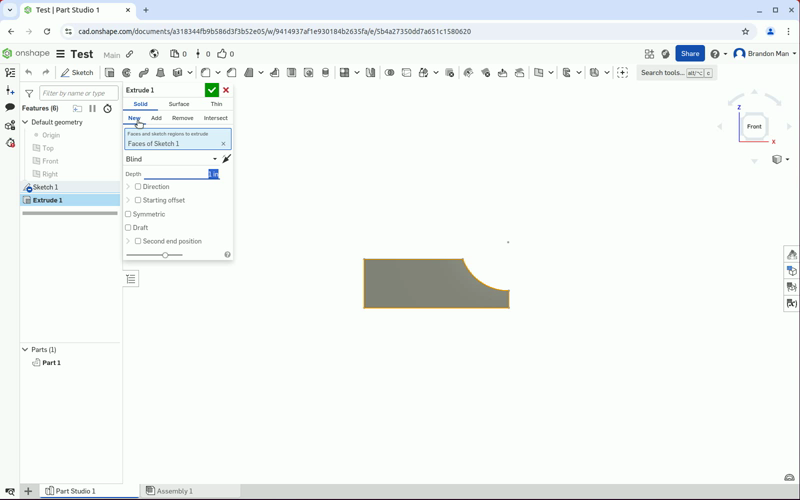
text(23.108)
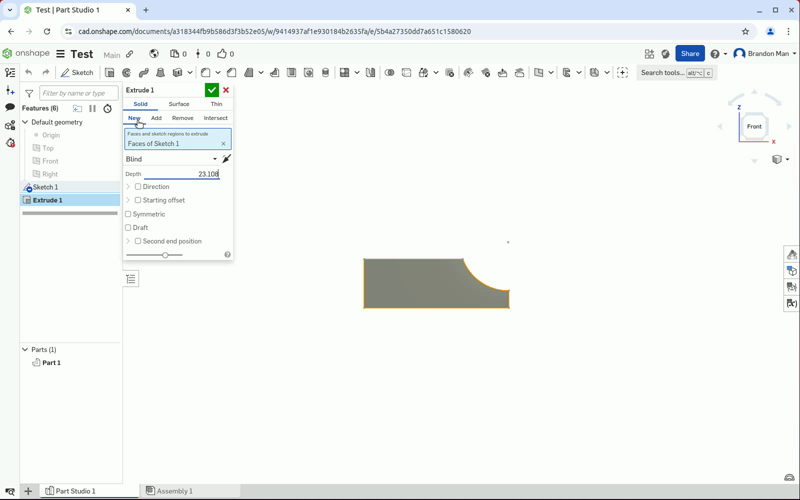
key(enter)
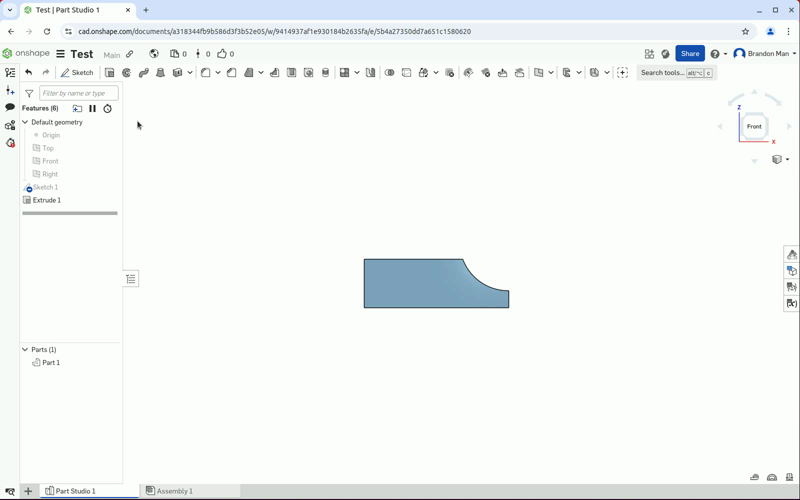
key(shift+h)
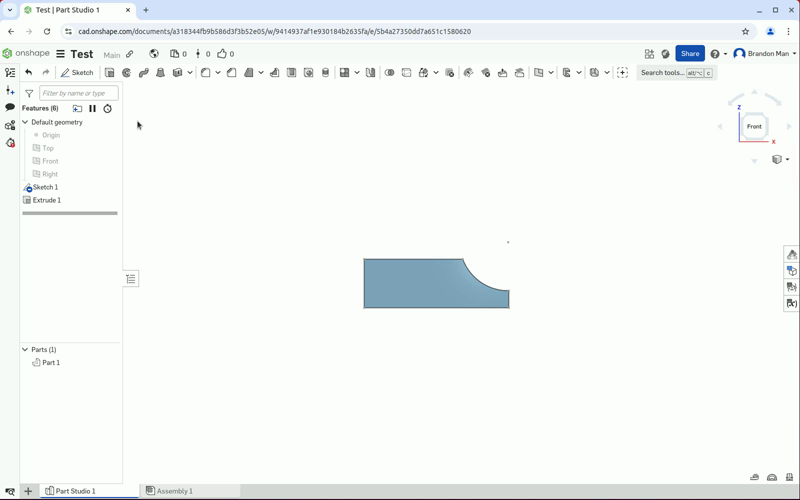
key(shift+h)
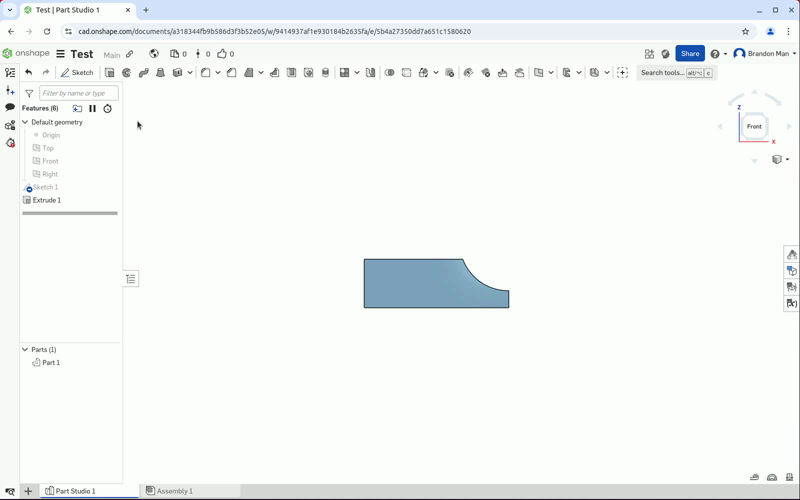
mouse_move(73, 189)
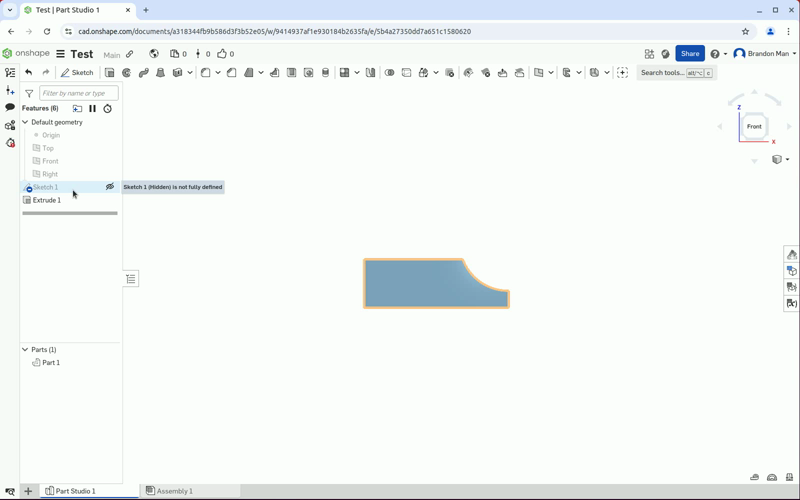
click(73, 189)
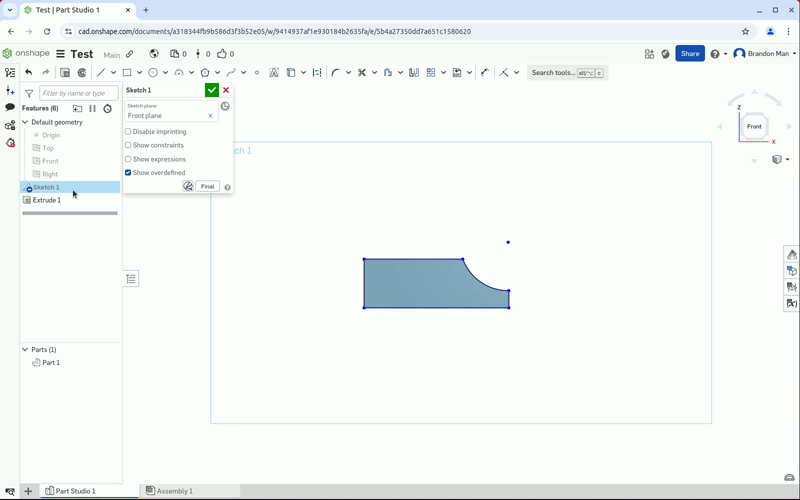
mouse_move(229, 92)
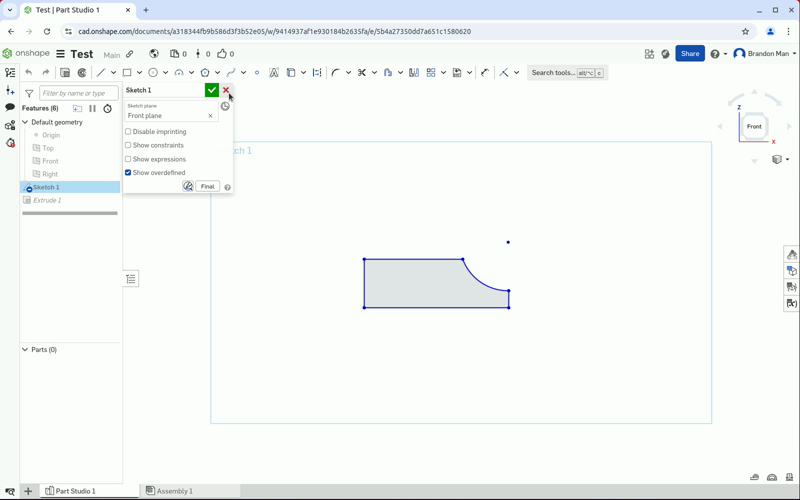
click(229, 92)
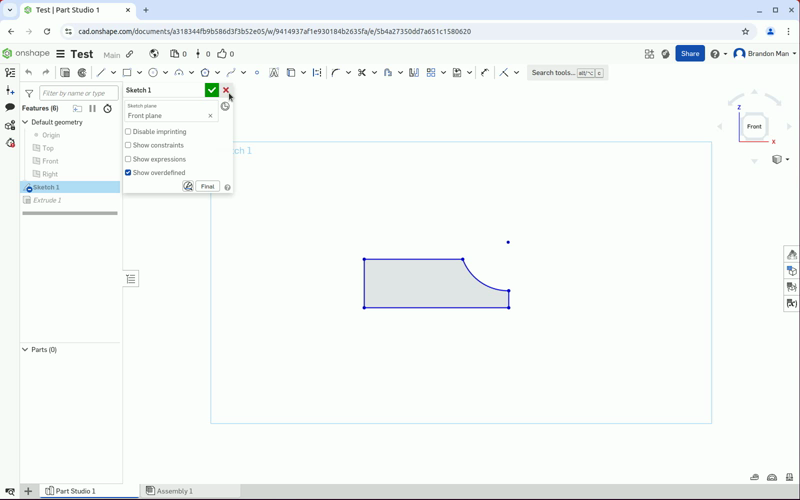
key(shift+s)
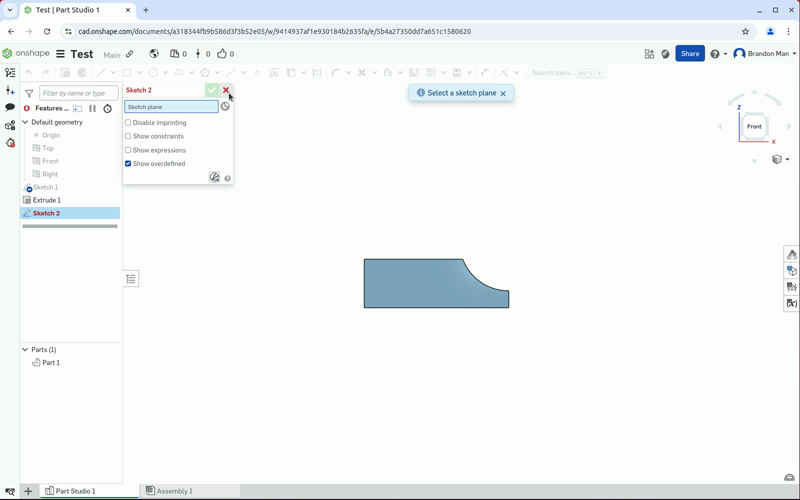
mouse_move(73, 163)
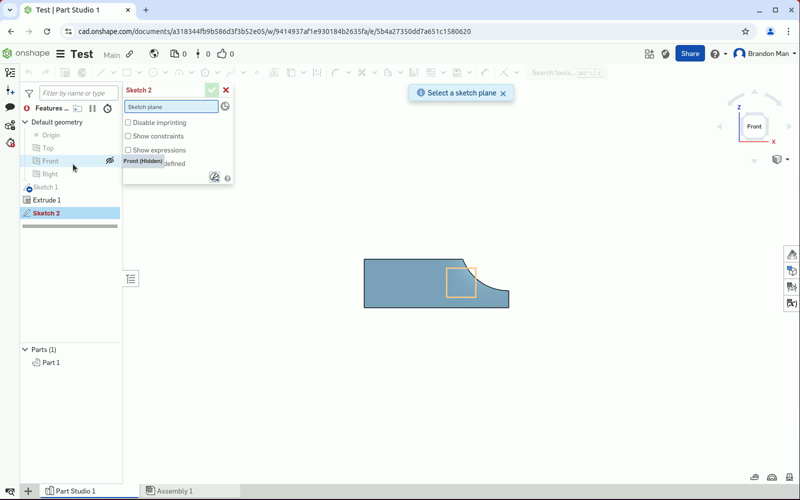
click(73, 163)
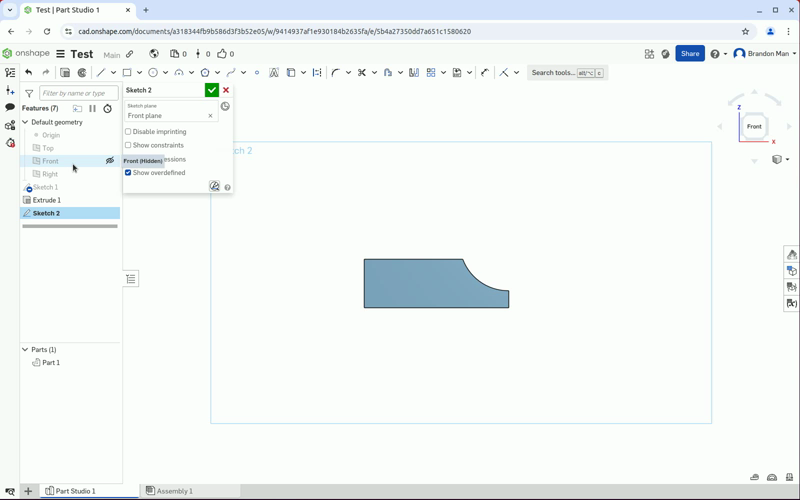
mouse_move(73, 352)
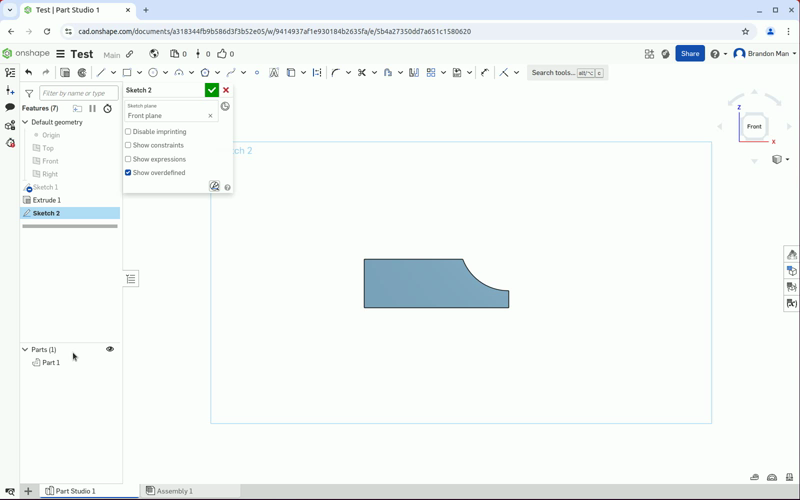
key(y)
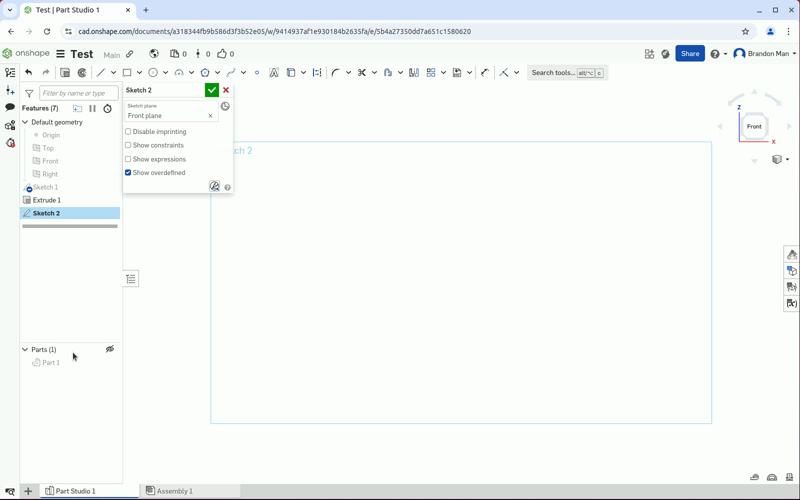
key(l)
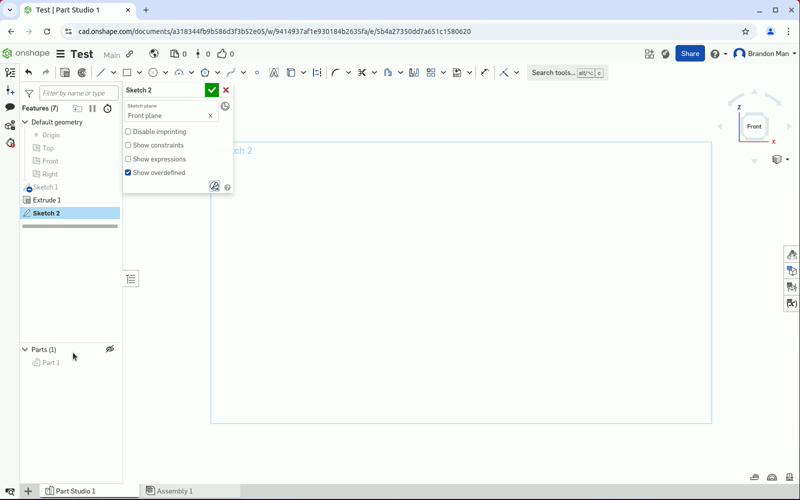
key_down(shift)
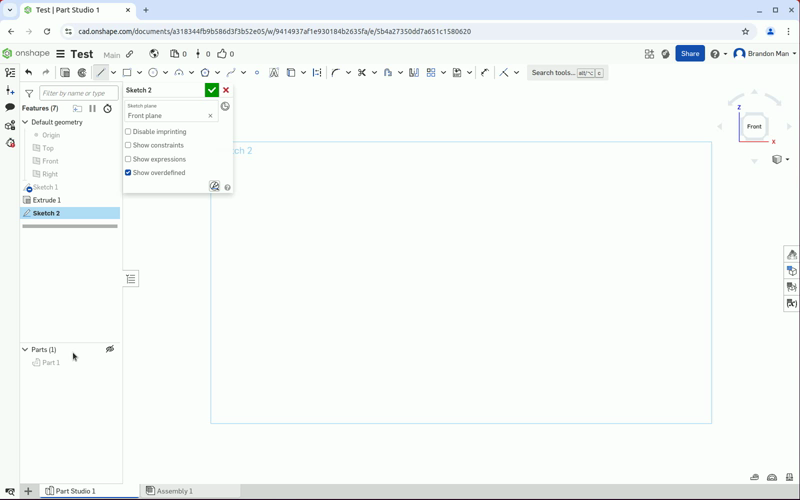
mouse_move(508, 307)
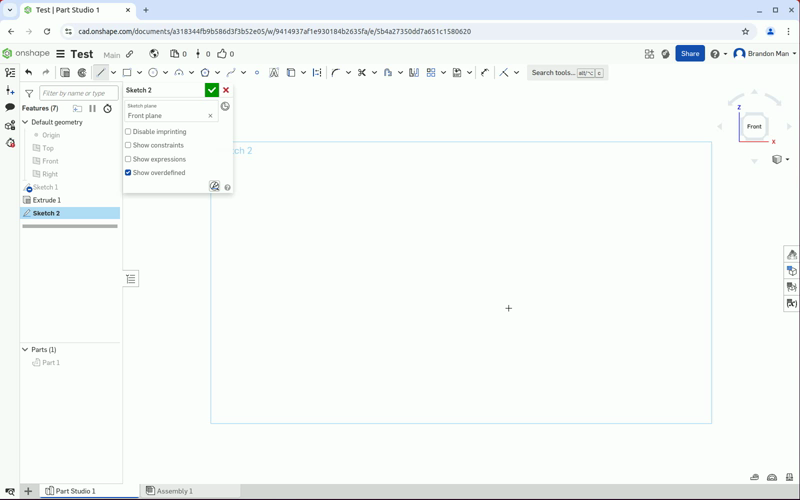
click(508, 307)
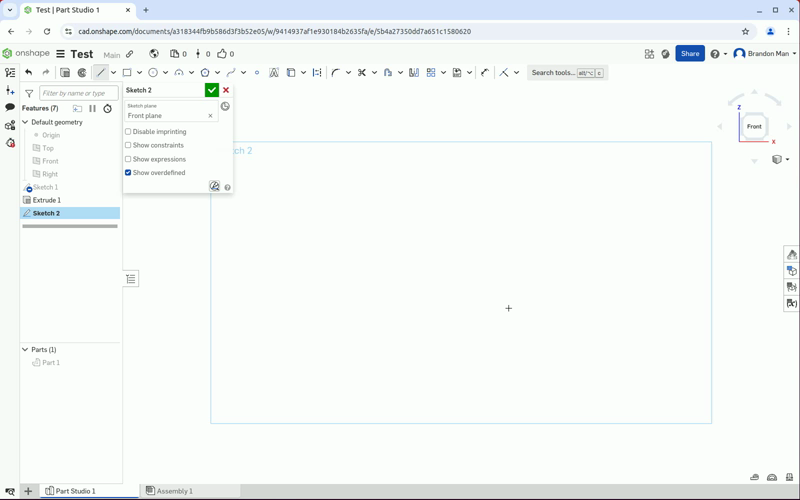
key_up(shift)
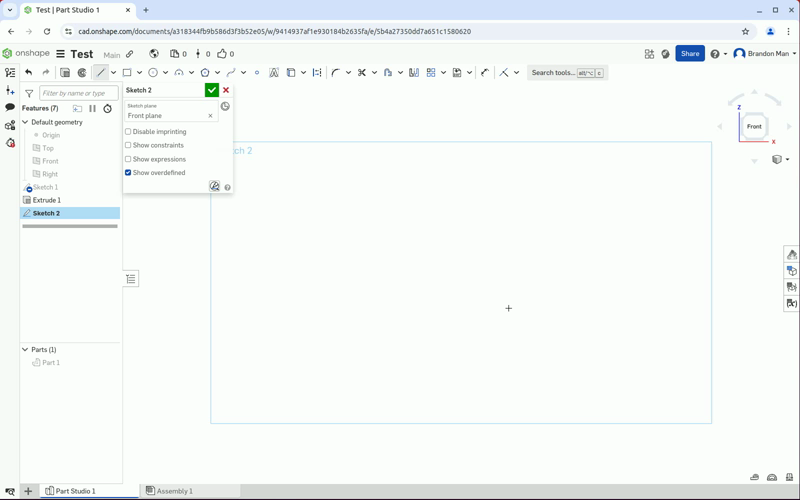
key_down(shift)
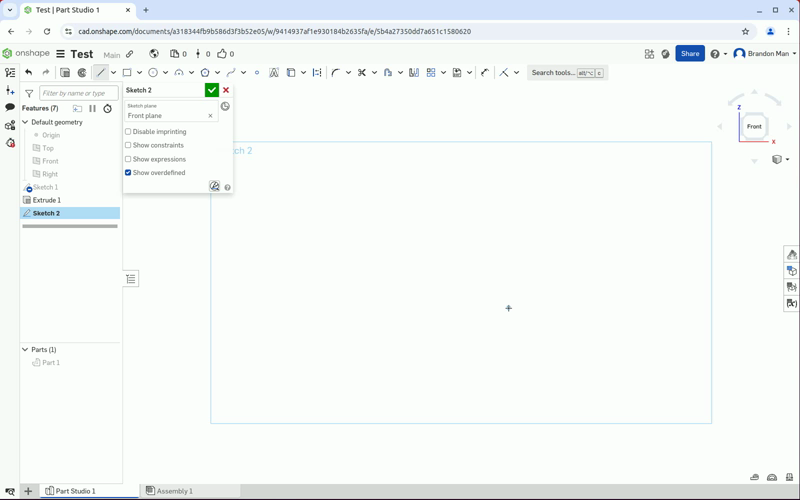
mouse_move(538, 307)
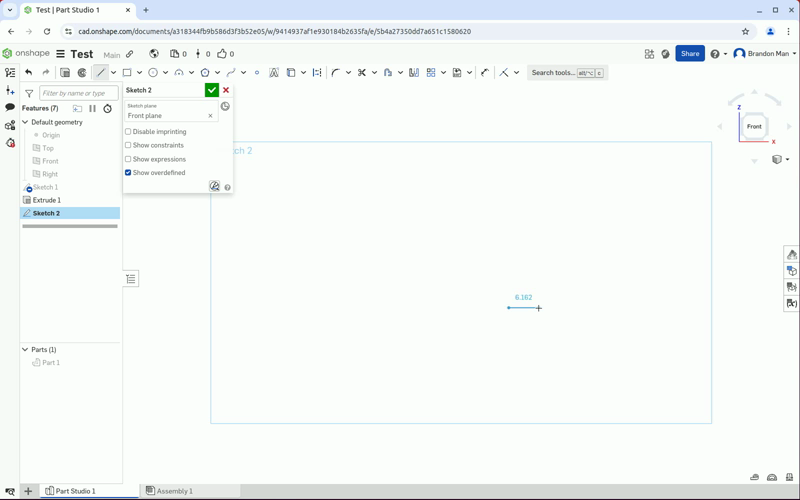
mouse_move(557, 307)
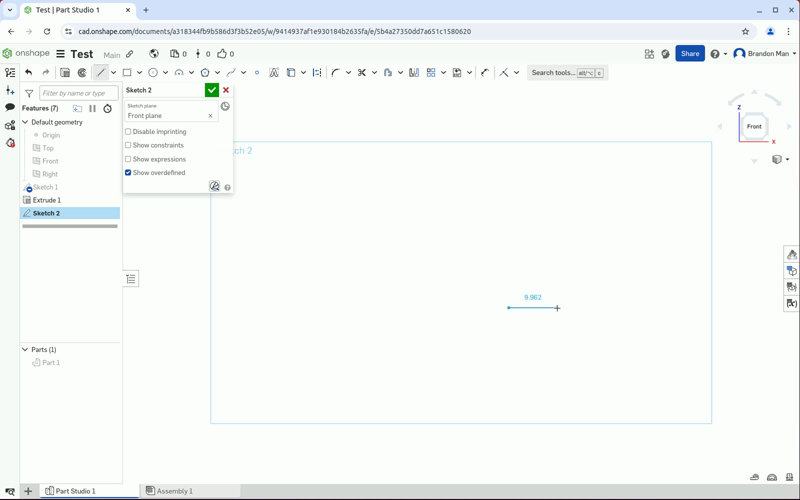
click(557, 307)
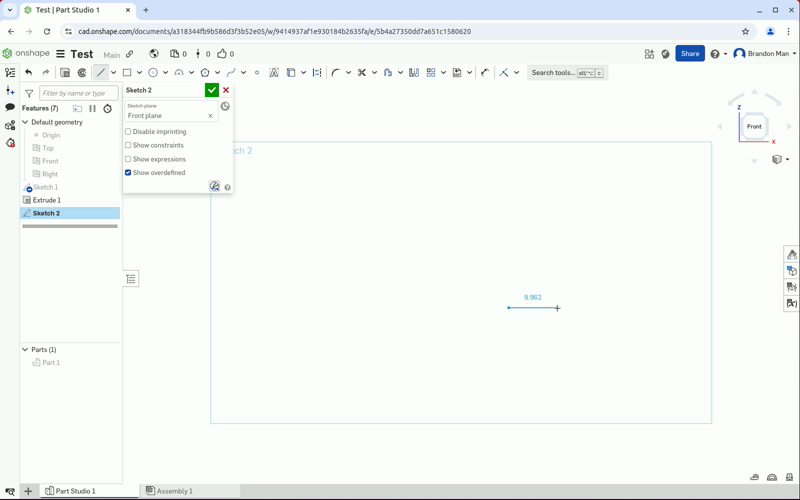
key_up(shift)
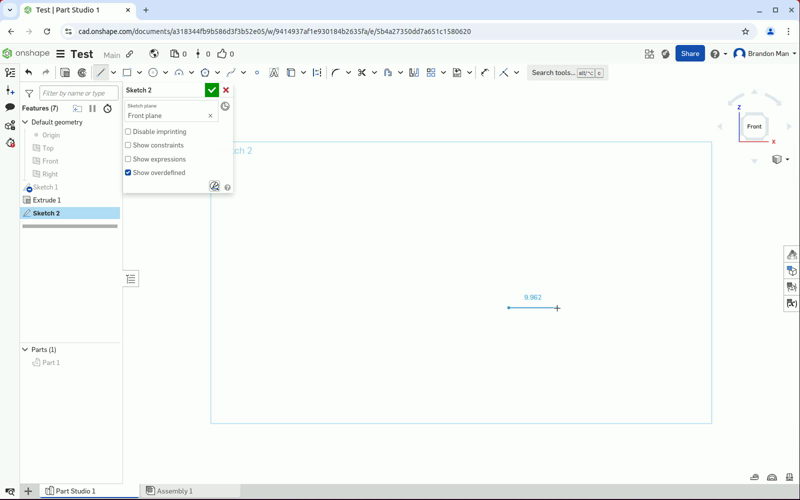
key_down(shift)
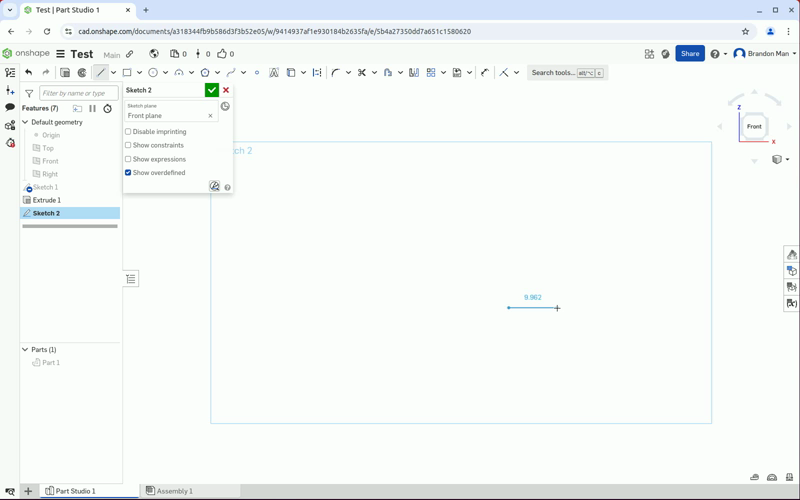
mouse_move(587, 307)
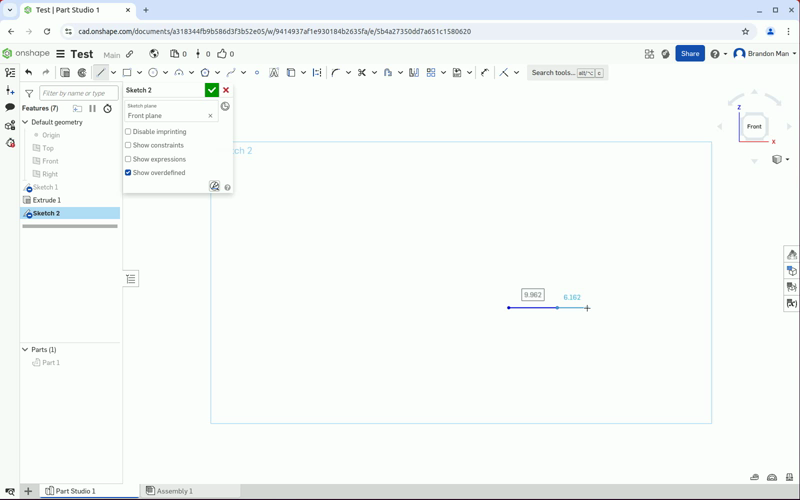
mouse_move(557, 258)
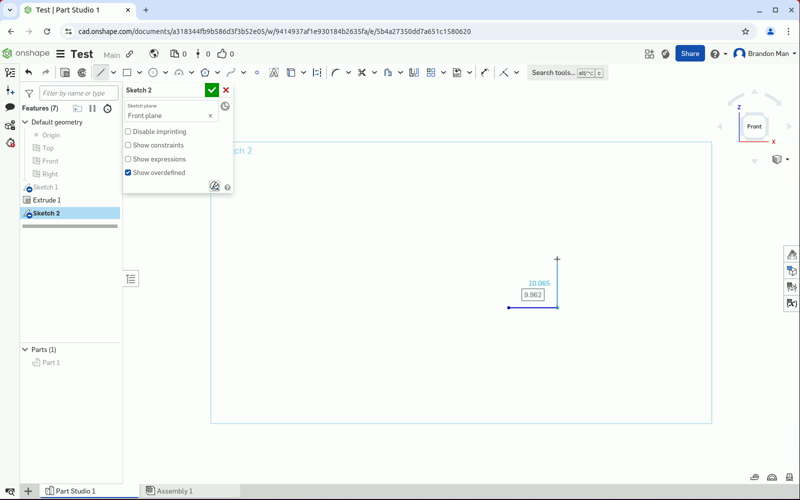
click(557, 258)
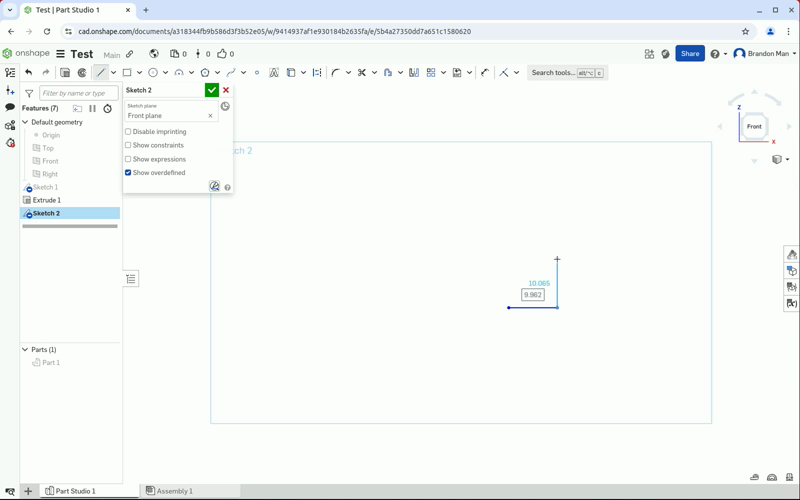
key_up(shift)
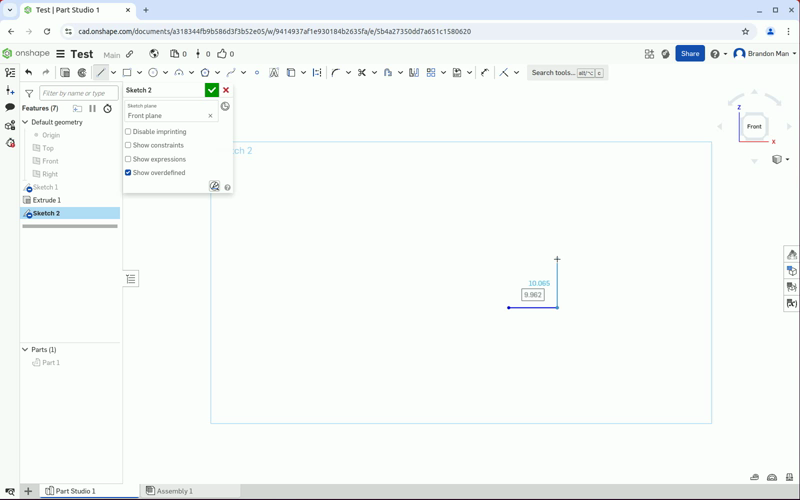
key_down(shift)
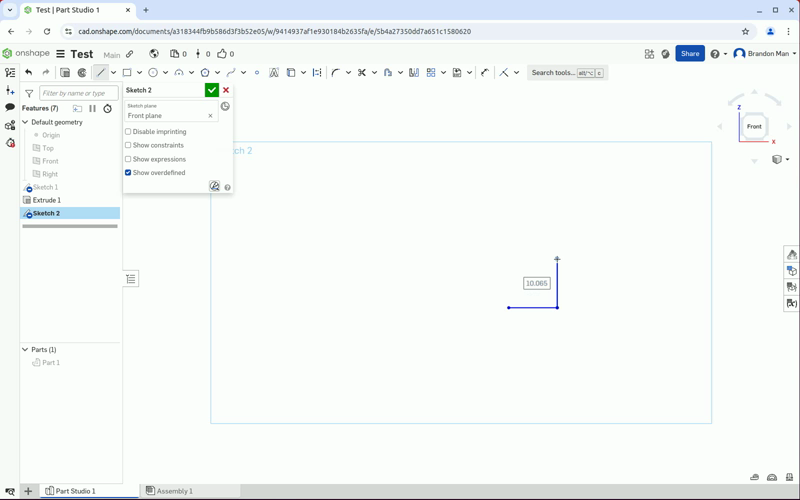
mouse_move(587, 258)
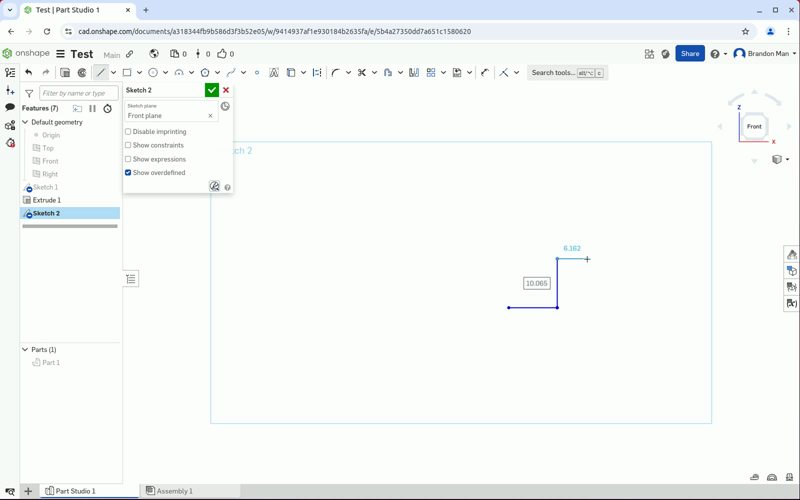
mouse_move(555, 258)
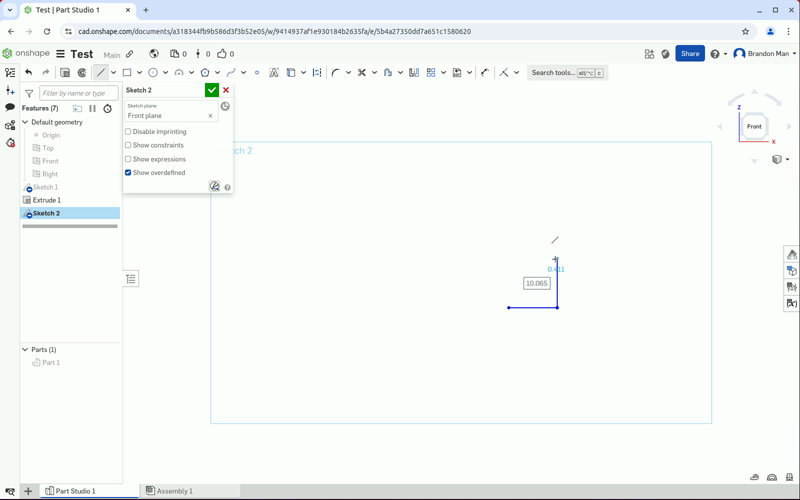
scroll(6)
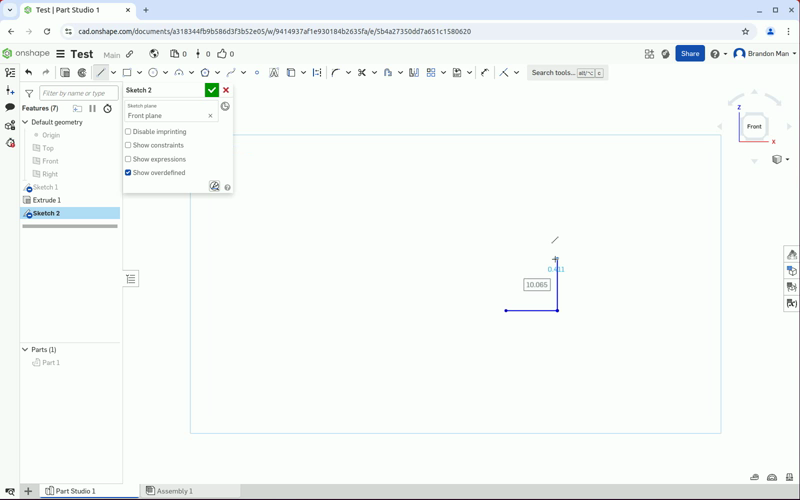
scroll(6)
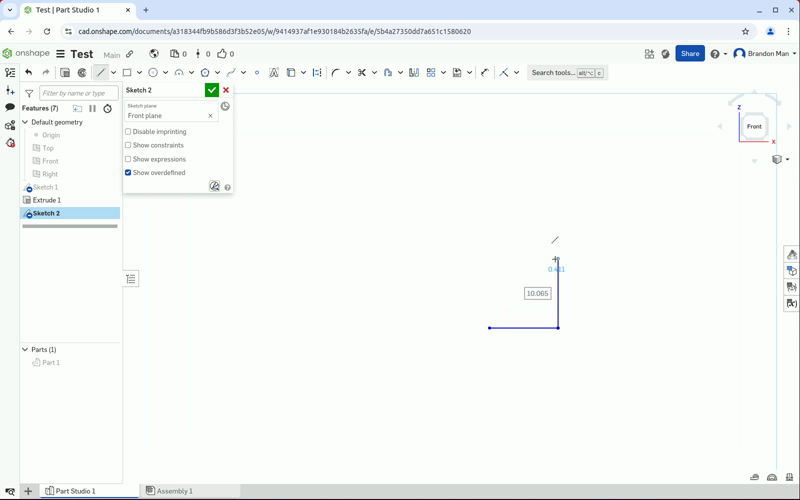
scroll(6)
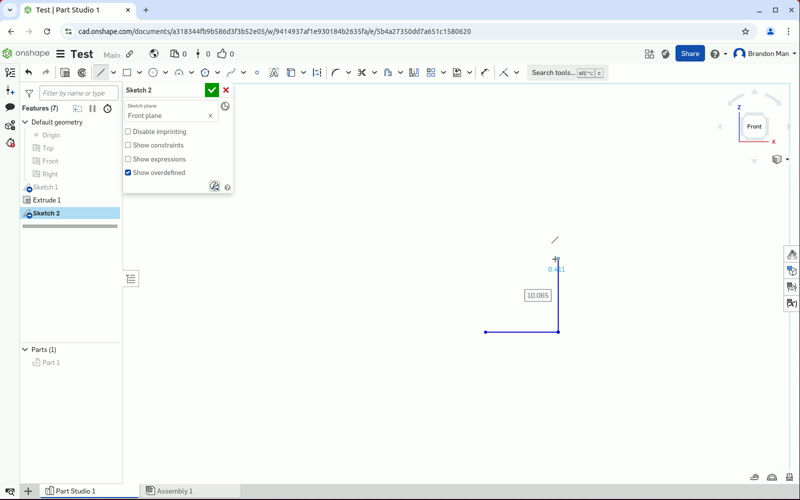
scroll(6)
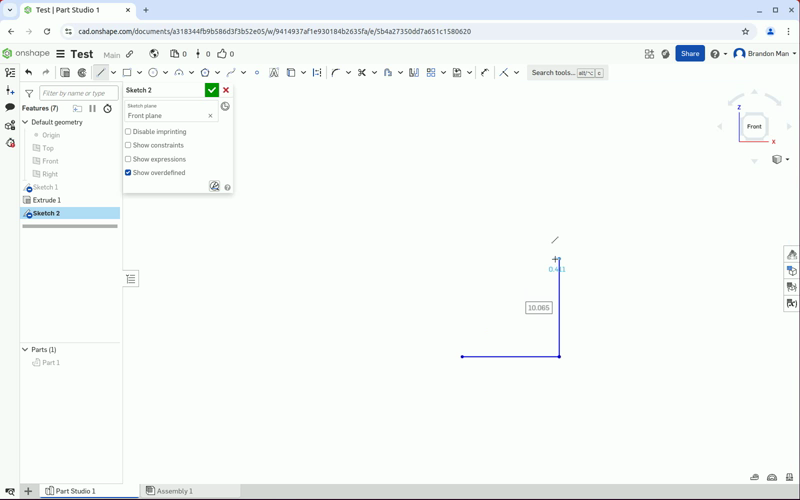
scroll(6)
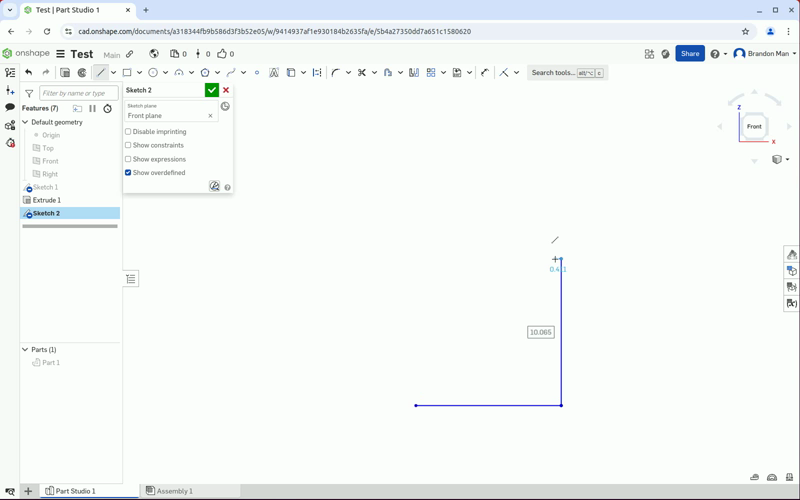
scroll(6)
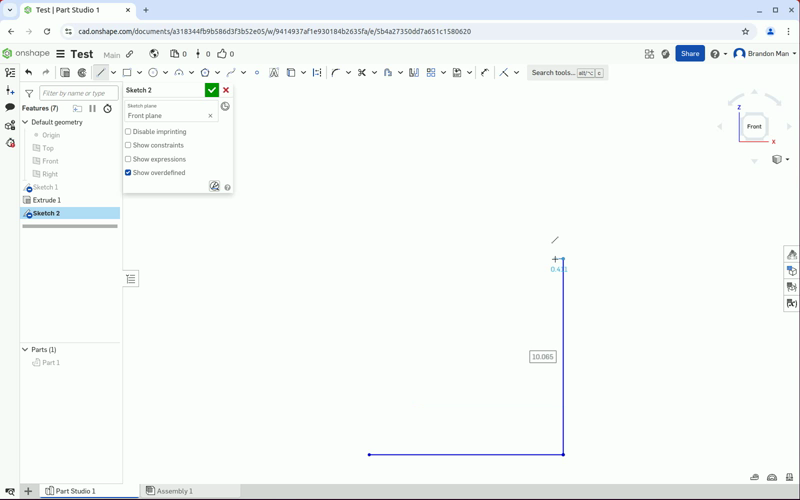
scroll(6)
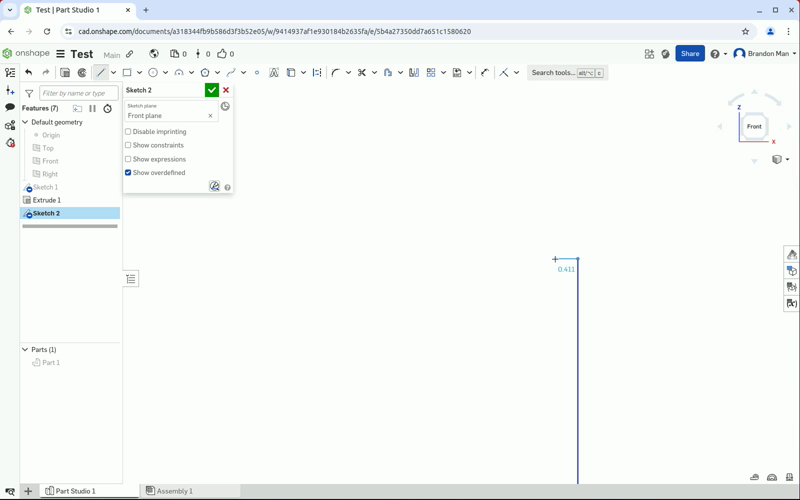
click(555, 258)
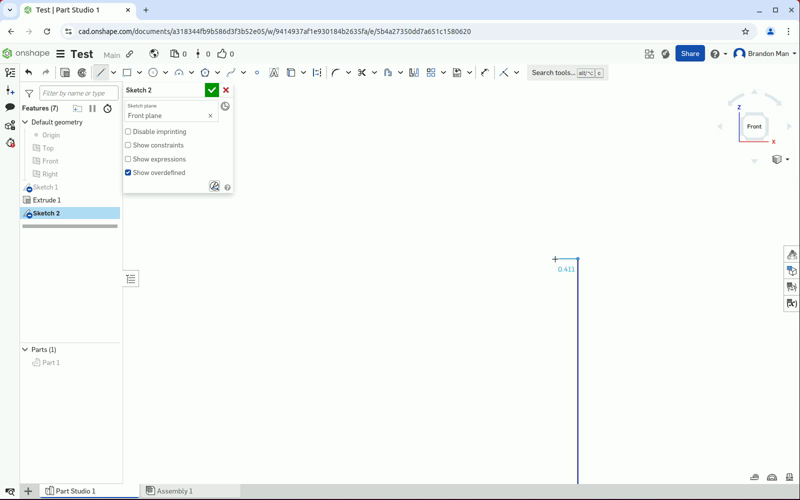
scroll(-6)
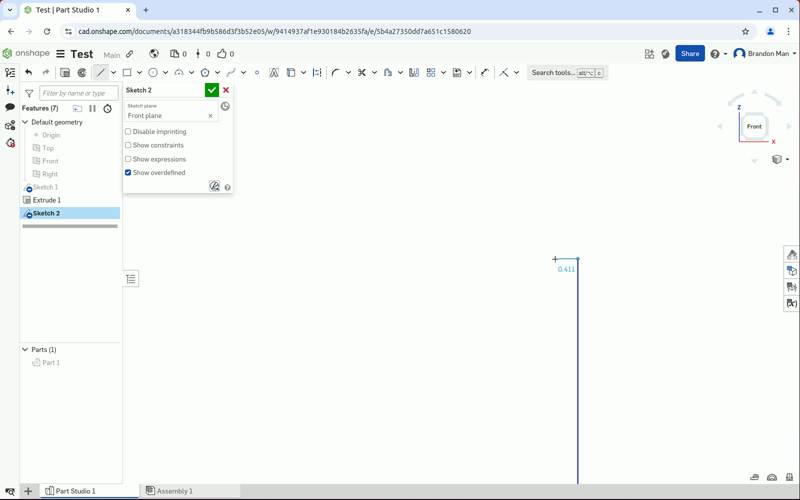
scroll(-6)
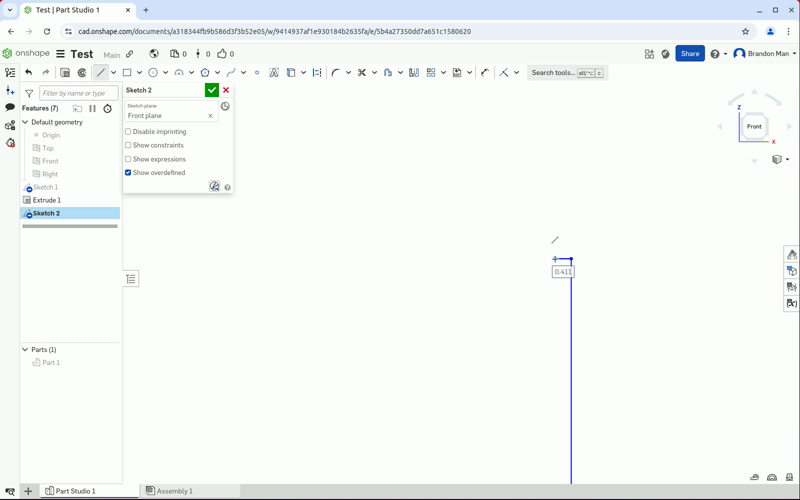
scroll(-6)
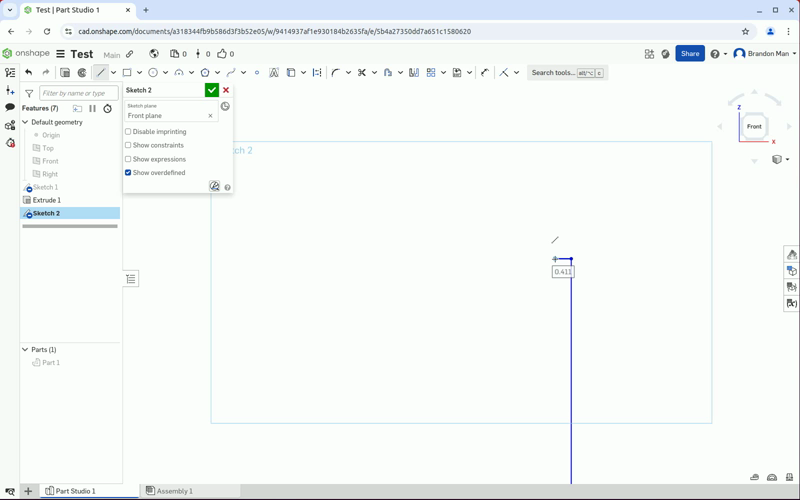
scroll(-6)
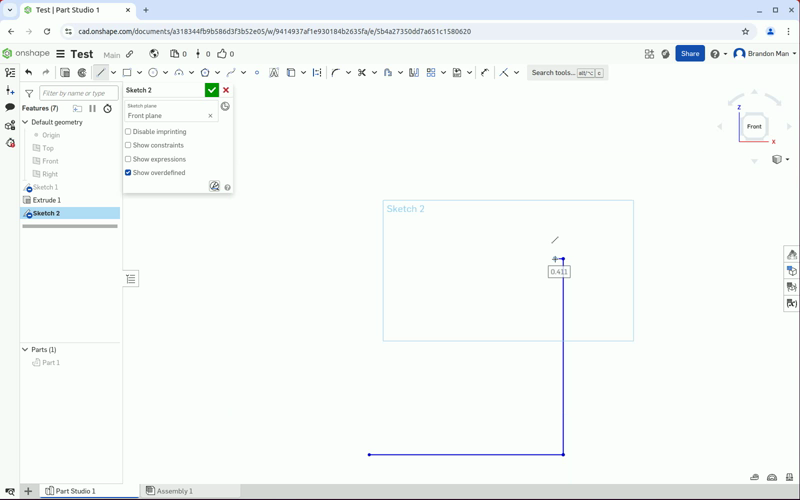
scroll(-6)
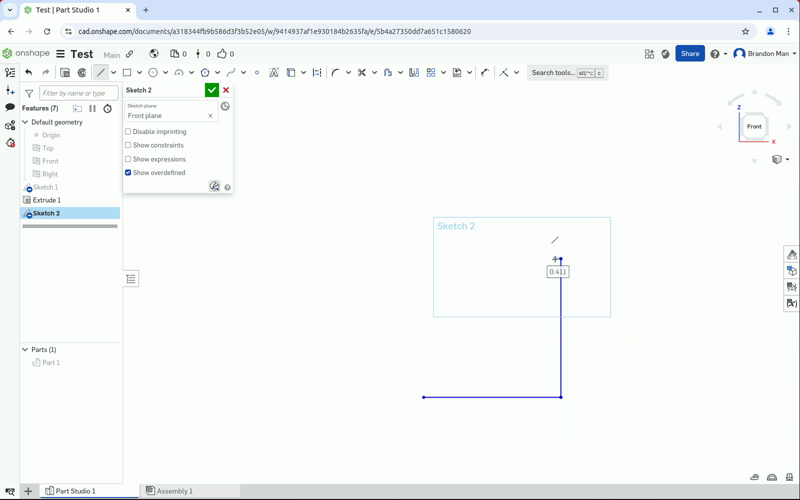
scroll(-6)
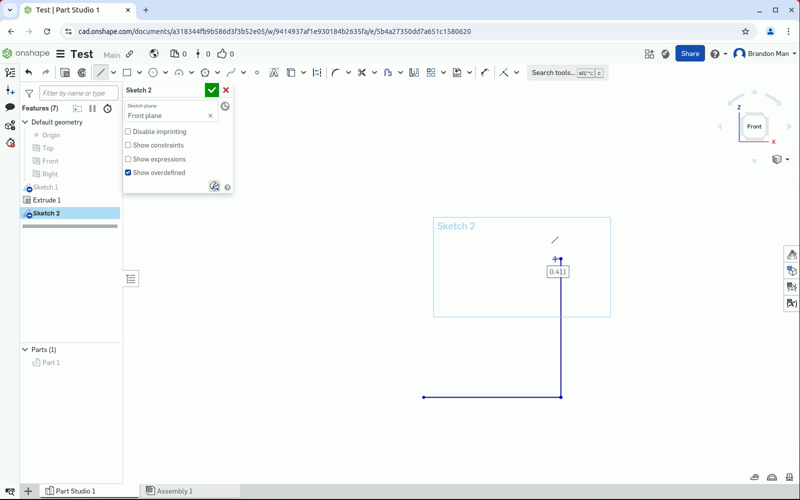
scroll(-6)
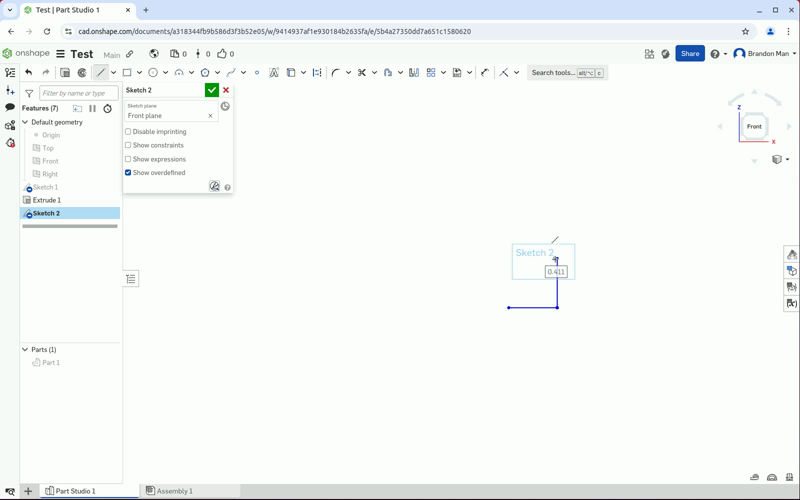
key_up(shift)
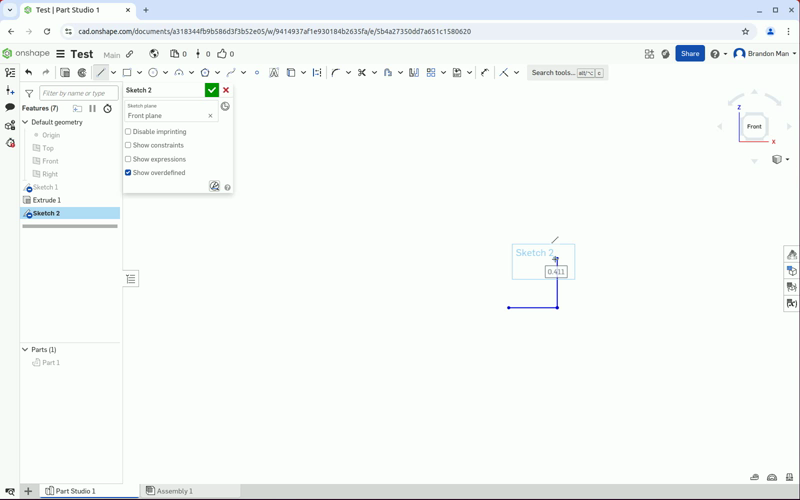
key(esc)
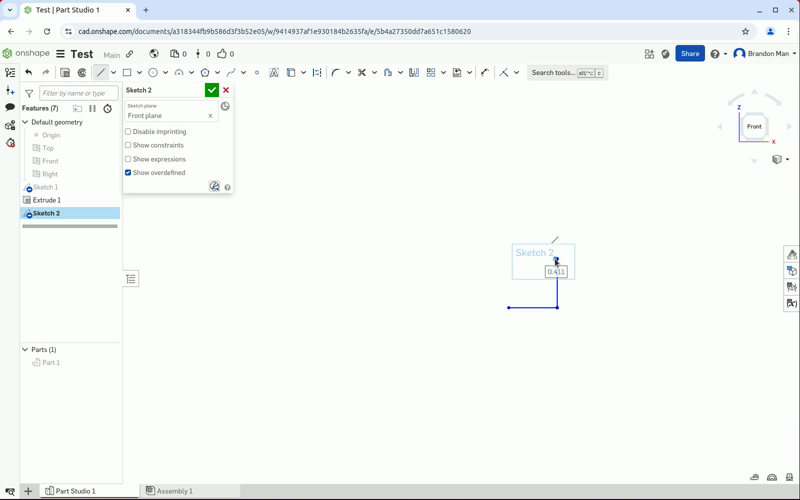
key(a)
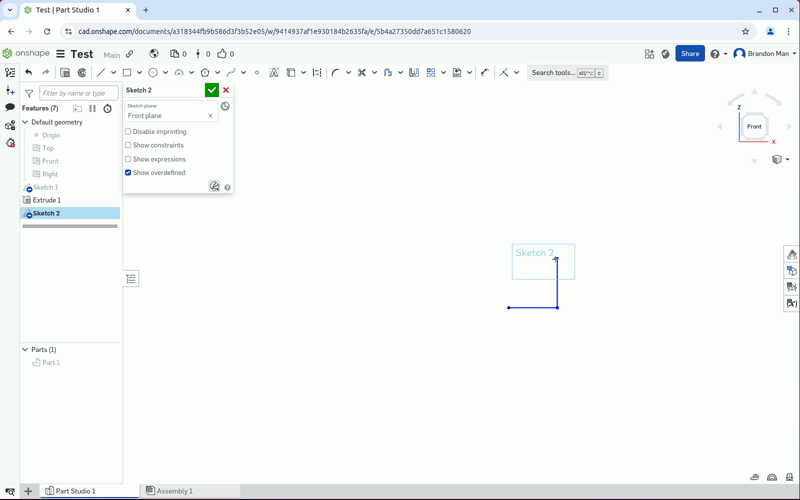
mouse_move(555, 258)
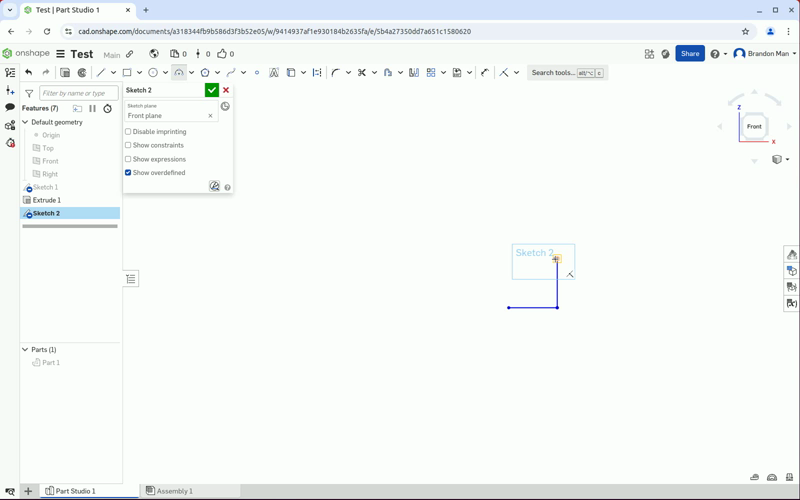
scroll(6)
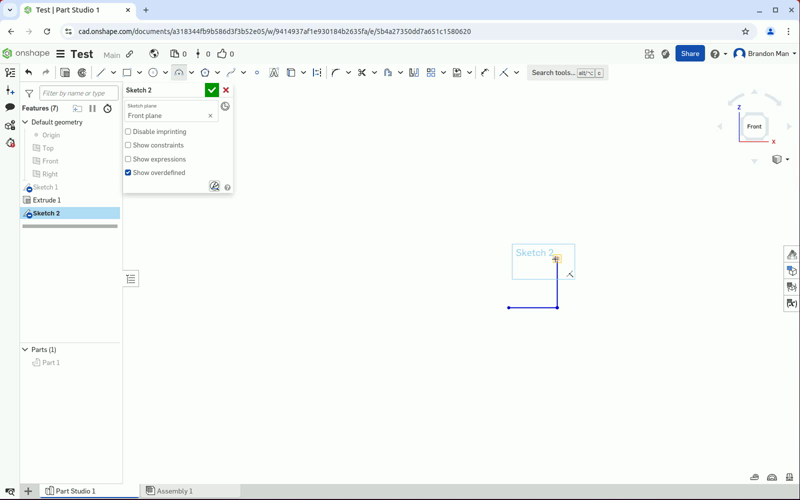
scroll(6)
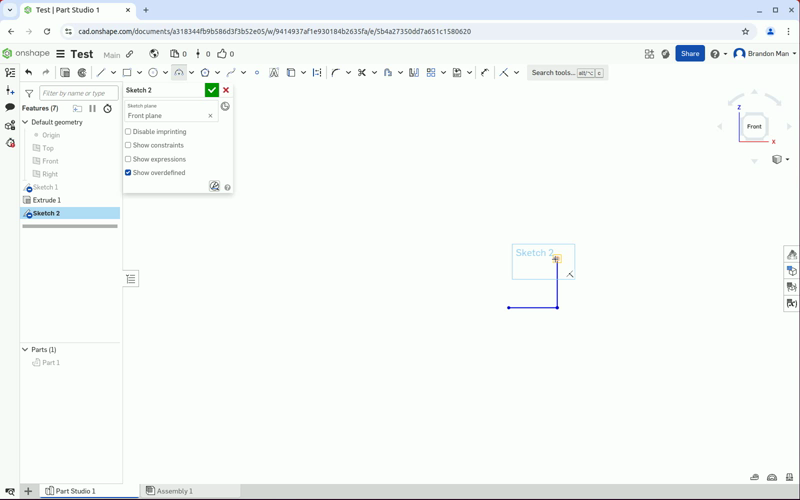
scroll(6)
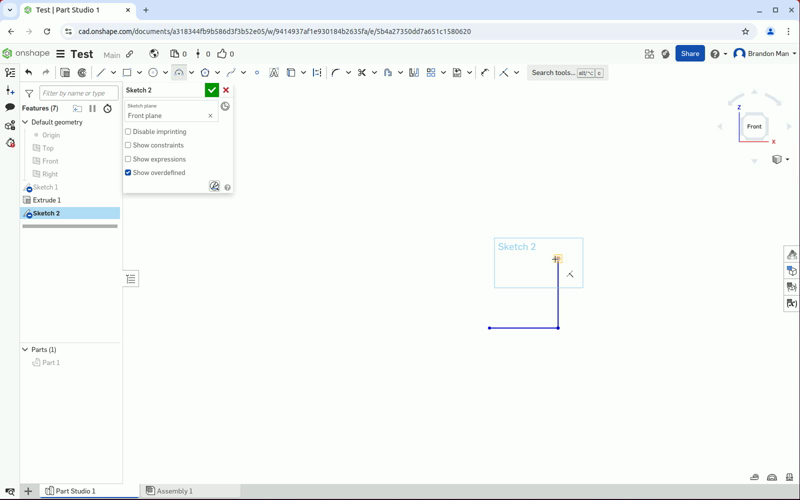
scroll(6)
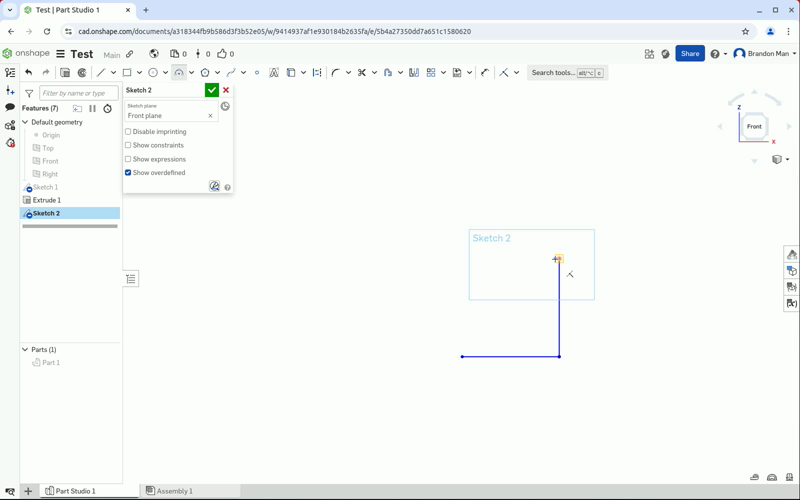
scroll(6)
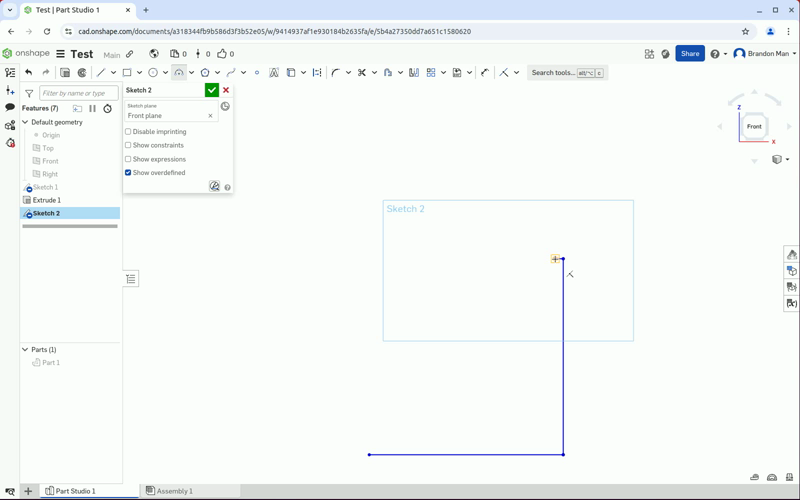
scroll(6)
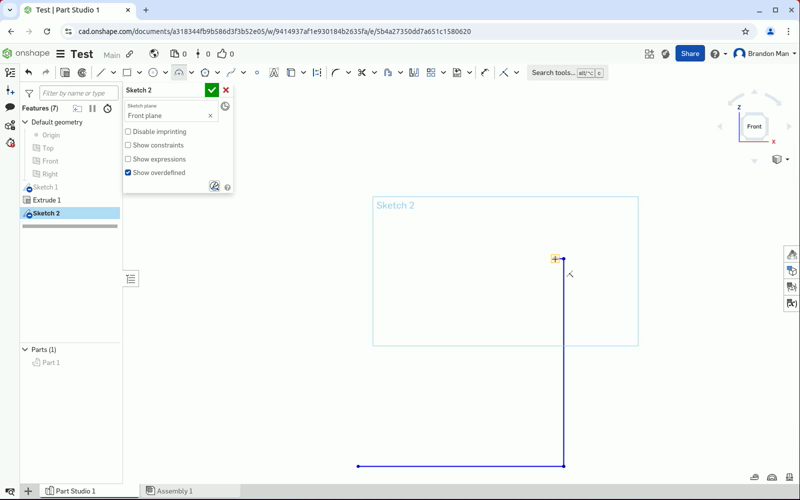
scroll(6)
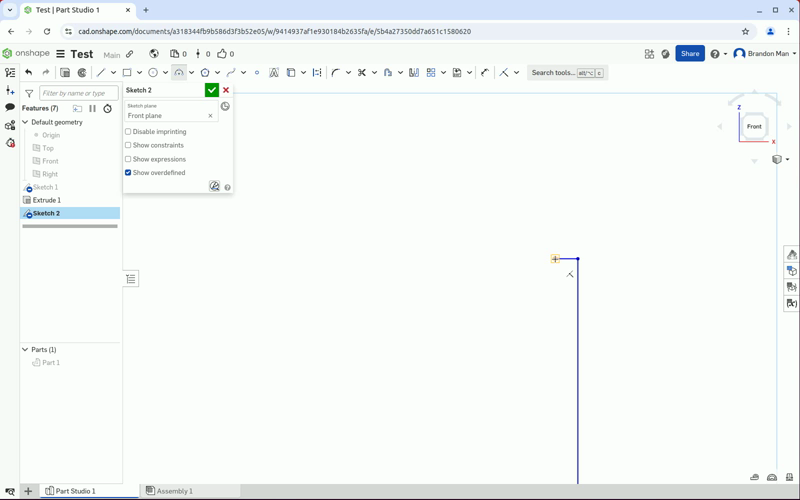
click(555, 258)
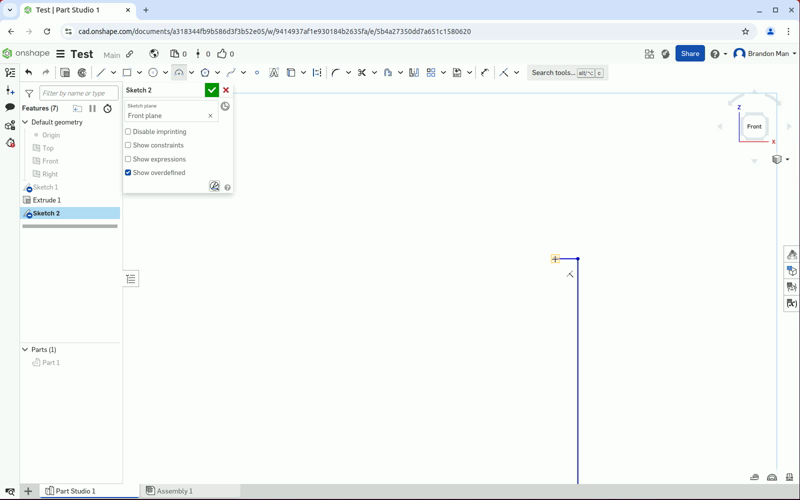
scroll(-6)
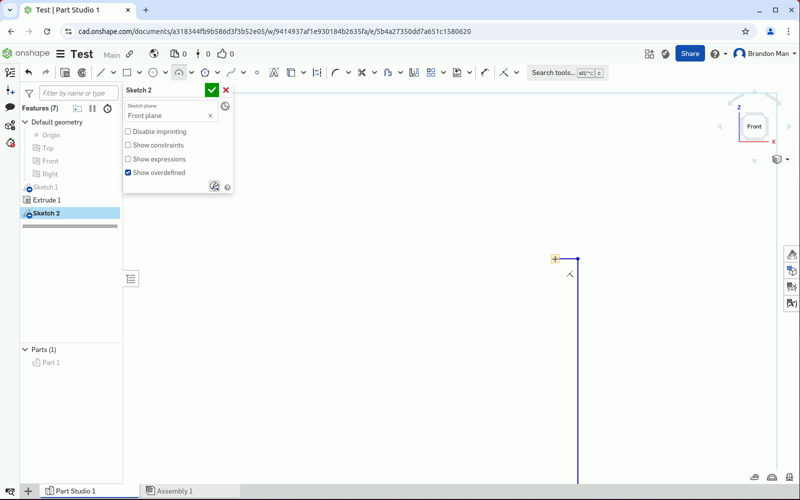
scroll(-6)
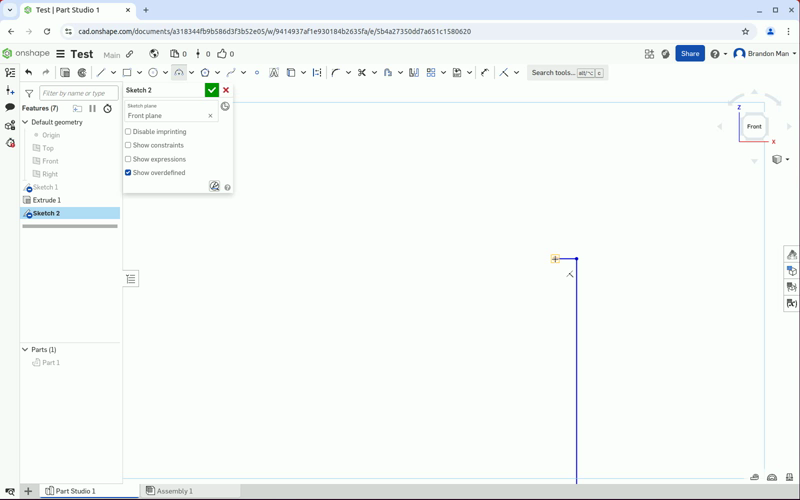
scroll(-6)
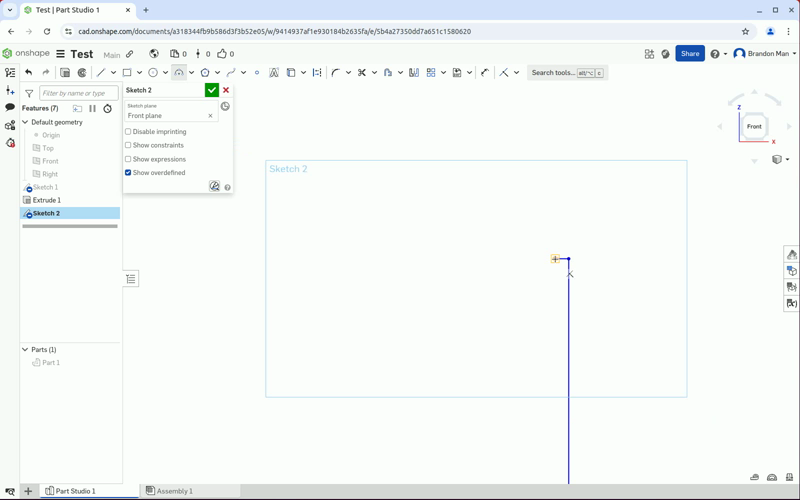
scroll(-6)
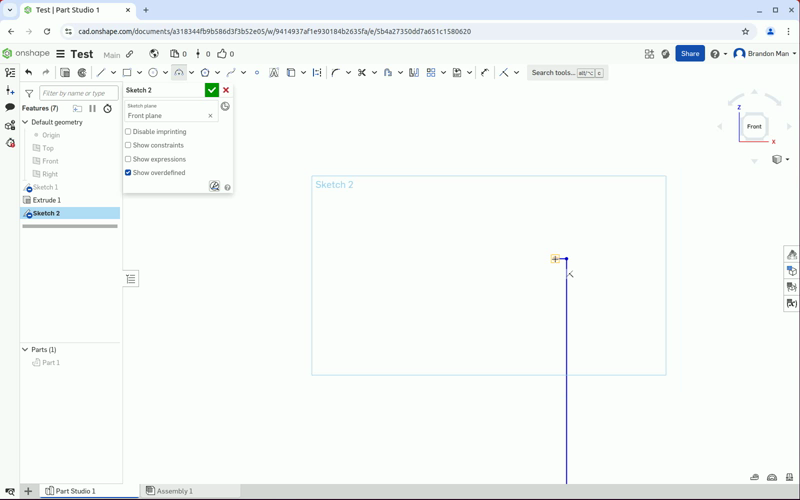
scroll(-6)
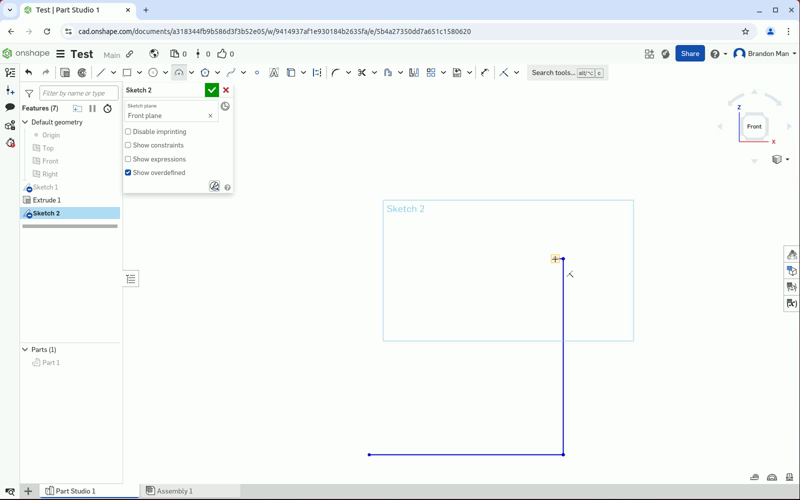
scroll(-6)
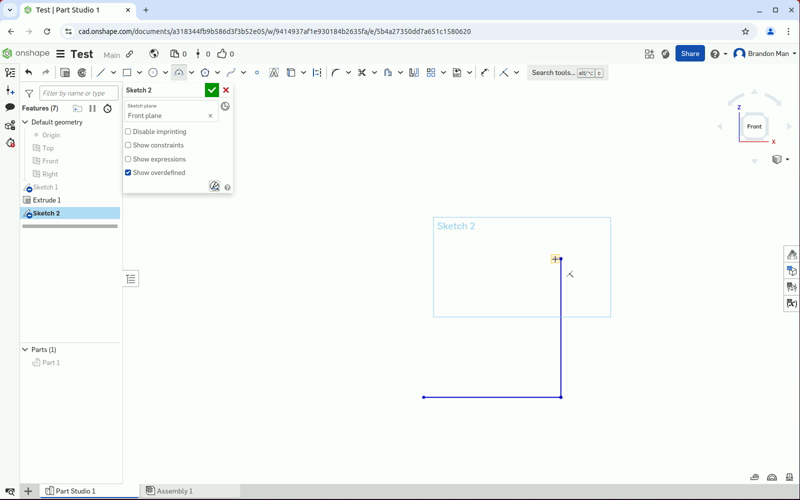
scroll(-6)
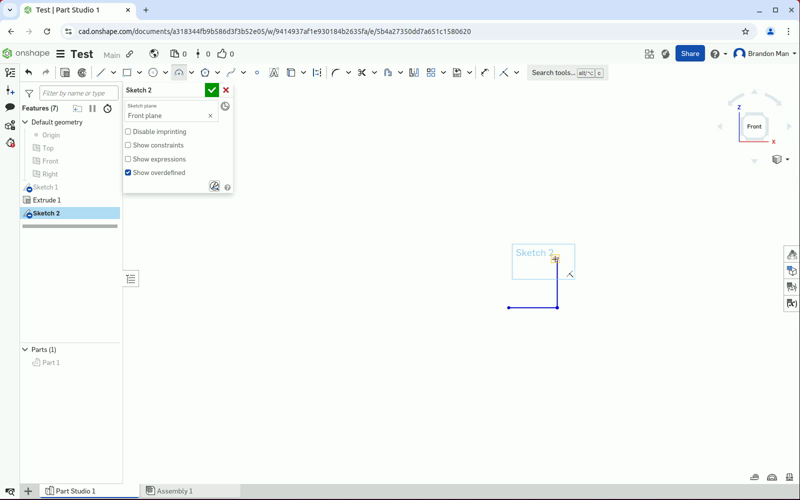
key_down(shift)
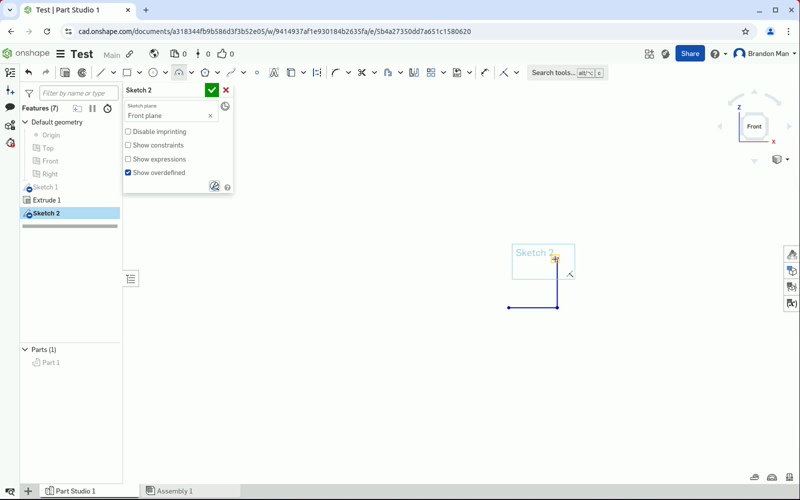
mouse_move(508, 291)
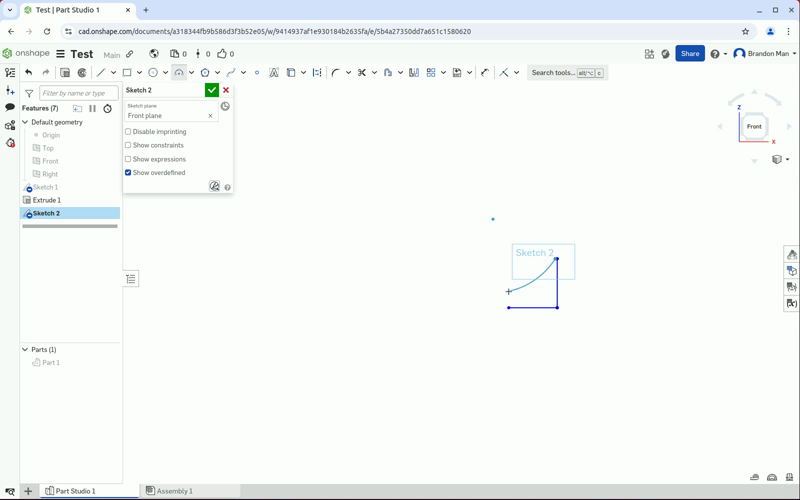
click(508, 291)
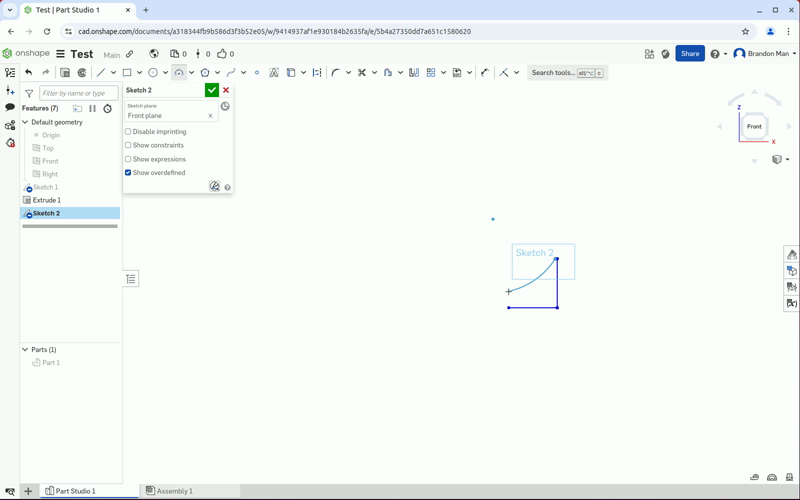
mouse_move(537, 282)
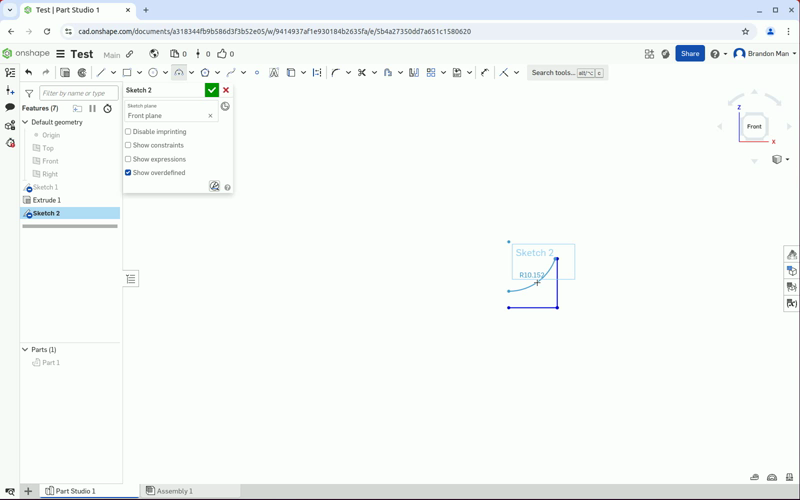
click(537, 282)
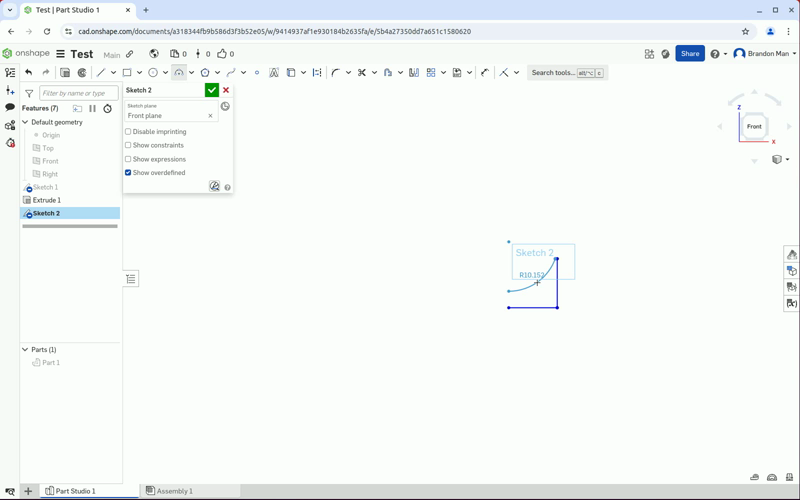
key_up(shift)
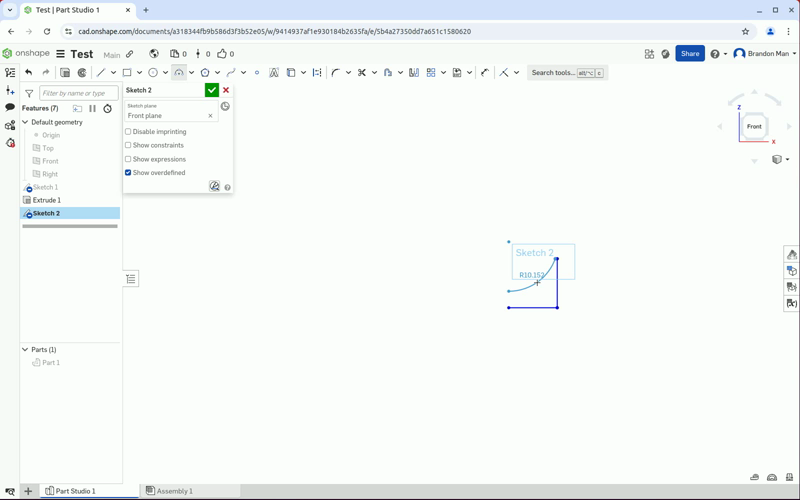
key(esc)
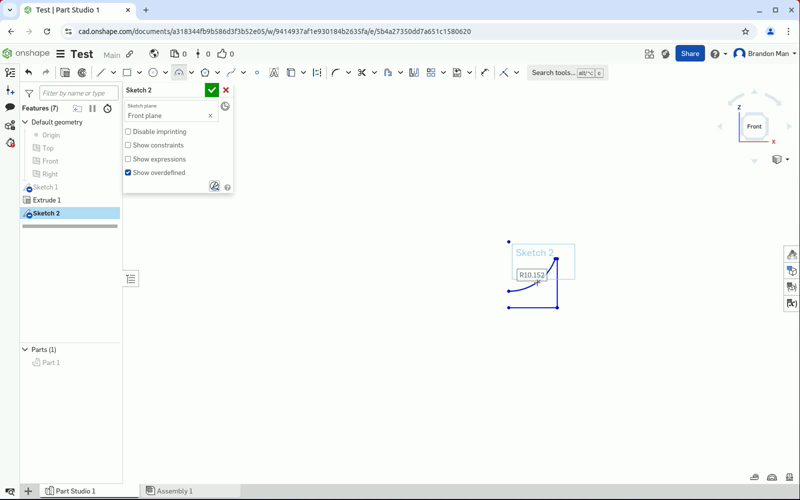
key(l)
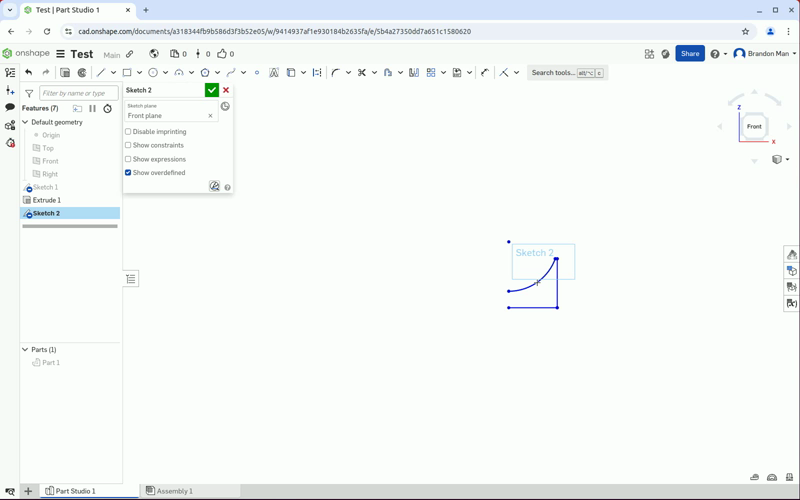
mouse_move(508, 291)
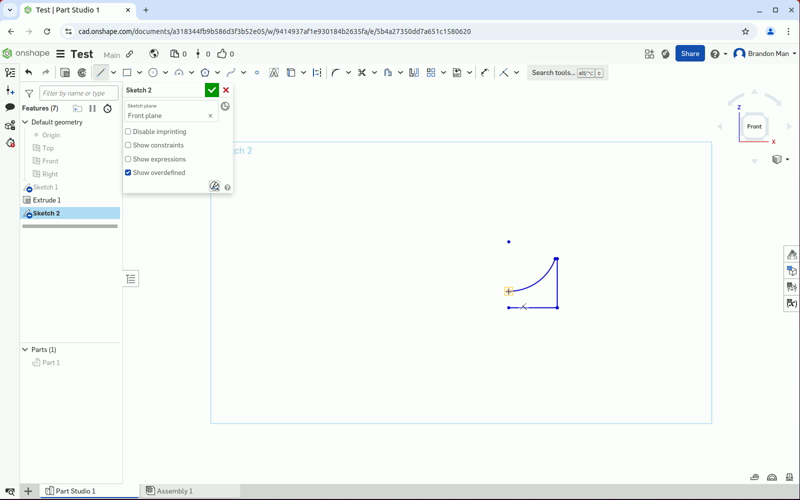
click(508, 291)
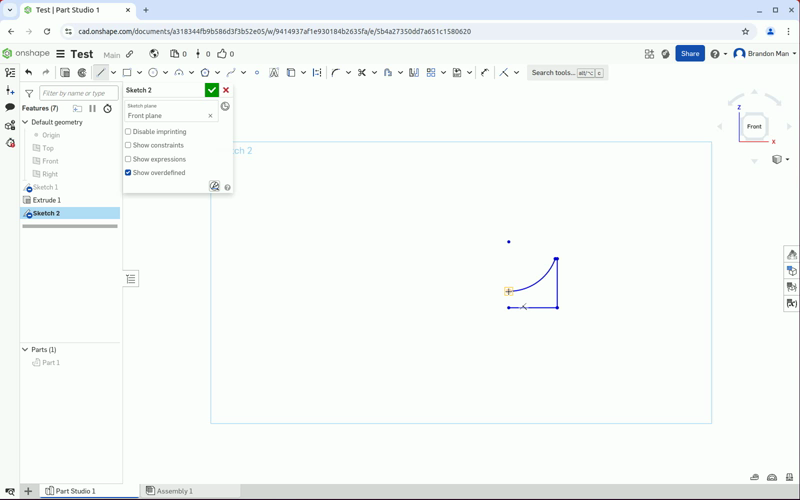
mouse_move(538, 291)
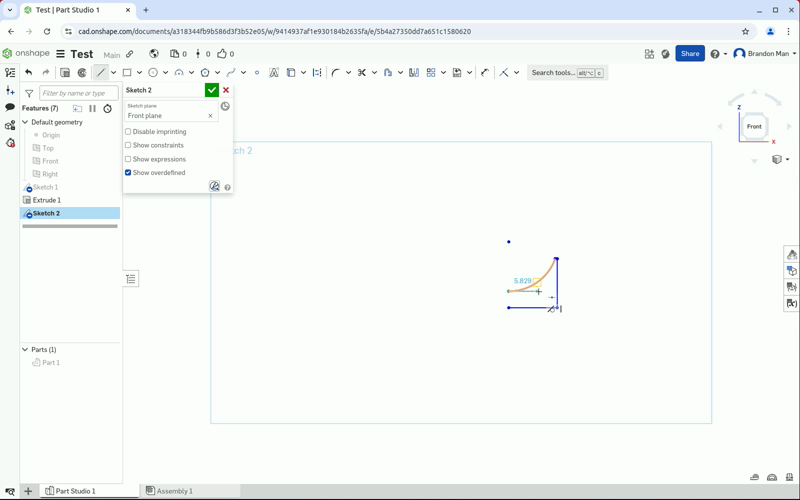
key_down(shift)
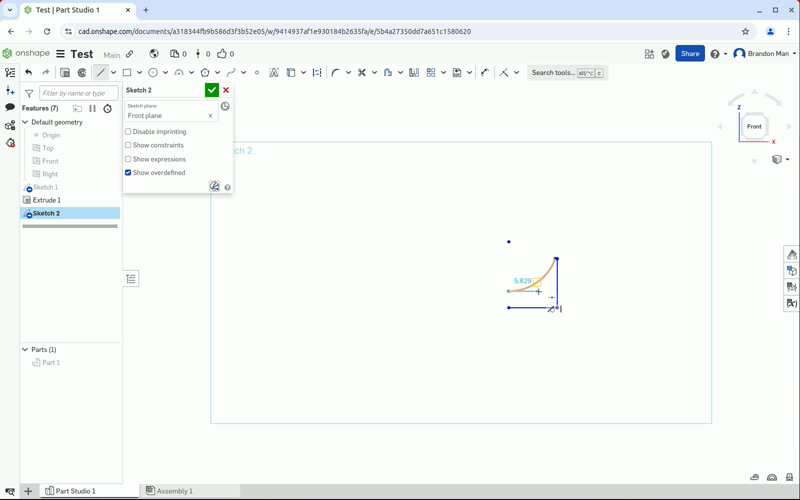
mouse_move(508, 307)
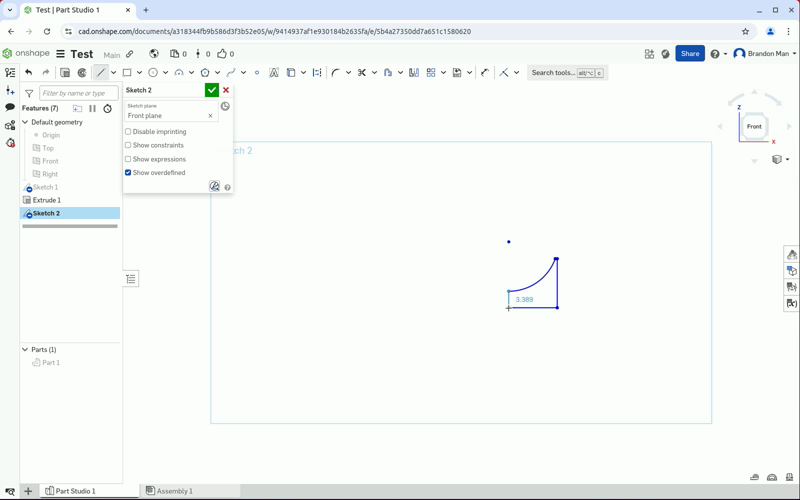
key_up(shift)
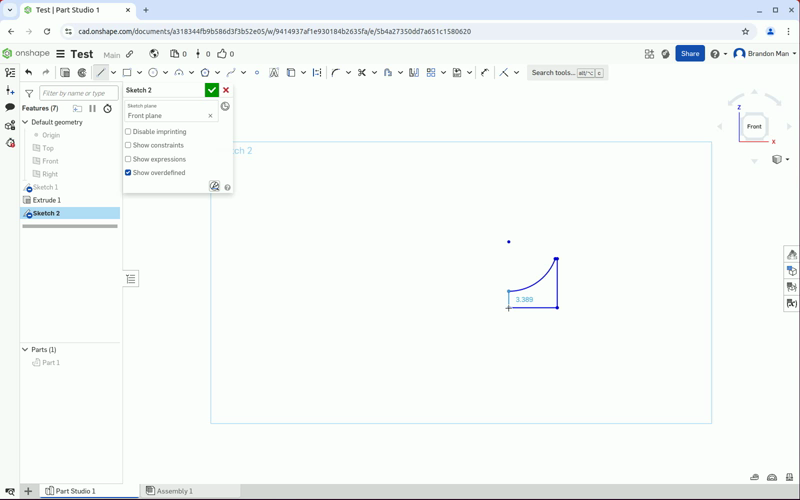
click(508, 307)
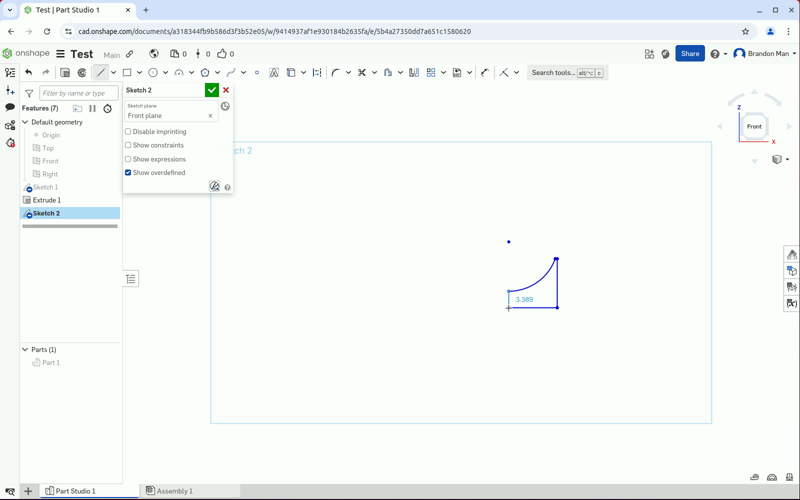
key(esc)
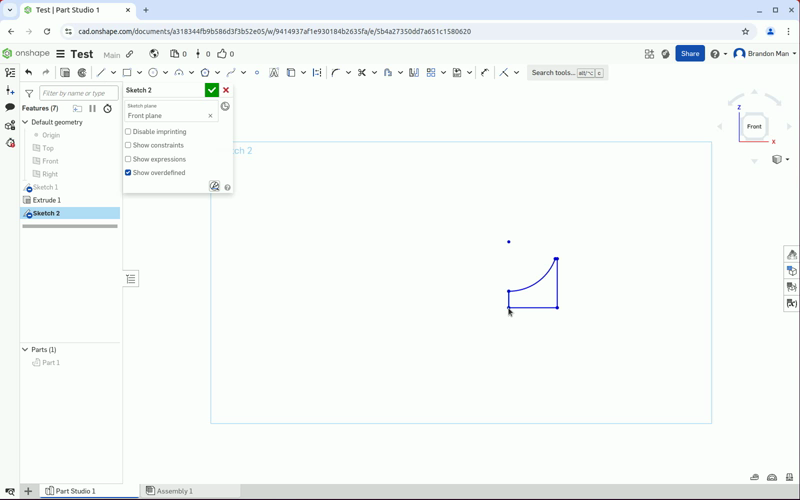
mouse_move(545, 300)
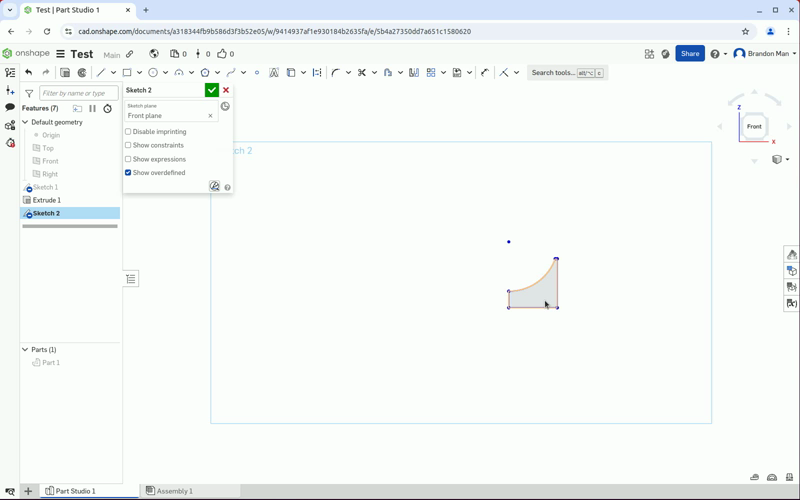
scroll(6)
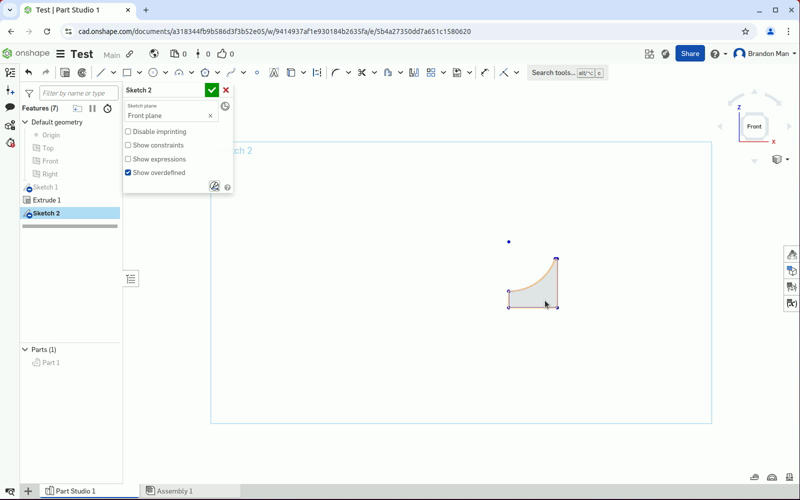
scroll(6)
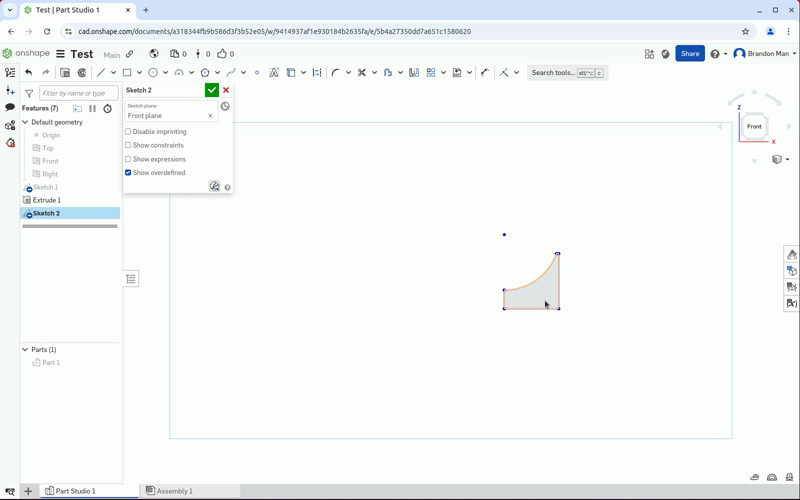
scroll(6)
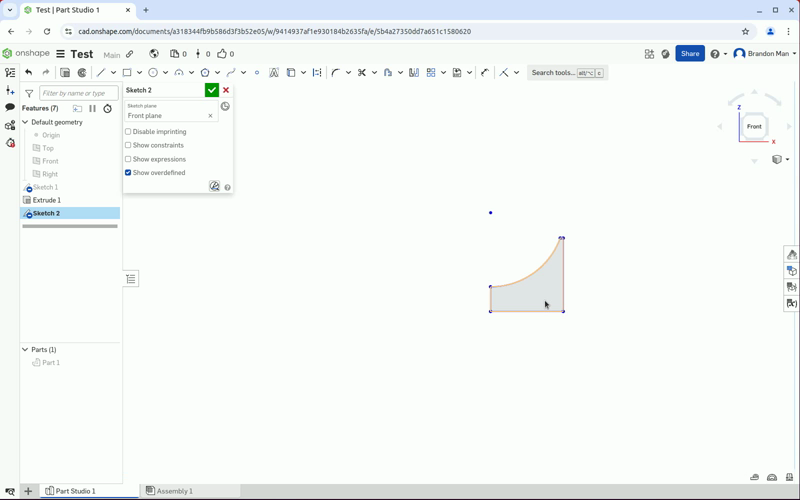
scroll(6)
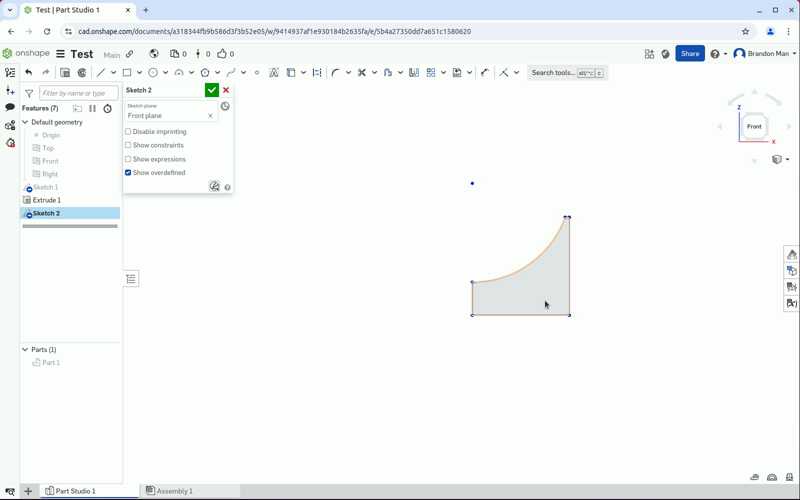
scroll(6)
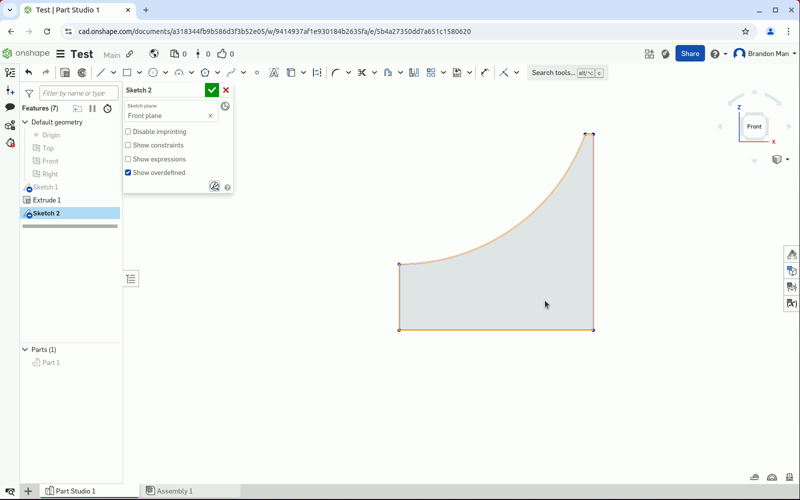
scroll(6)
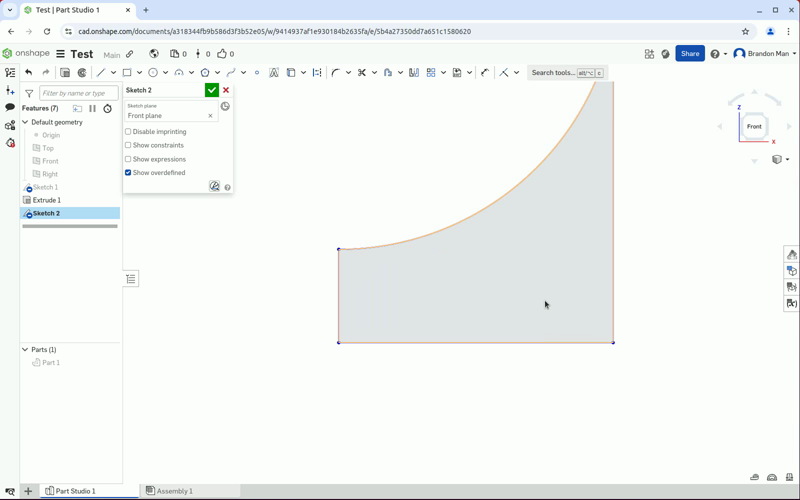
scroll(6)
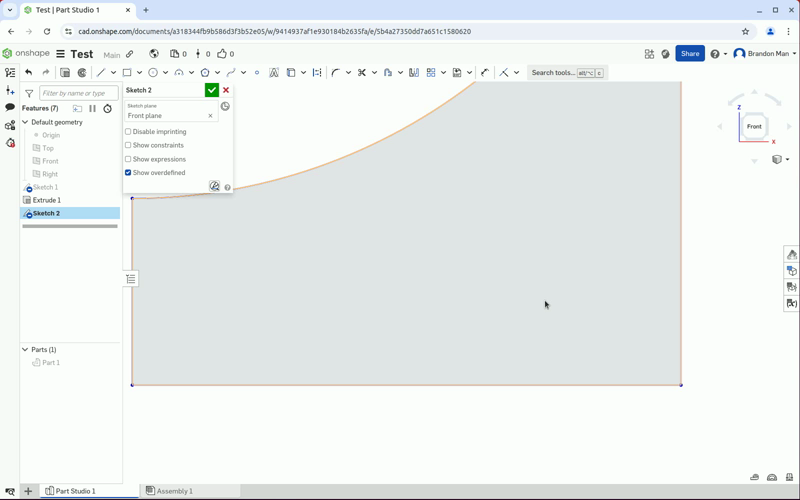
click(545, 300)
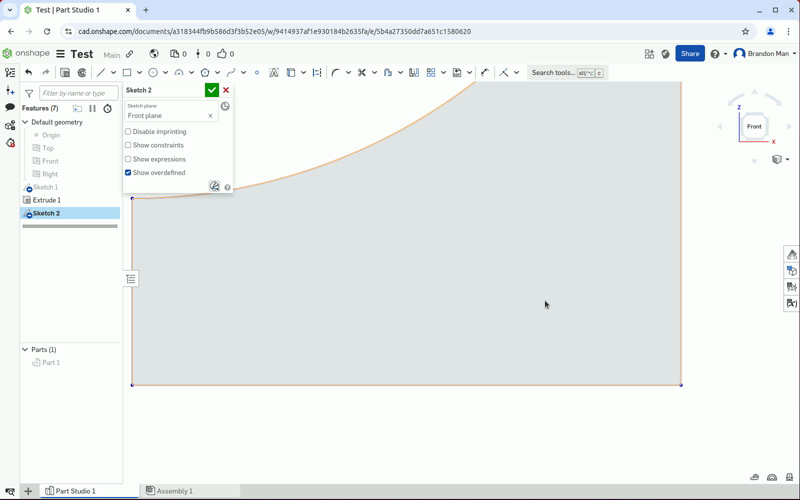
scroll(-6)
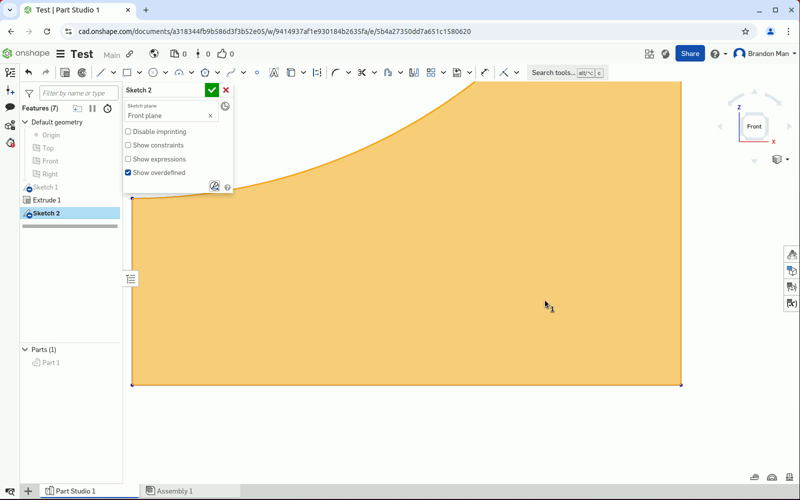
scroll(-6)
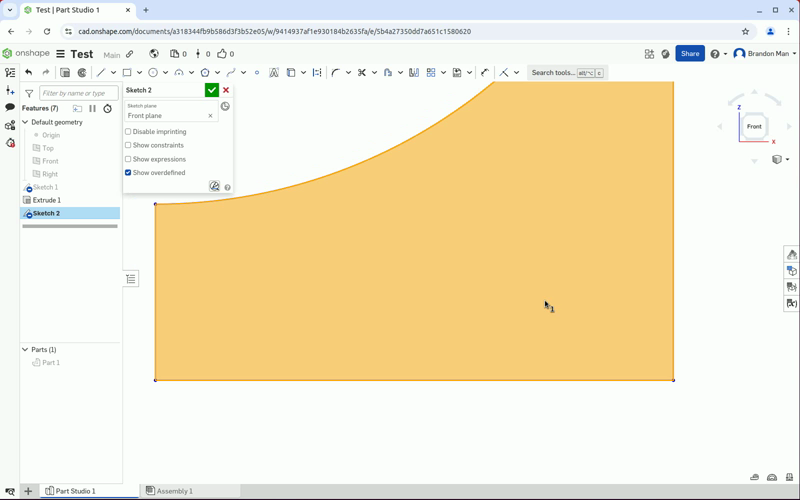
scroll(-6)
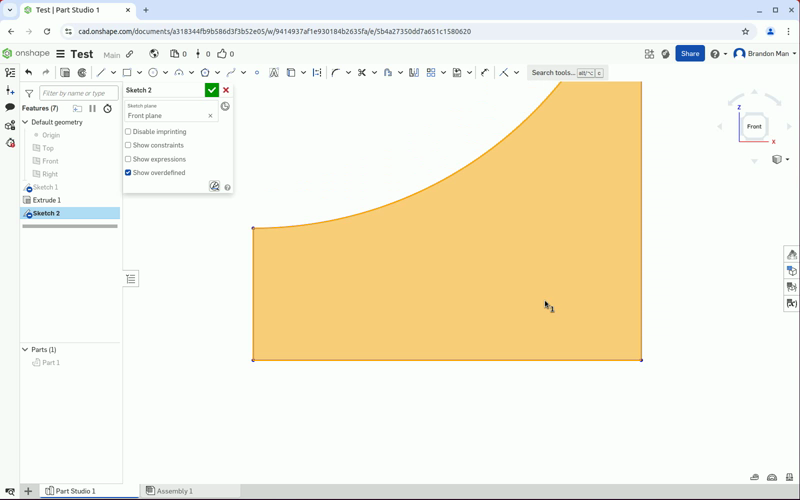
scroll(-6)
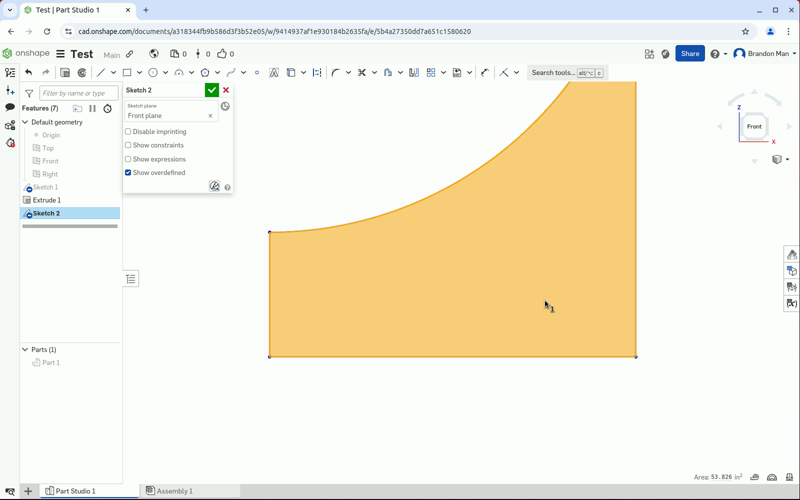
scroll(-6)
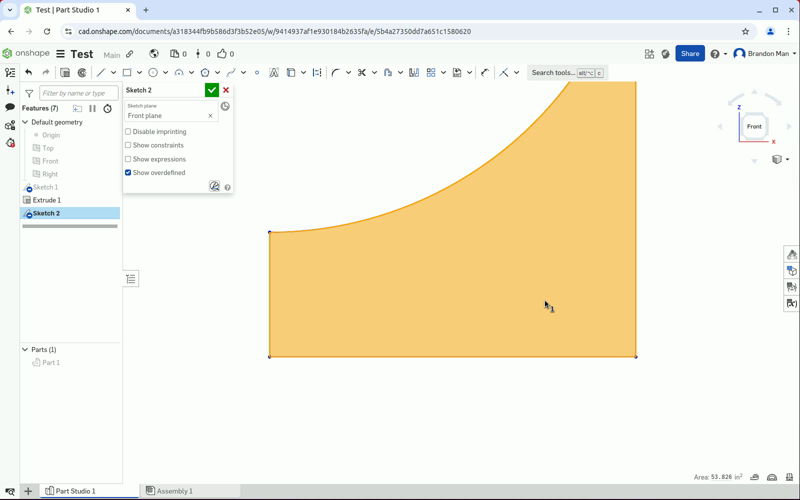
scroll(-6)
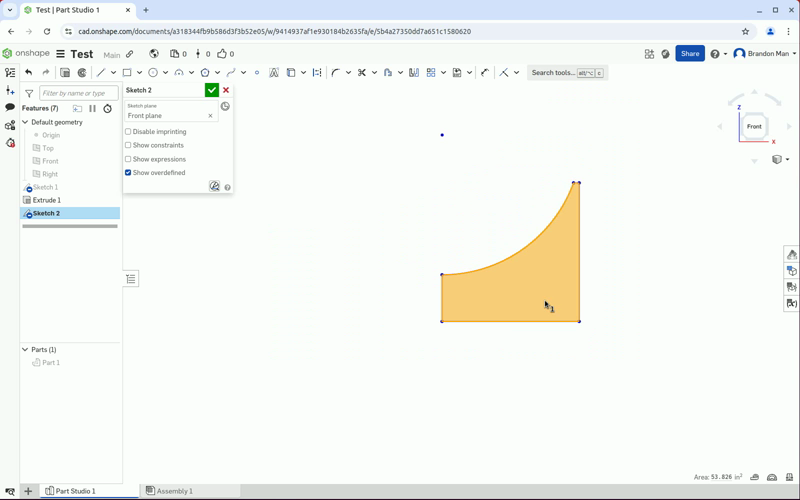
scroll(-6)
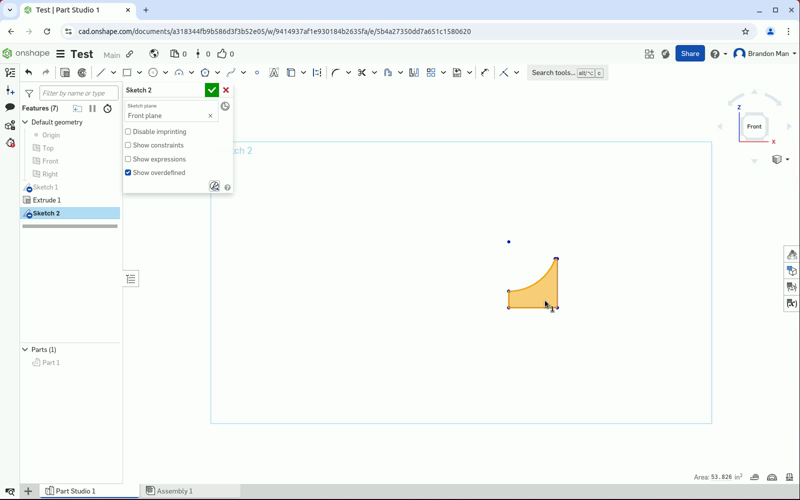
mouse_move(73, 352)
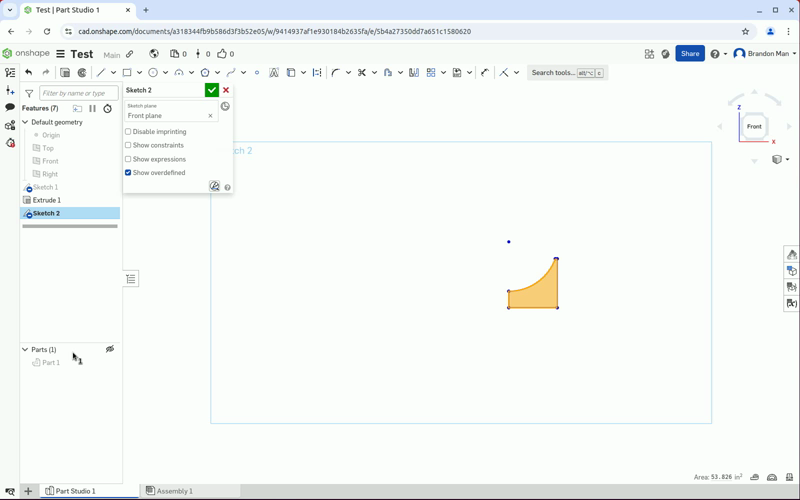
key(shift+y)
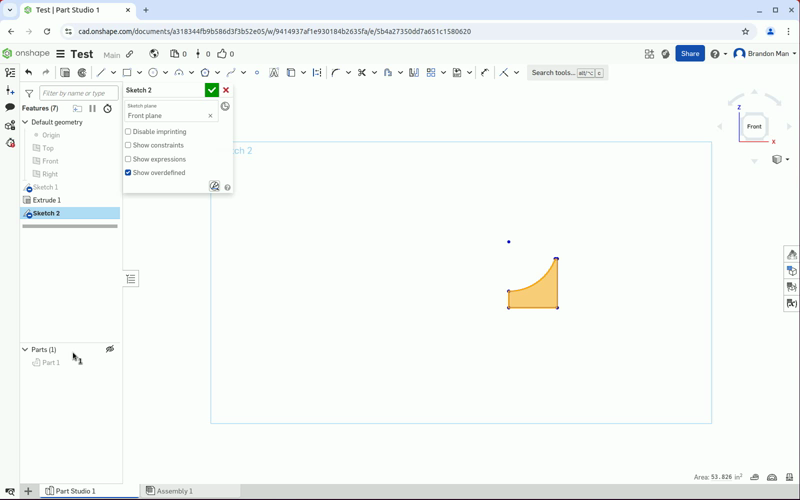
key(shift+e)
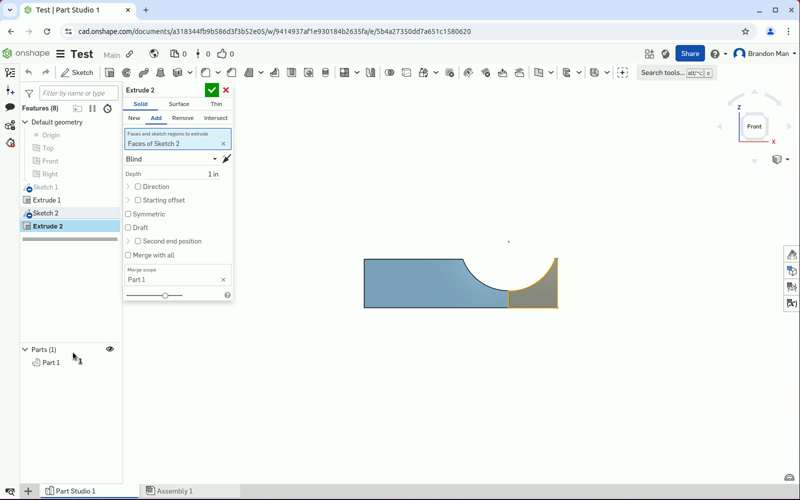
mouse_move(143, 106)
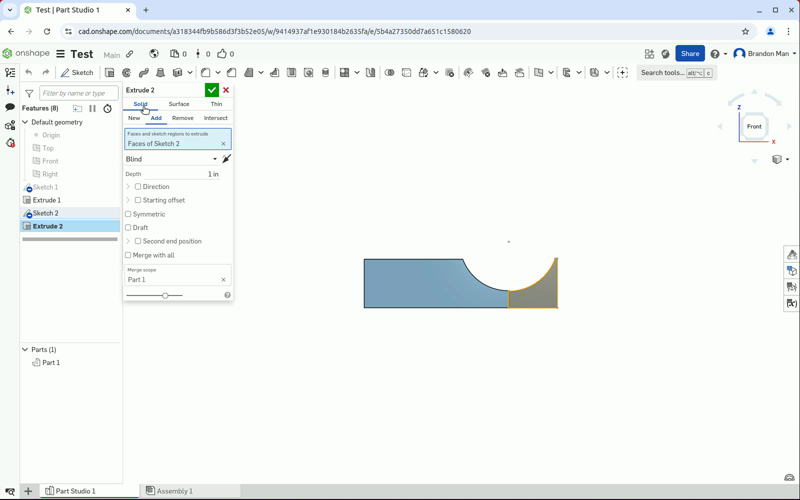
click(143, 106)
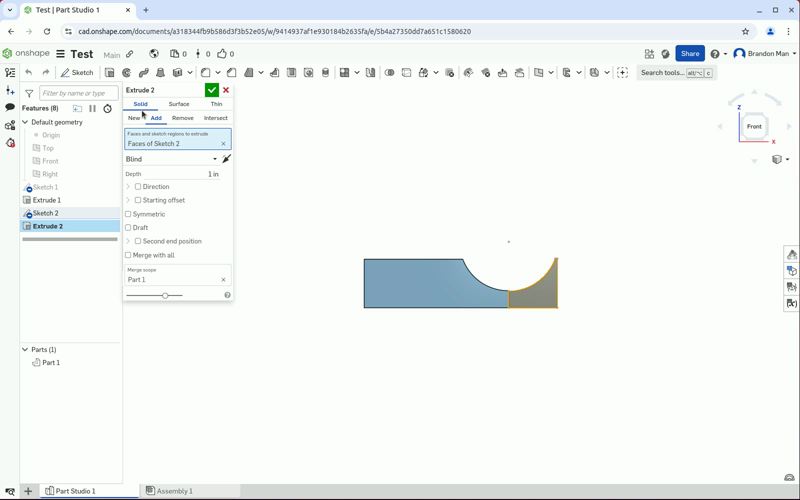
mouse_move(137, 120)
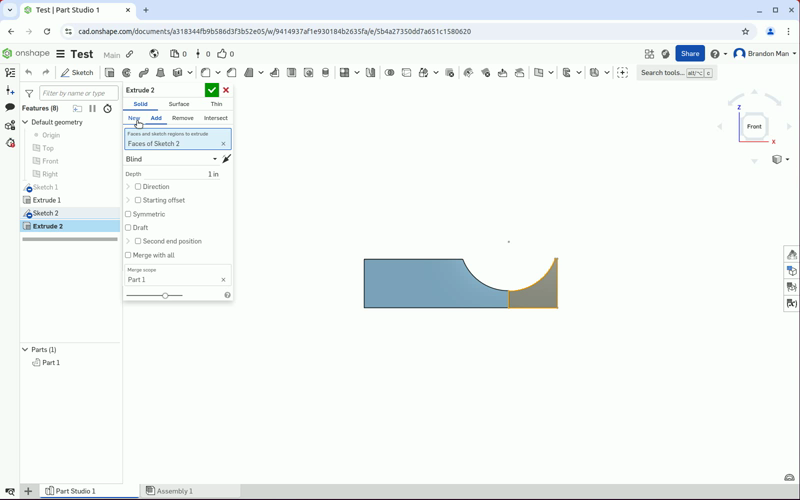
click(137, 120)
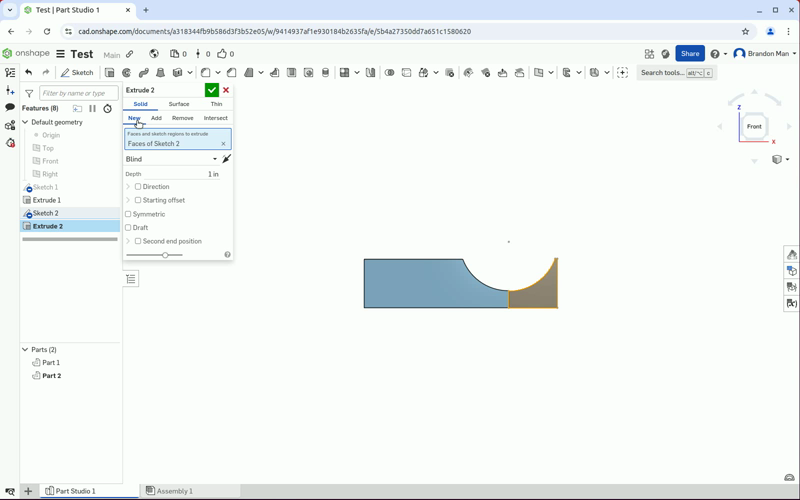
key(tab, 4)
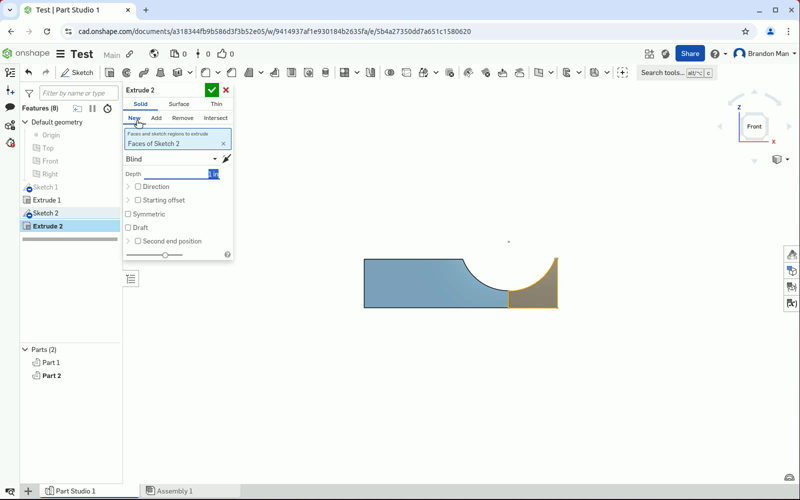
text(23.108)
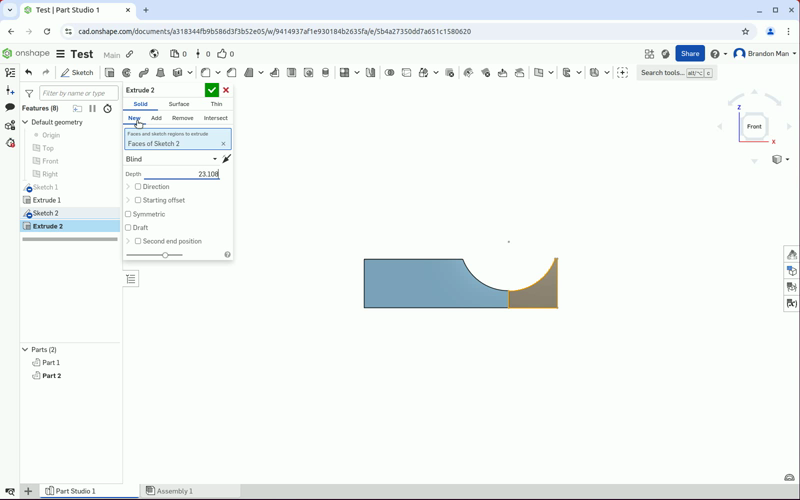
key(enter)
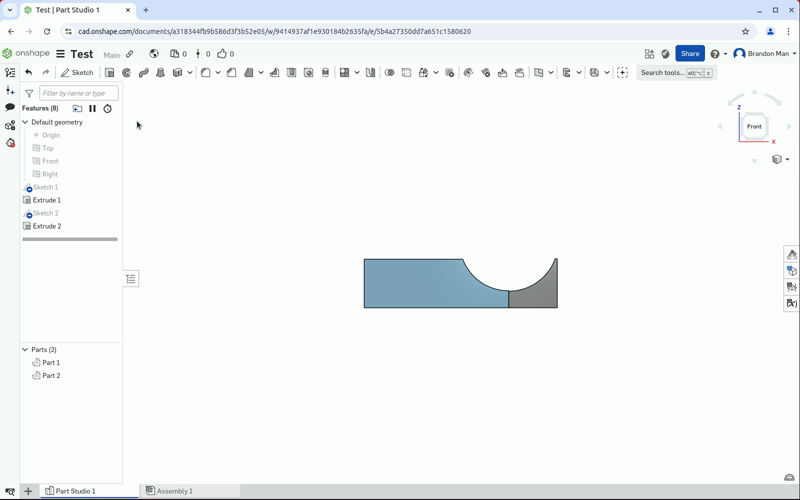
key(shift+h)
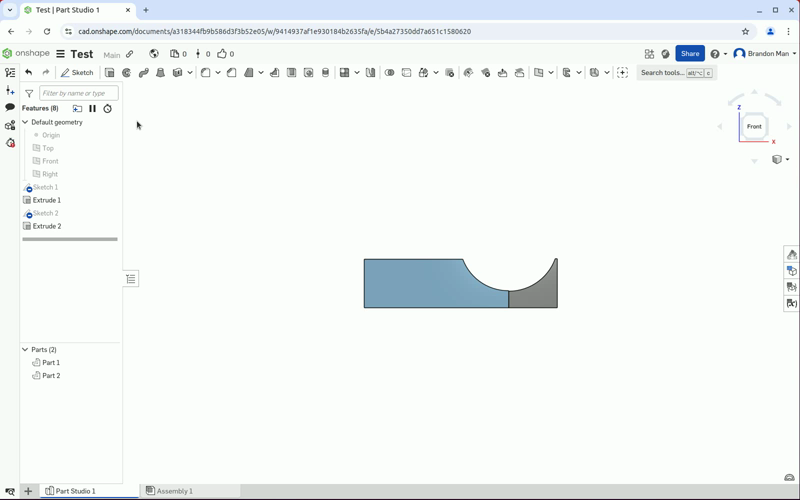
key(shift+h)
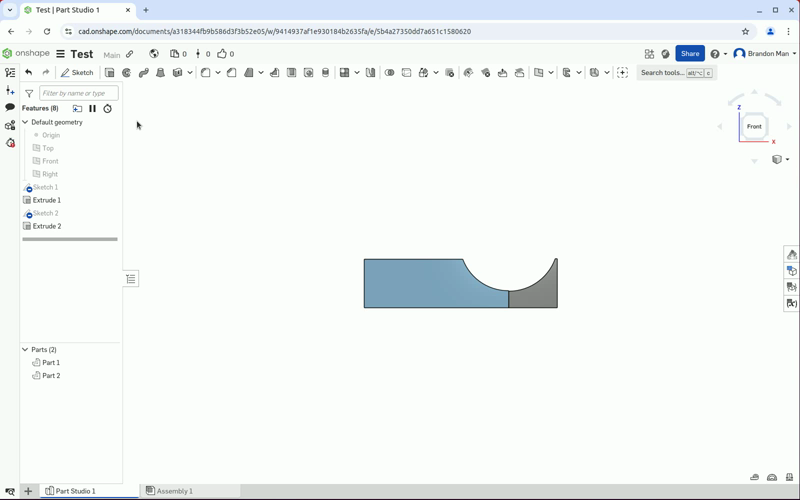
mouse_move(73, 189)
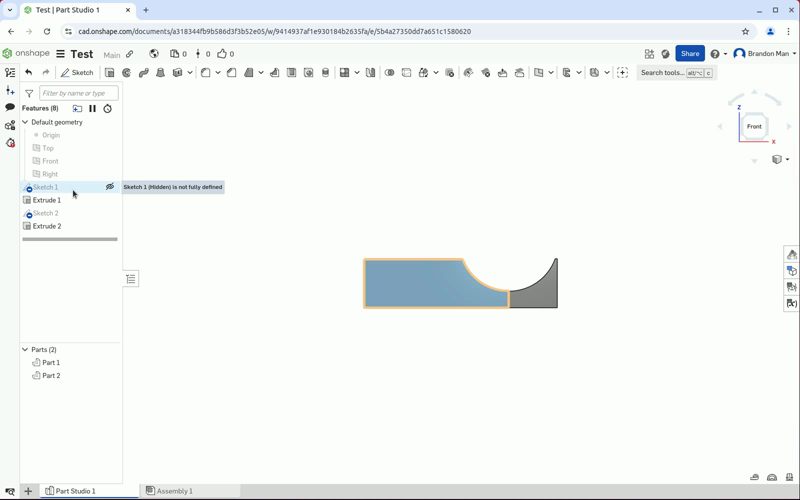
click(73, 189)
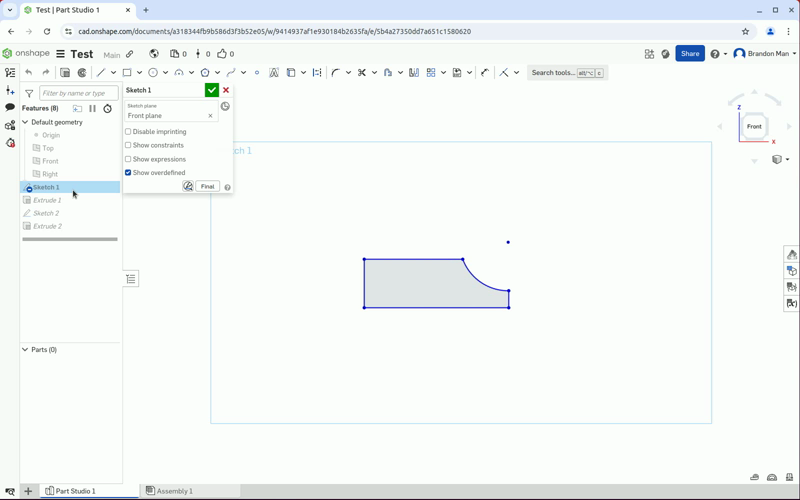
mouse_move(229, 92)
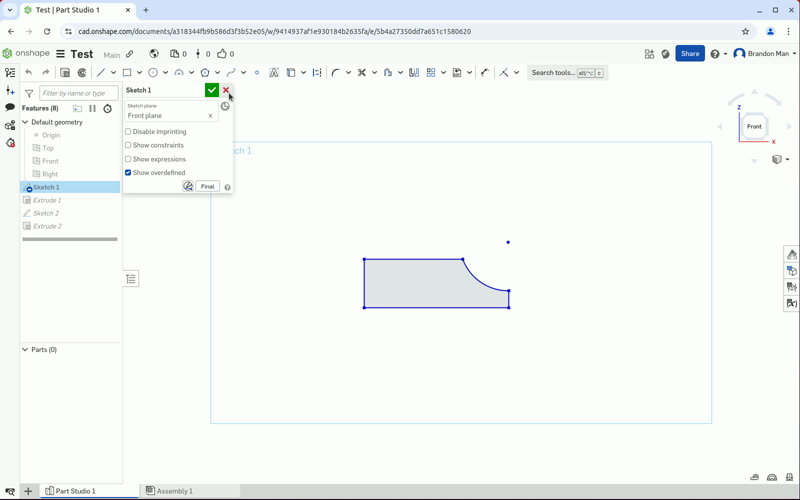
click(229, 92)
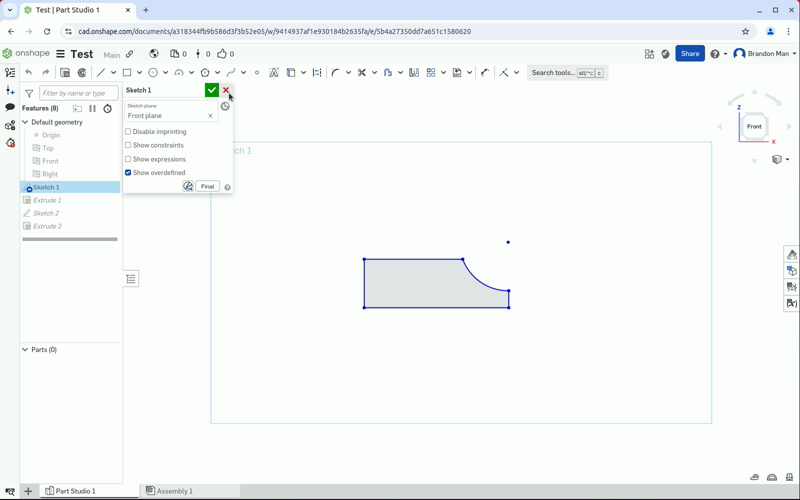
key(shift+s)
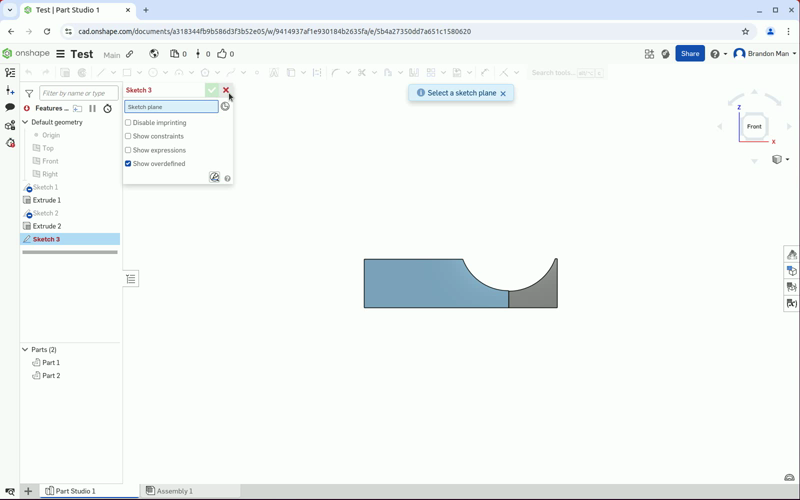
mouse_move(73, 163)
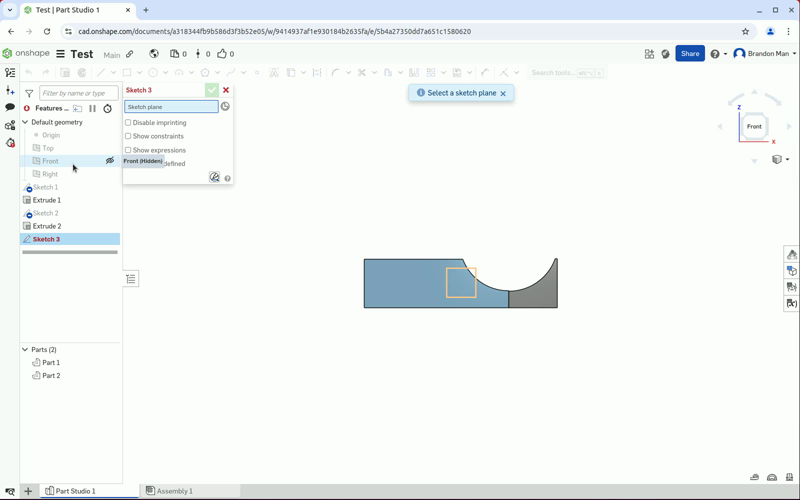
click(73, 163)
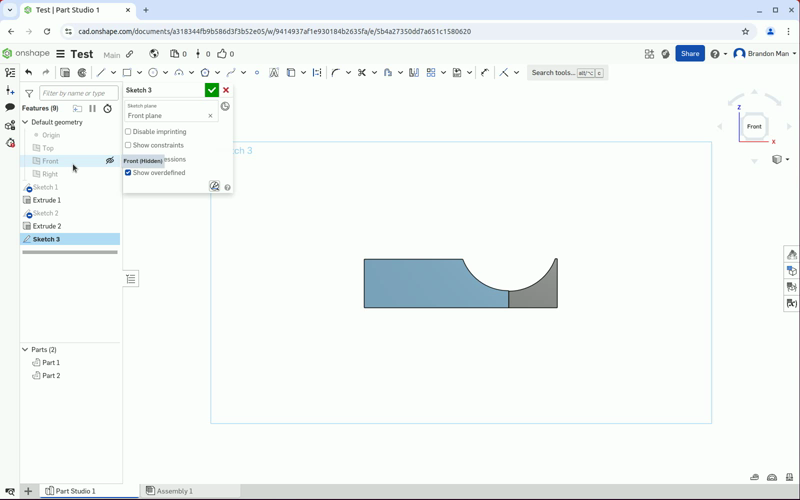
mouse_move(73, 352)
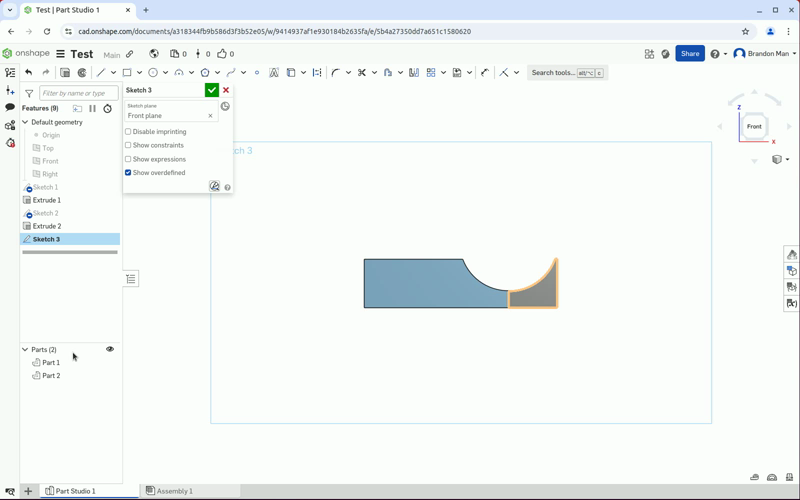
key(y)
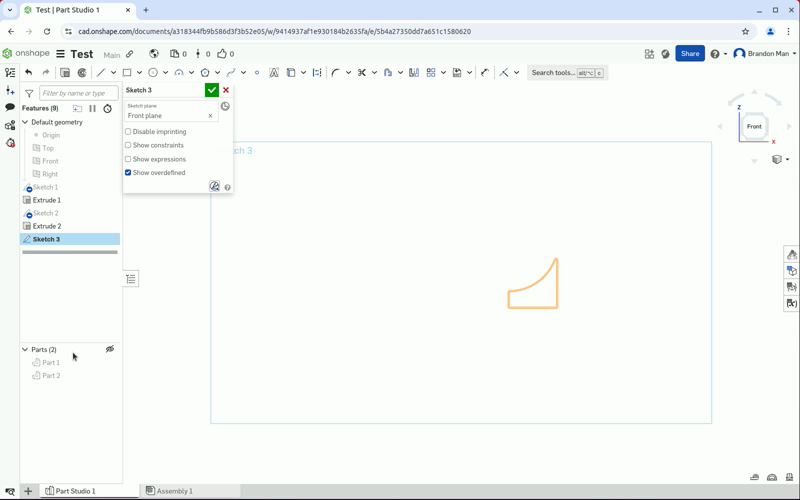
key(a)
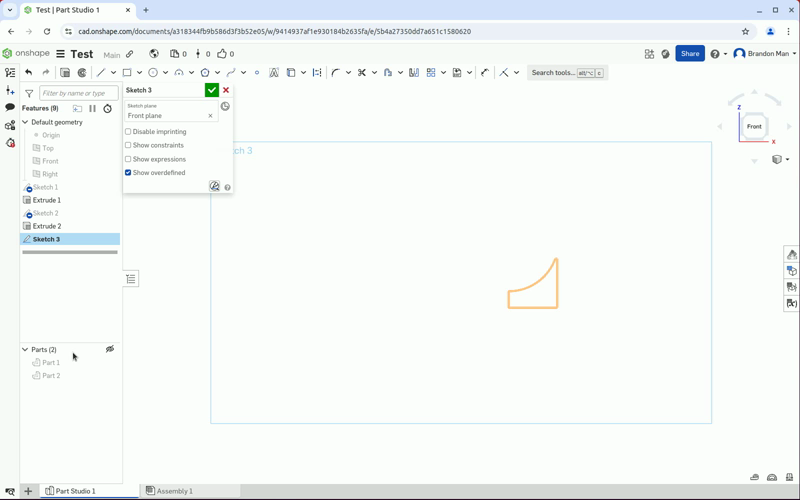
key_down(shift)
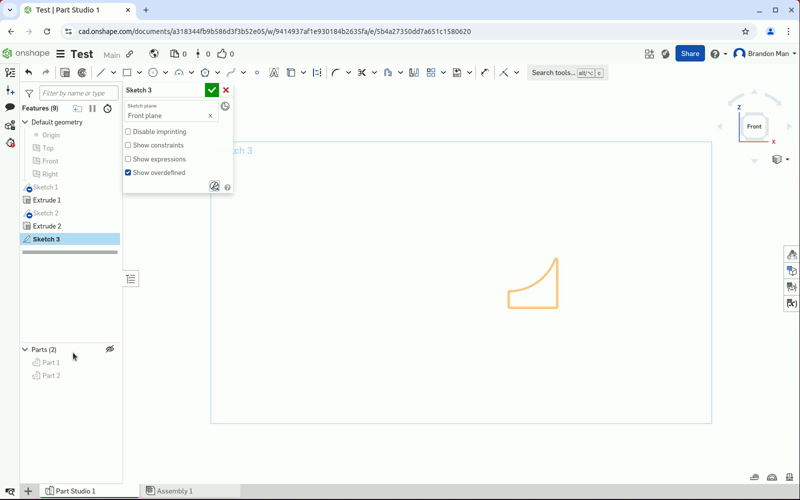
mouse_move(508, 291)
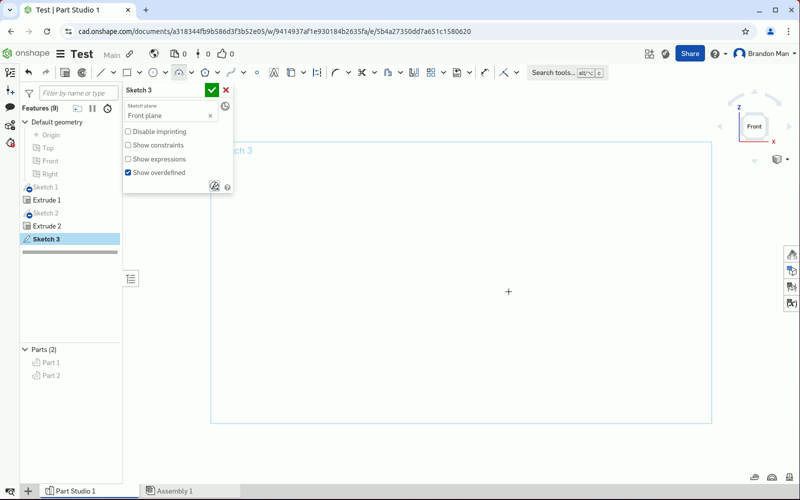
click(508, 291)
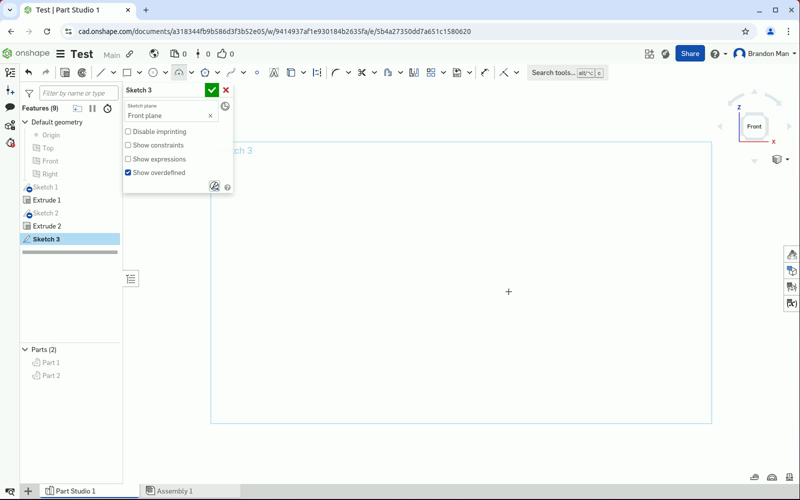
key_up(shift)
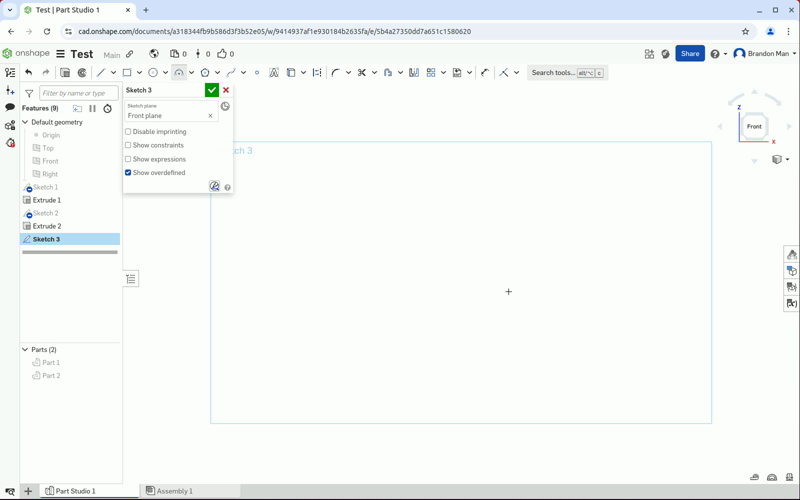
key_down(shift)
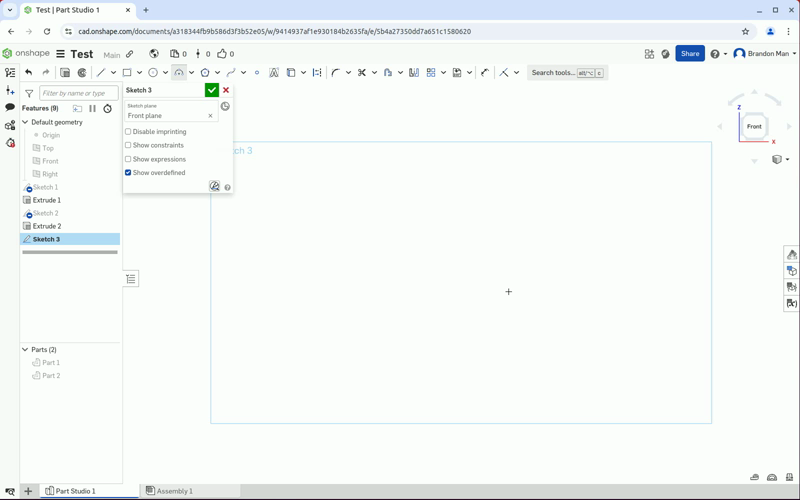
mouse_move(555, 258)
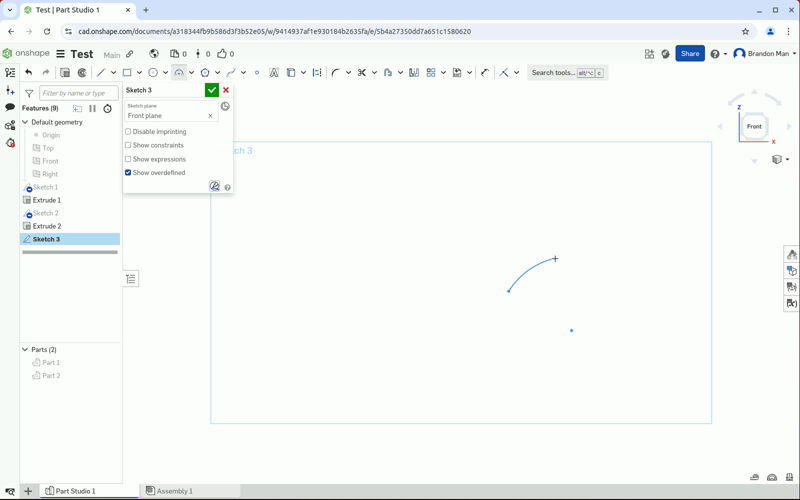
click(555, 258)
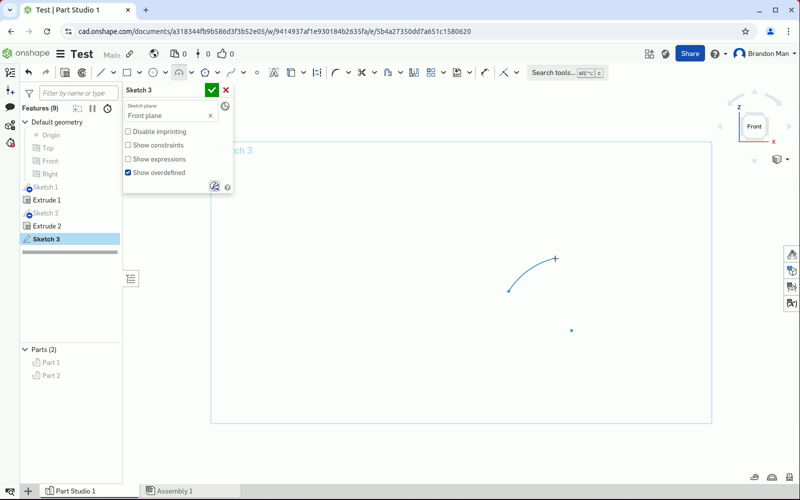
mouse_move(537, 282)
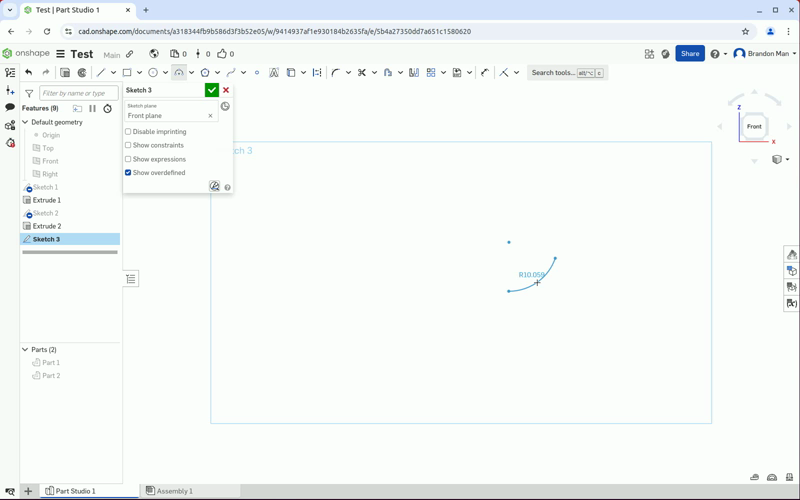
click(537, 282)
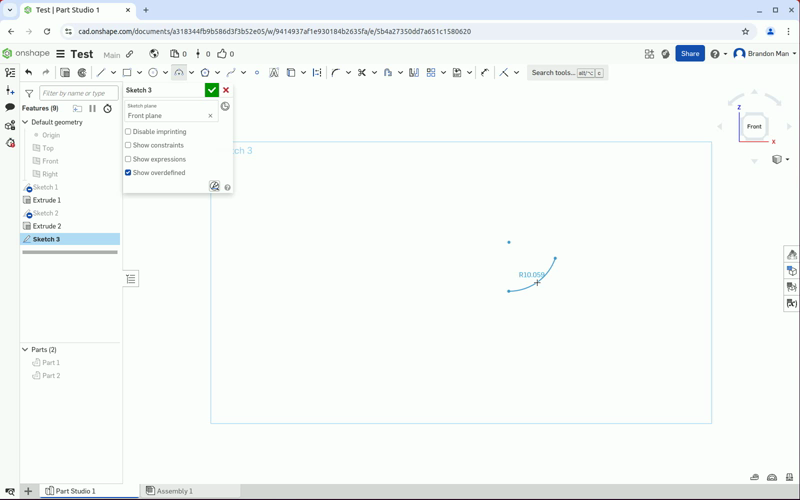
key_up(shift)
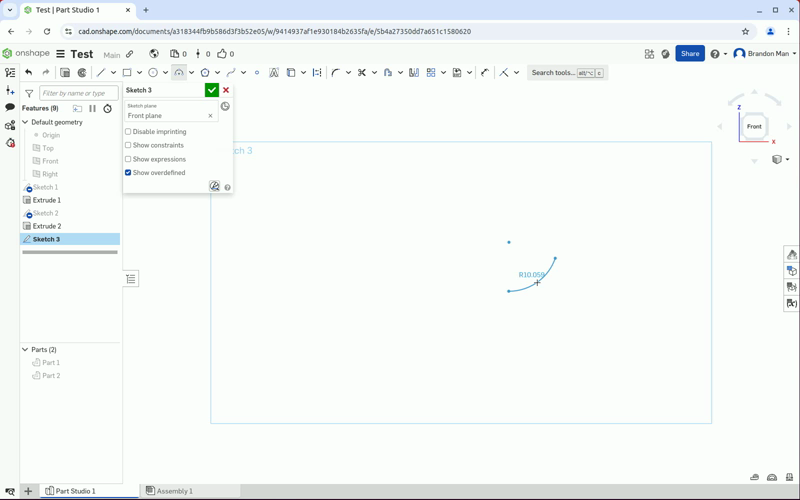
key(esc)
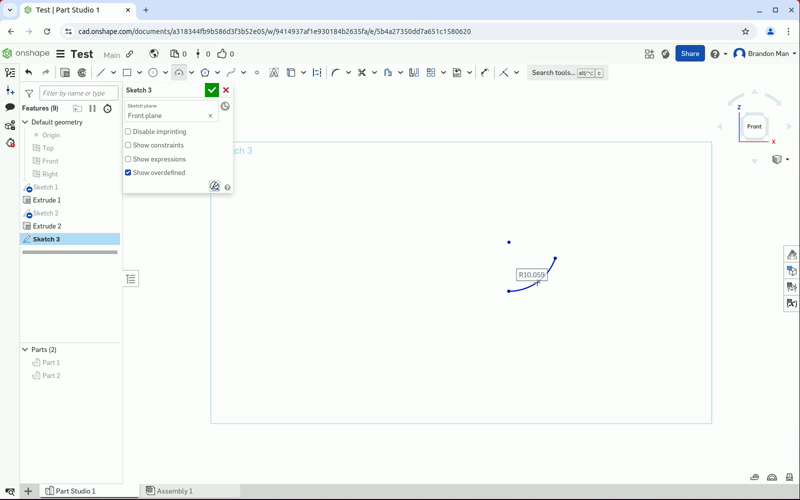
key(l)
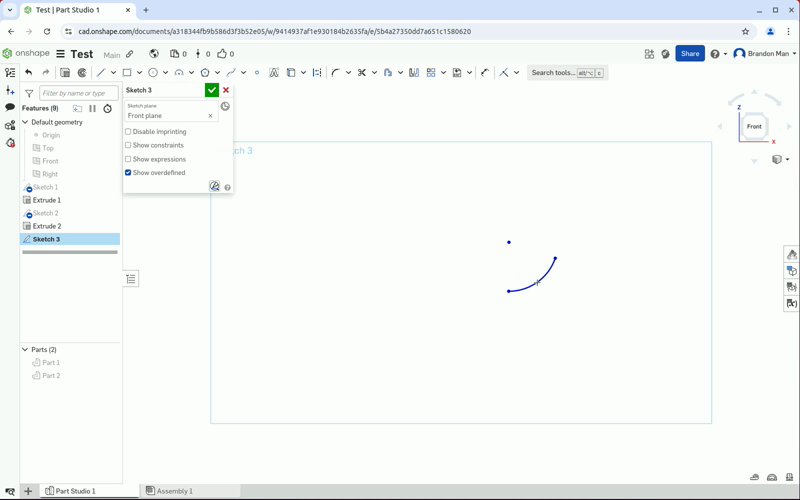
mouse_move(555, 258)
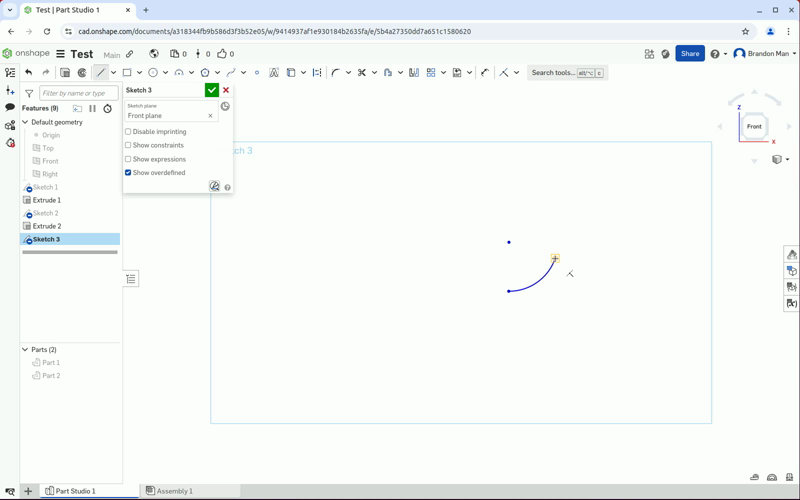
click(555, 258)
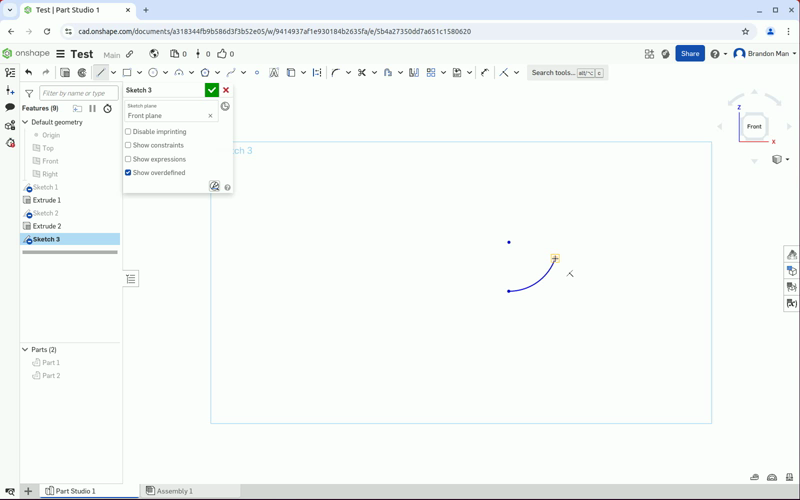
key_down(shift)
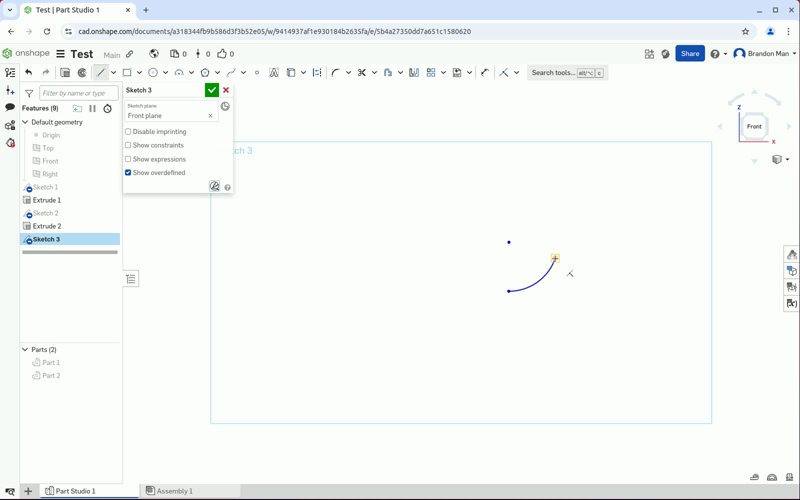
mouse_move(585, 258)
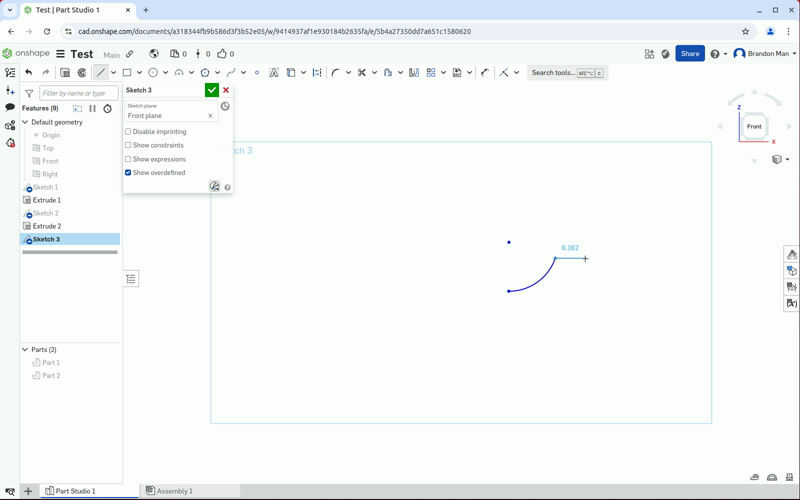
mouse_move(529, 258)
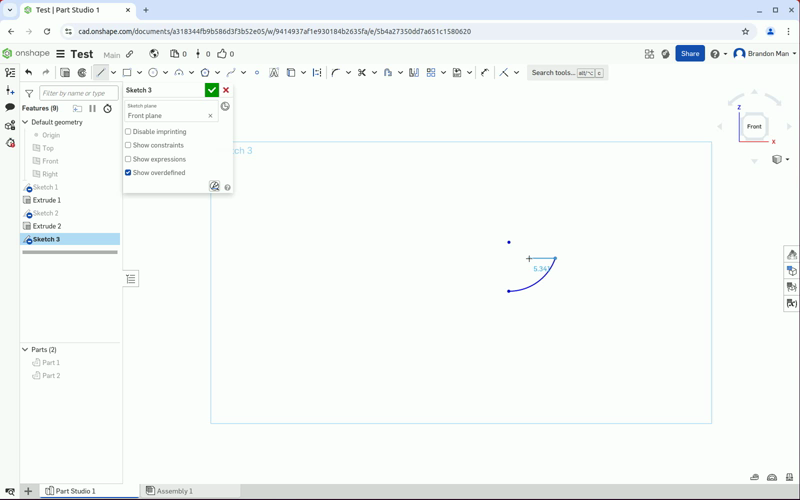
click(529, 258)
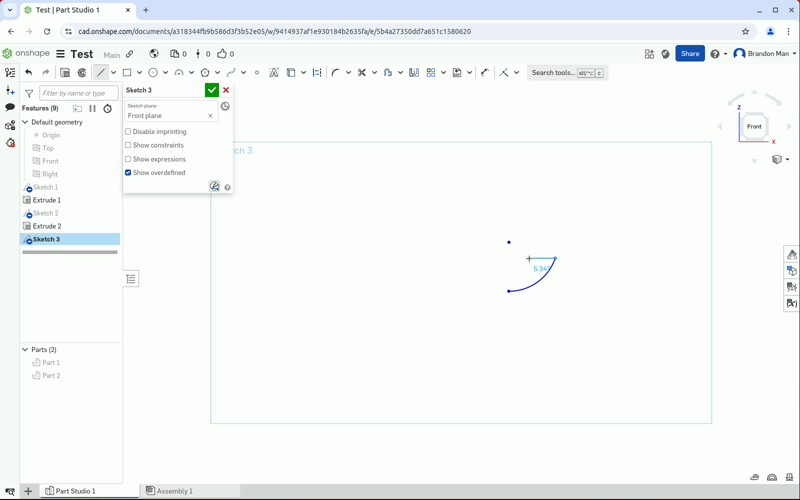
key_up(shift)
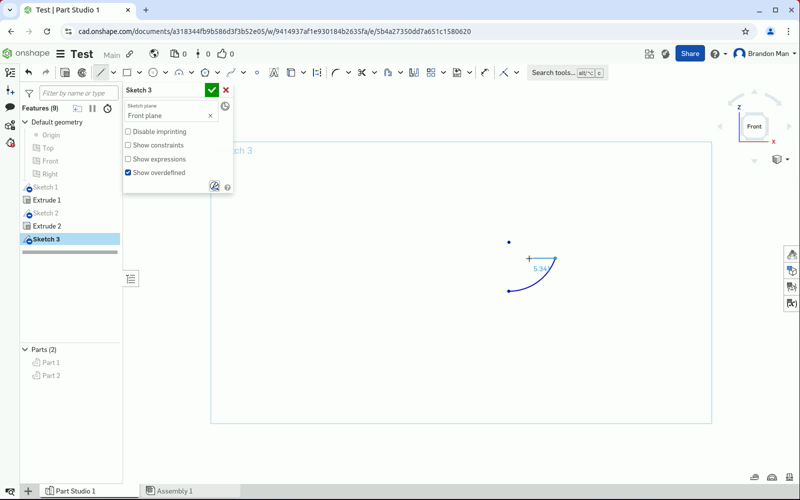
key(esc)
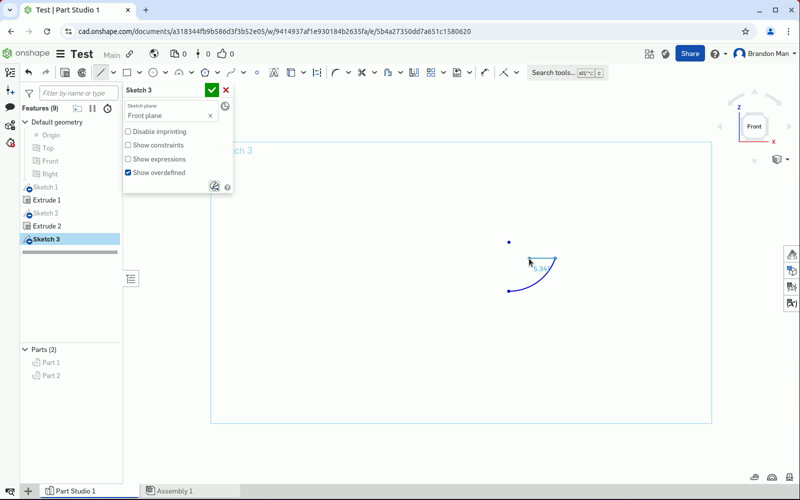
key(a)
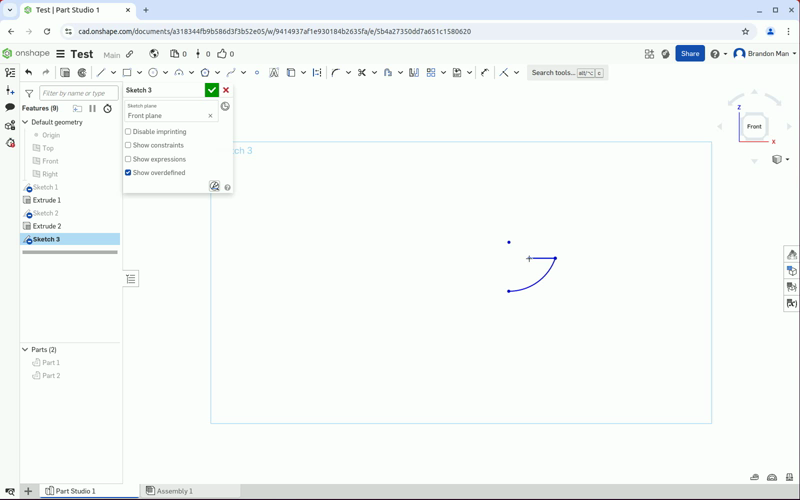
mouse_move(529, 258)
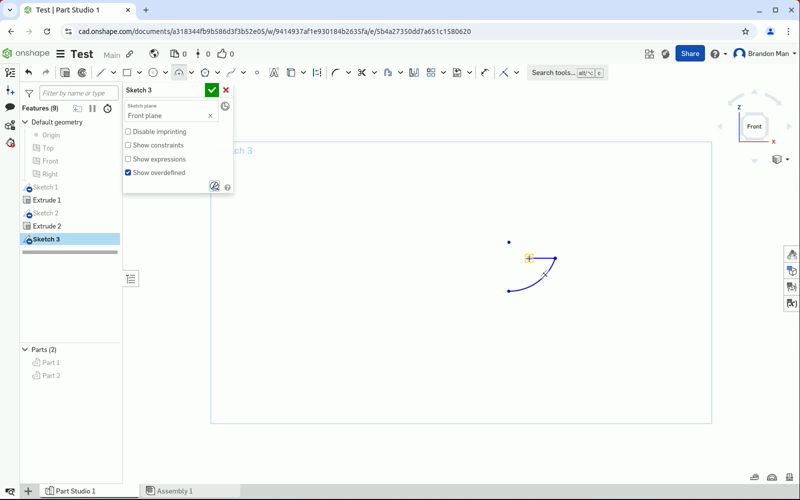
click(529, 258)
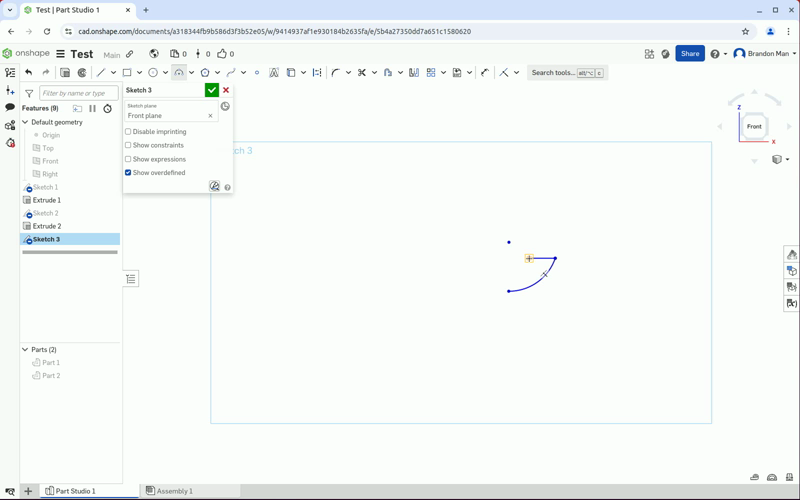
key_down(shift)
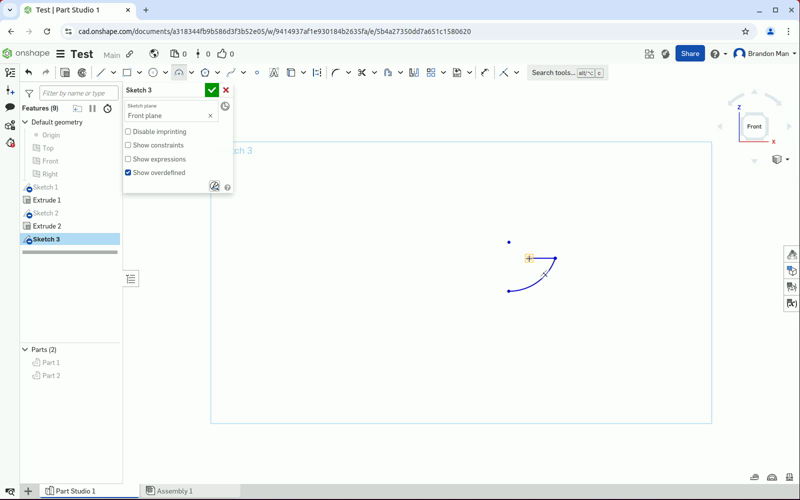
mouse_move(508, 268)
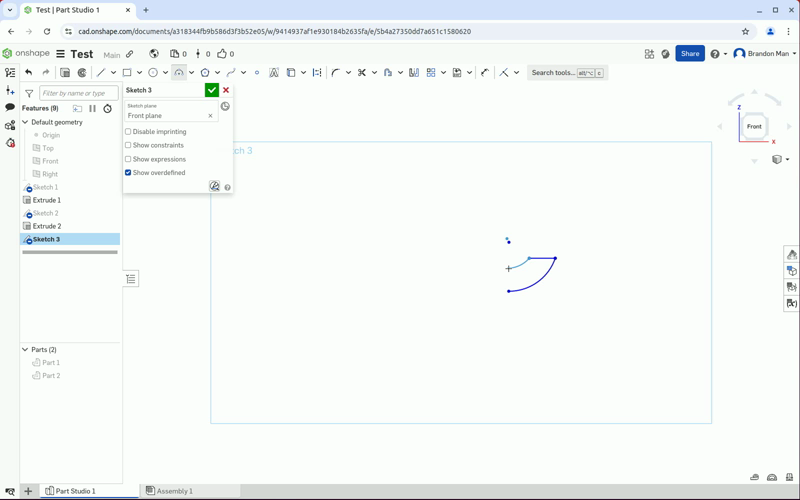
click(508, 268)
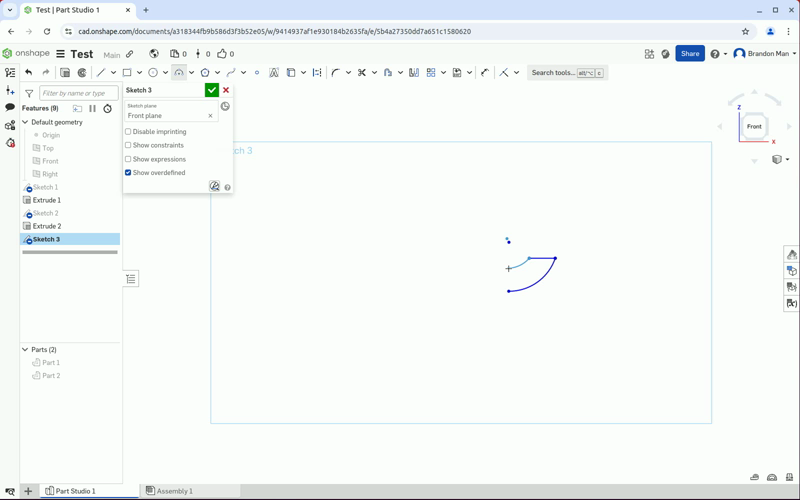
mouse_move(520, 265)
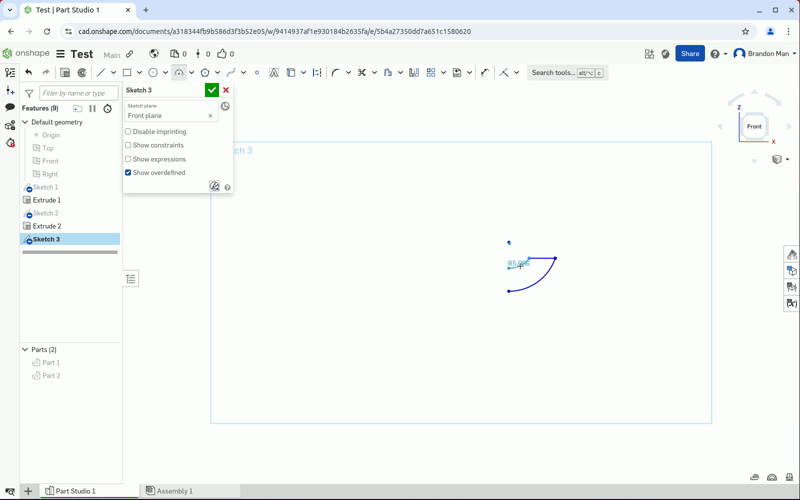
click(520, 265)
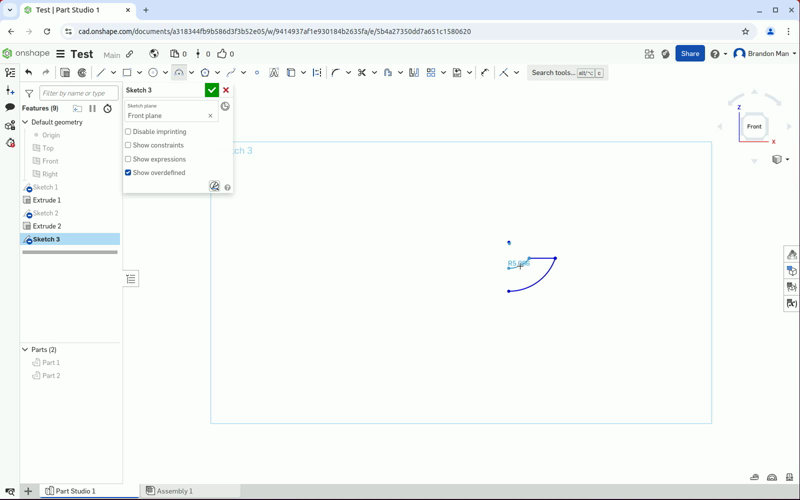
key_up(shift)
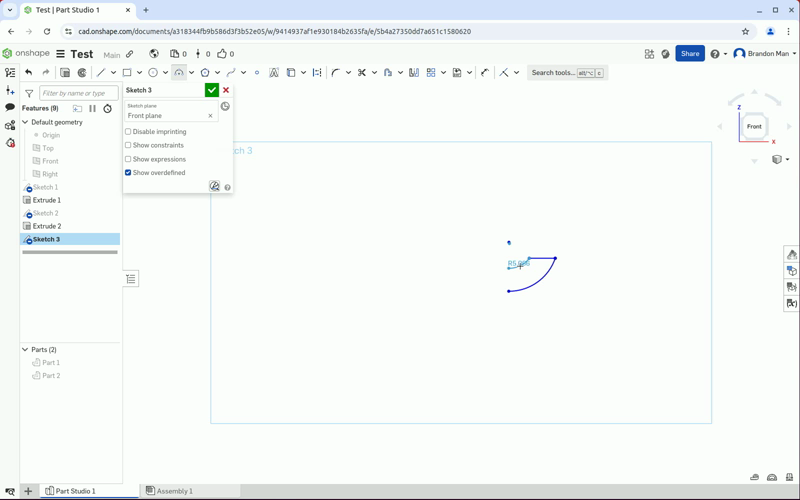
key(esc)
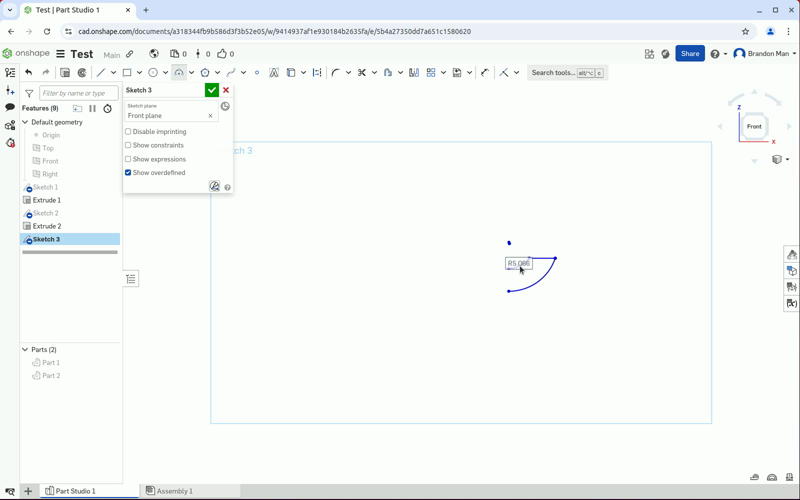
key(l)
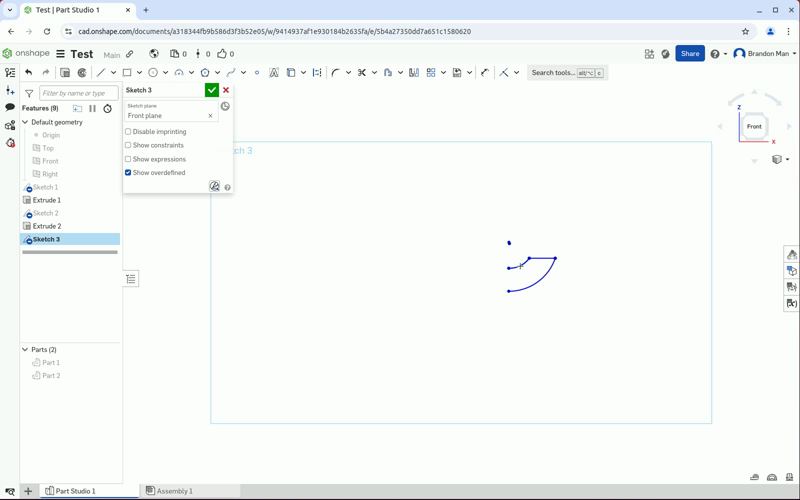
mouse_move(508, 268)
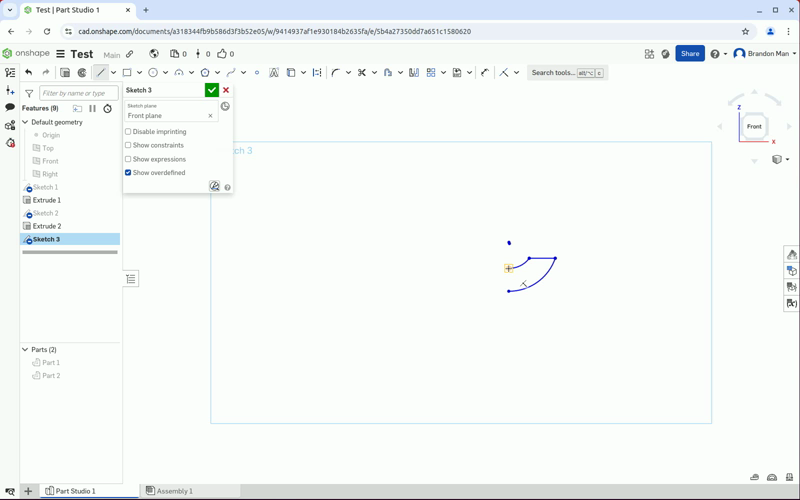
click(508, 268)
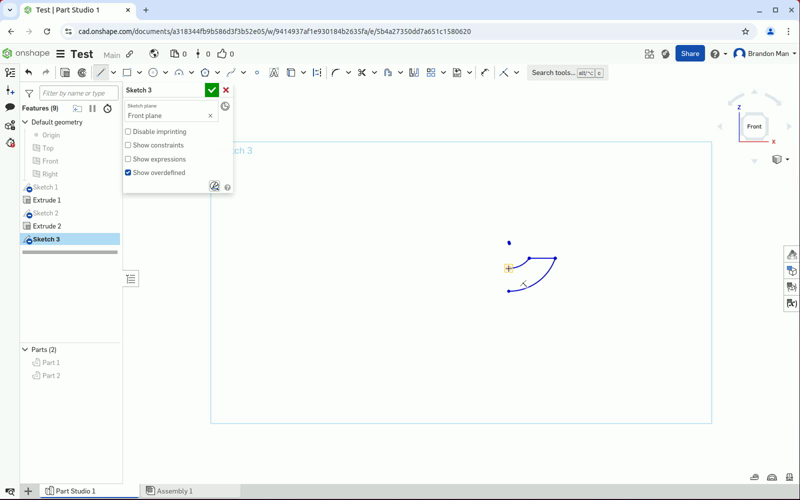
mouse_move(538, 268)
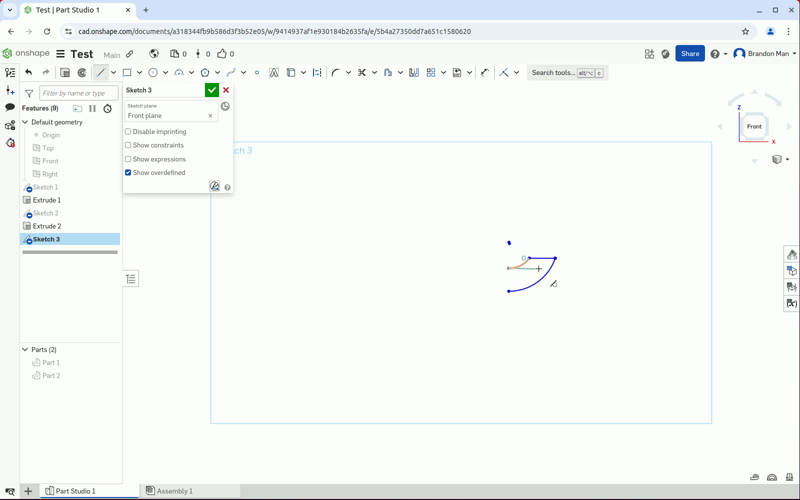
key_down(shift)
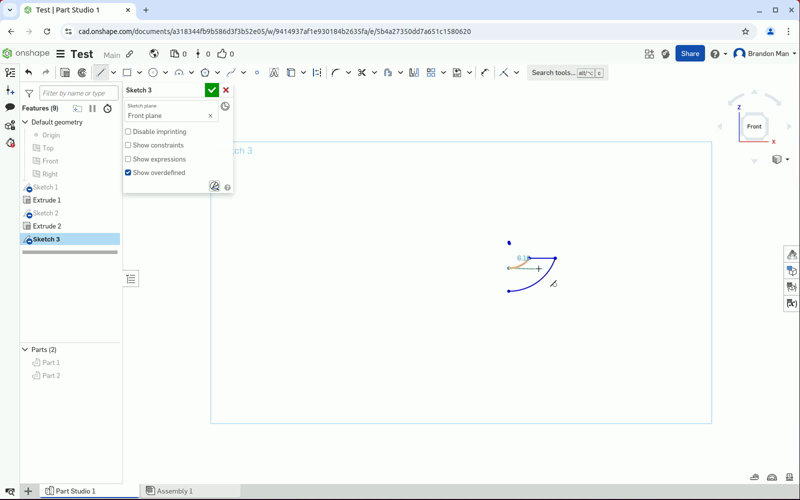
mouse_move(508, 291)
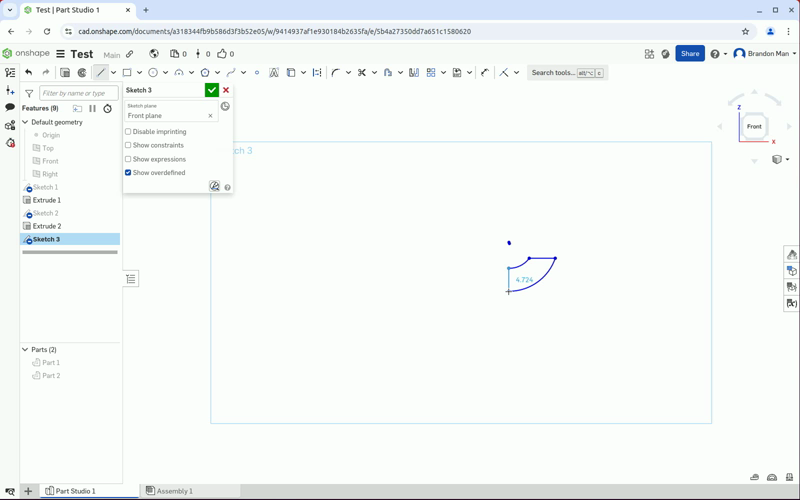
key_up(shift)
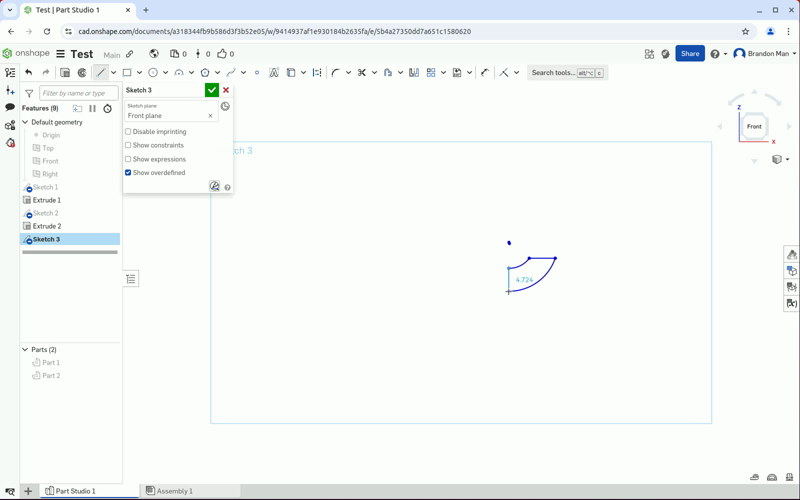
click(508, 291)
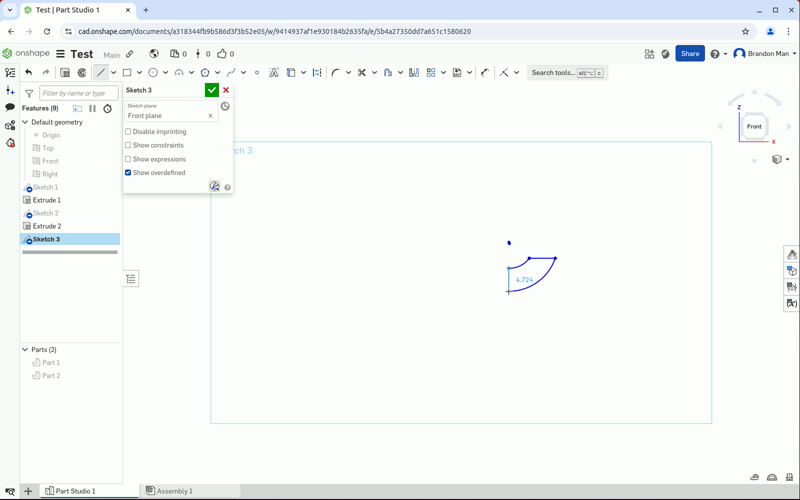
key(esc)
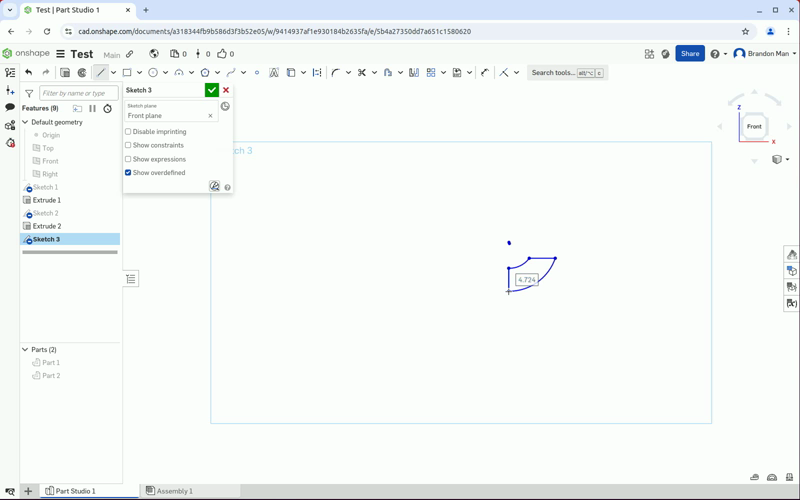
mouse_move(544, 266)
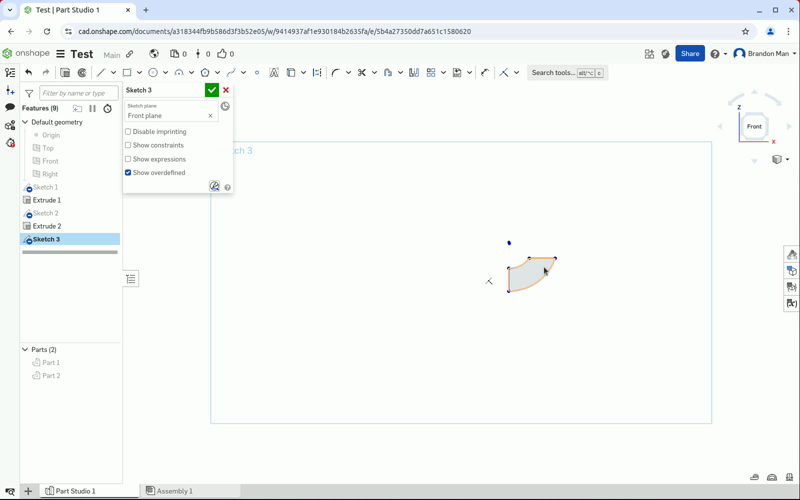
scroll(6)
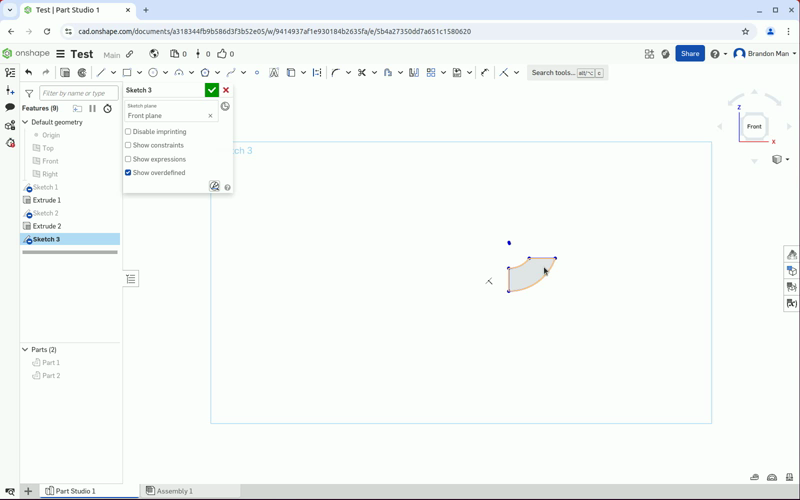
scroll(6)
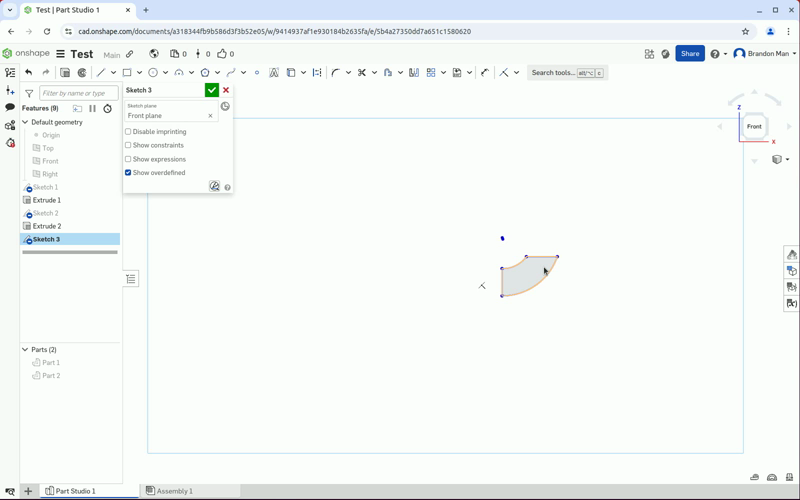
scroll(6)
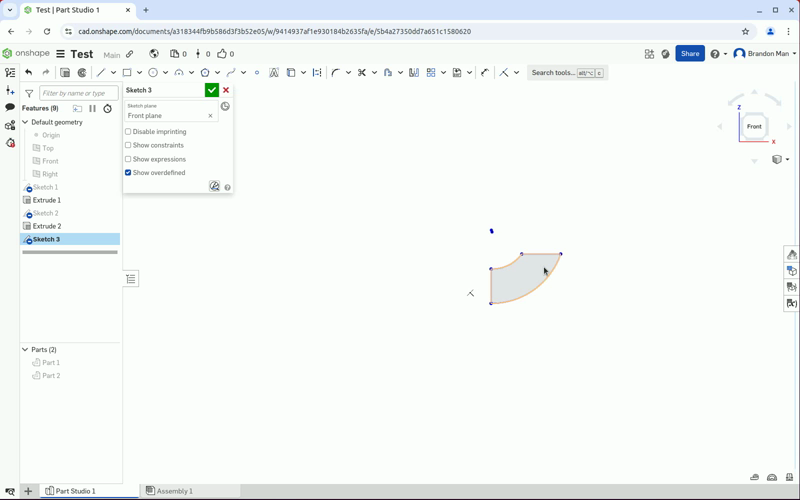
scroll(6)
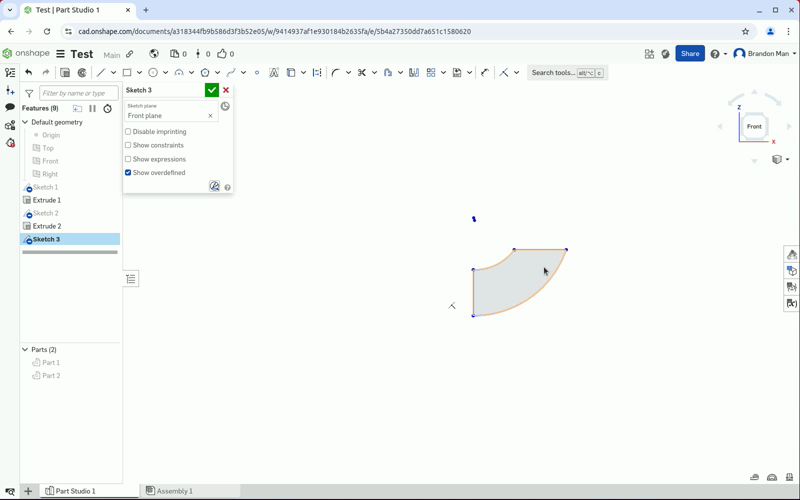
scroll(6)
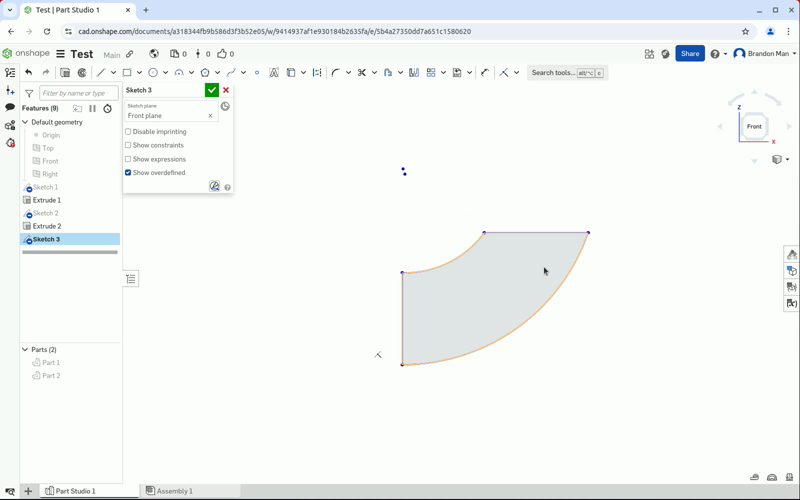
scroll(6)
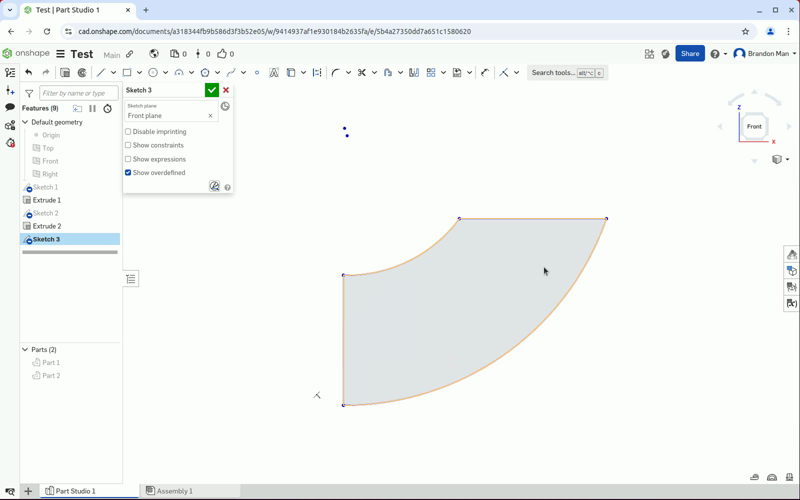
scroll(6)
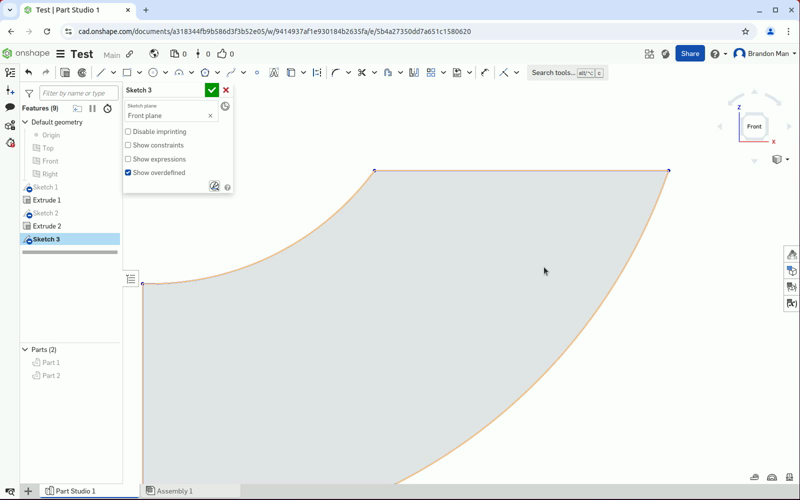
click(544, 266)
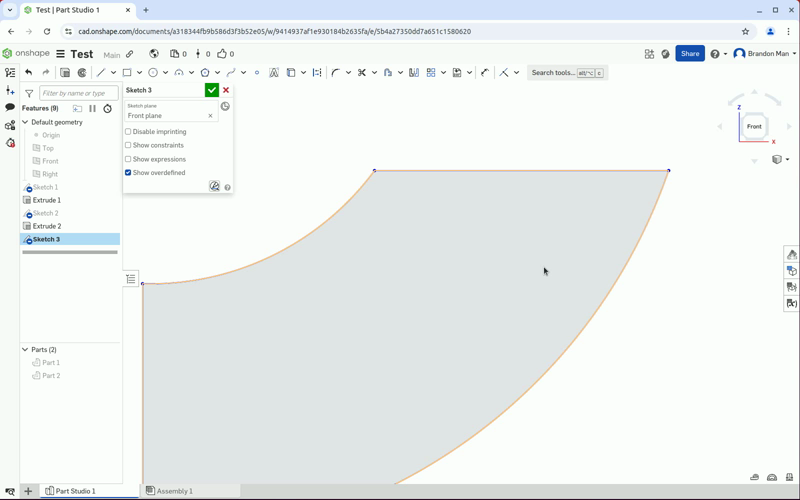
scroll(-6)
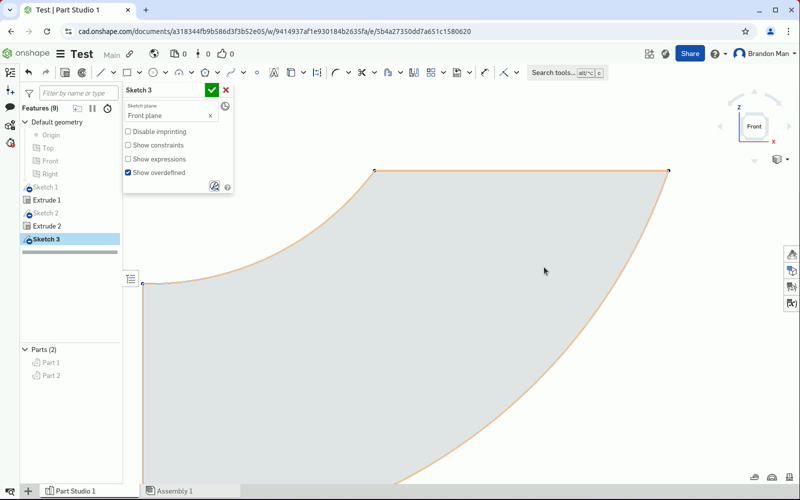
scroll(-6)
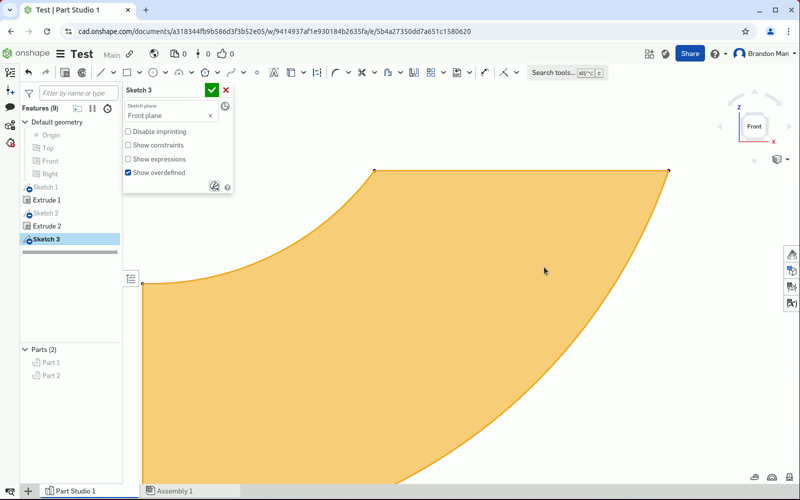
scroll(-6)
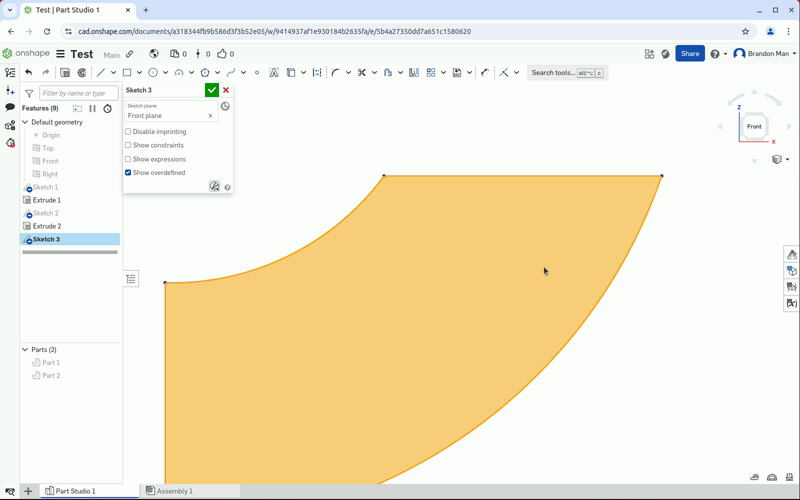
scroll(-6)
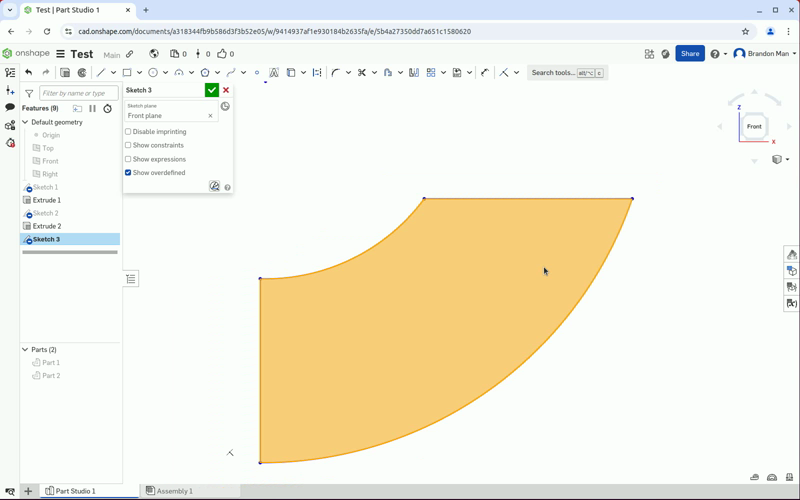
scroll(-6)
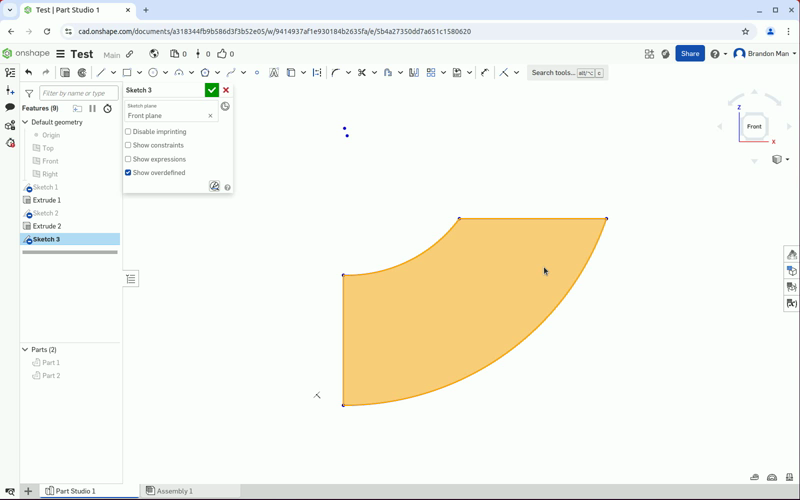
scroll(-6)
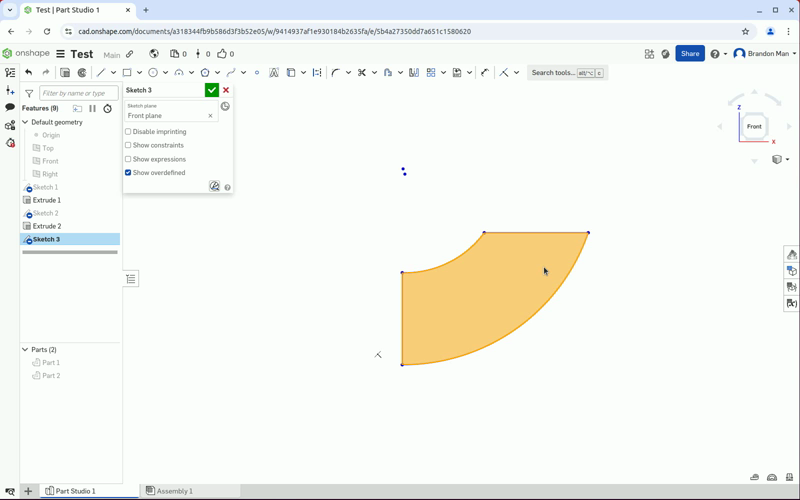
scroll(-6)
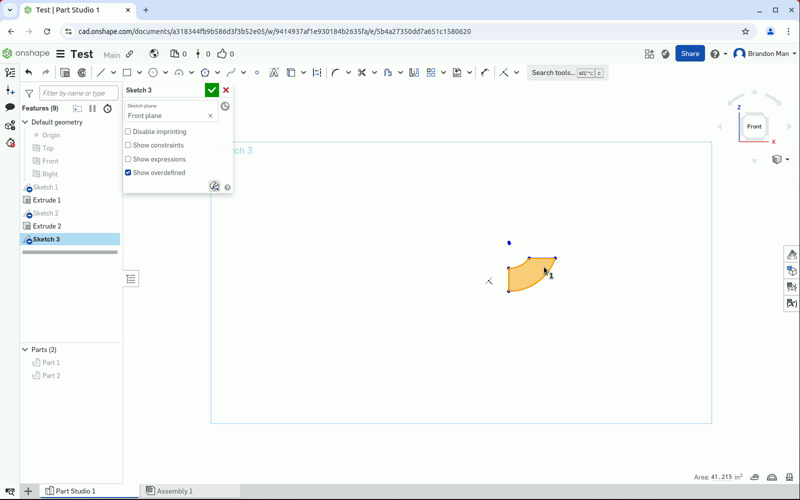
mouse_move(73, 352)
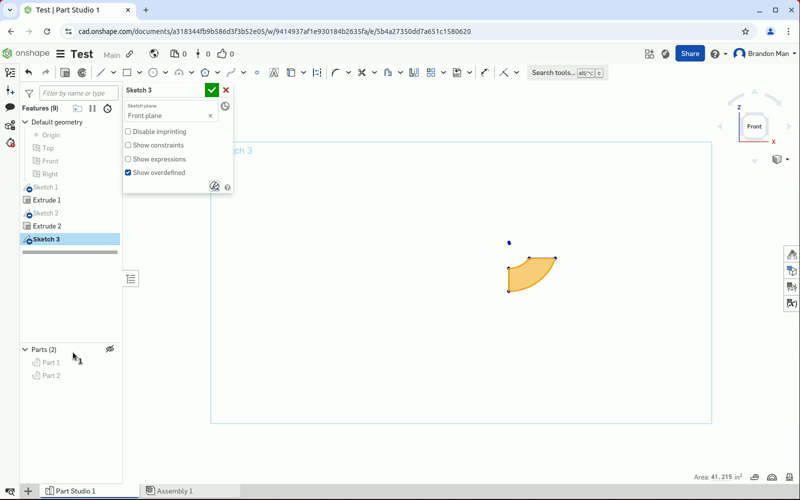
key(shift+y)
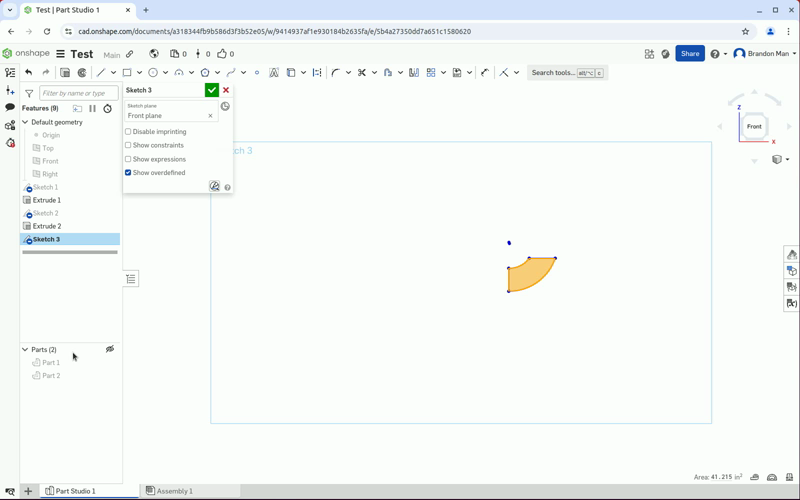
key(shift+e)
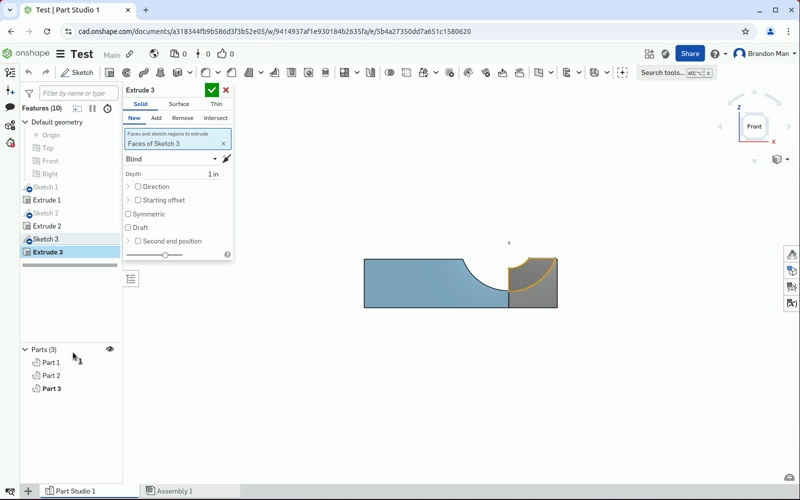
mouse_move(143, 106)
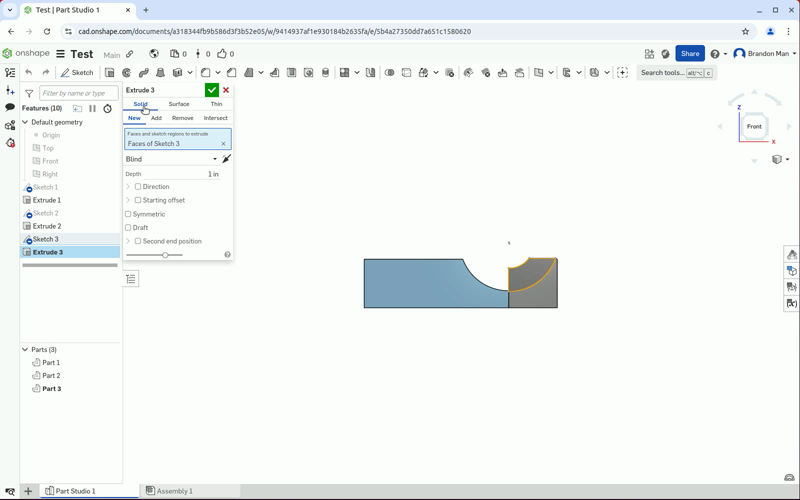
click(143, 106)
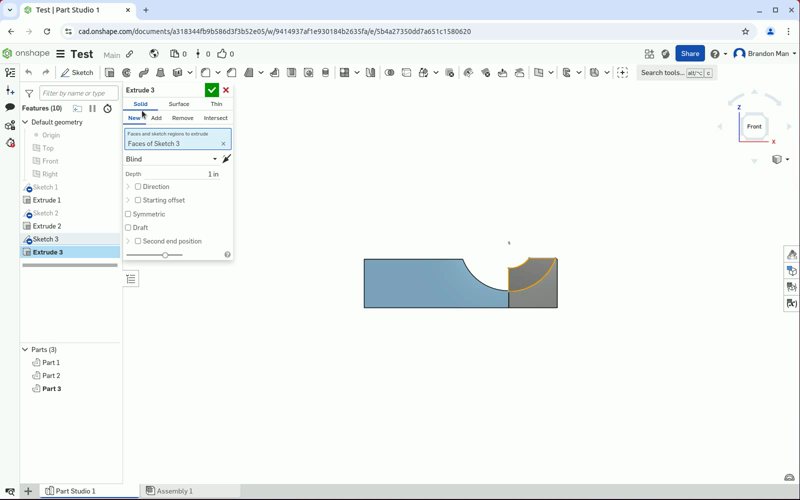
mouse_move(137, 120)
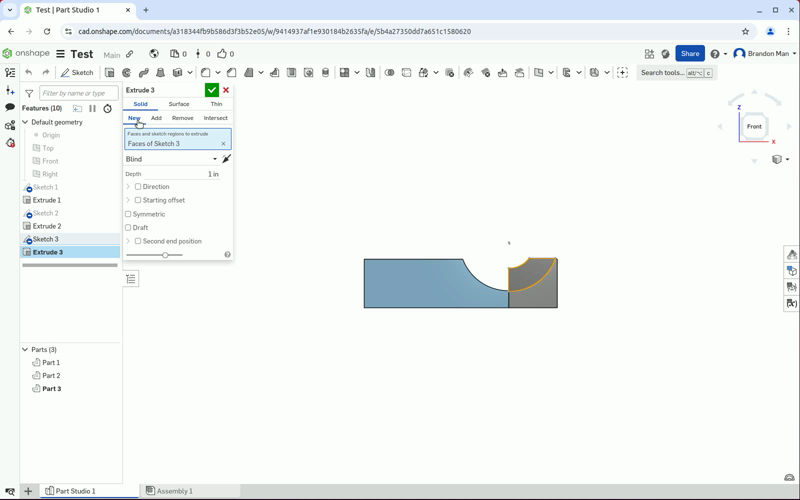
click(137, 120)
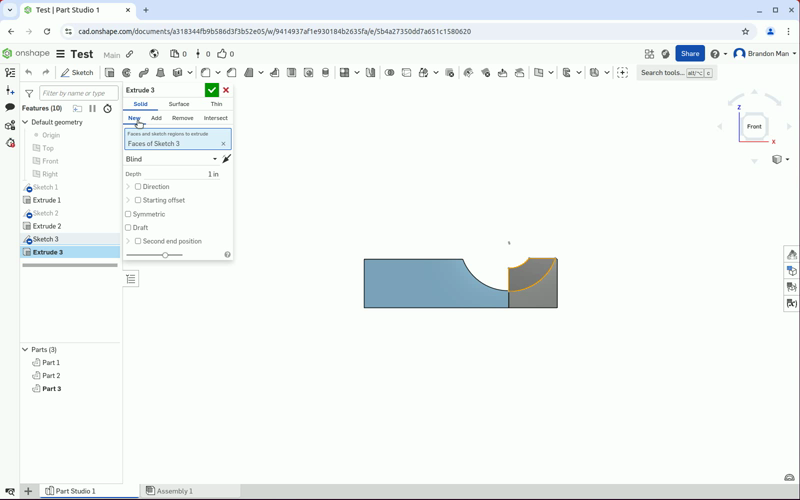
key(tab, 4)
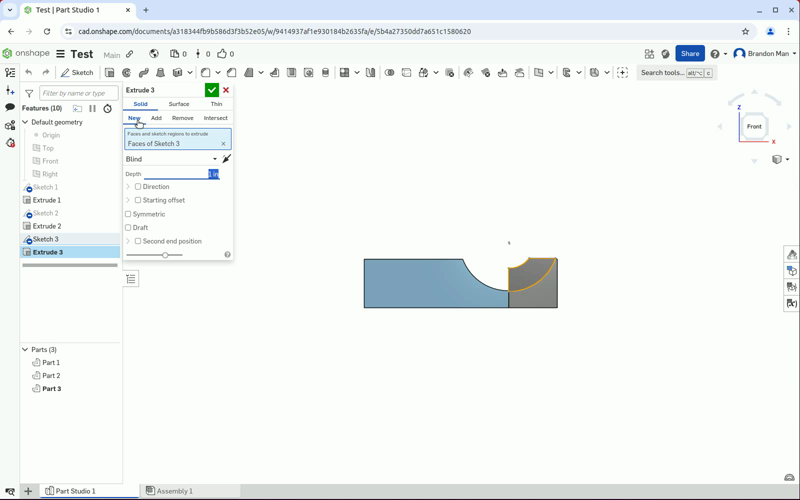
text(23.108)
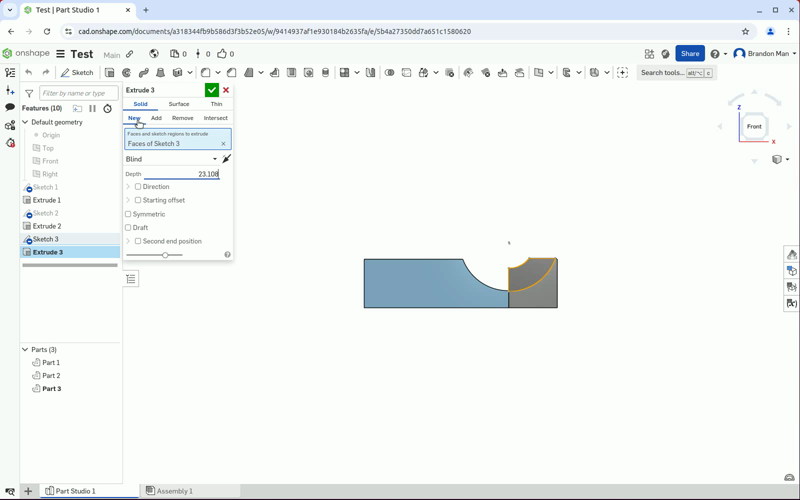
key(enter)
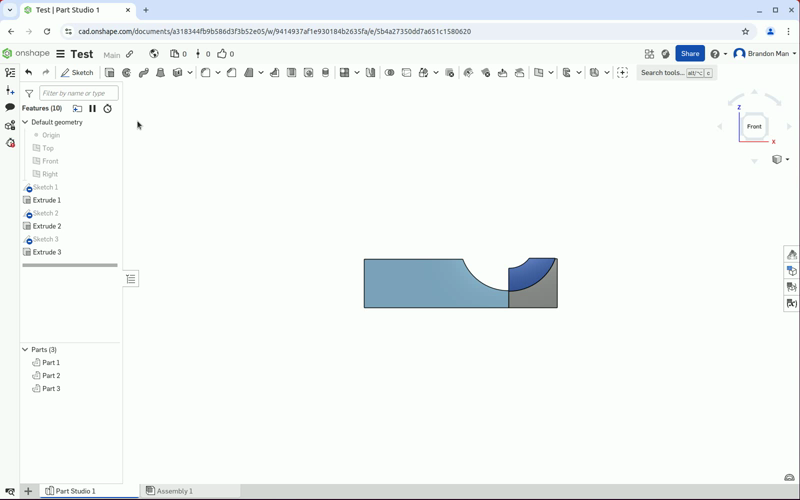
key(shift+h)
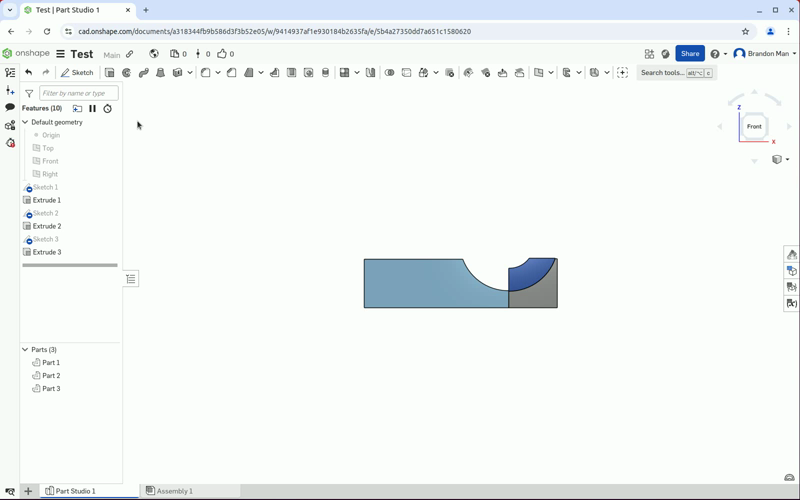
key(shift+h)
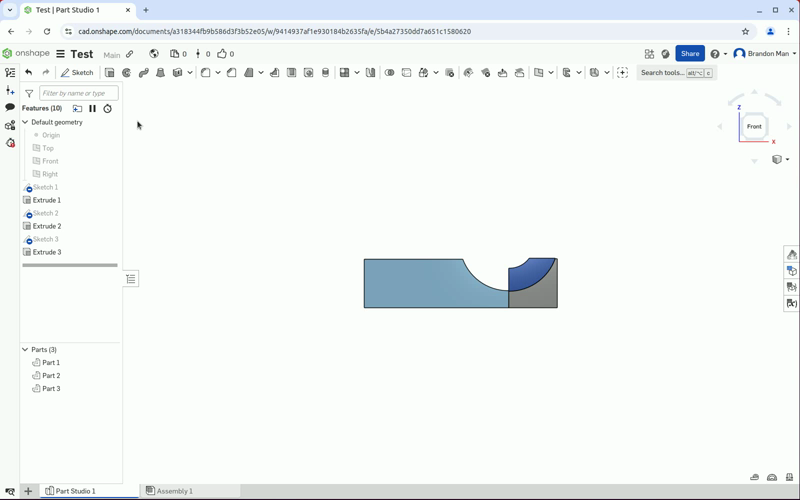
mouse_move(73, 189)
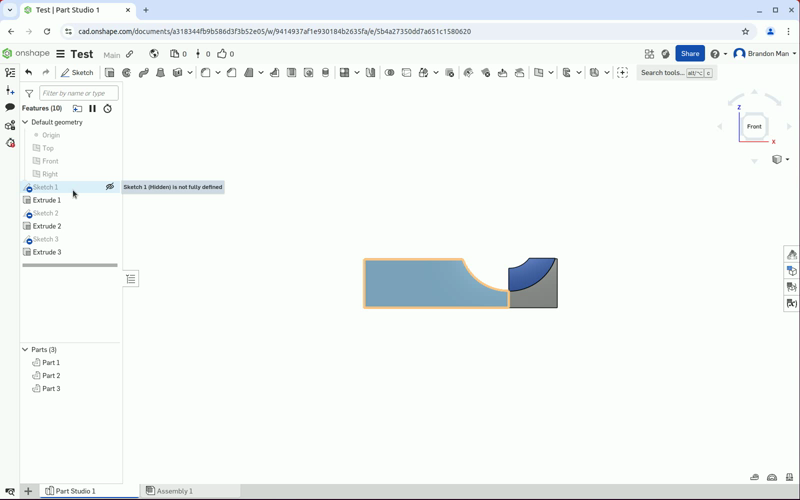
click(73, 189)
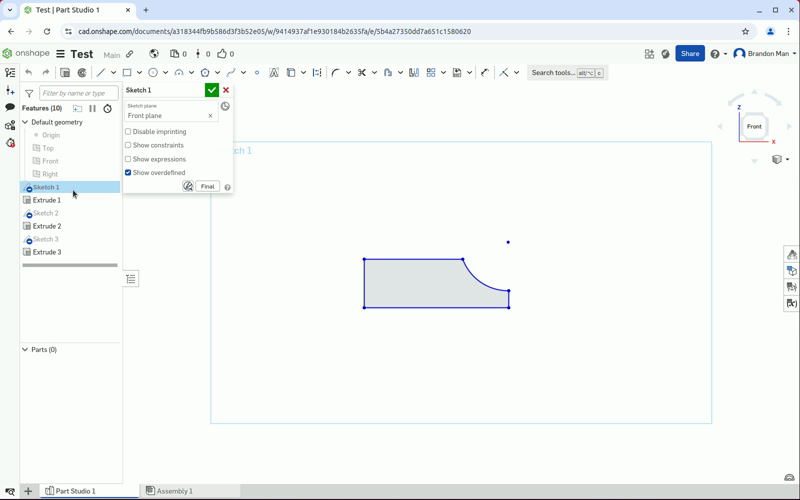
mouse_move(229, 92)
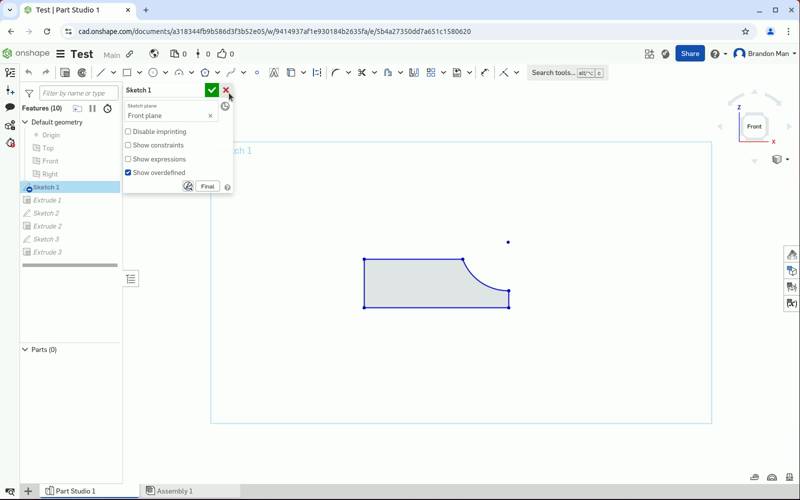
click(229, 92)
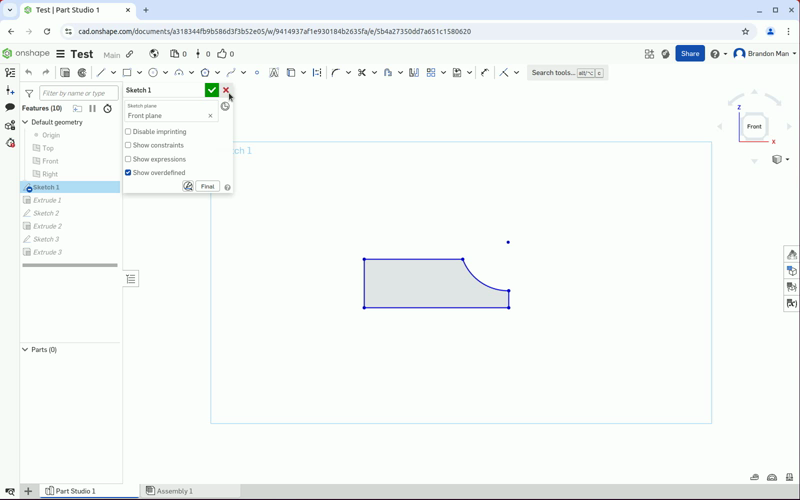
key(shift+s)
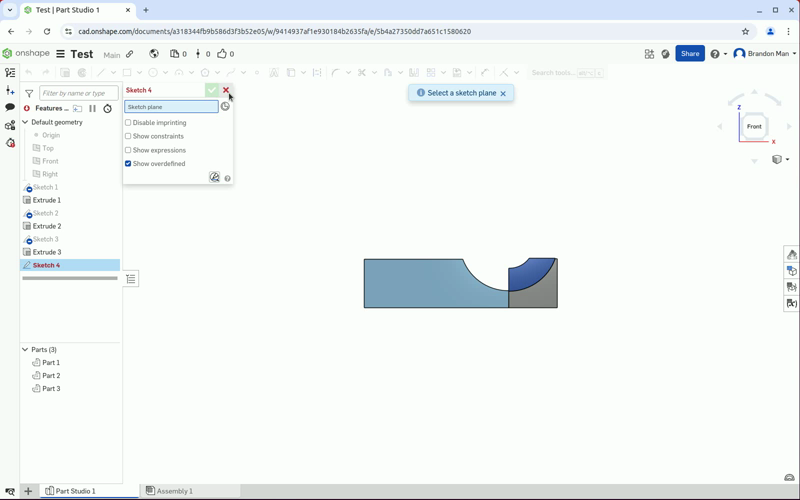
mouse_move(73, 163)
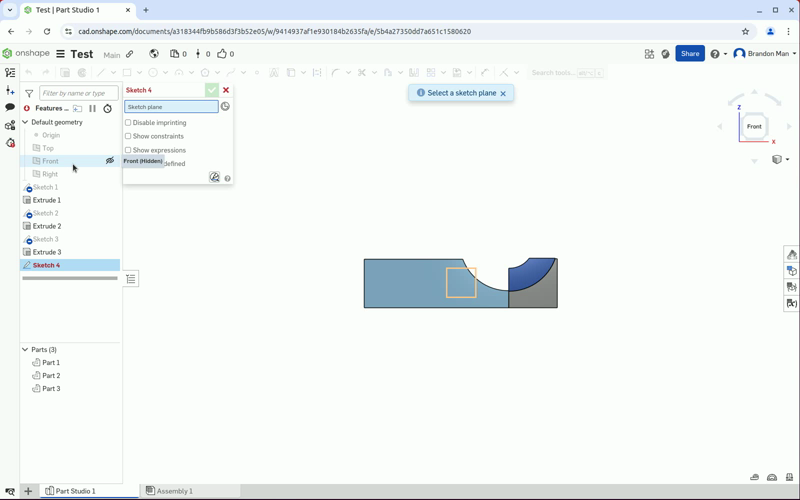
click(73, 163)
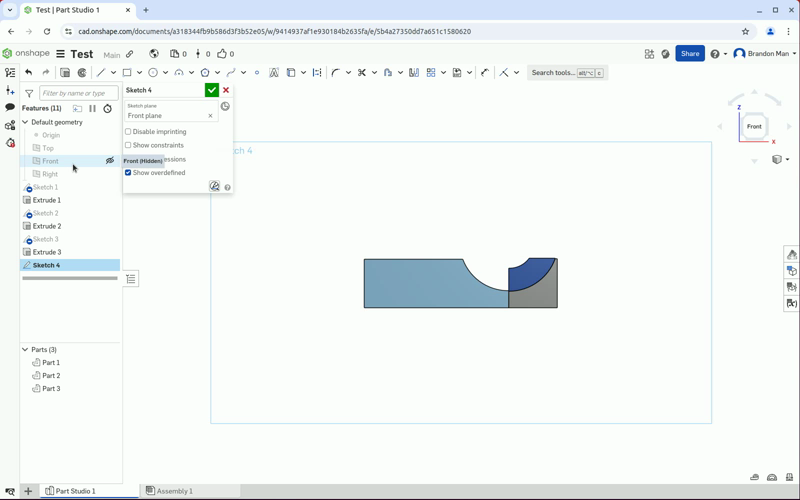
mouse_move(73, 352)
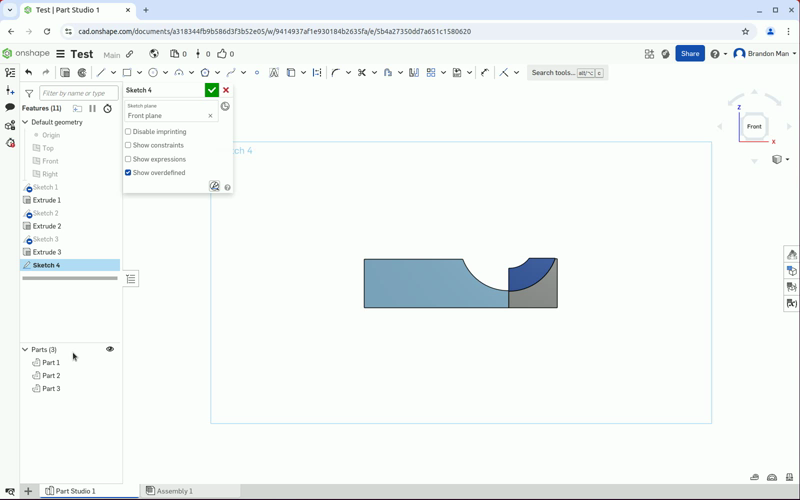
key(y)
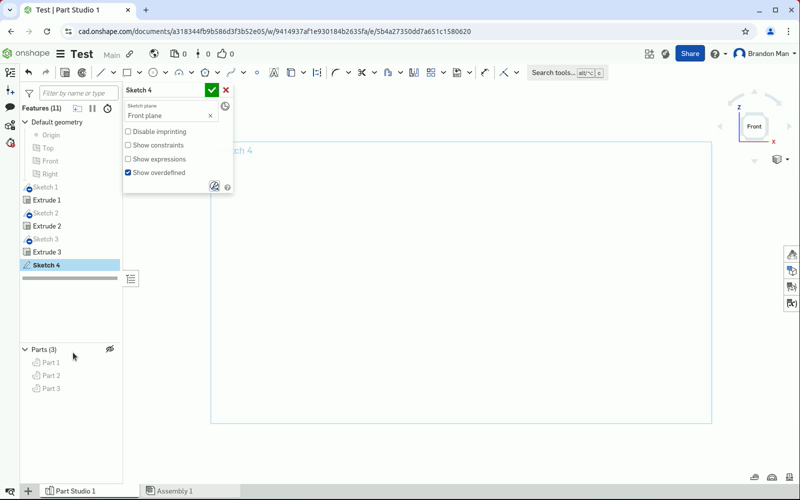
key(a)
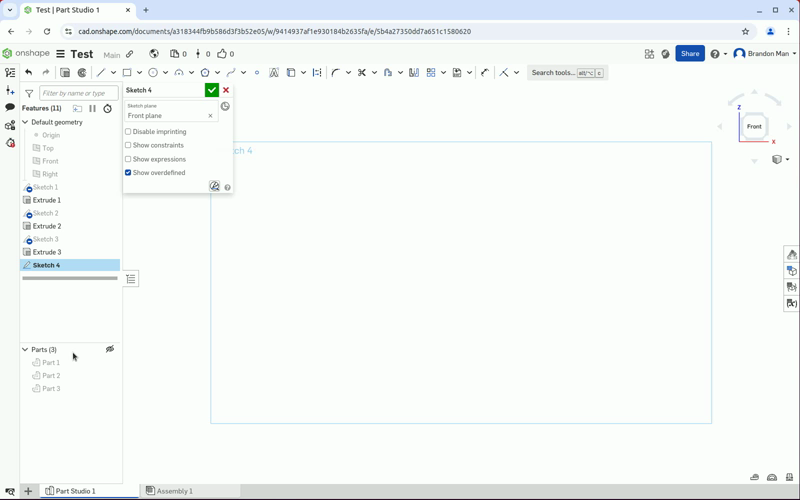
key_down(shift)
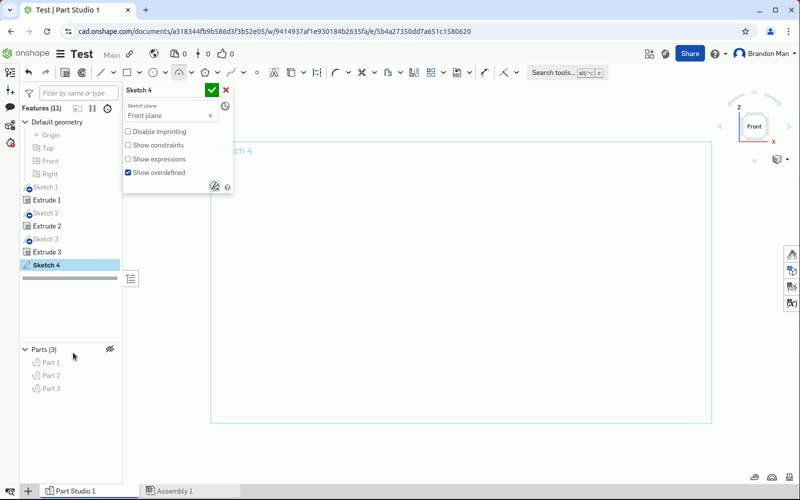
mouse_move(463, 258)
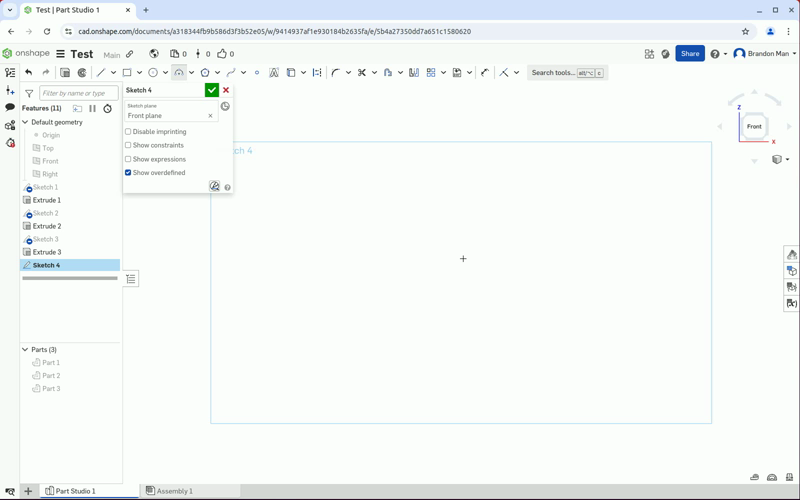
click(463, 258)
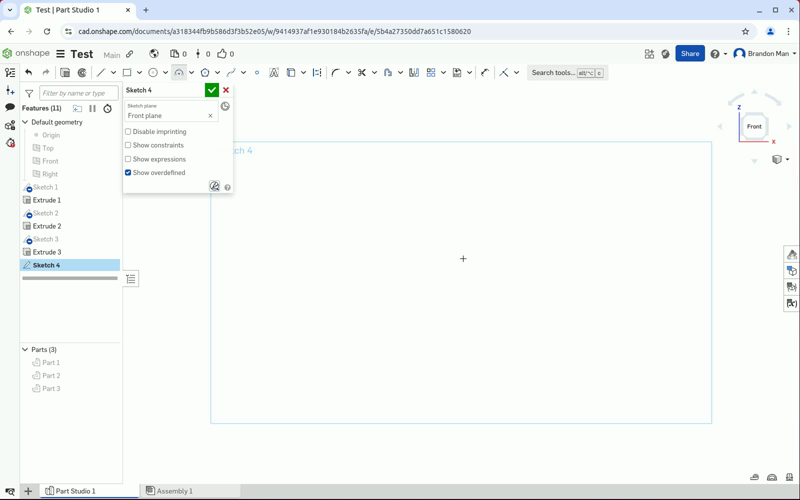
key_up(shift)
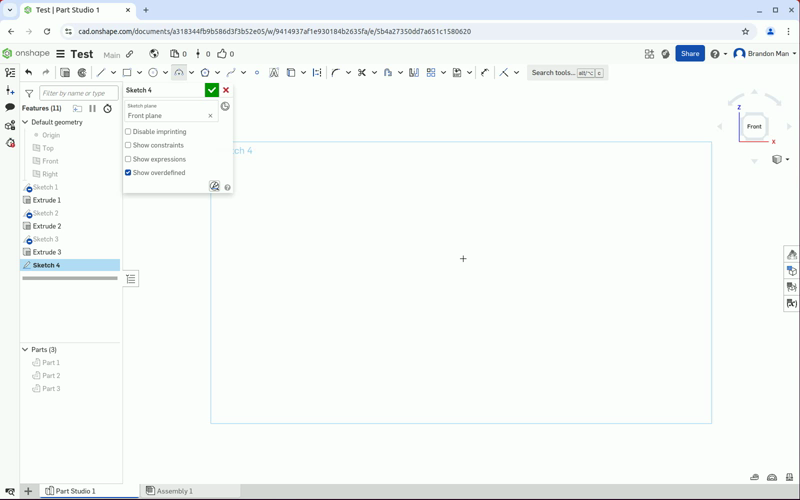
key_down(shift)
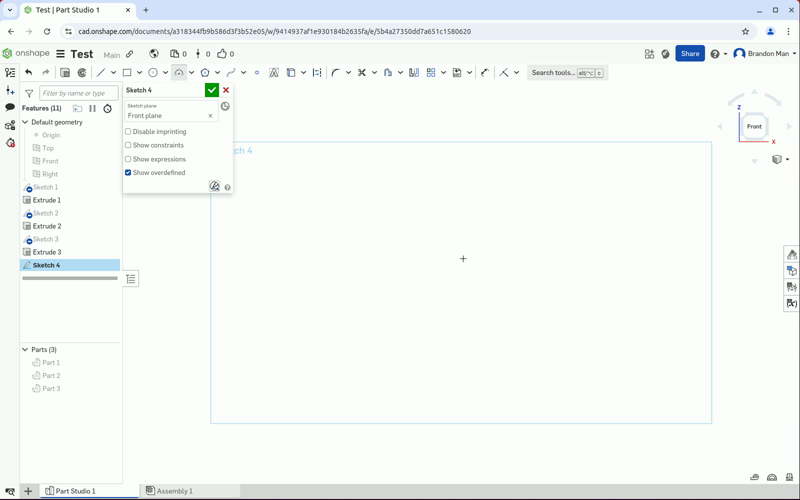
mouse_move(509, 291)
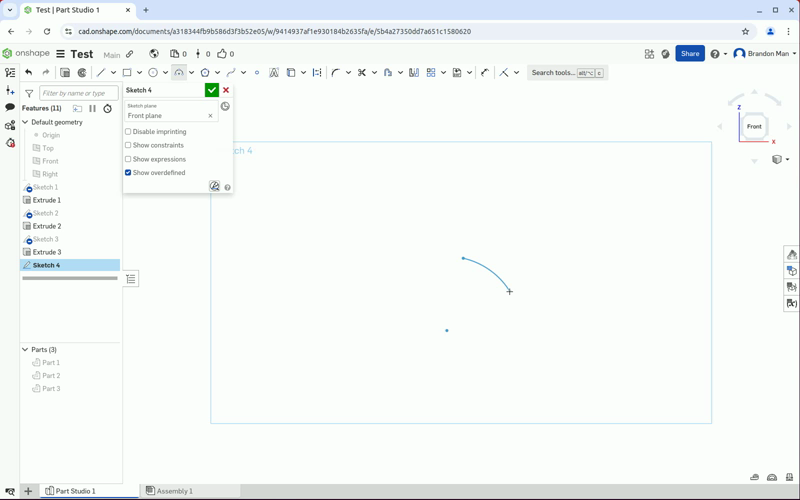
click(509, 291)
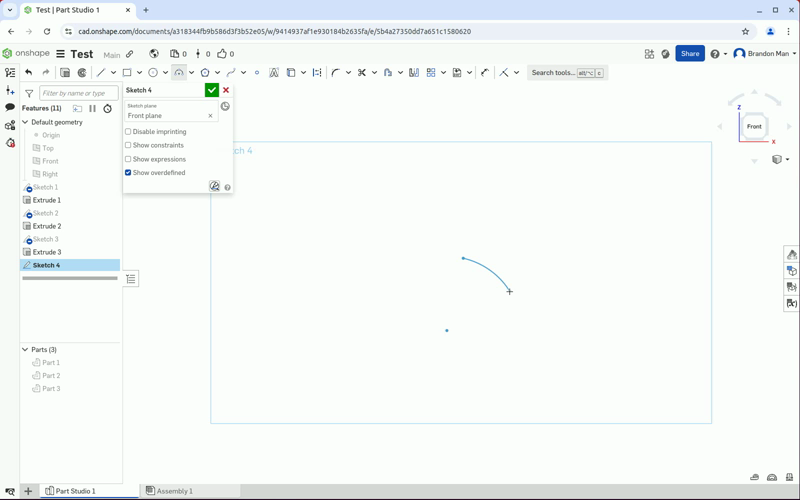
mouse_move(481, 282)
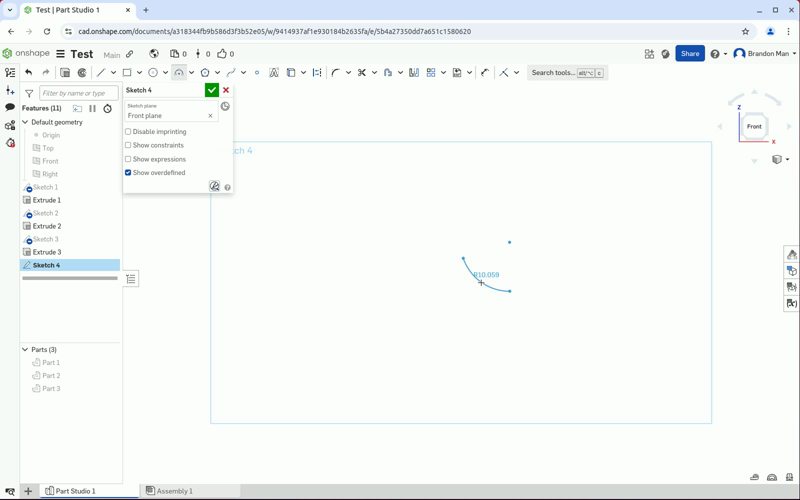
click(481, 282)
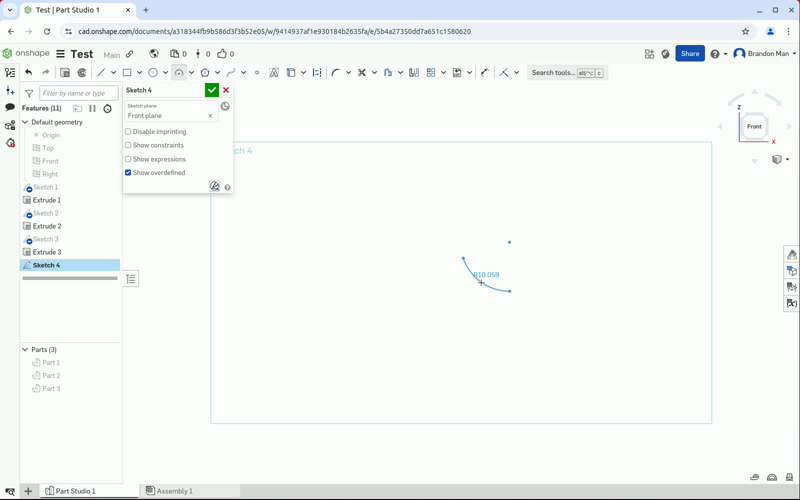
key_up(shift)
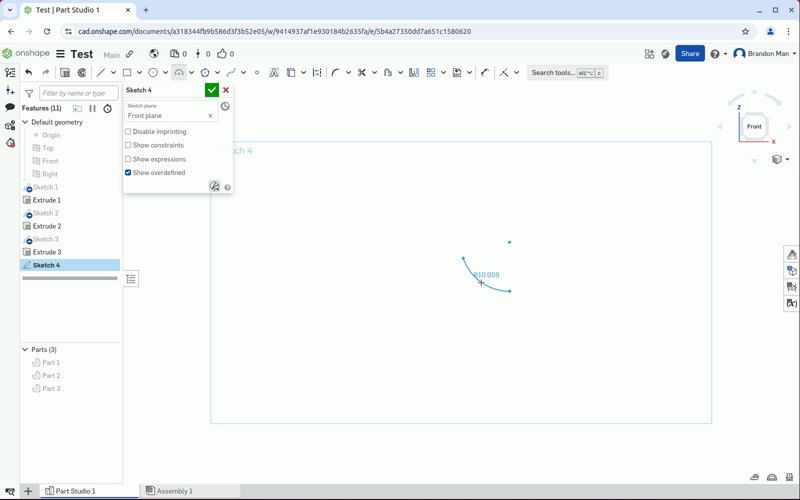
key(esc)
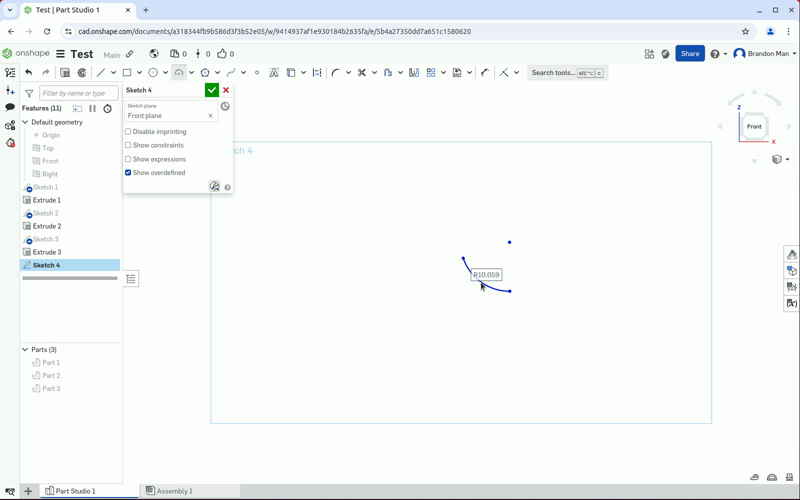
key(l)
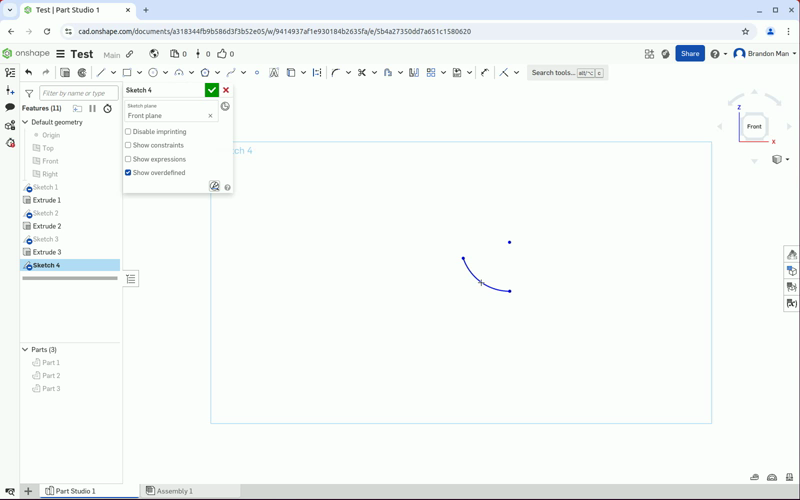
mouse_move(509, 291)
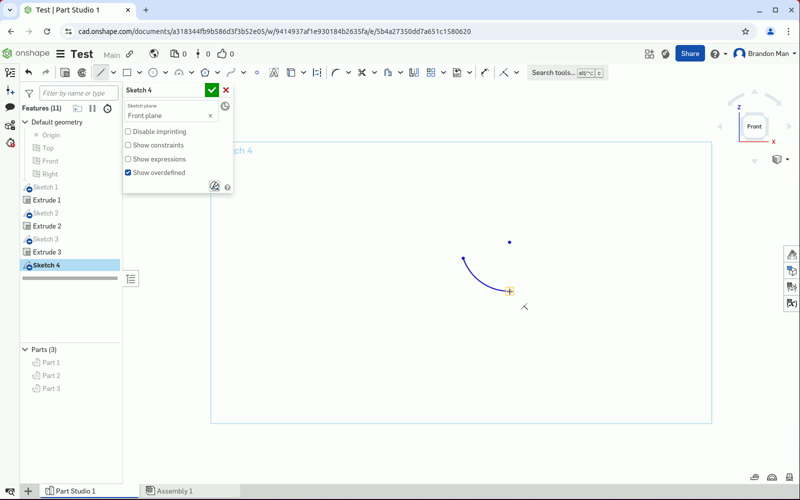
click(509, 291)
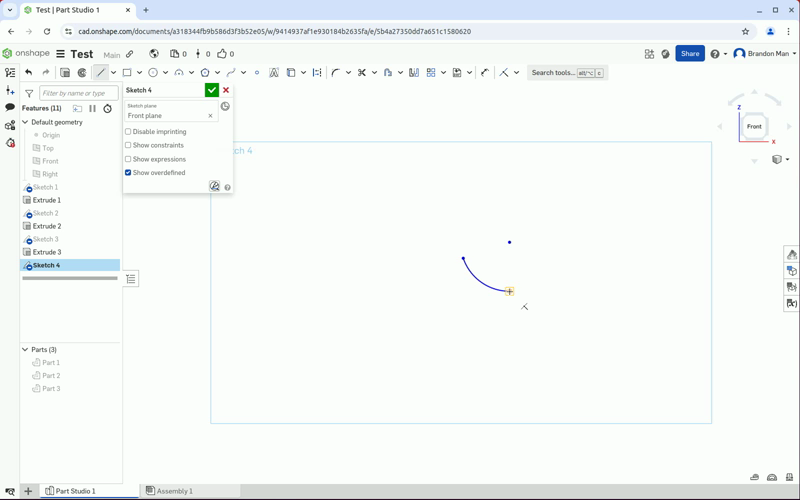
key_down(shift)
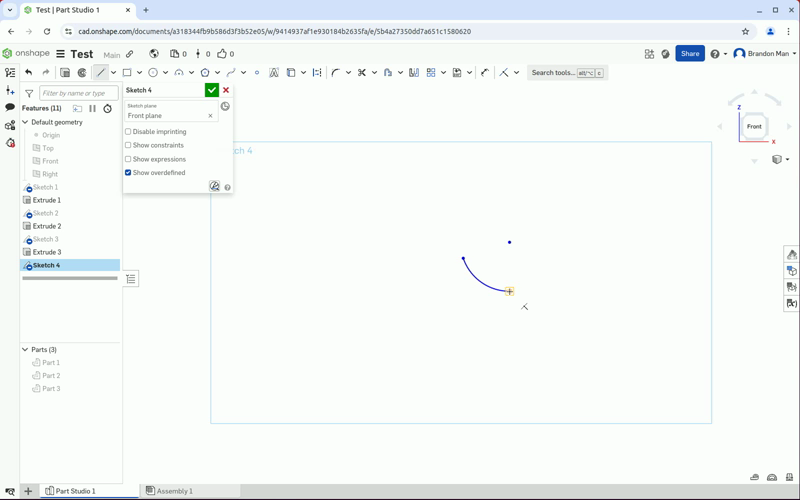
mouse_move(539, 291)
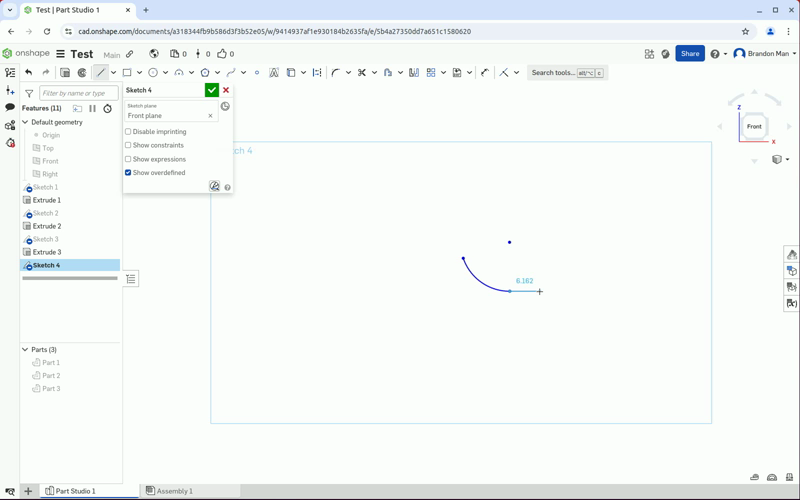
mouse_move(509, 268)
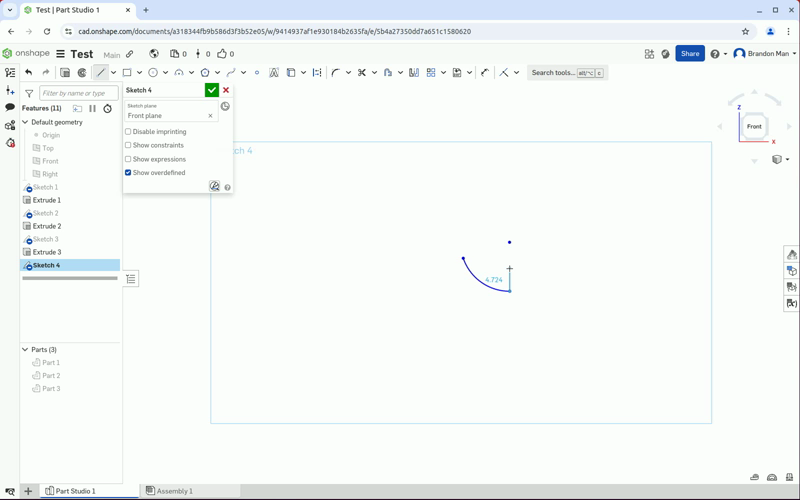
click(509, 268)
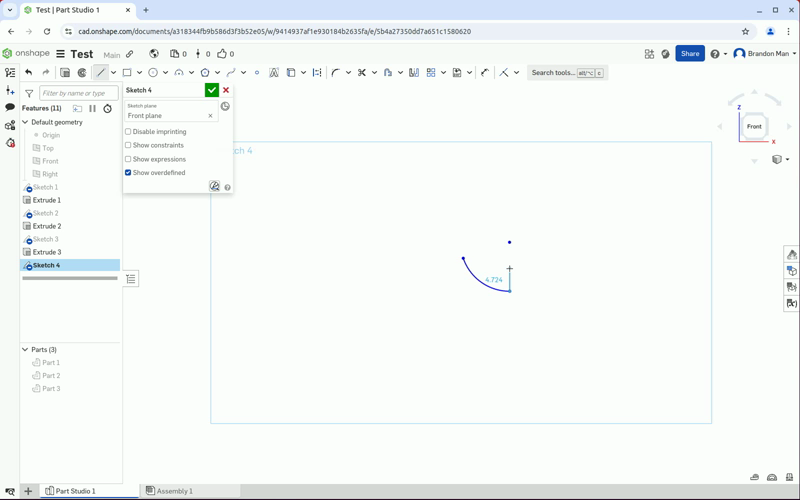
key_up(shift)
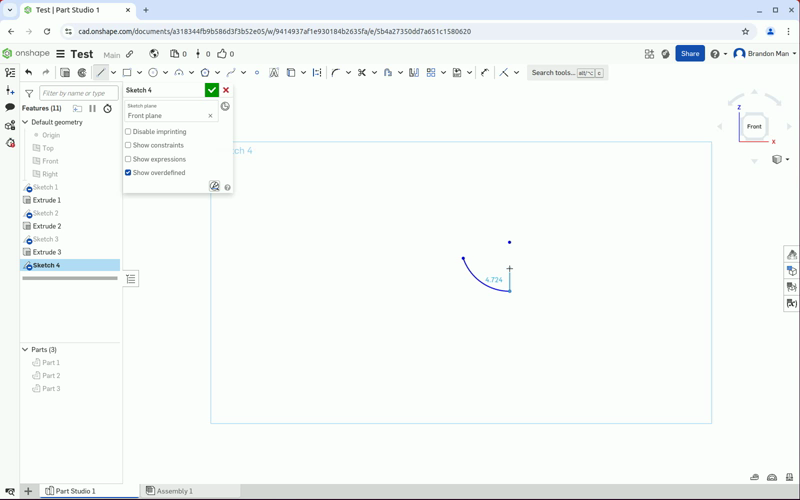
key(esc)
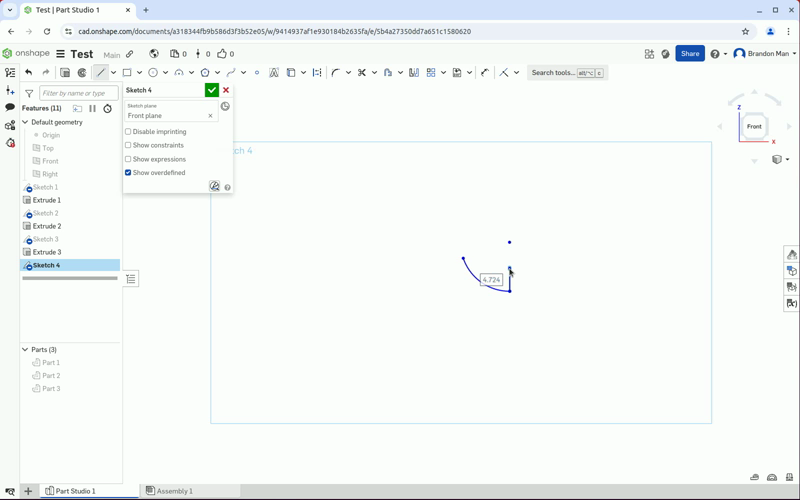
key(a)
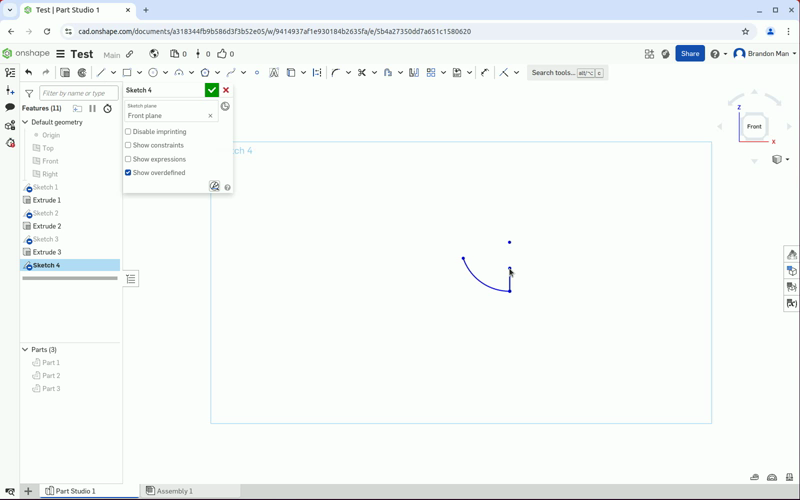
mouse_move(509, 268)
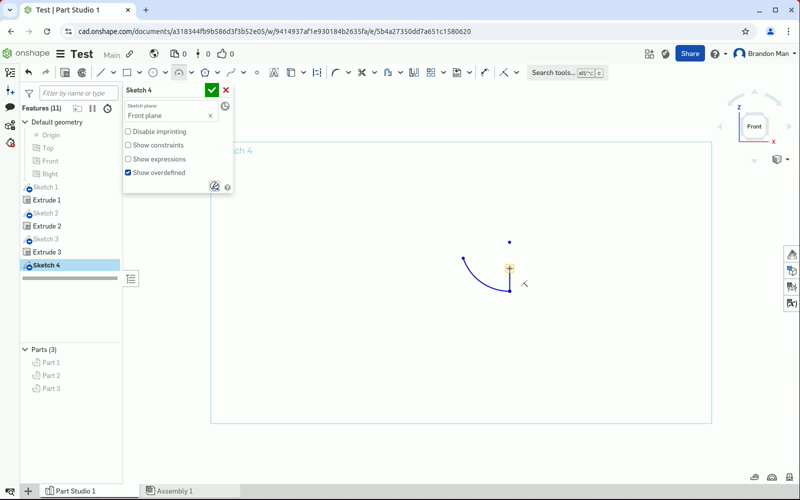
click(509, 268)
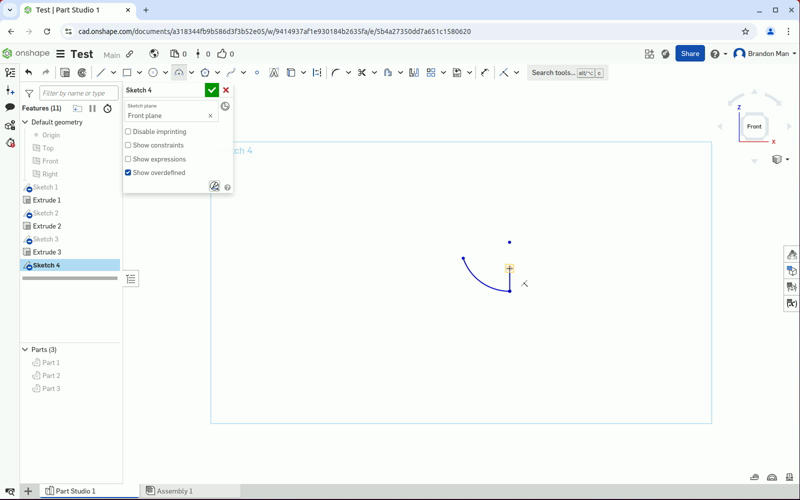
key_down(shift)
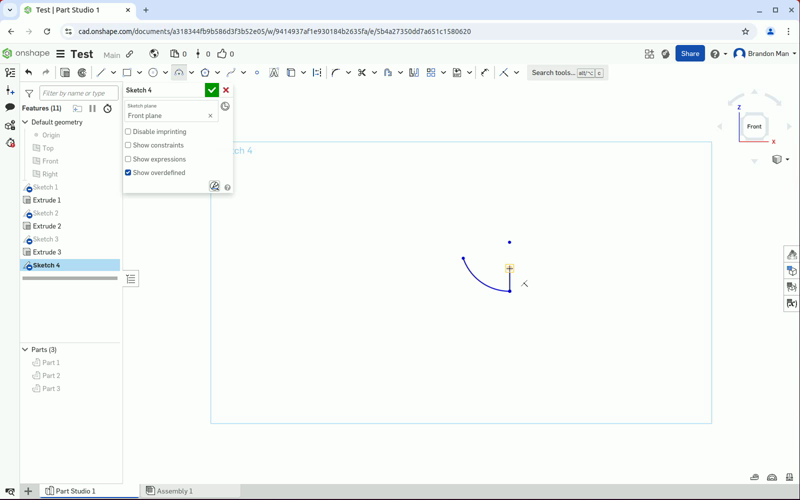
mouse_move(489, 258)
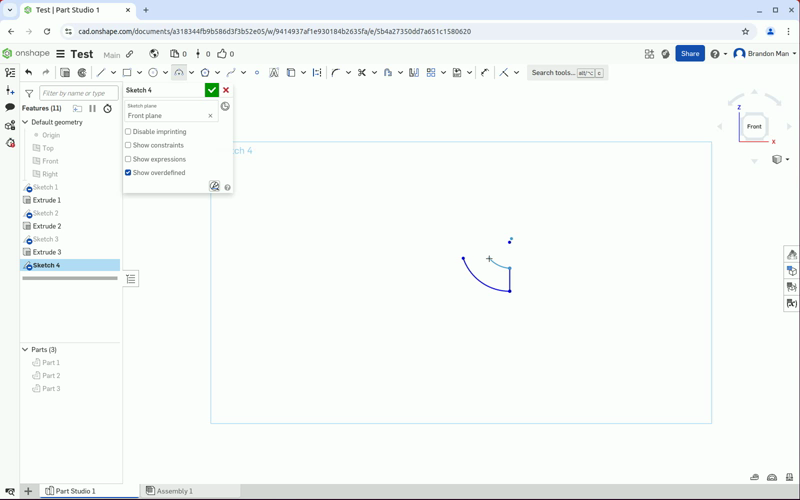
click(489, 258)
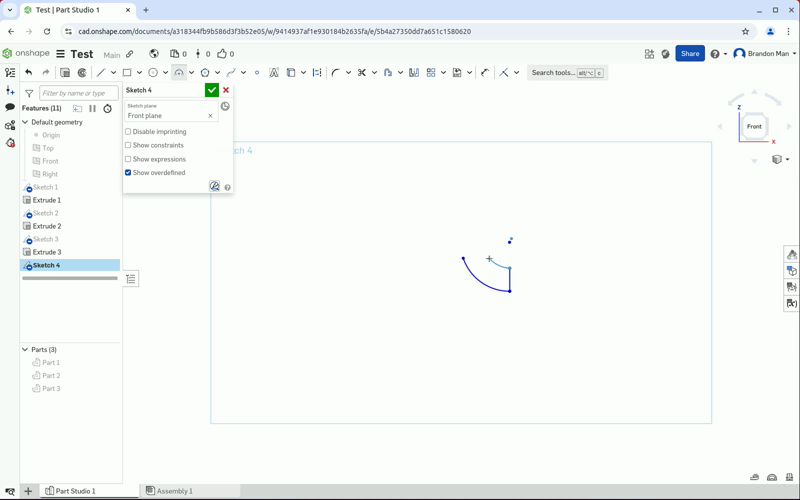
mouse_move(498, 265)
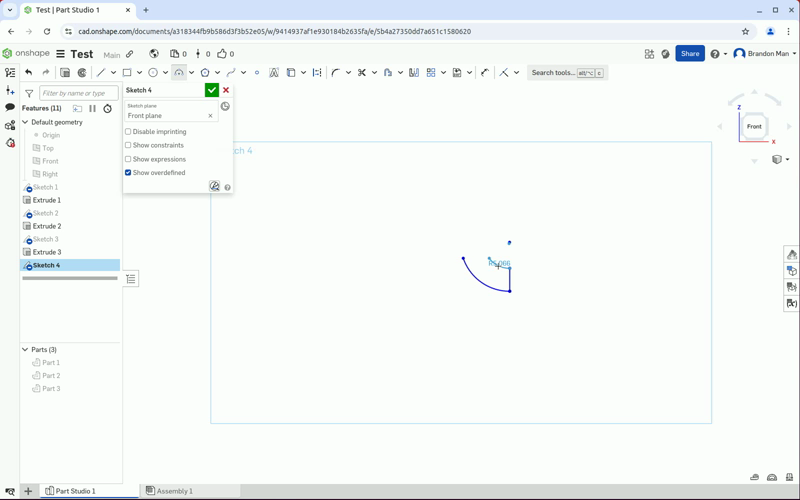
click(498, 265)
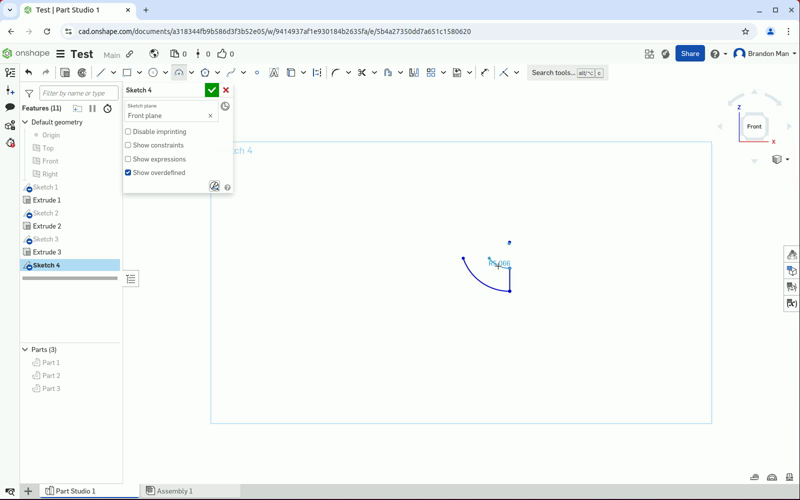
key_up(shift)
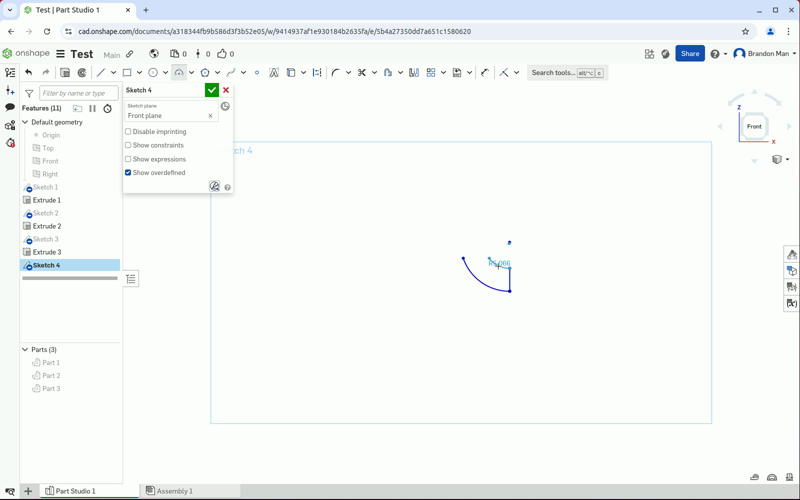
key(esc)
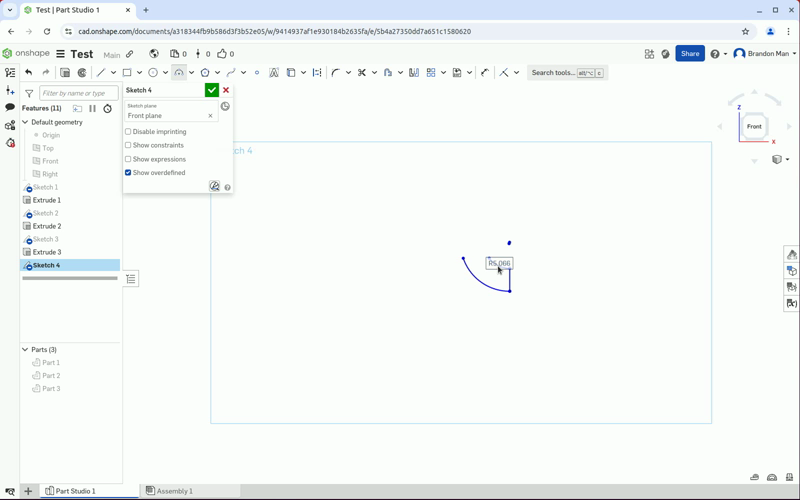
key(l)
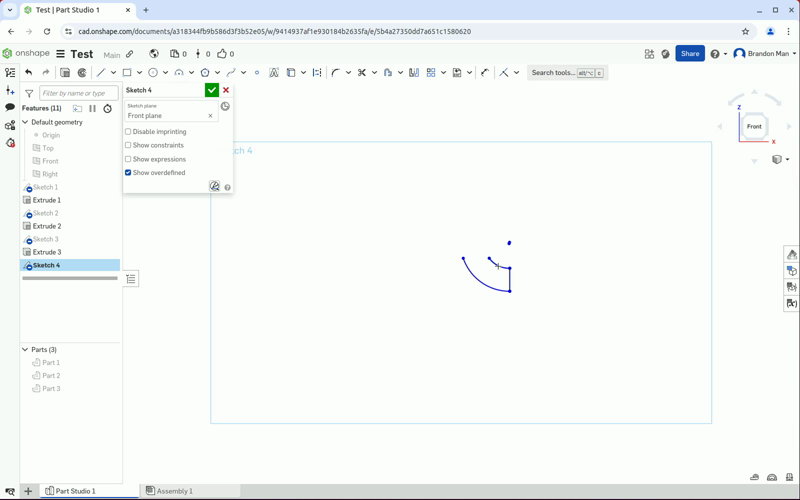
mouse_move(489, 258)
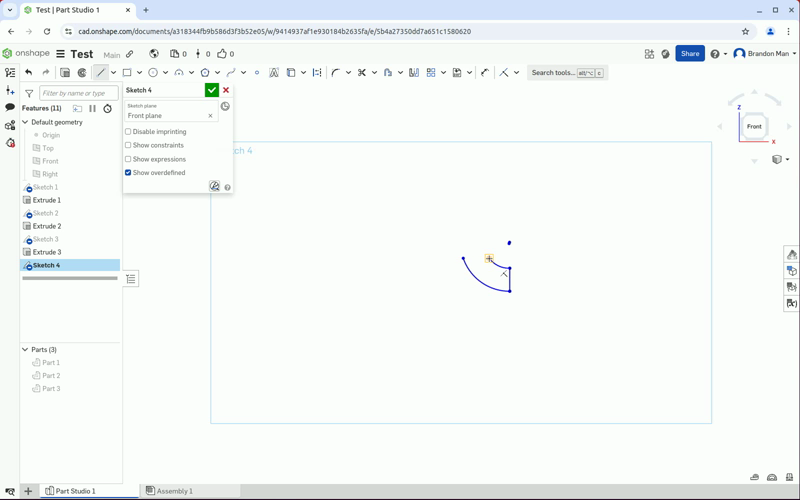
click(489, 258)
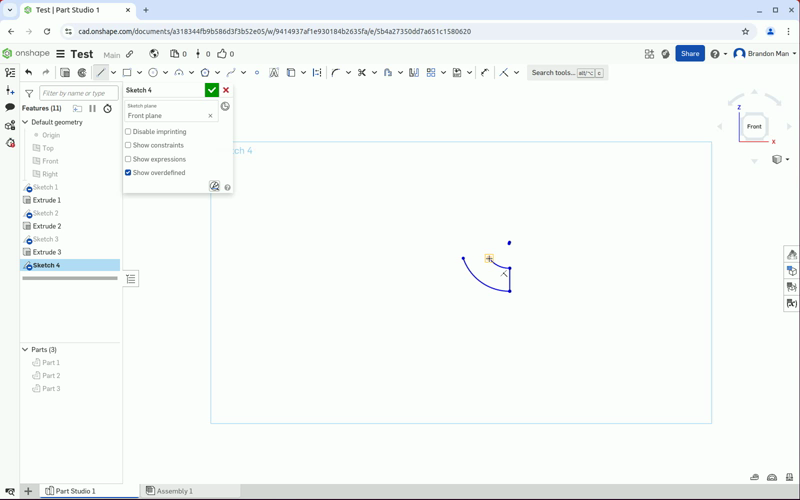
mouse_move(519, 258)
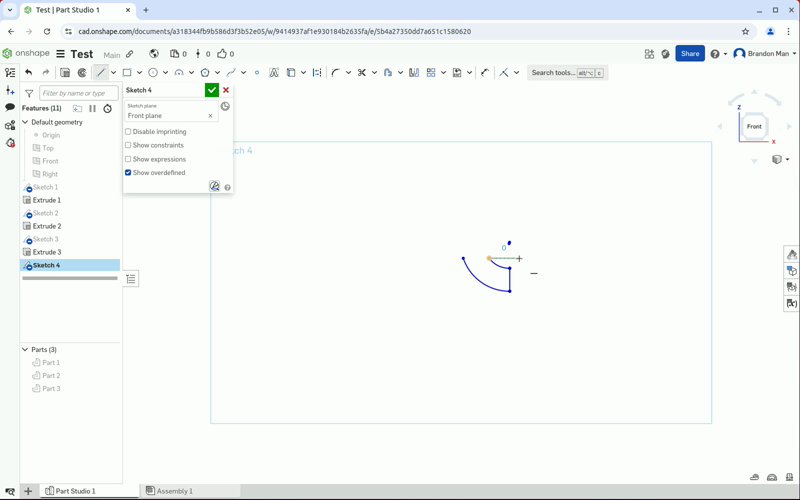
key_down(shift)
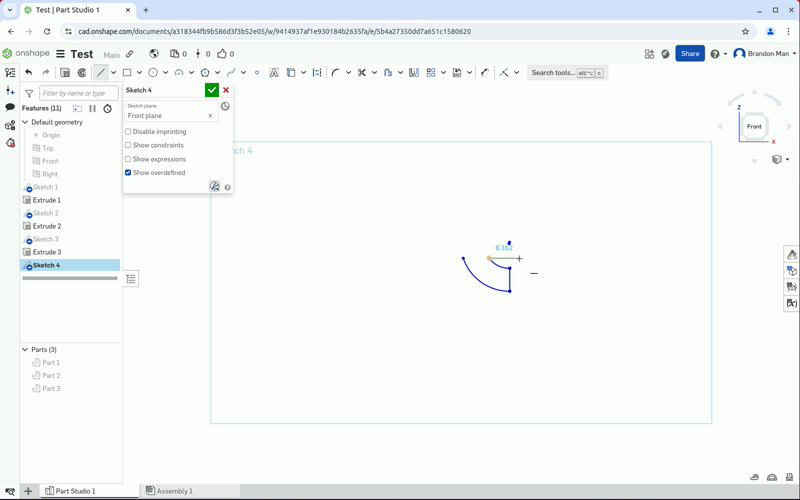
mouse_move(463, 258)
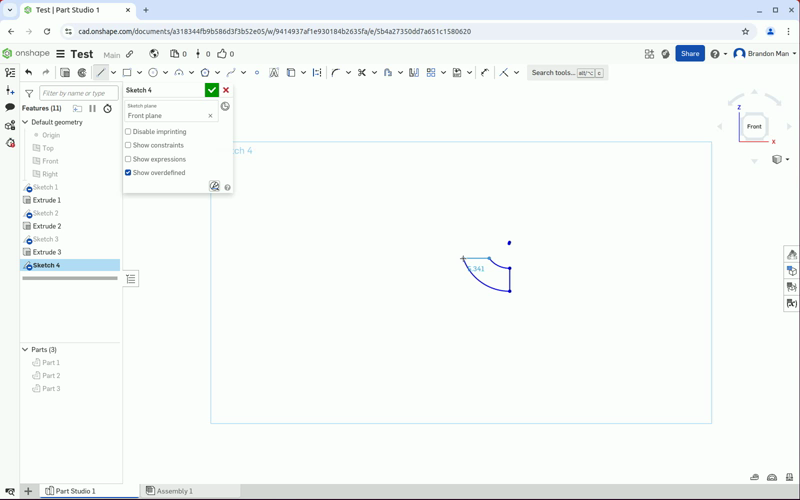
key_up(shift)
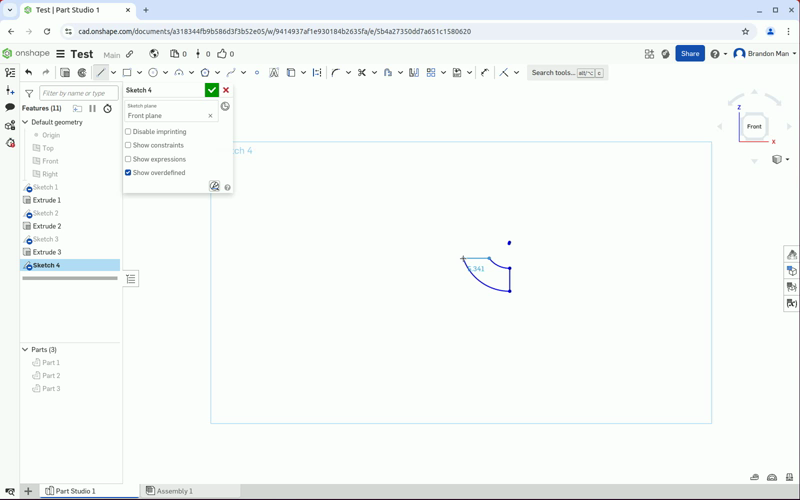
click(463, 258)
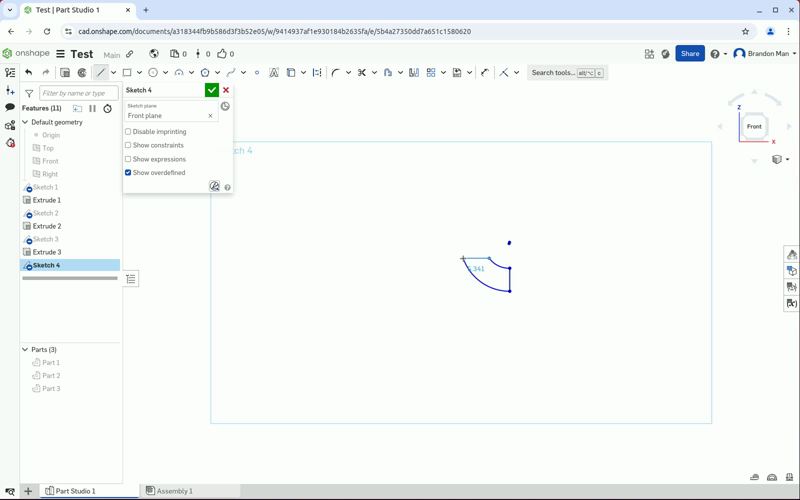
key(esc)
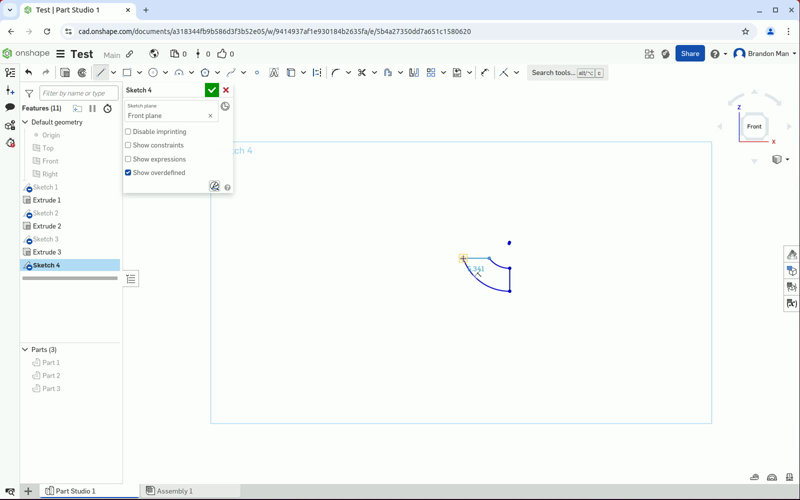
mouse_move(504, 271)
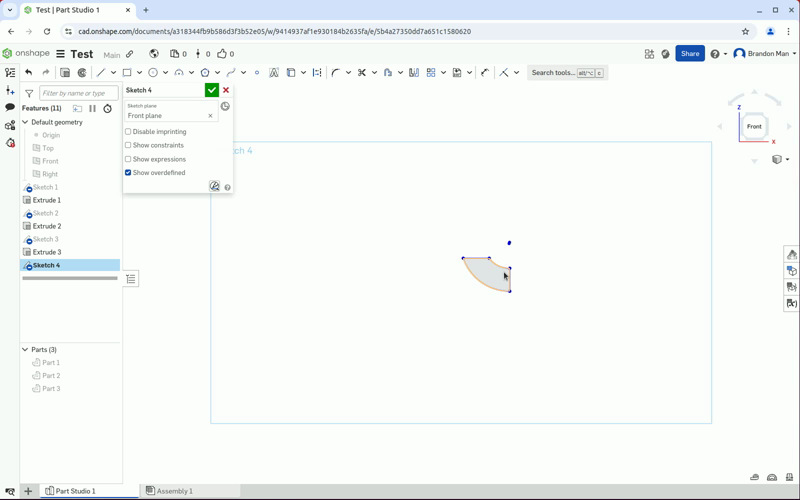
scroll(6)
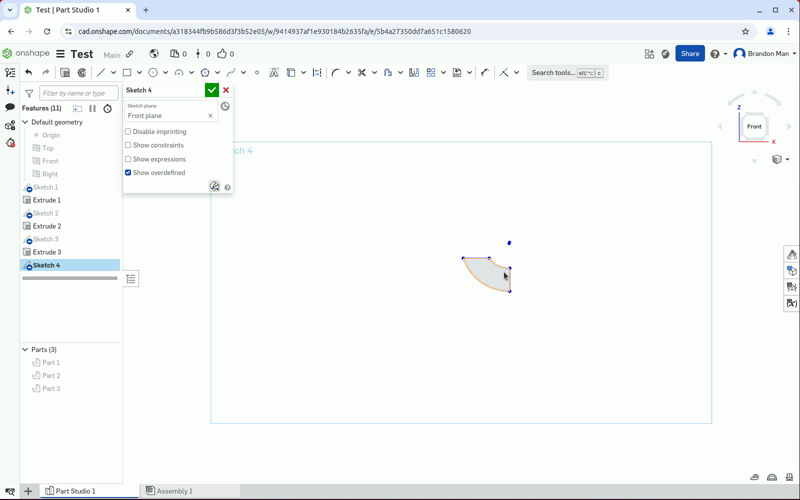
scroll(6)
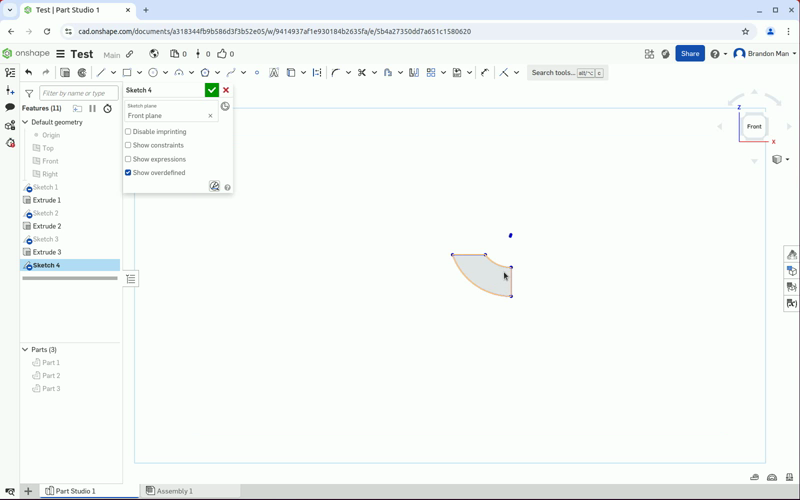
scroll(6)
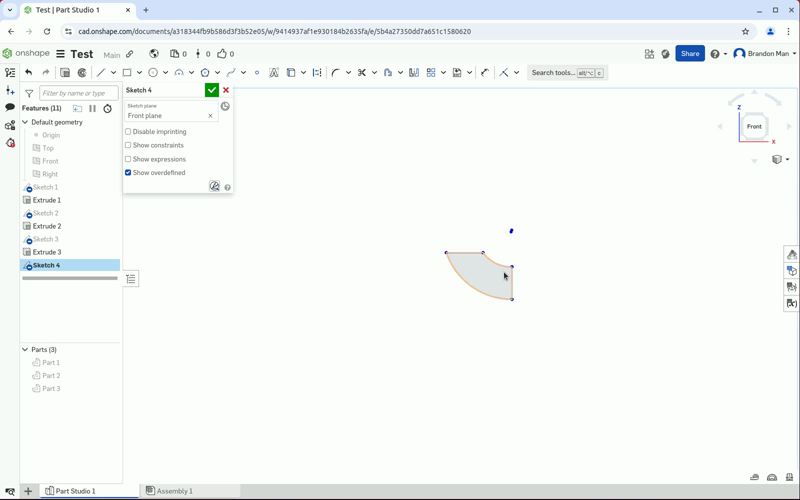
scroll(6)
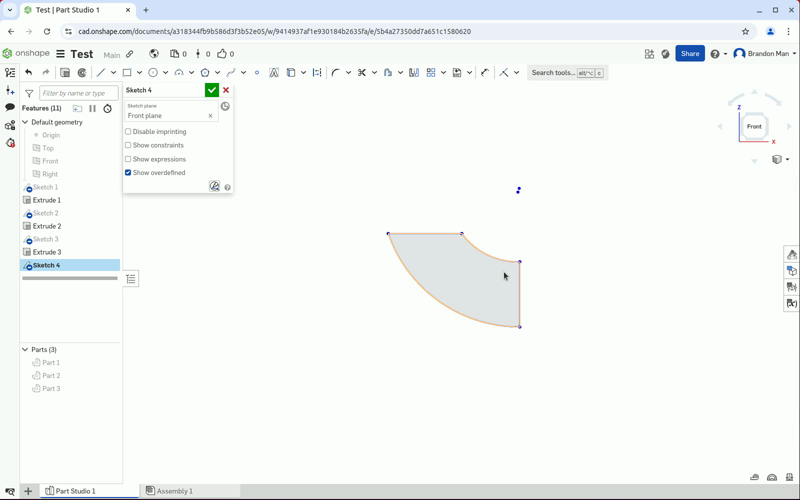
scroll(6)
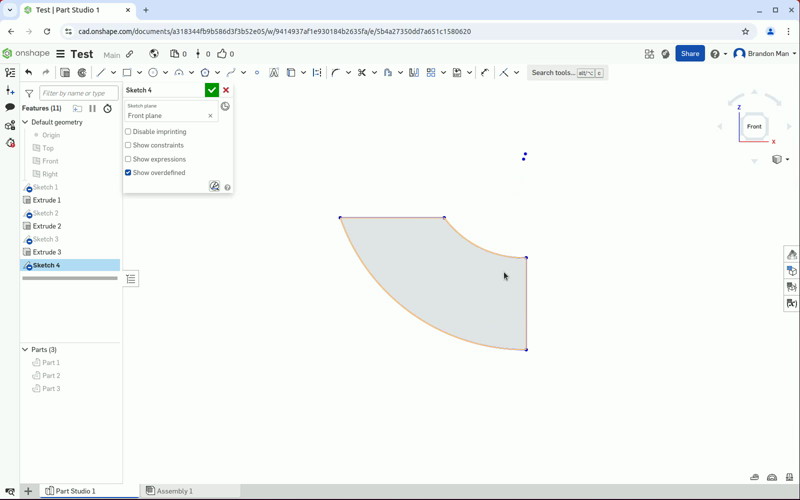
scroll(6)
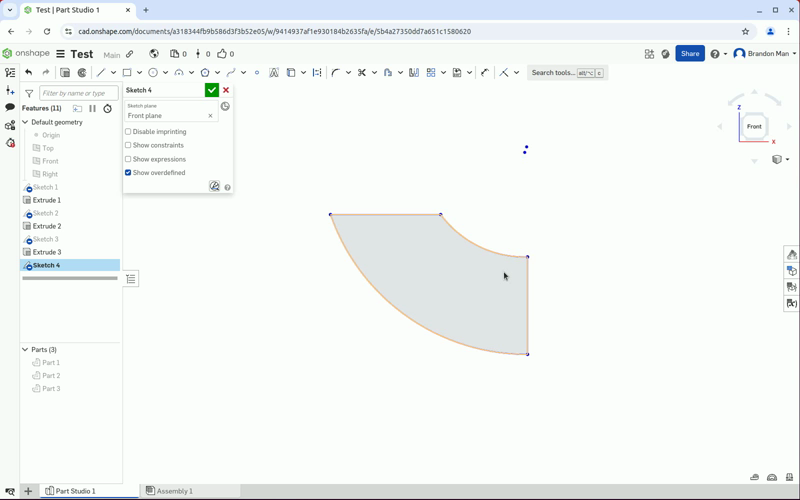
scroll(6)
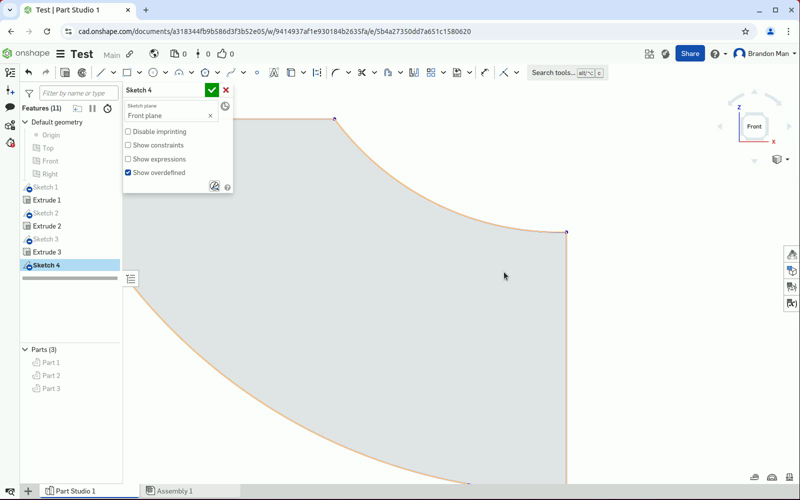
click(504, 271)
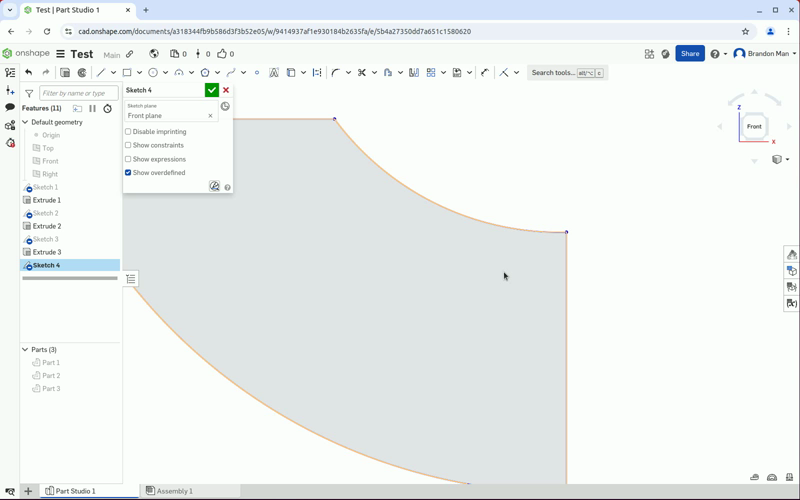
scroll(-6)
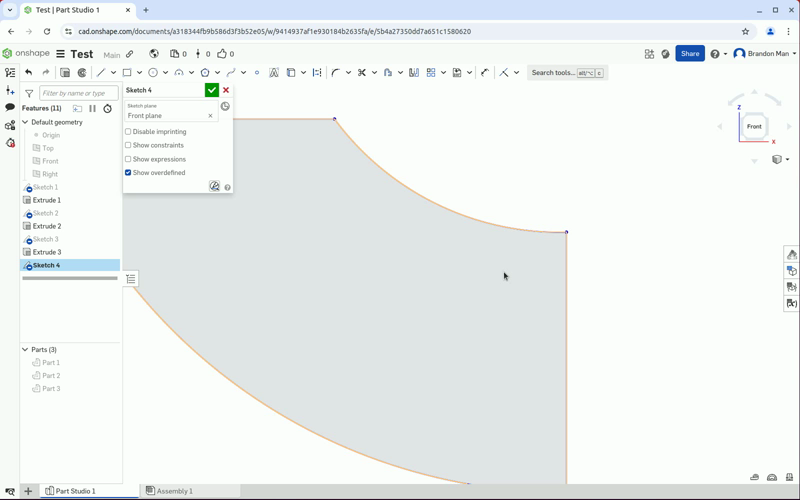
scroll(-6)
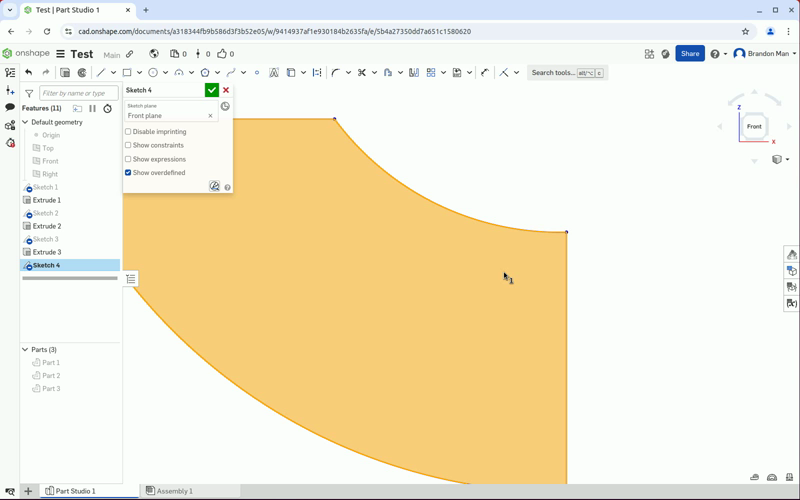
scroll(-6)
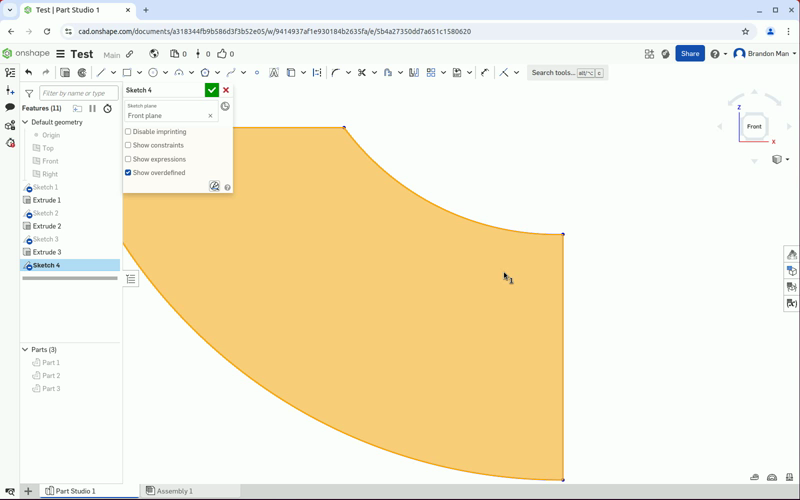
scroll(-6)
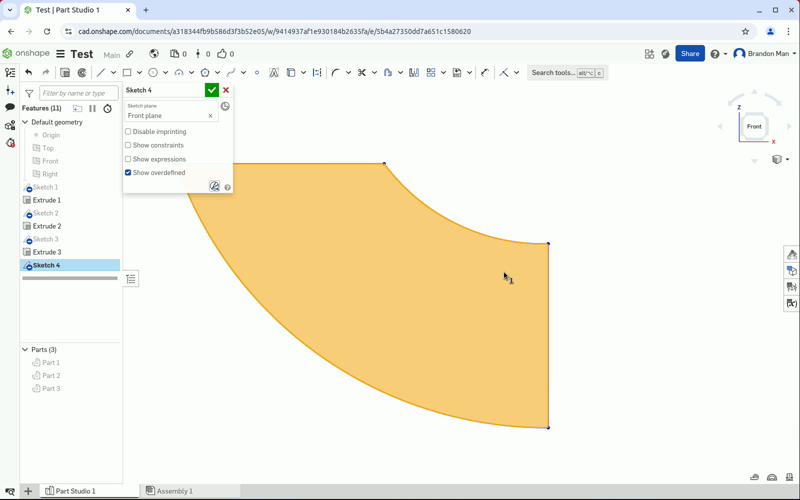
scroll(-6)
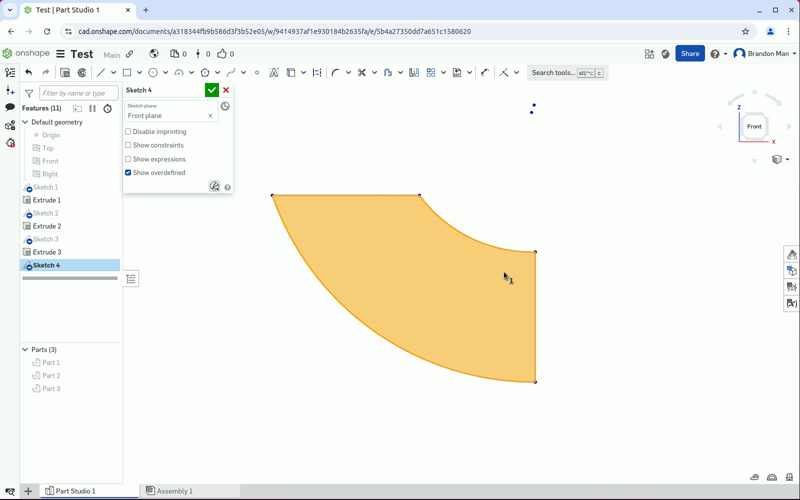
scroll(-6)
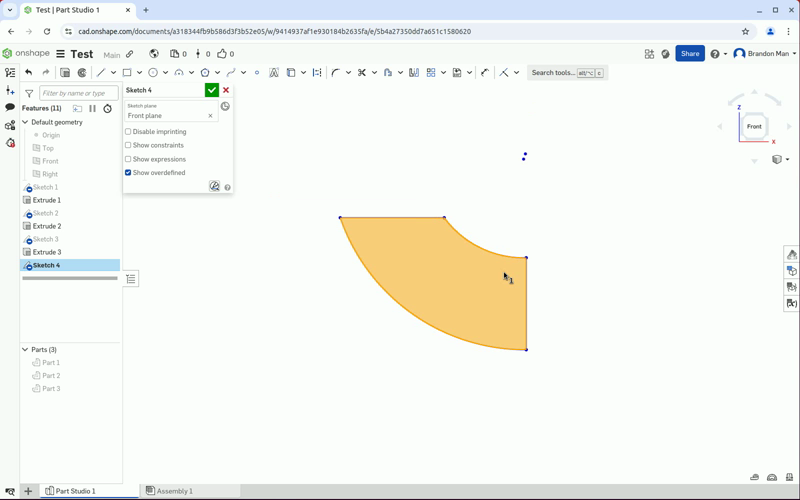
scroll(-6)
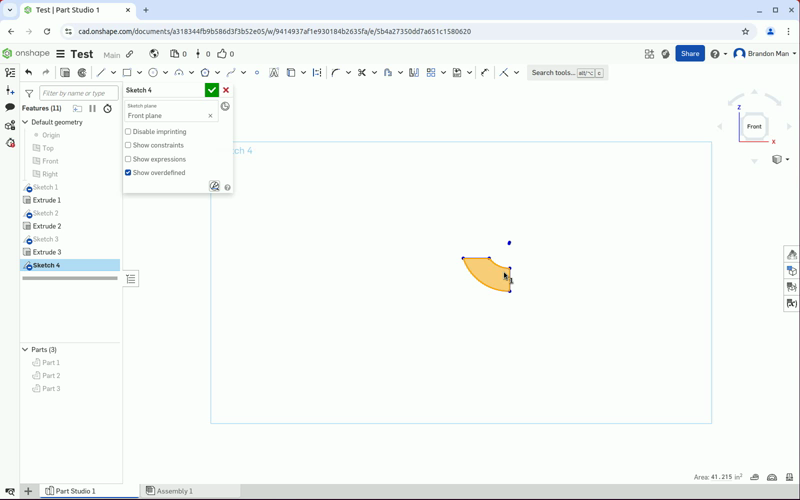
mouse_move(73, 352)
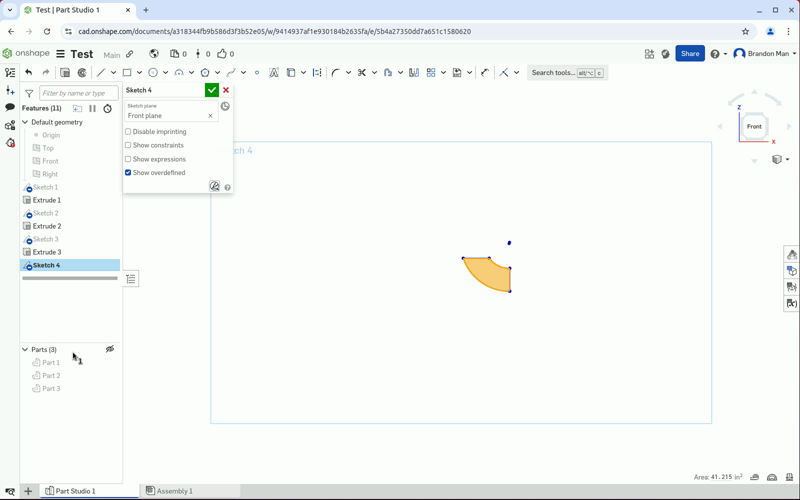
key(shift+y)
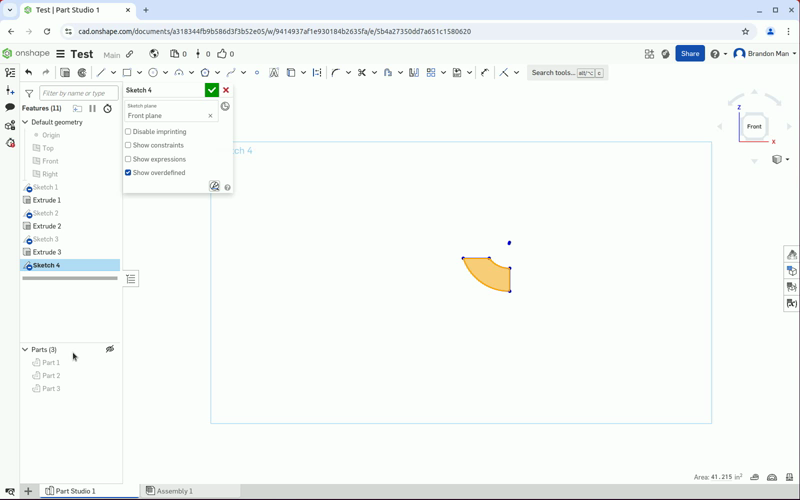
key(shift+e)
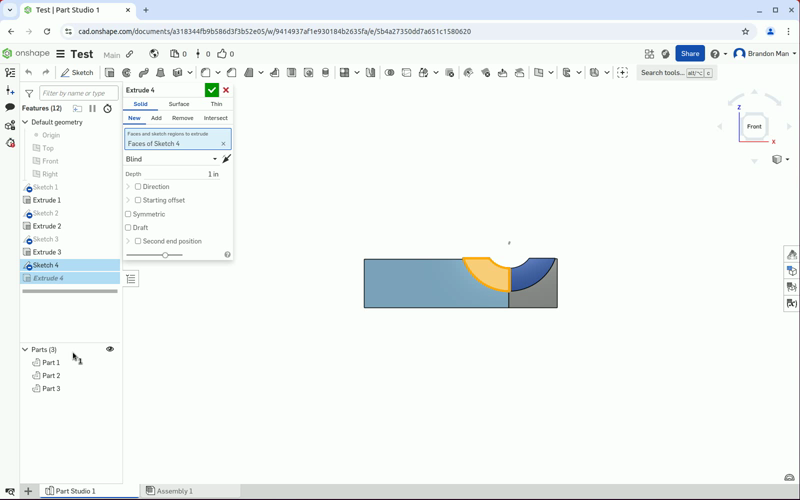
mouse_move(143, 106)
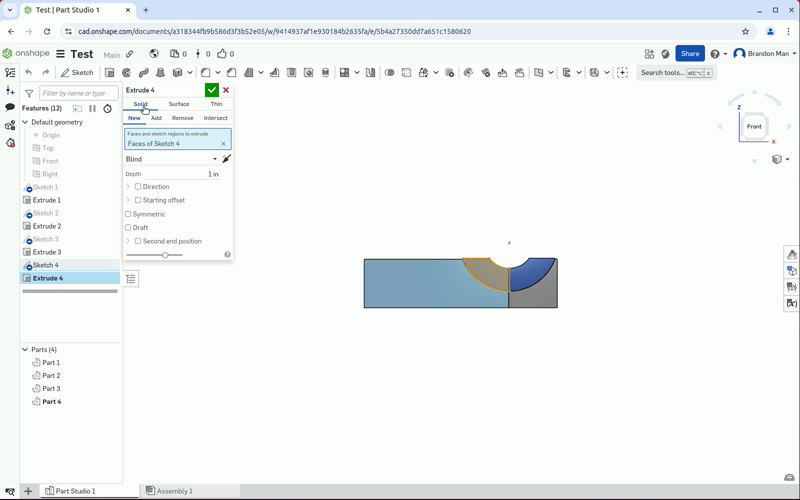
click(143, 106)
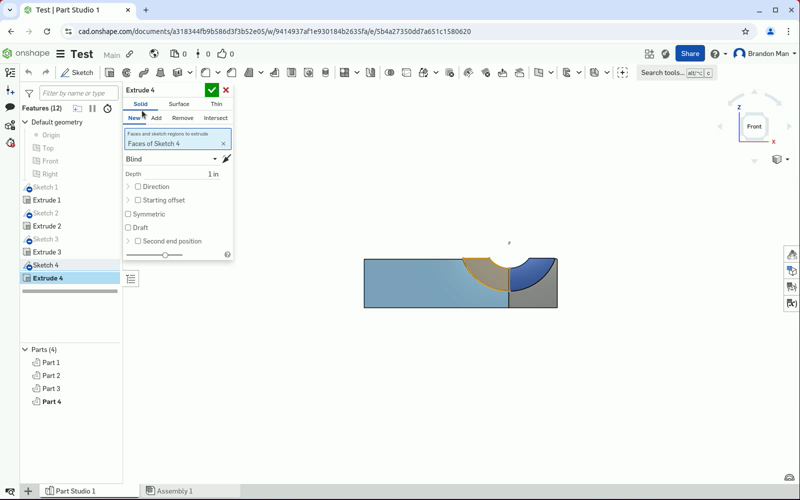
mouse_move(137, 120)
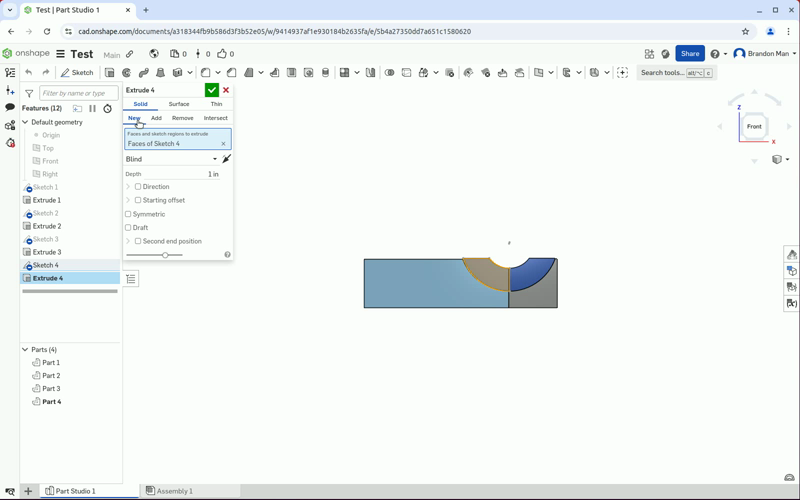
click(137, 120)
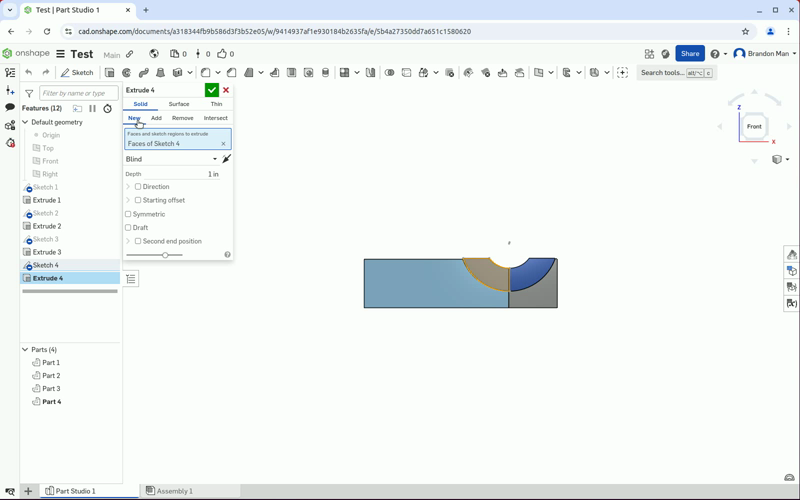
key(tab, 4)
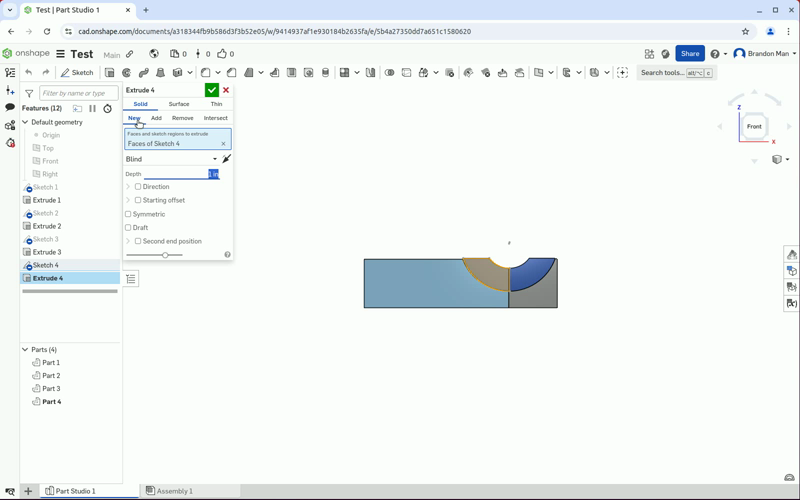
text(23.108)
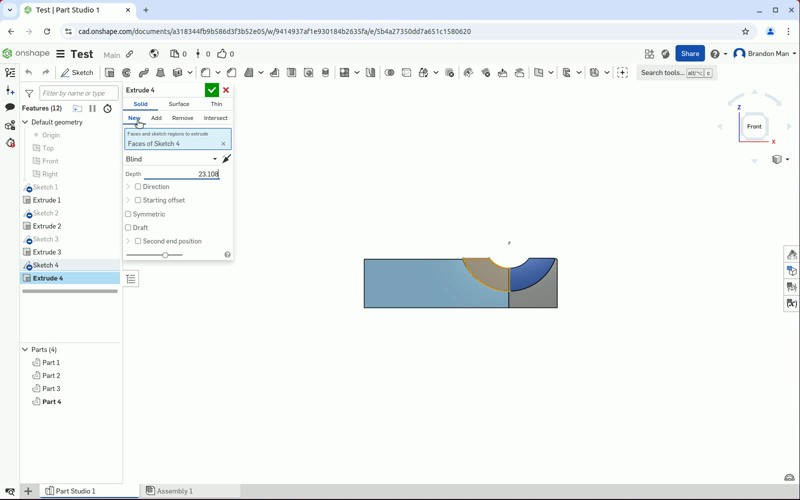
key(enter)
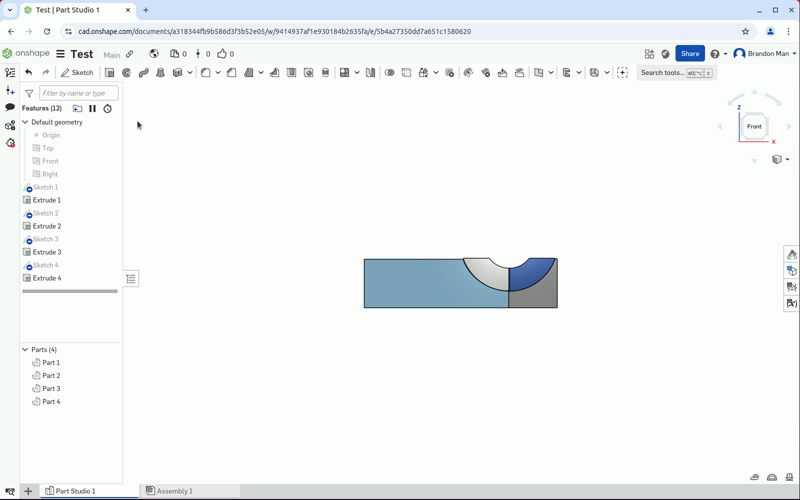
key(shift+h)
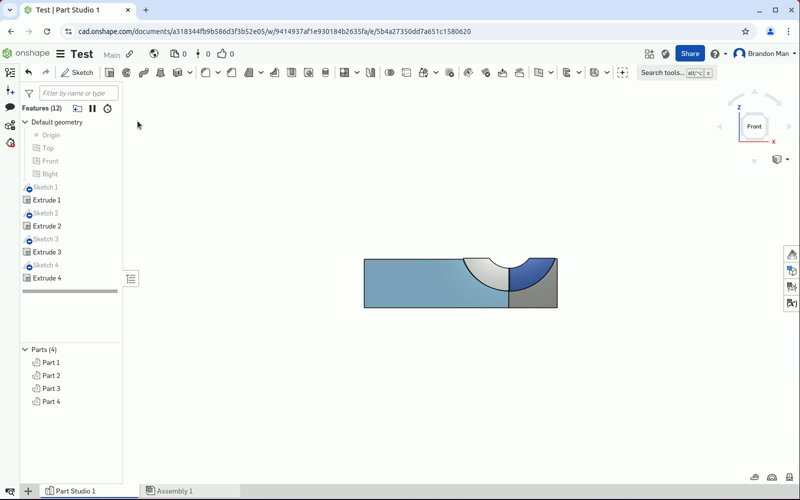
key(shift+h)
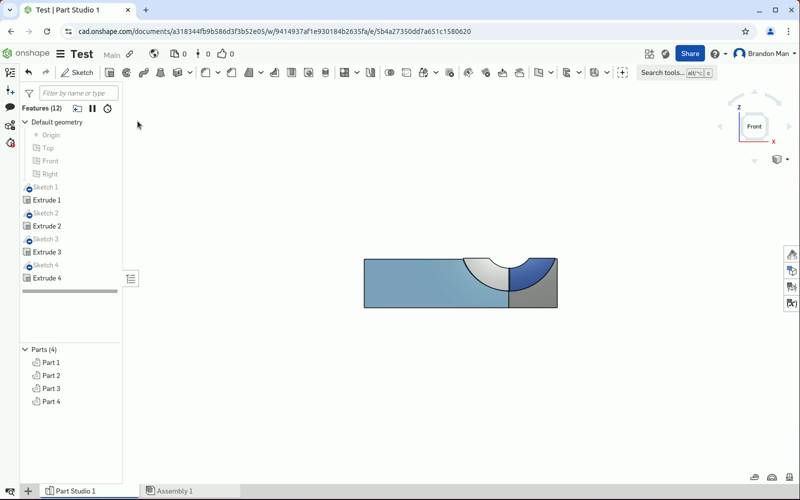
mouse_move(73, 189)
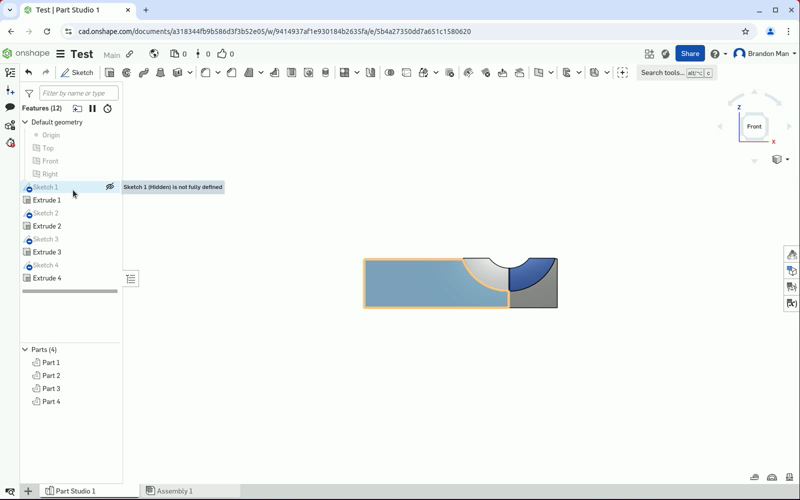
click(73, 189)
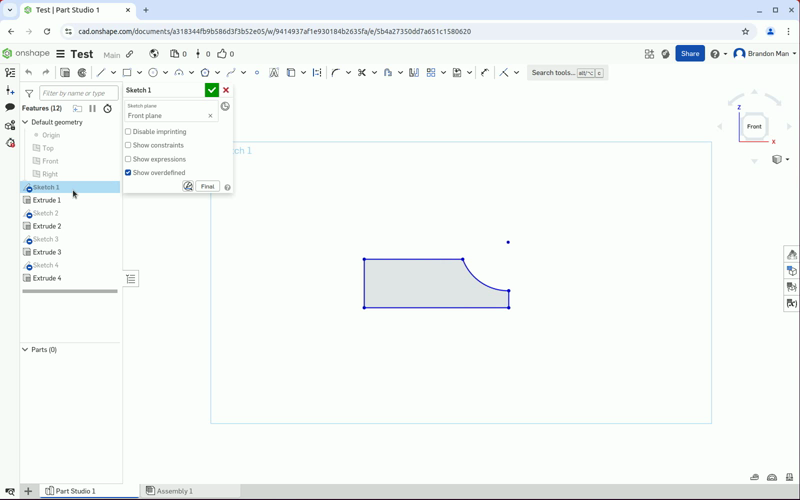
mouse_move(229, 92)
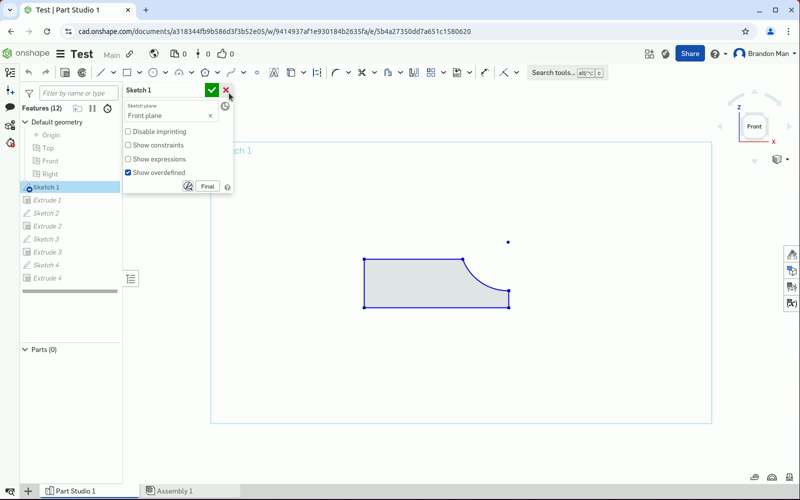
click(229, 92)
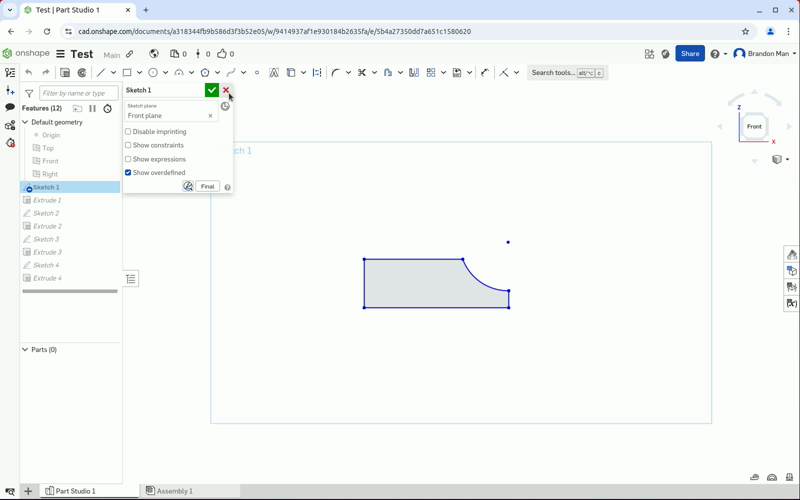
key(shift+s)
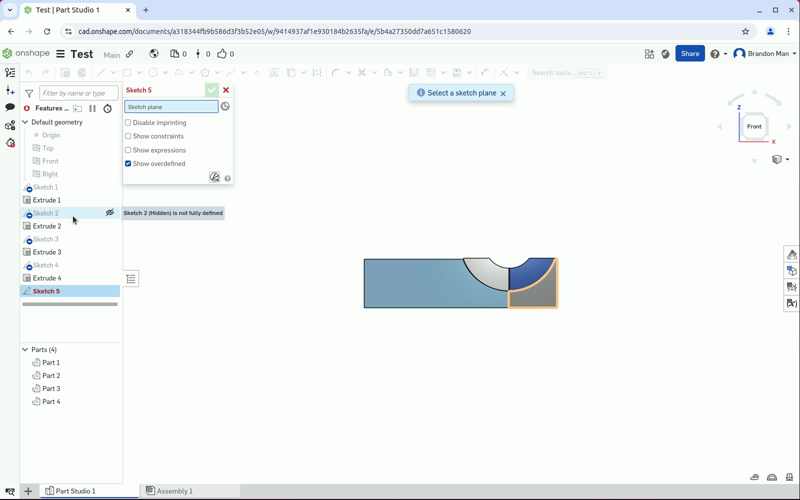
scroll(3)
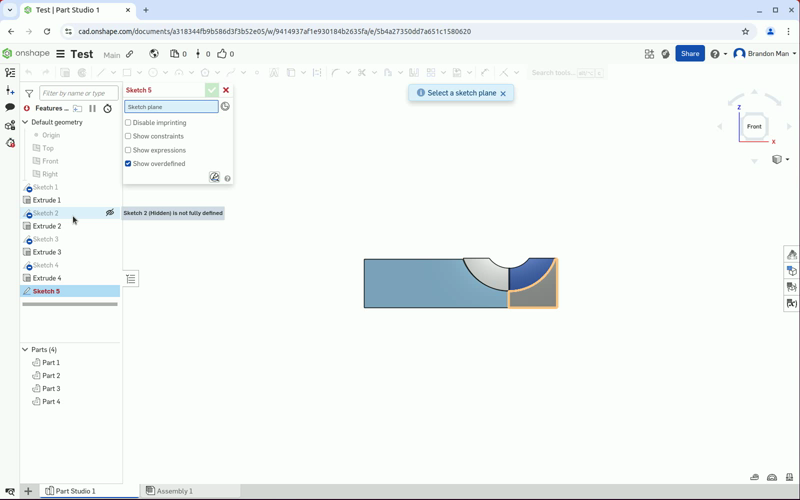
mouse_move(73, 163)
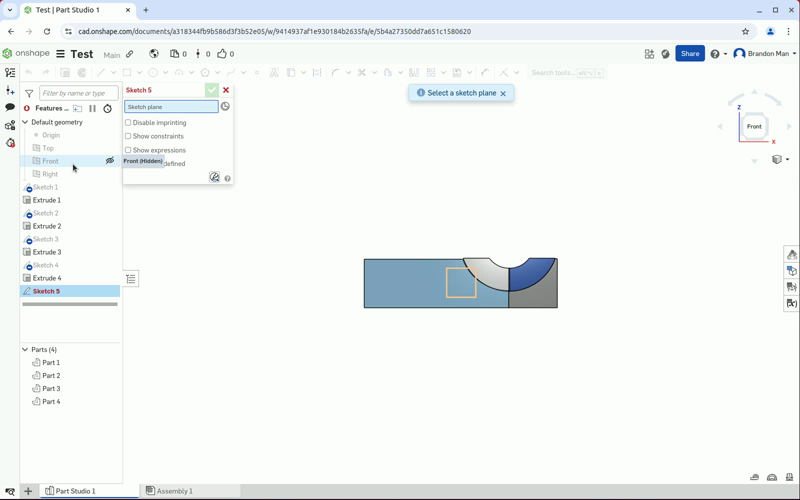
click(73, 163)
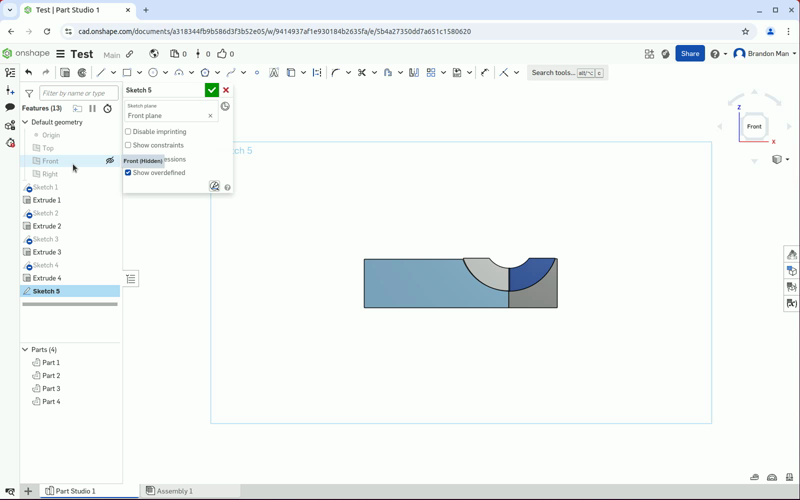
mouse_move(73, 352)
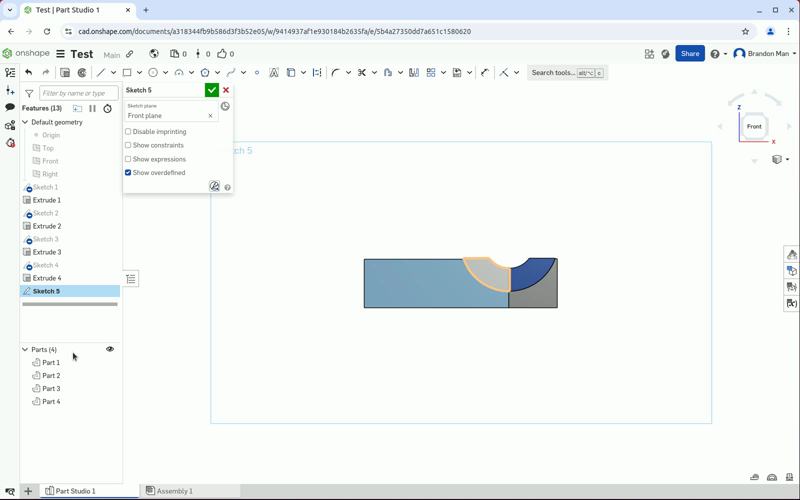
key(y)
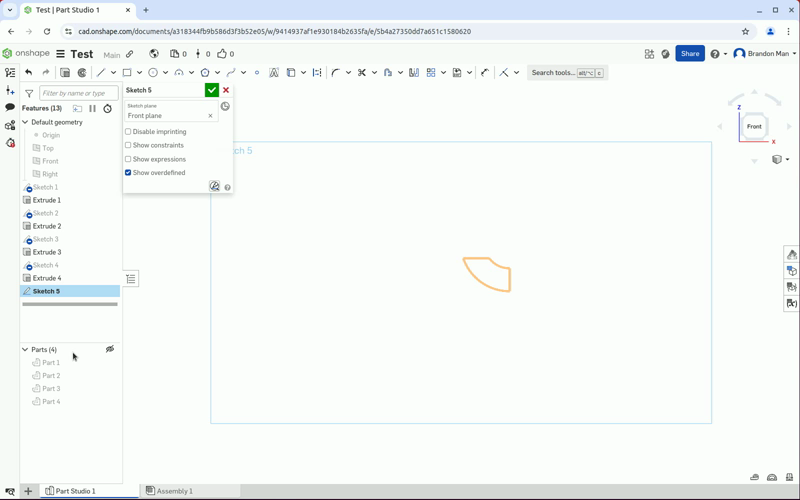
key(l)
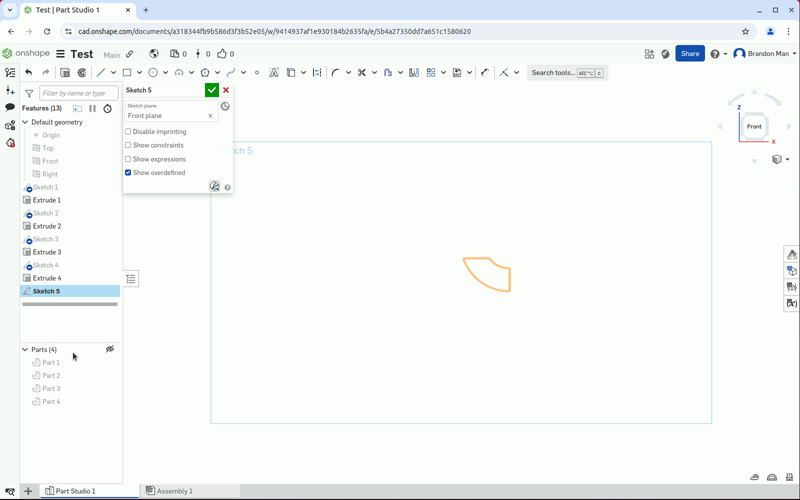
key_down(shift)
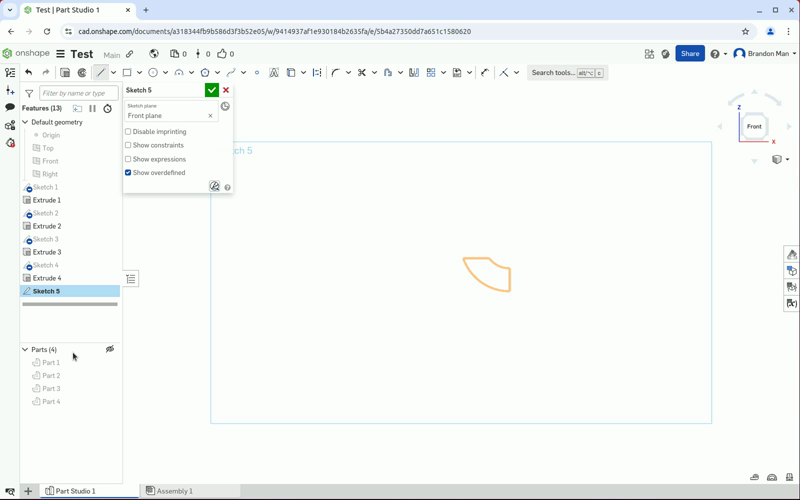
mouse_move(463, 258)
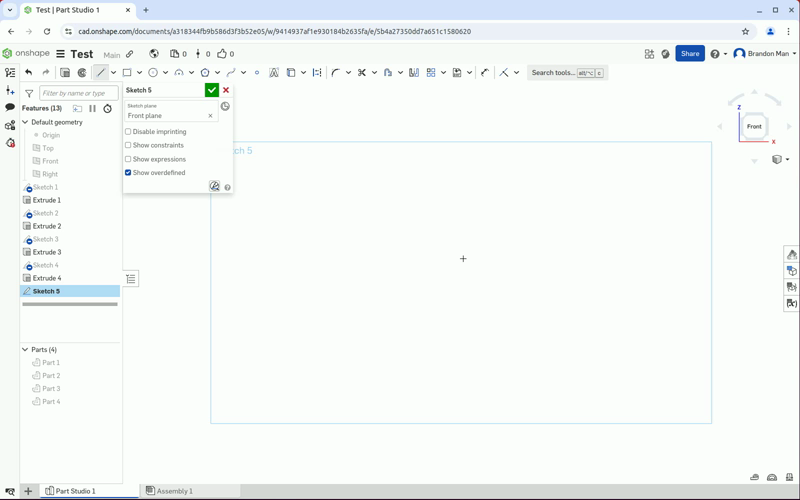
click(463, 258)
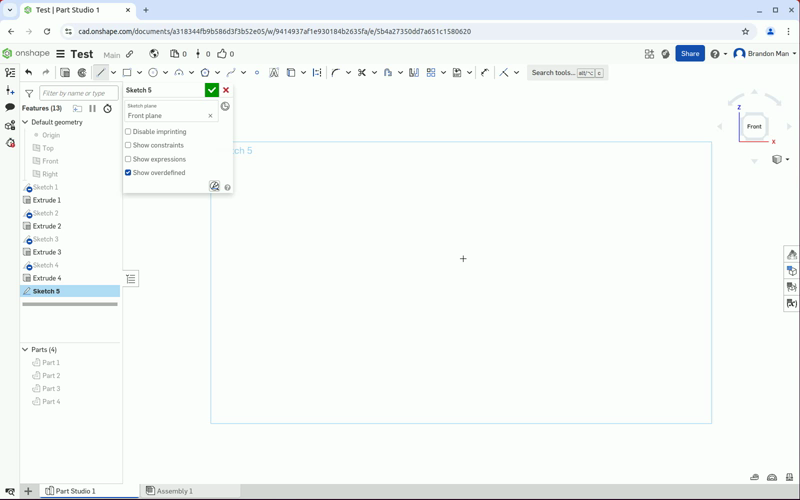
key_up(shift)
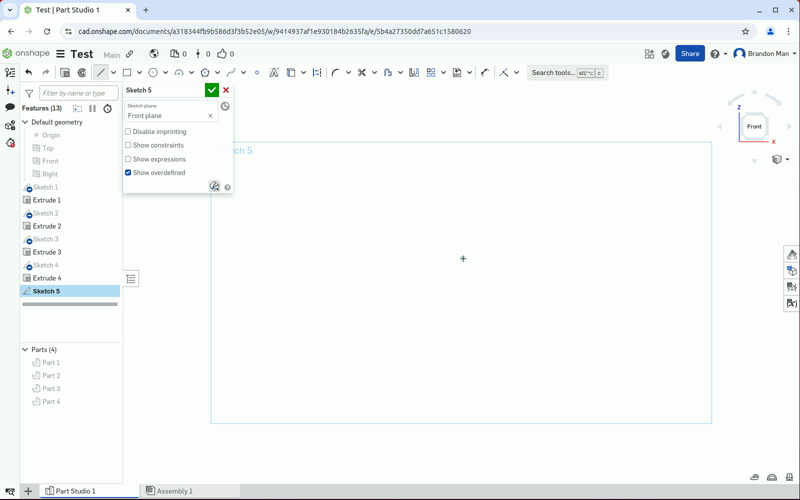
key_down(shift)
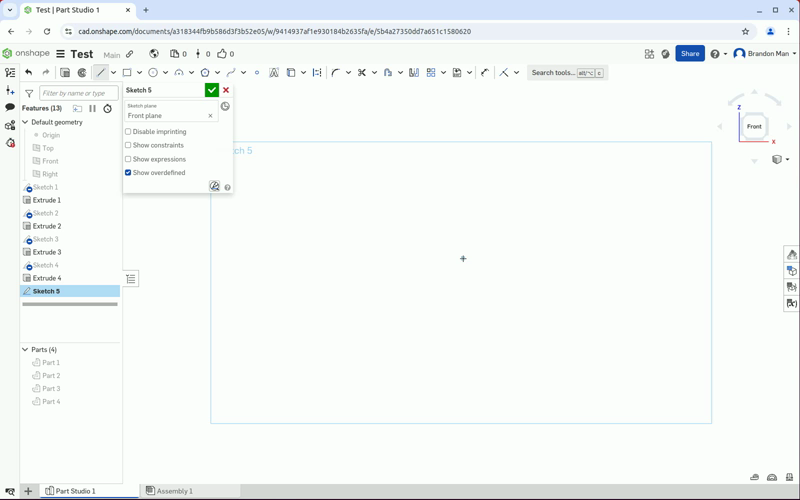
mouse_move(493, 258)
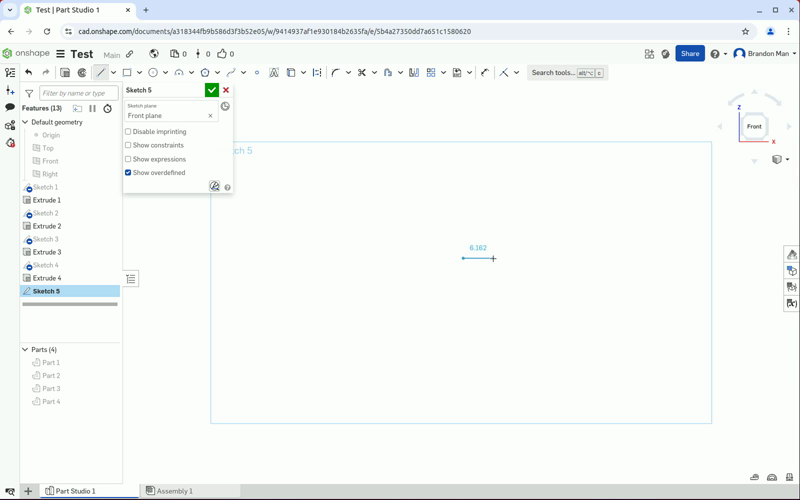
mouse_move(489, 258)
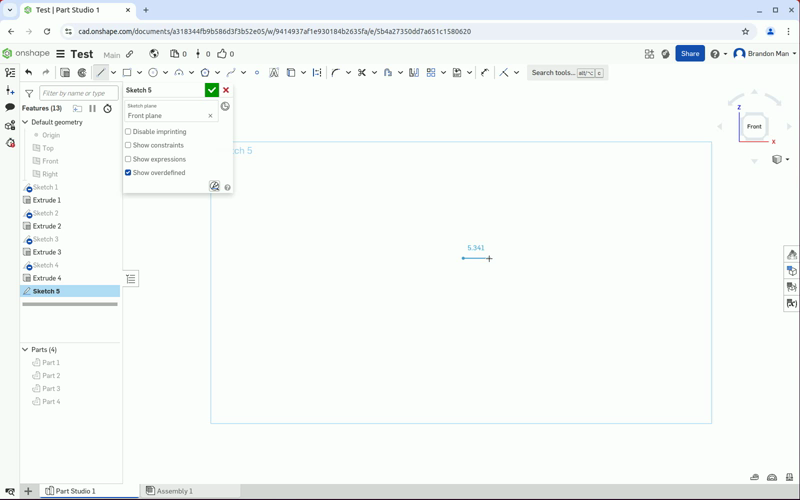
click(489, 258)
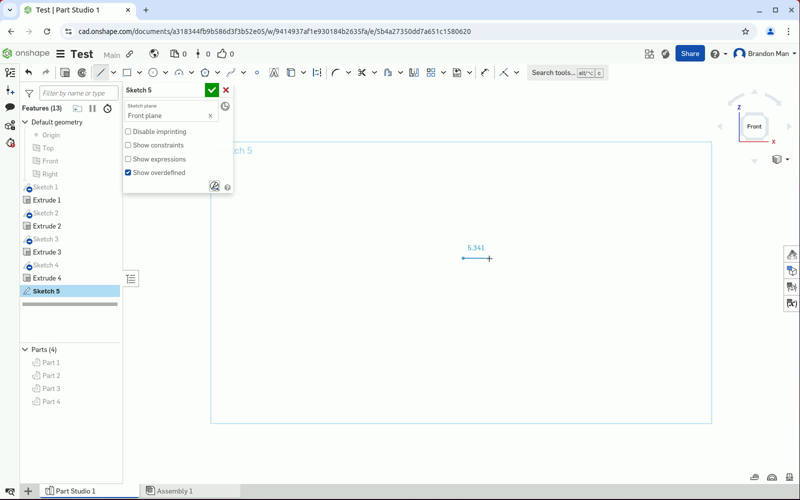
key_up(shift)
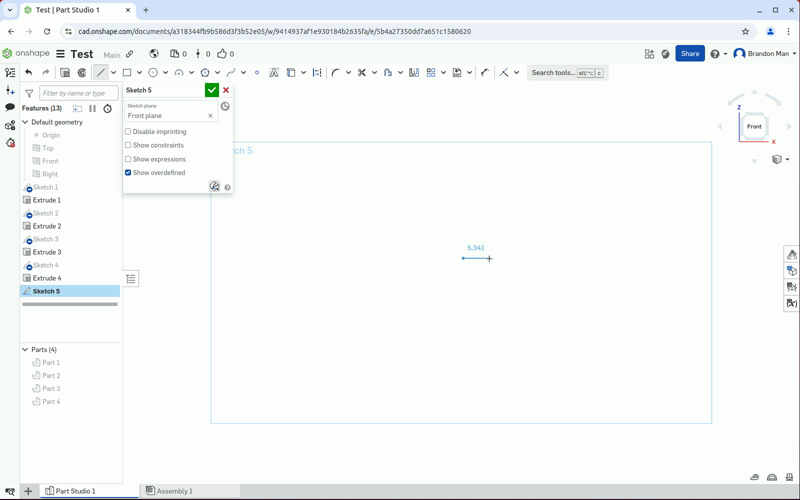
key(esc)
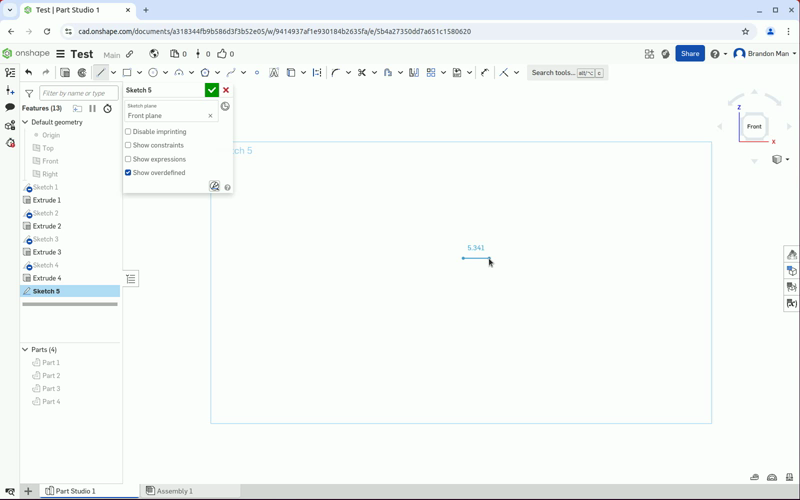
key(a)
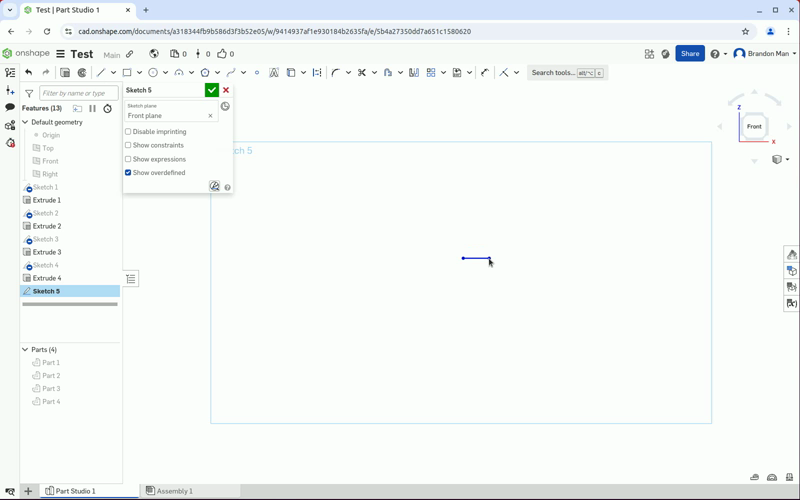
mouse_move(489, 258)
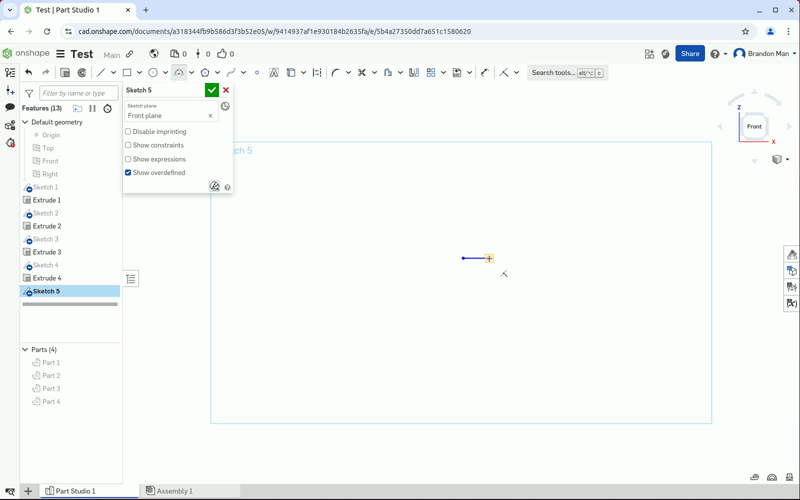
click(489, 258)
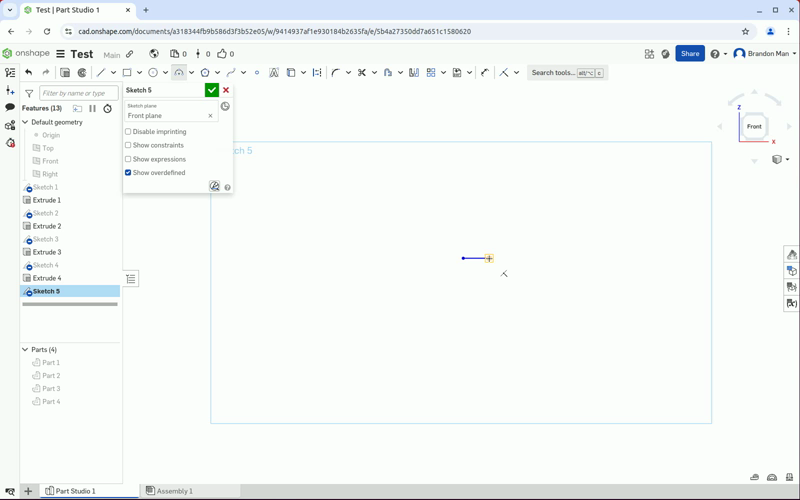
key_down(shift)
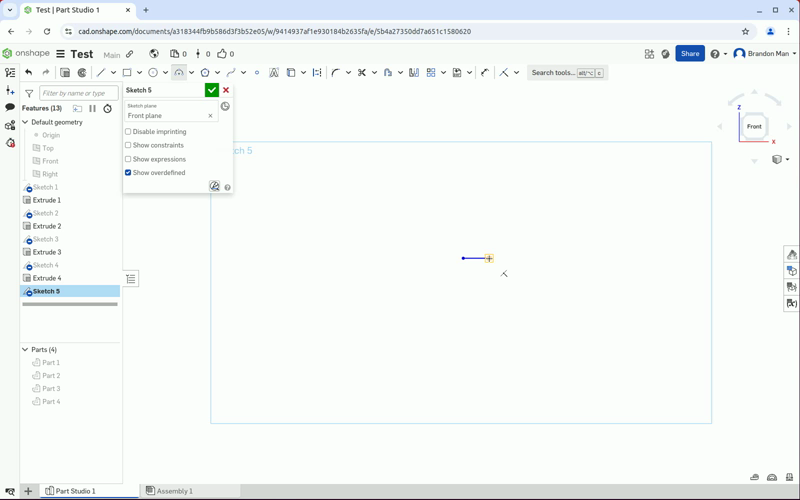
mouse_move(528, 258)
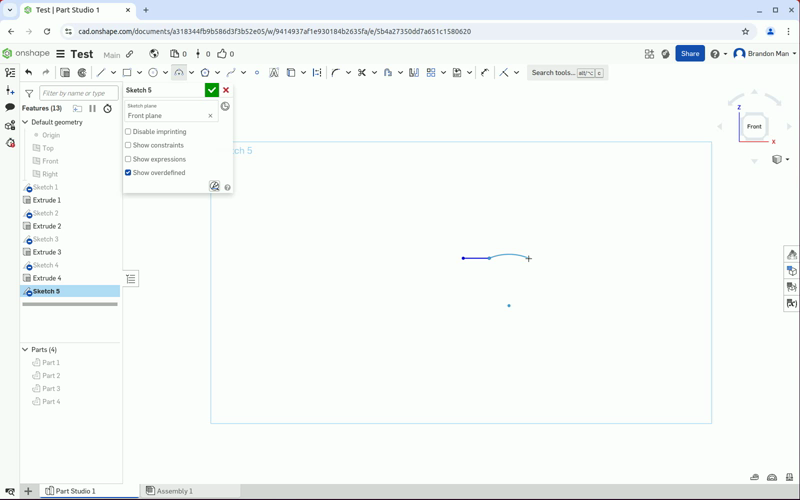
click(528, 258)
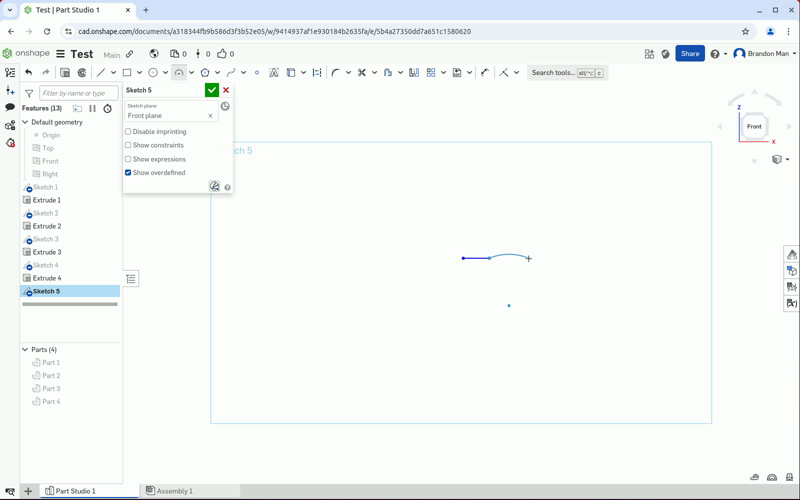
mouse_move(508, 217)
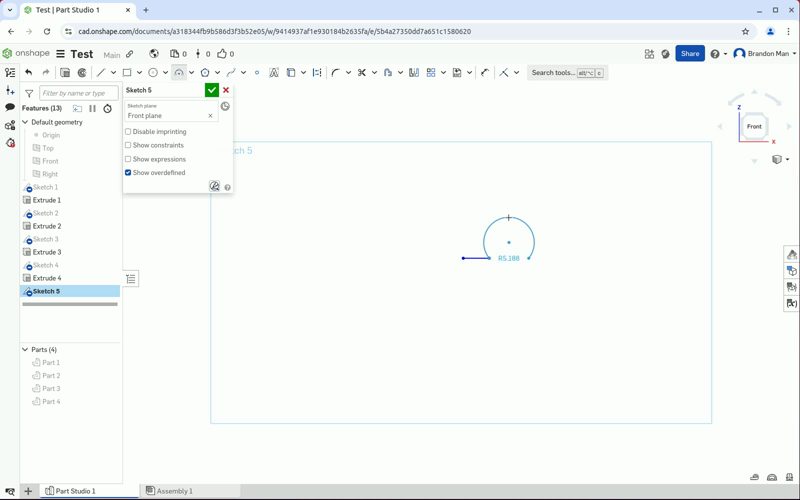
click(508, 217)
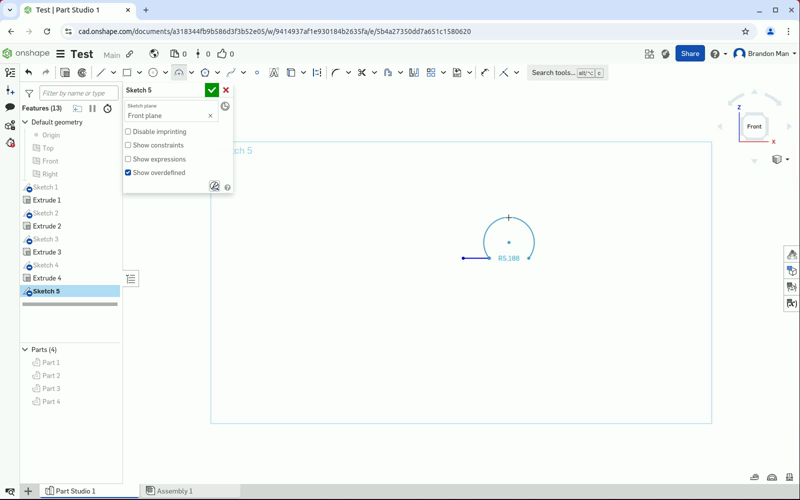
key_up(shift)
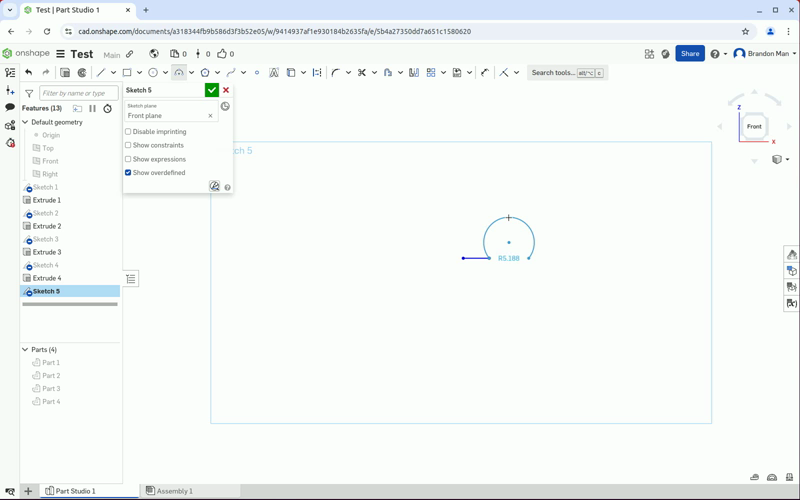
key(esc)
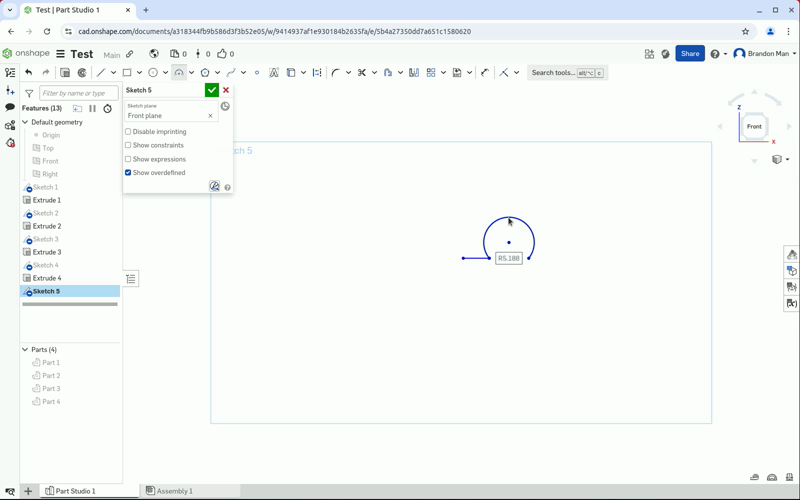
key(l)
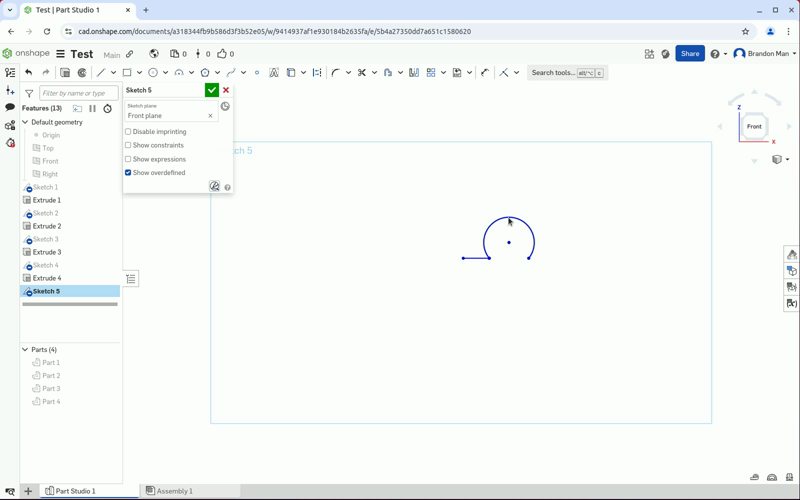
mouse_move(528, 258)
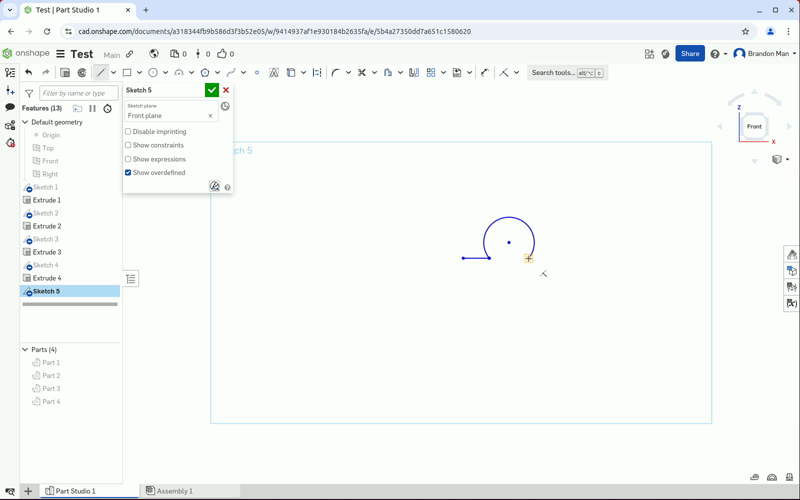
click(528, 258)
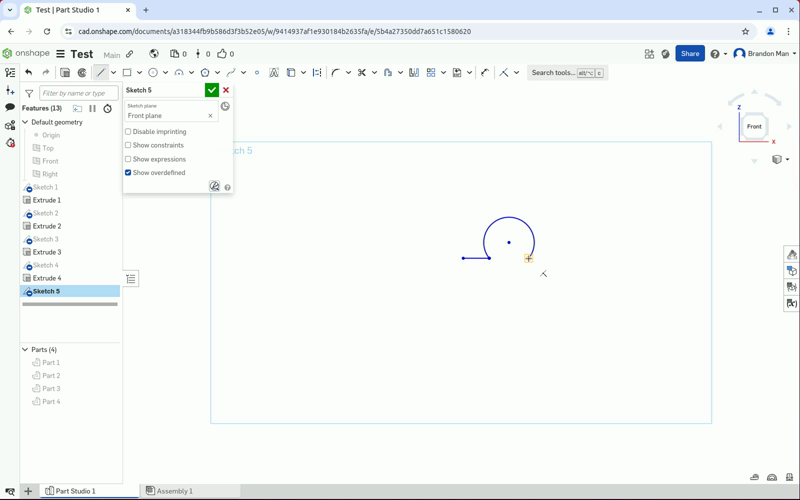
key_down(shift)
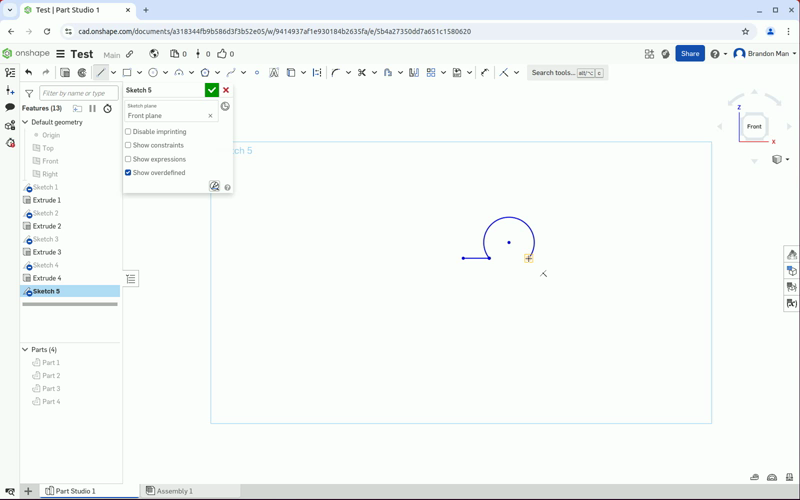
mouse_move(558, 258)
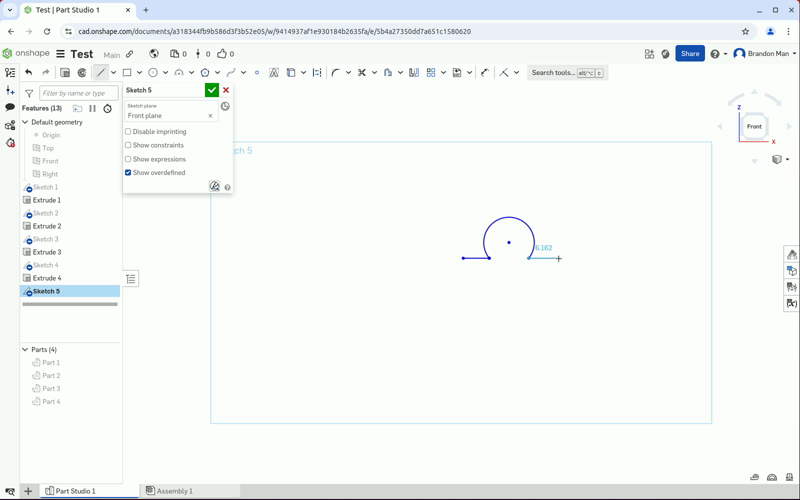
mouse_move(554, 258)
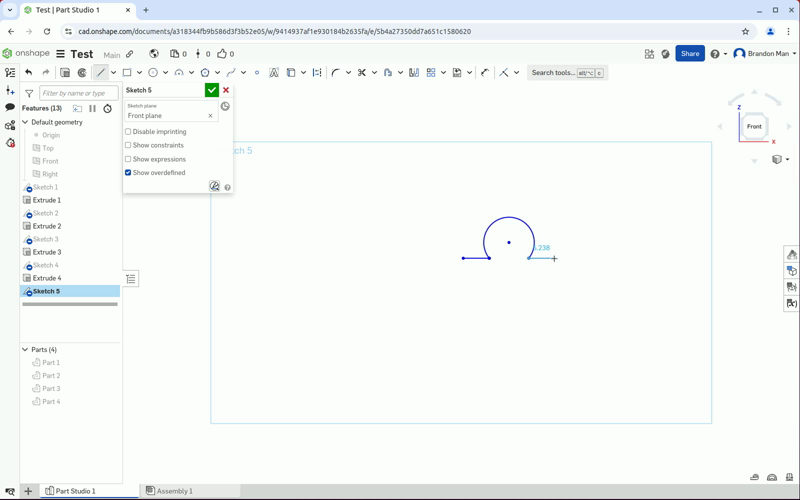
click(554, 258)
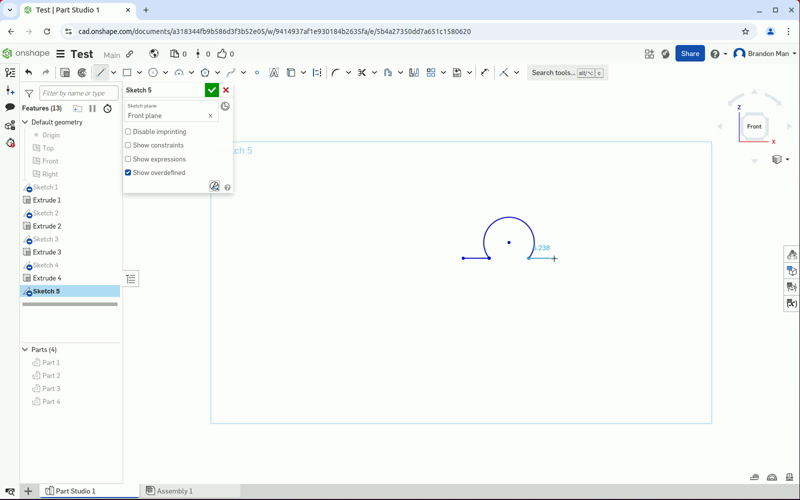
key_up(shift)
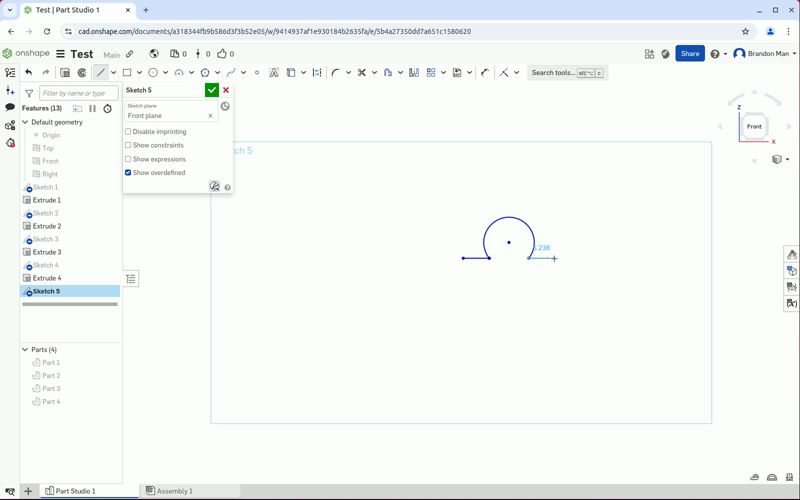
key(esc)
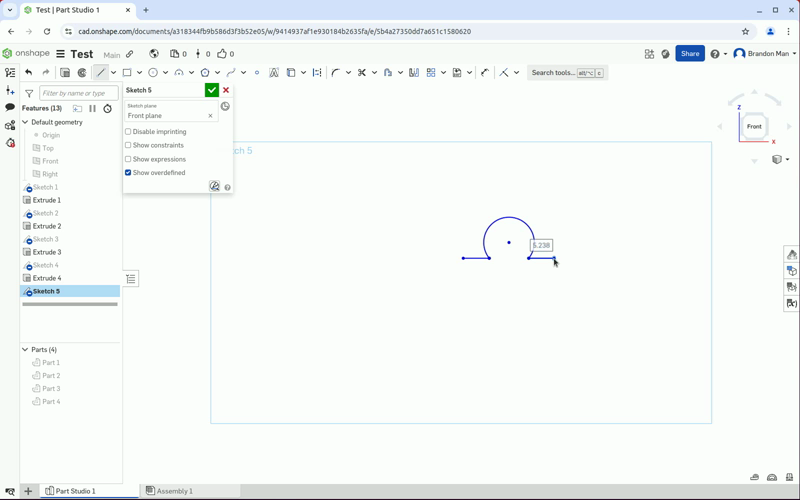
key(a)
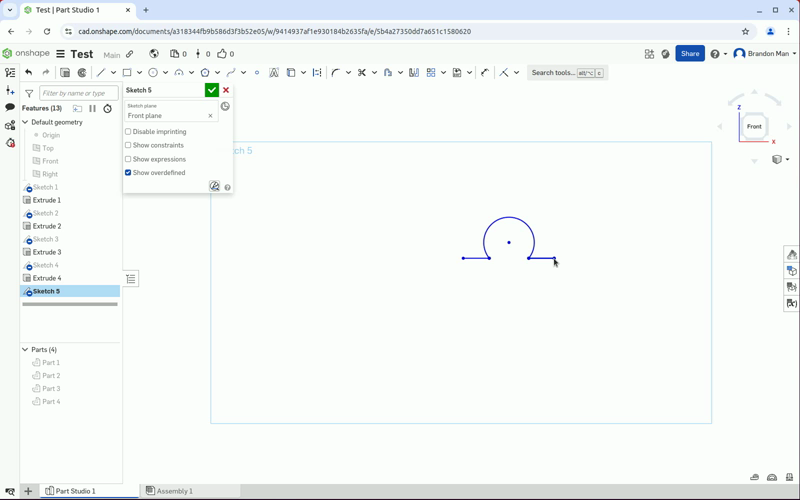
mouse_move(554, 258)
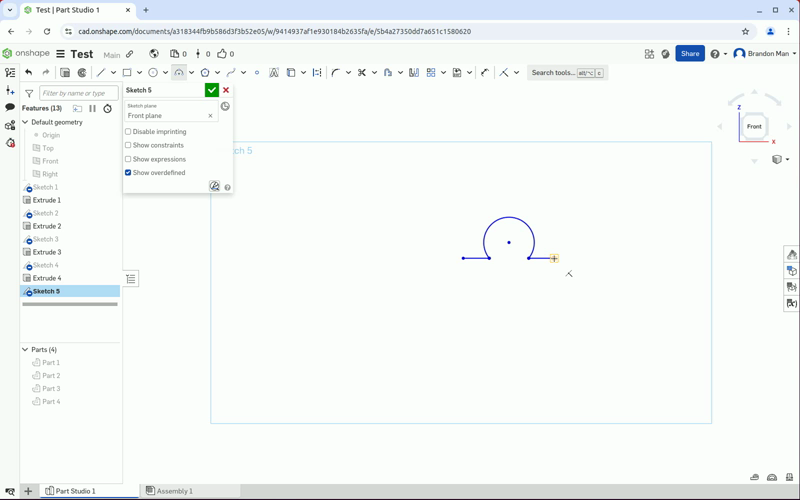
click(554, 258)
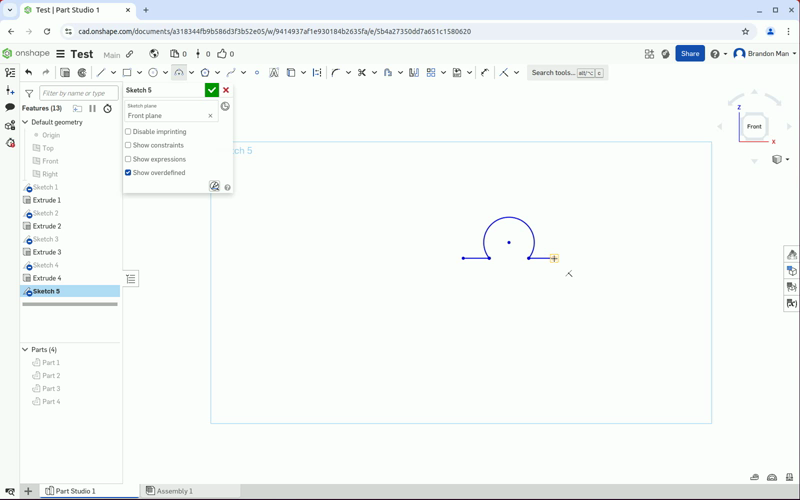
mouse_move(463, 258)
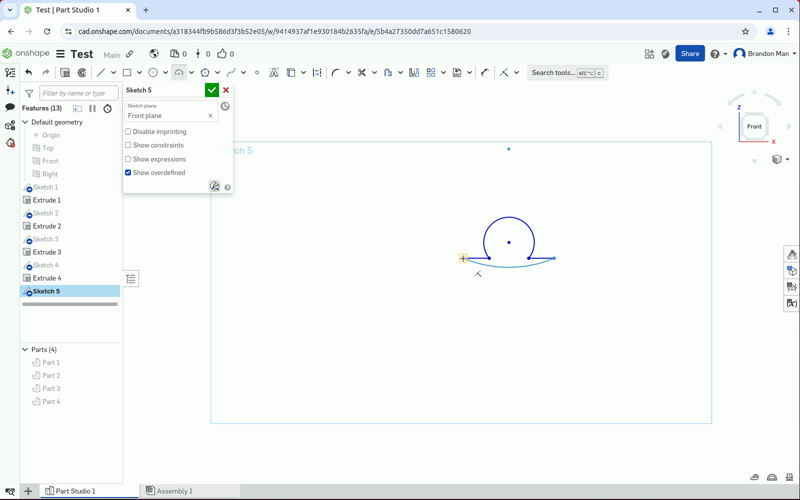
click(463, 258)
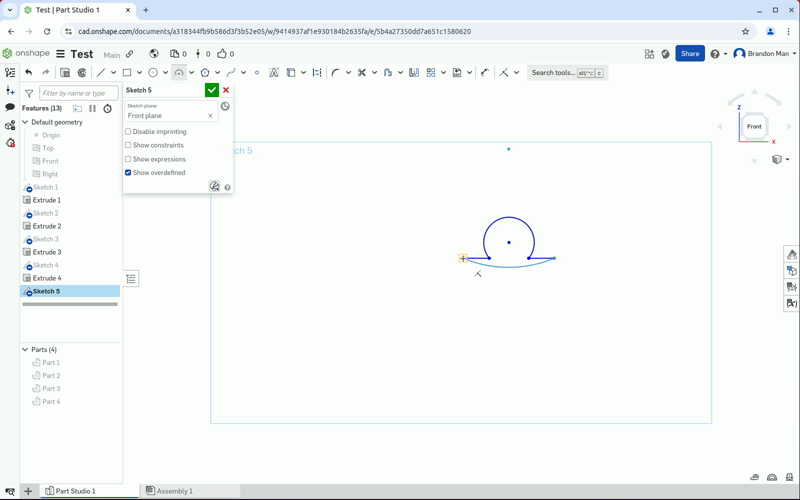
key_down(shift)
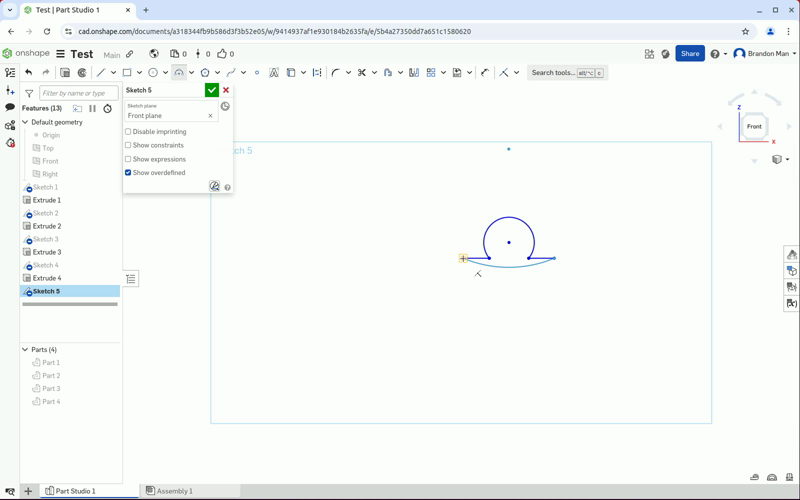
mouse_move(508, 193)
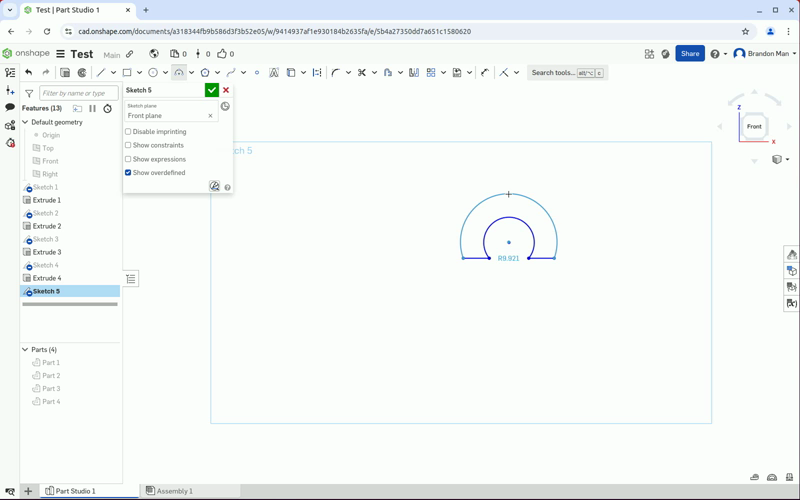
click(508, 193)
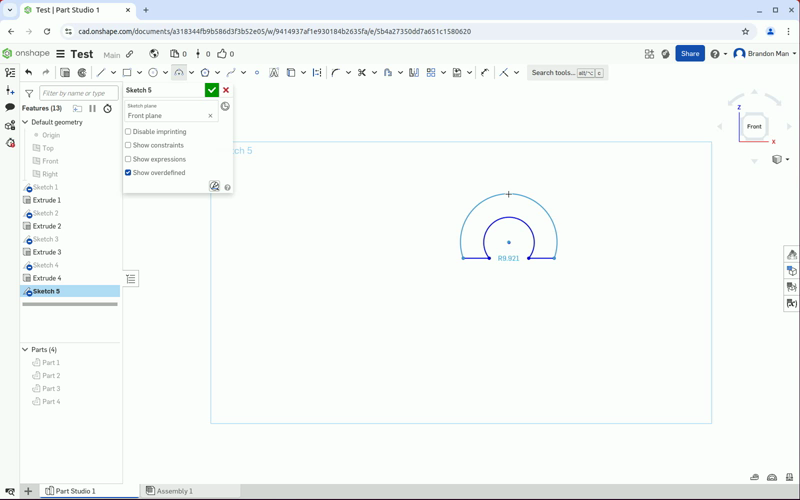
key_up(shift)
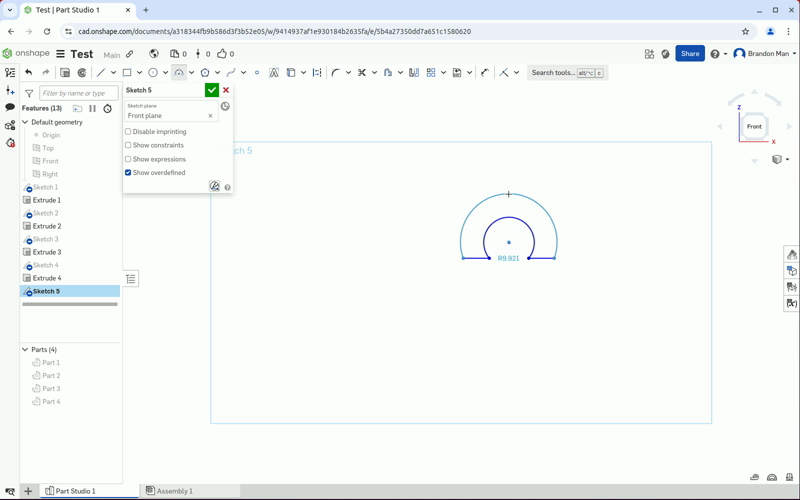
key(esc)
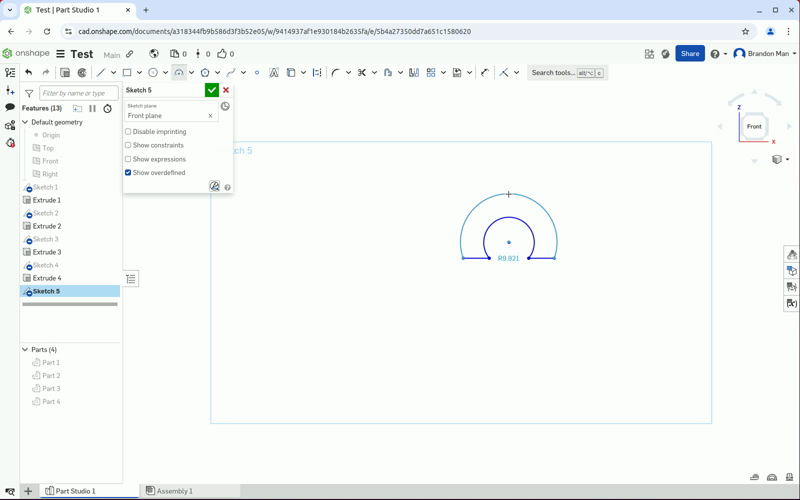
mouse_move(483, 212)
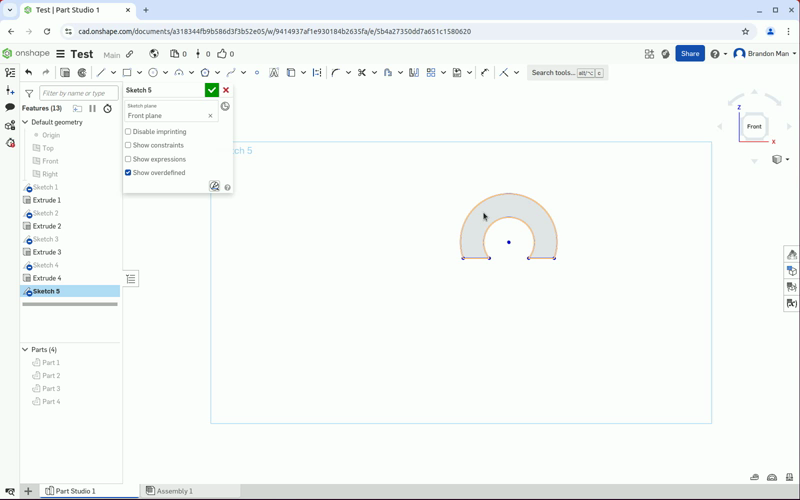
click(483, 212)
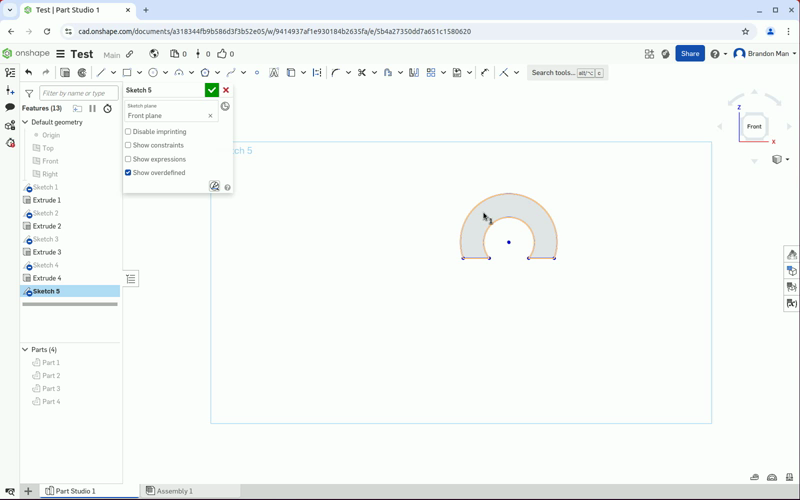
mouse_move(73, 352)
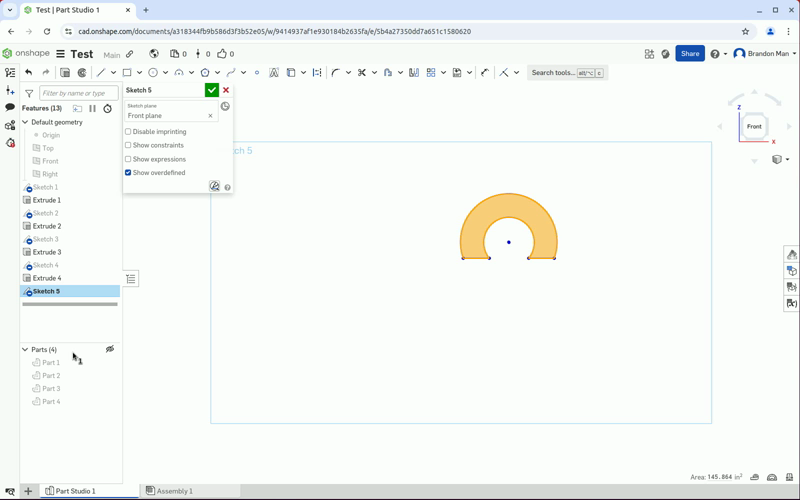
key(shift+y)
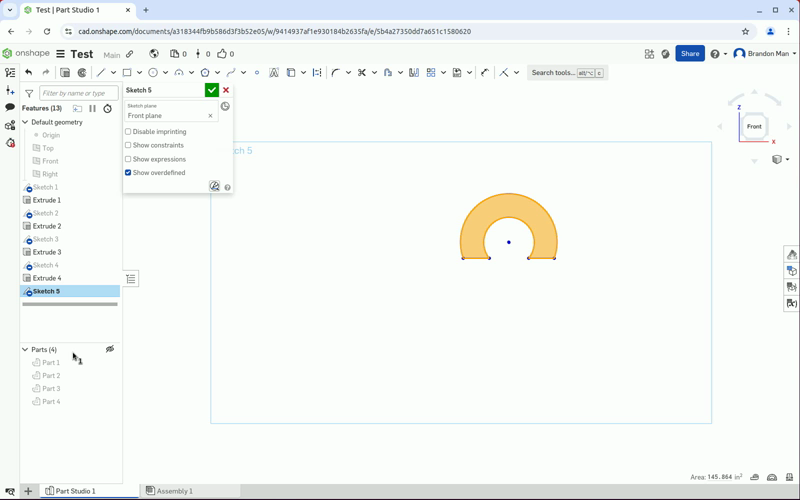
key(shift+e)
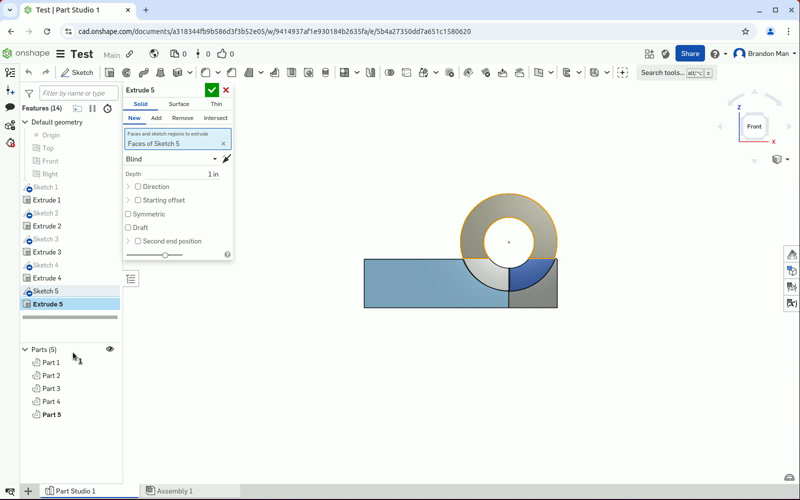
mouse_move(143, 106)
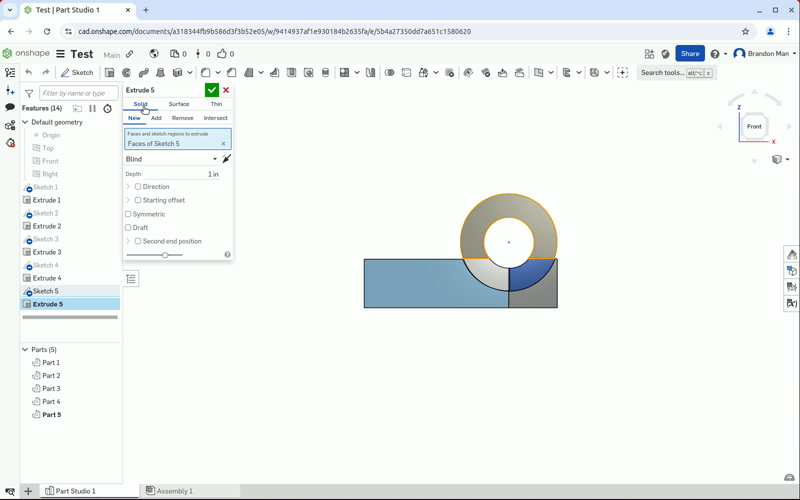
click(143, 106)
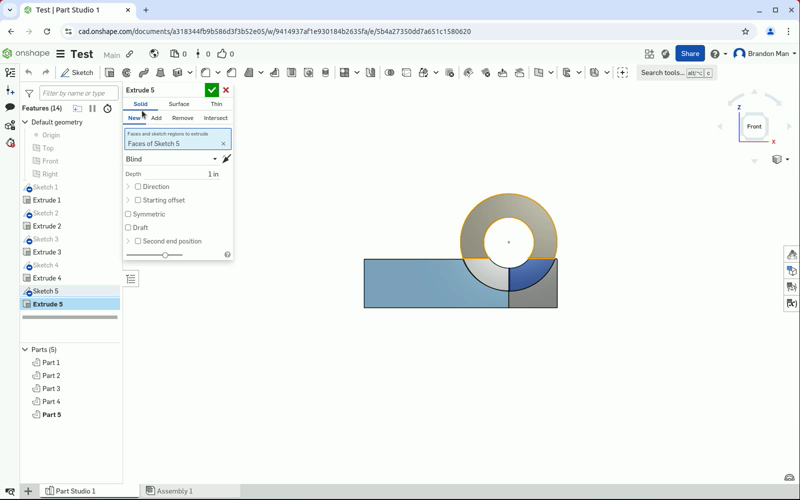
mouse_move(137, 120)
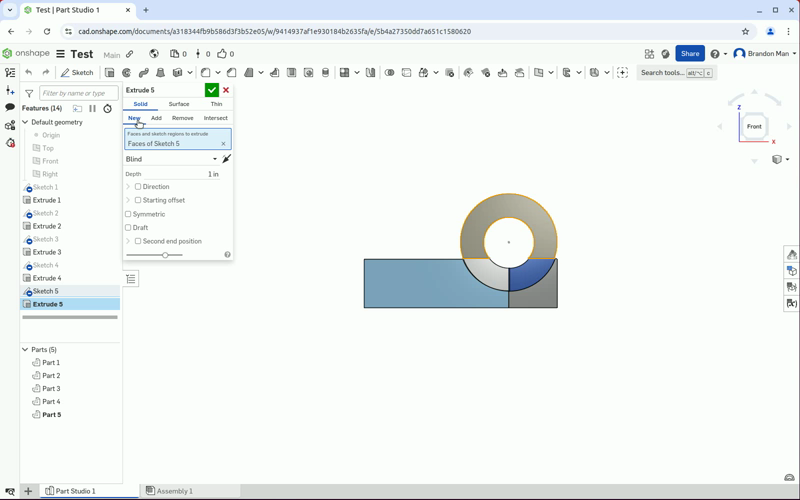
click(137, 120)
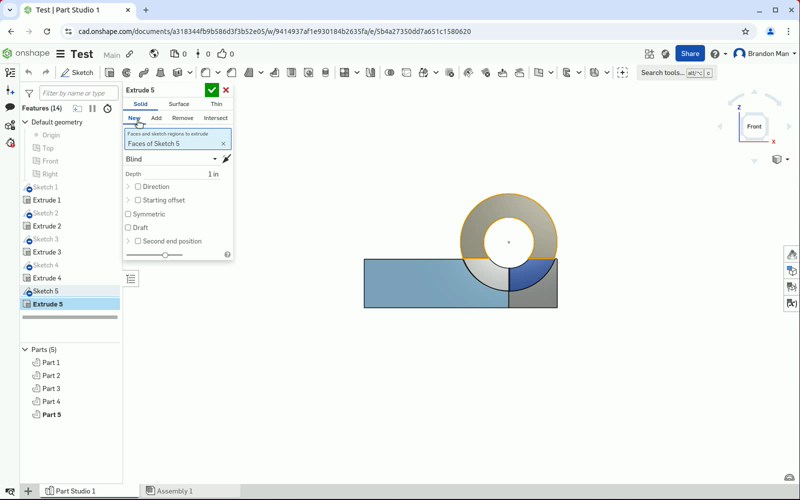
key(tab, 4)
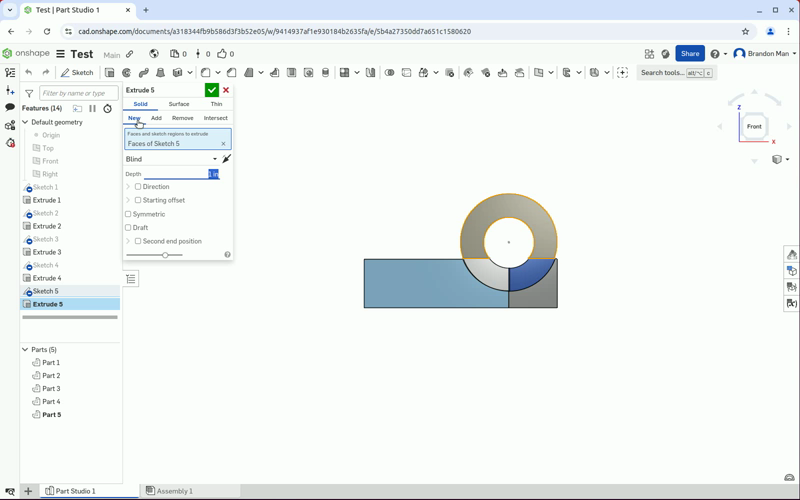
text(23.108)
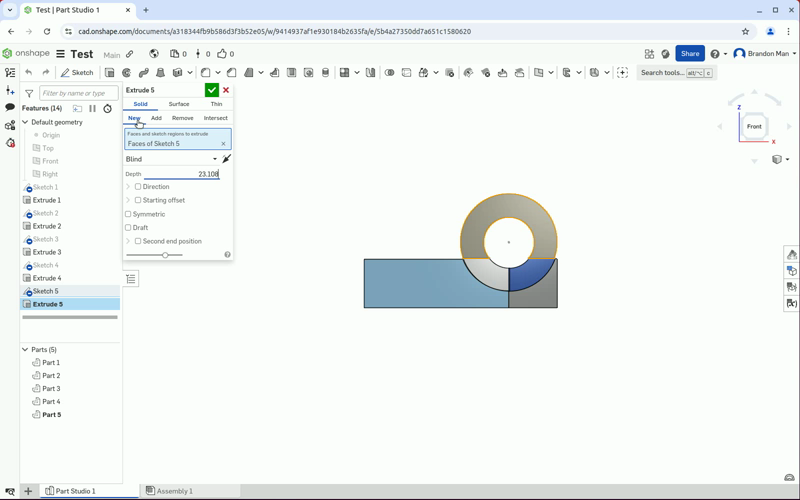
key(enter)
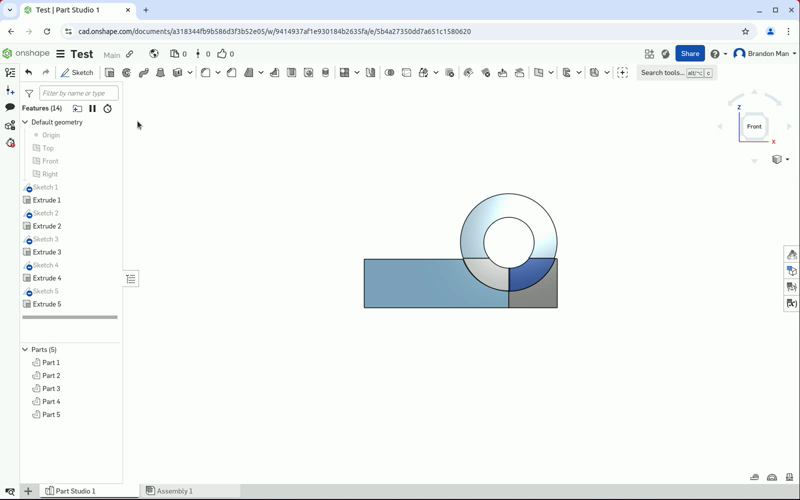
key(shift+h)
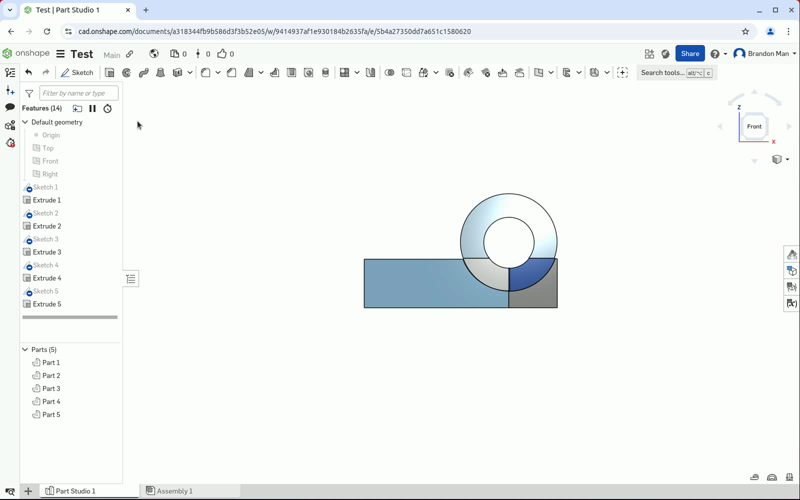
key(shift+h)
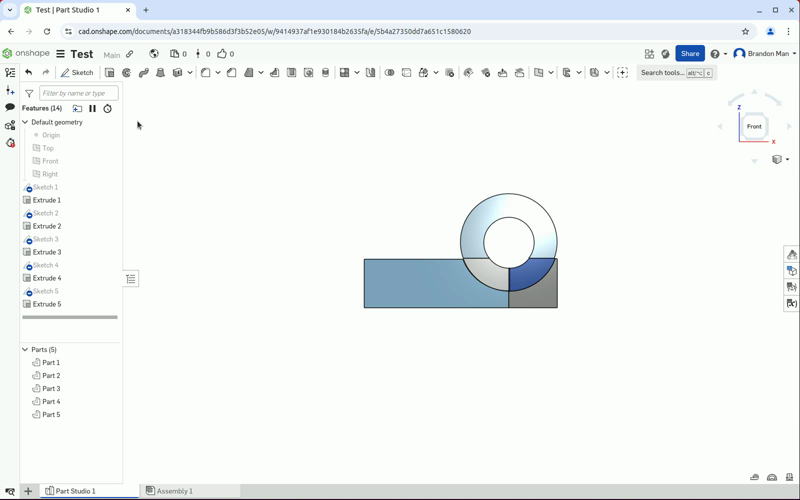
key(shift+7)
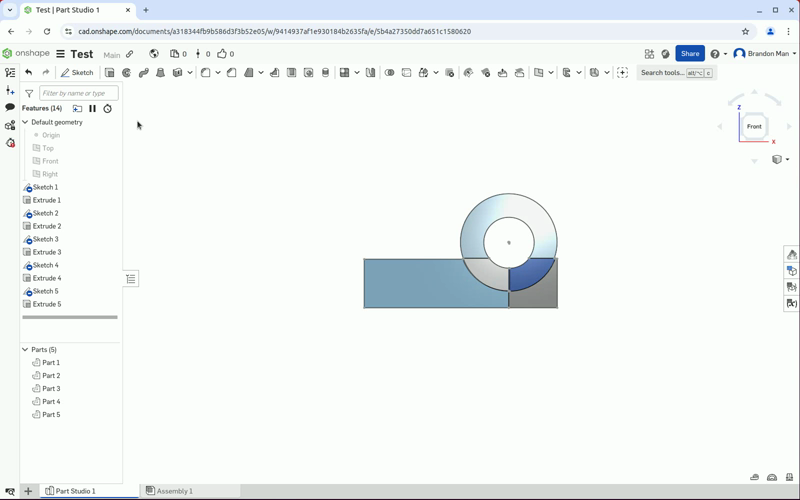
key(left, 2)
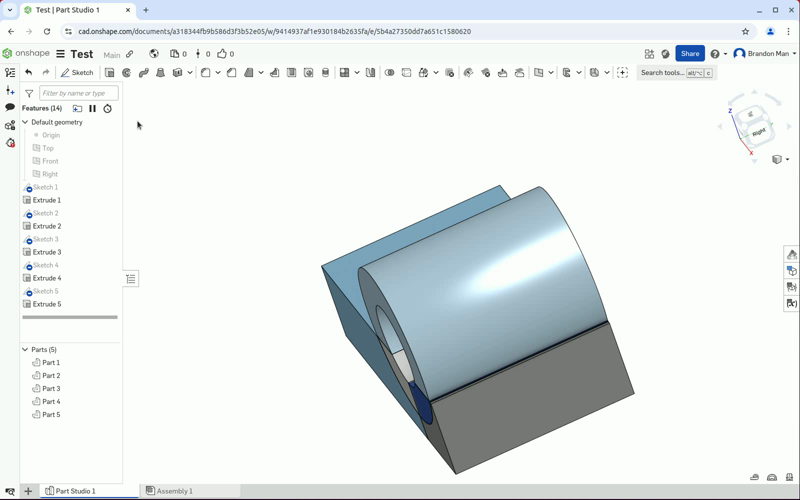
key(down, 2)
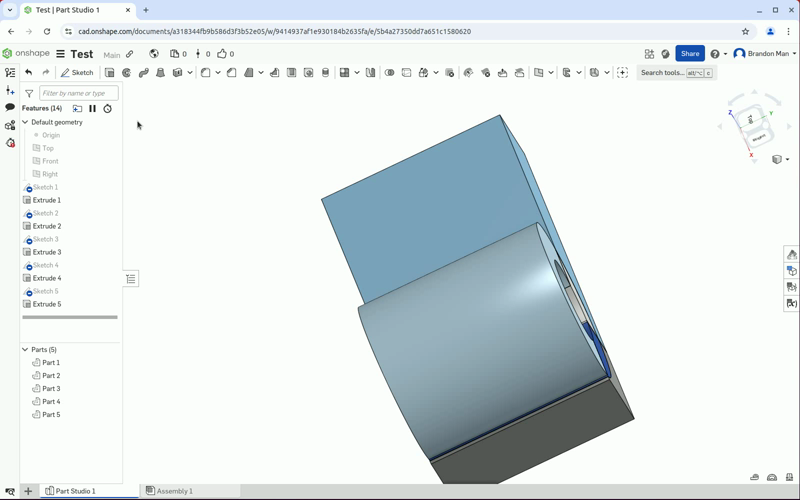
key(up, 2)
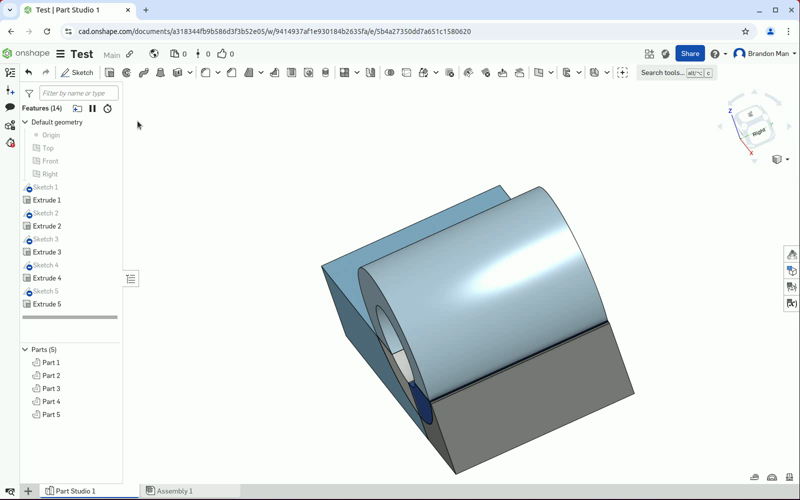
key(right, 2)
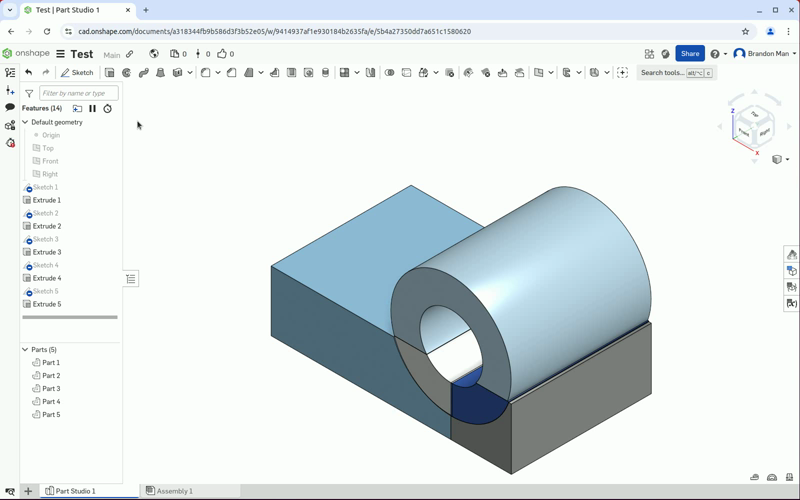
mouse_move(73, 189)
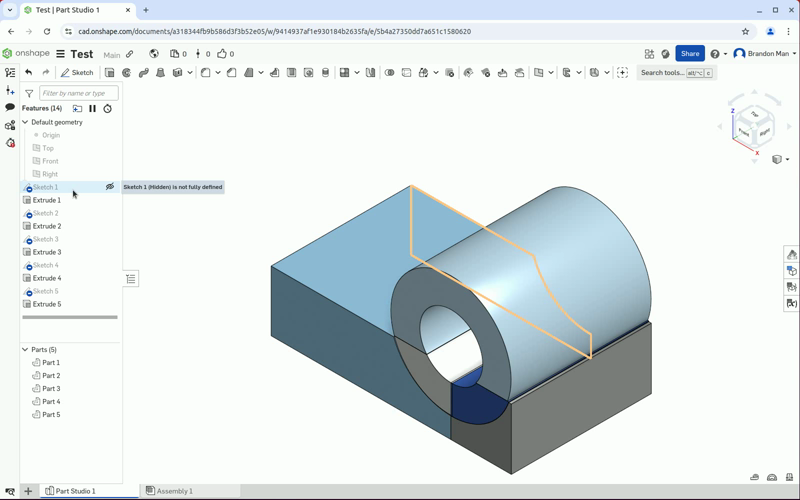
click(73, 189)